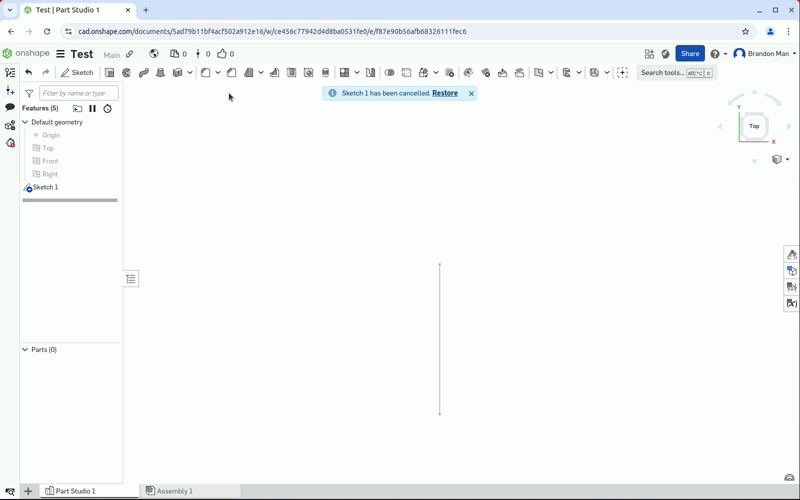
key(shift+h)
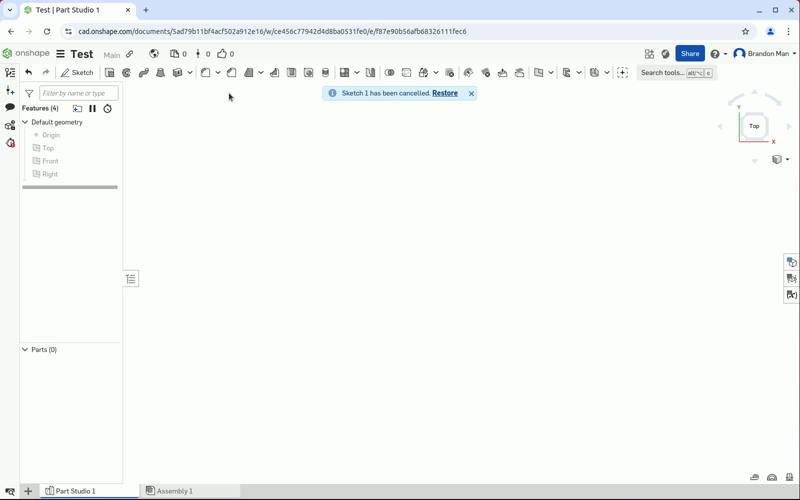
mouse_move(73, 352)
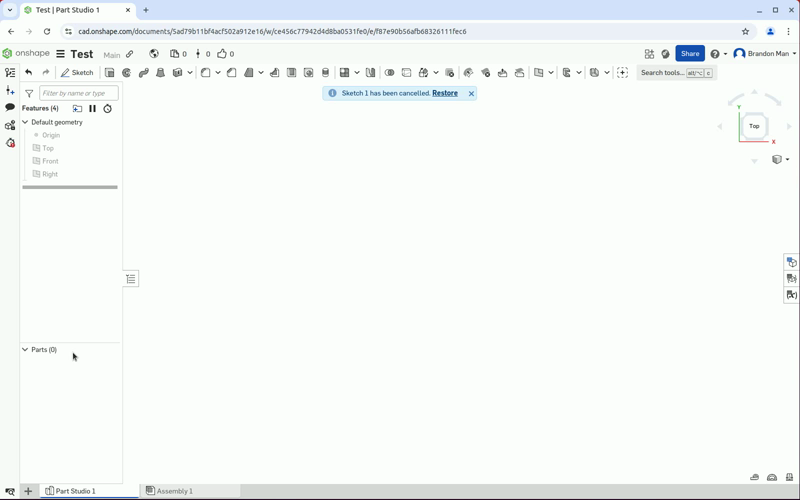
key(y)
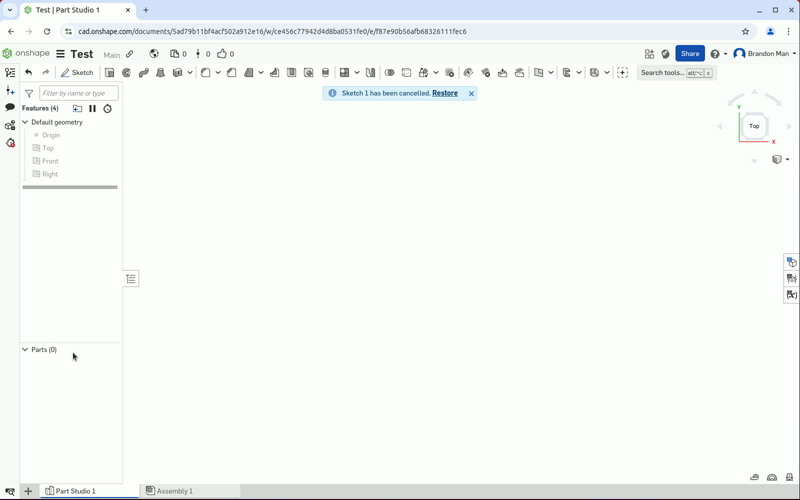
key(shift+p)
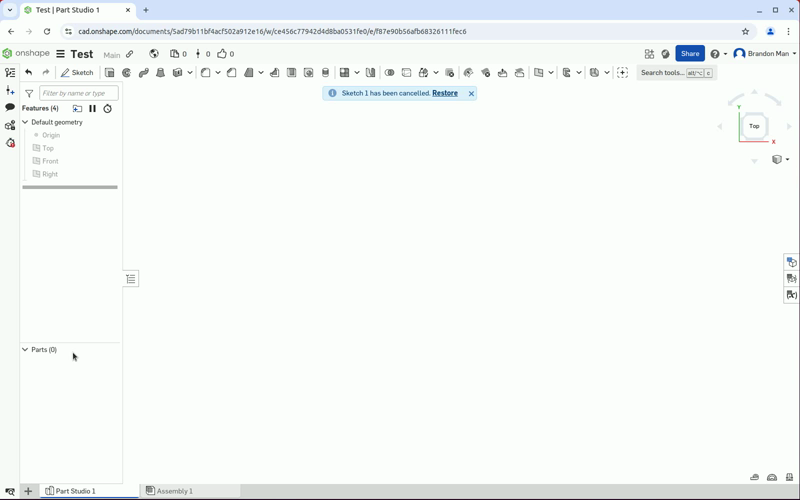
key(space)
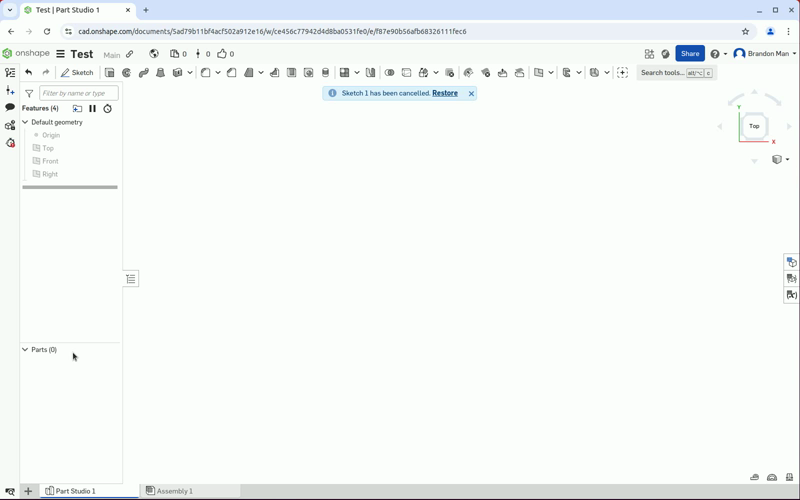
key_down(shift)
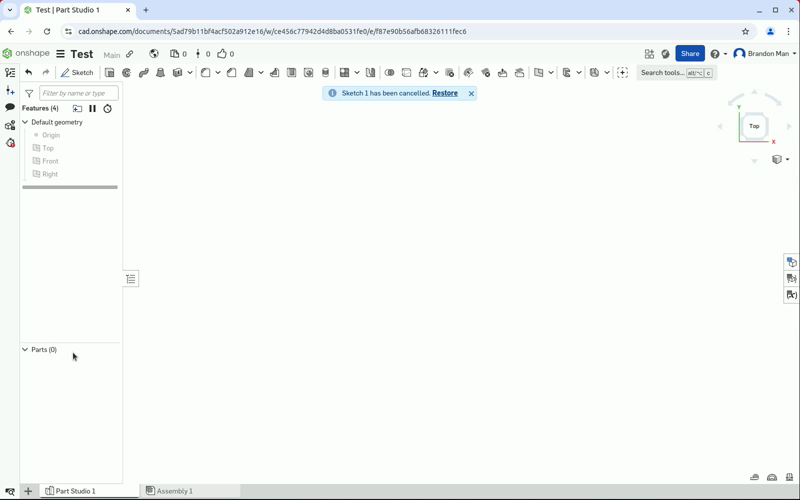
key(up)
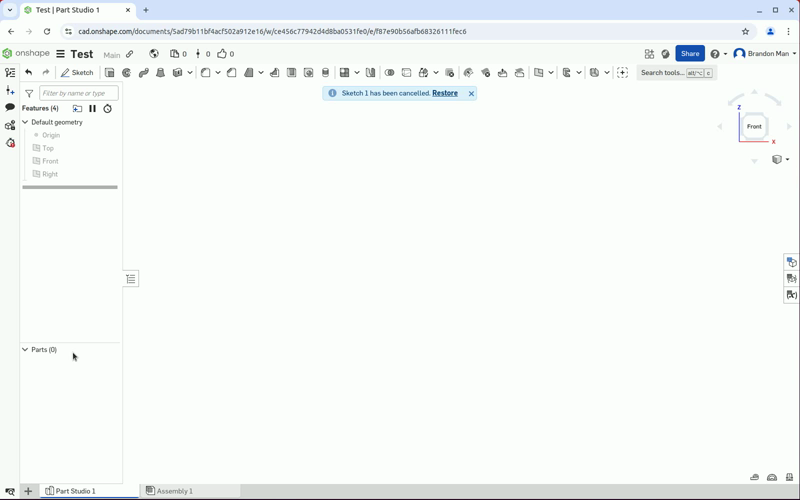
key_up(shift)
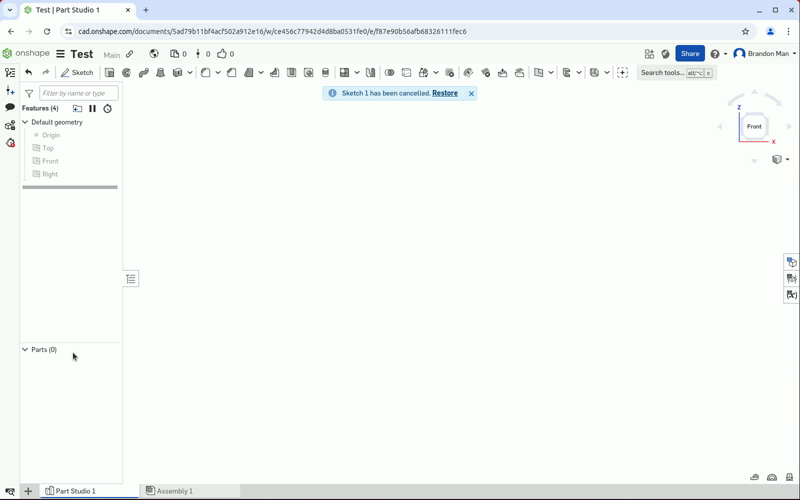
mouse_move(73, 352)
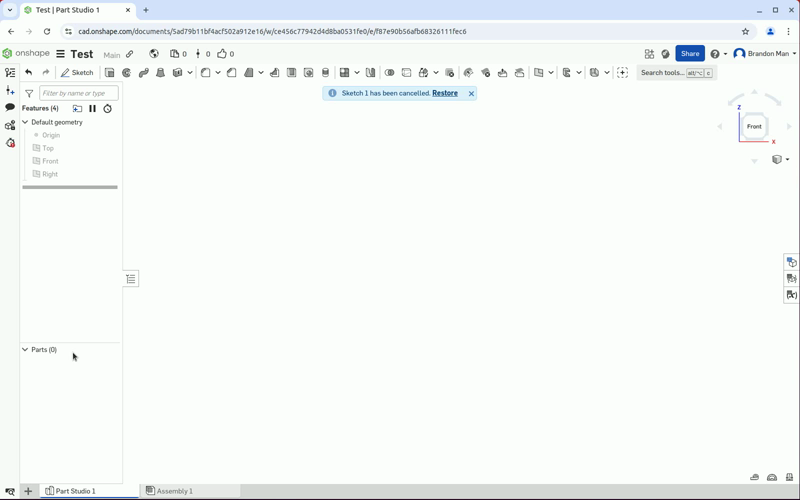
key(shift+y)
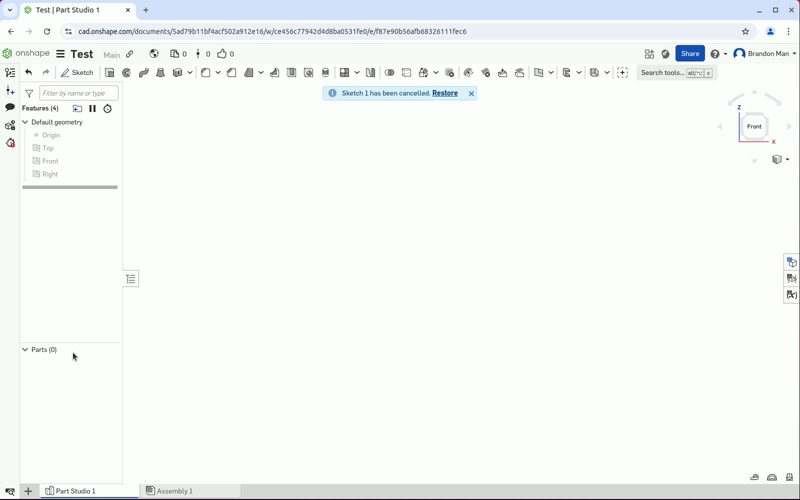
key(shift+s)
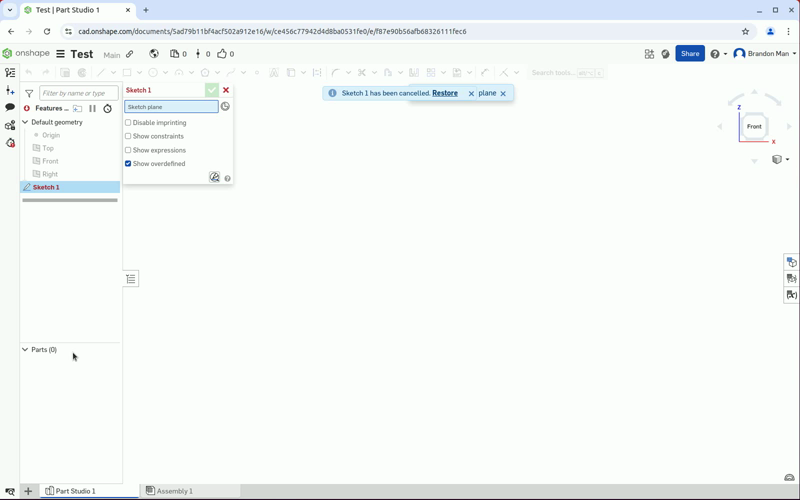
mouse_move(73, 163)
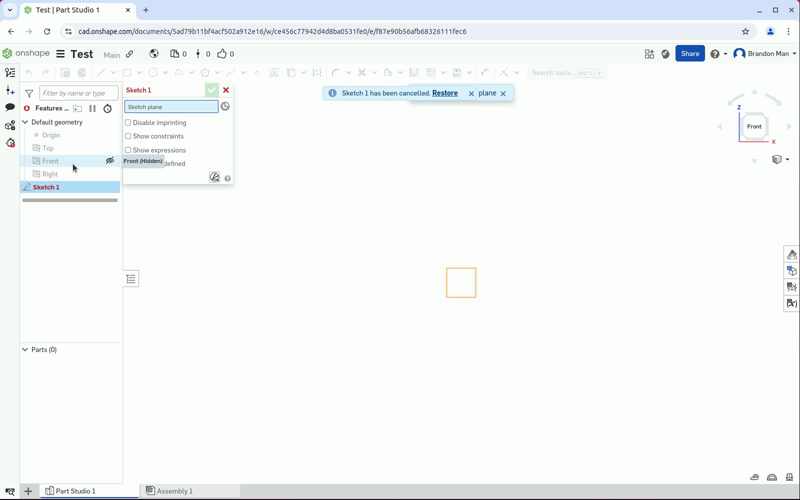
click(73, 163)
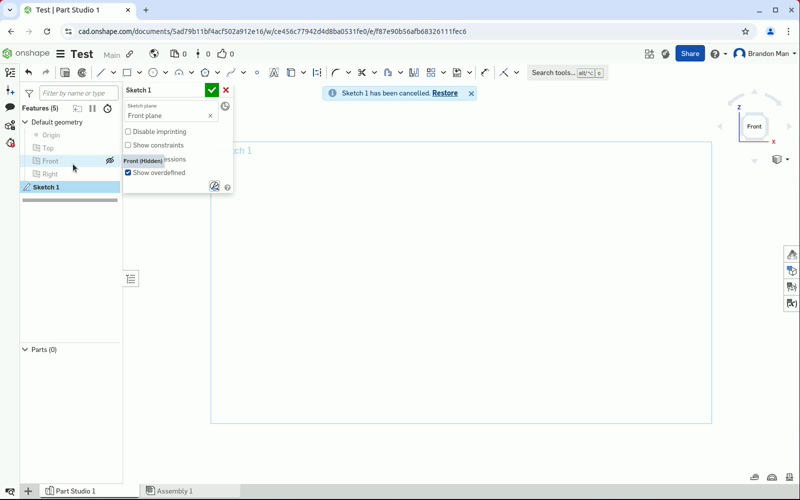
mouse_move(73, 352)
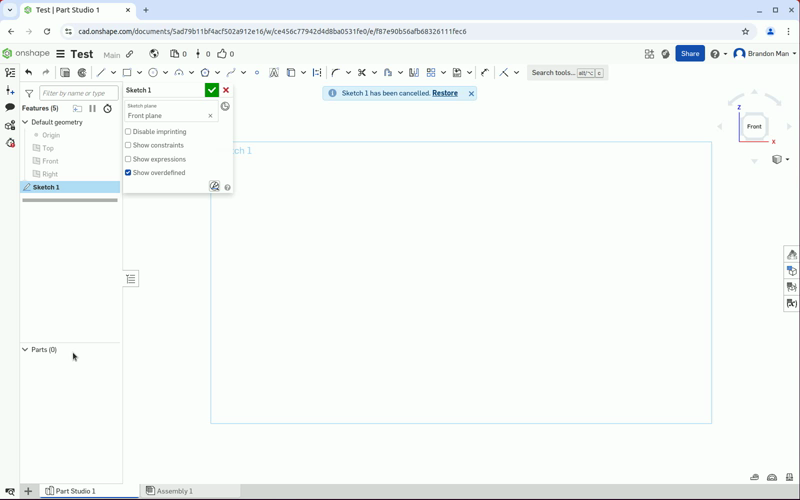
key(y)
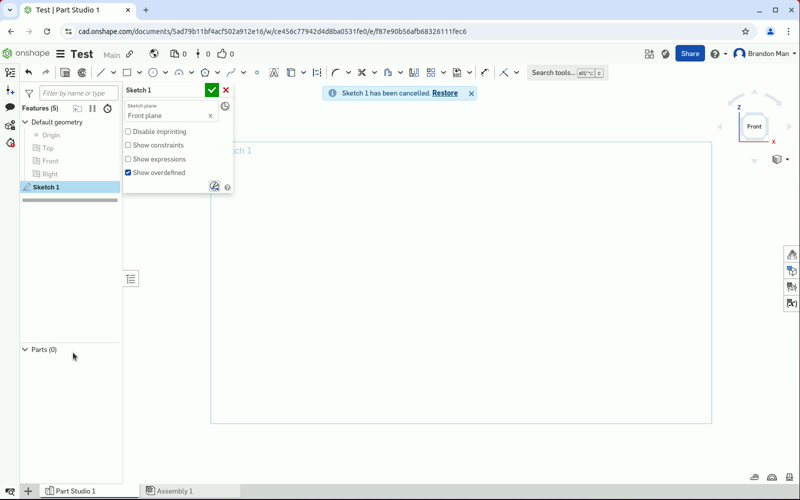
key(l)
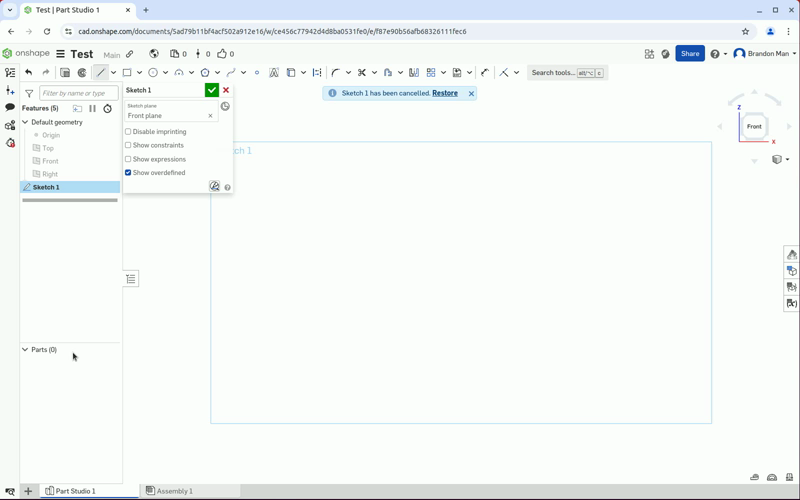
key_down(shift)
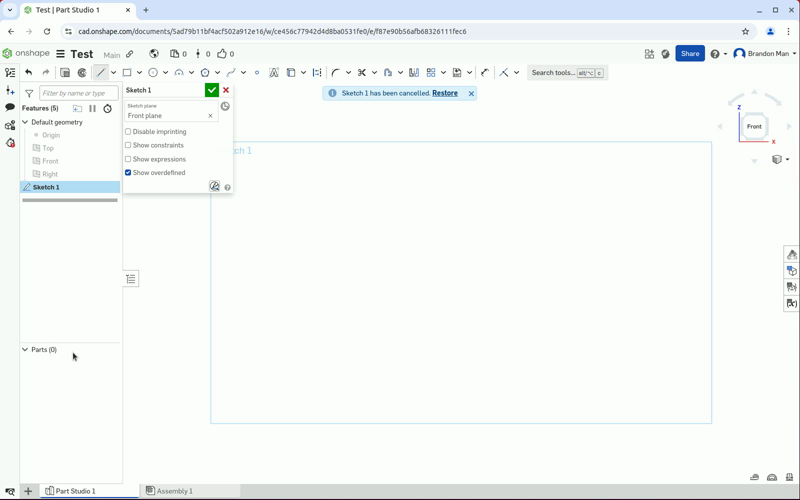
mouse_move(460, 239)
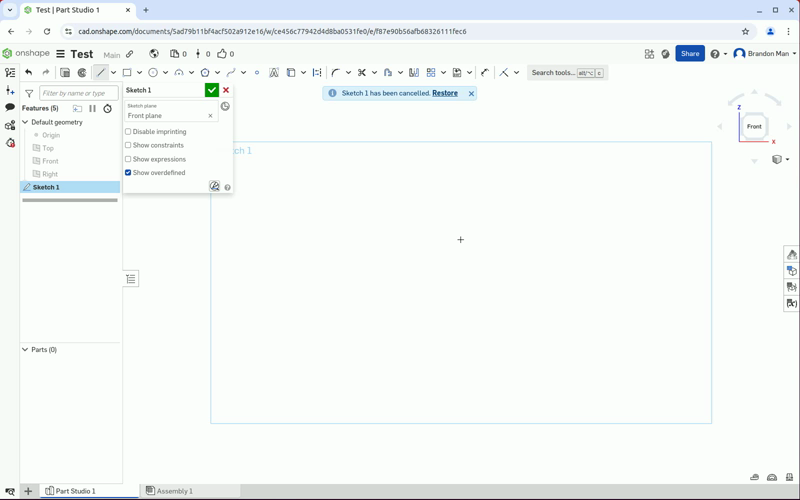
click(460, 239)
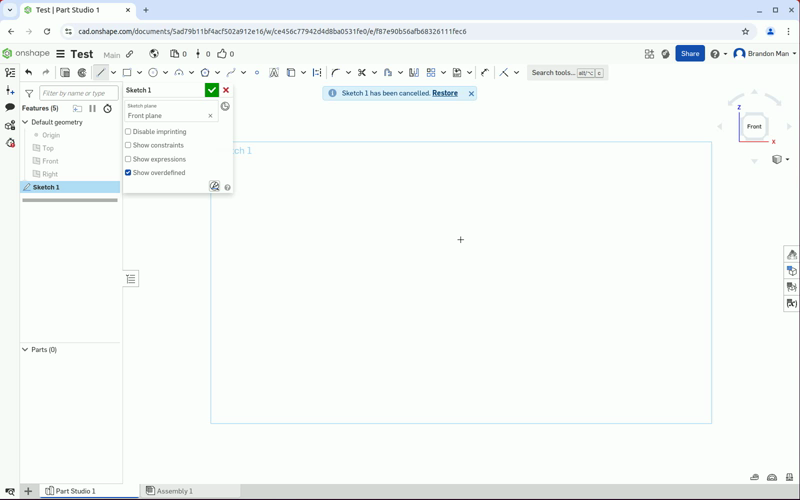
key_up(shift)
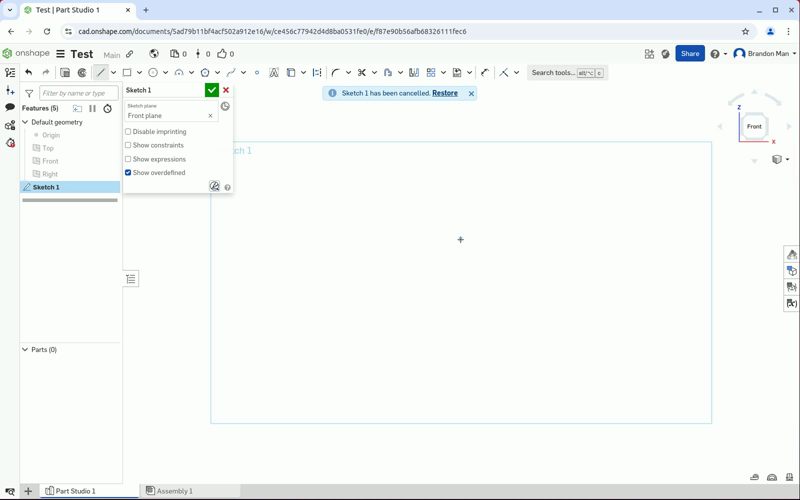
key_down(shift)
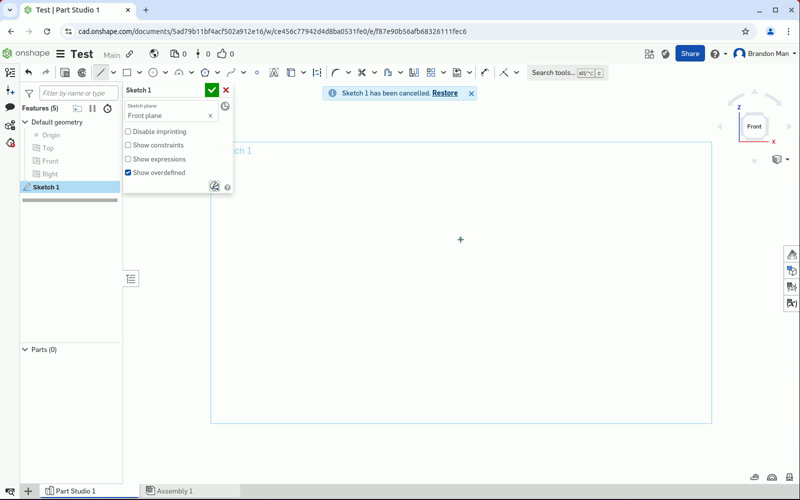
mouse_move(490, 239)
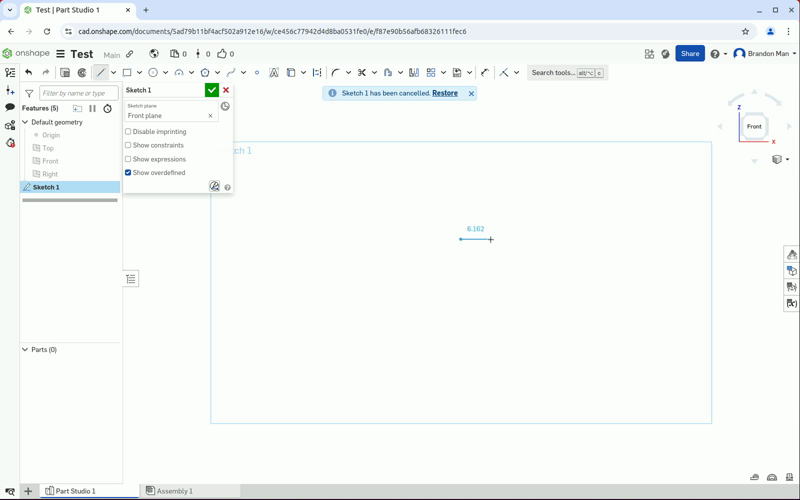
mouse_move(488, 239)
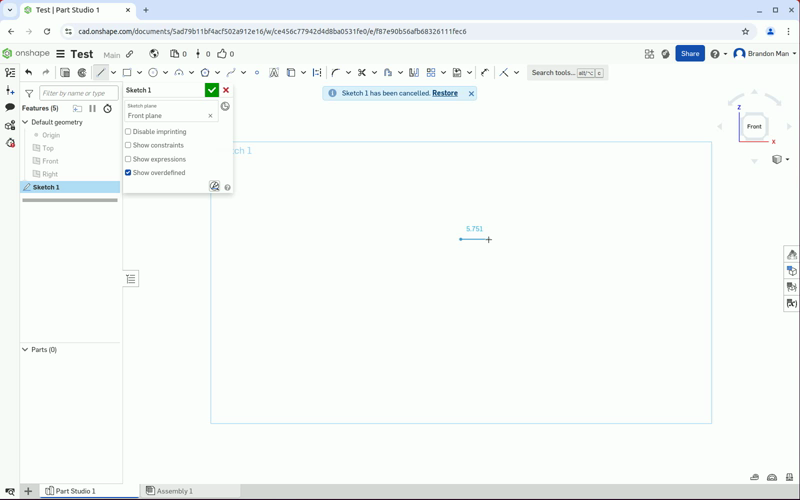
click(488, 239)
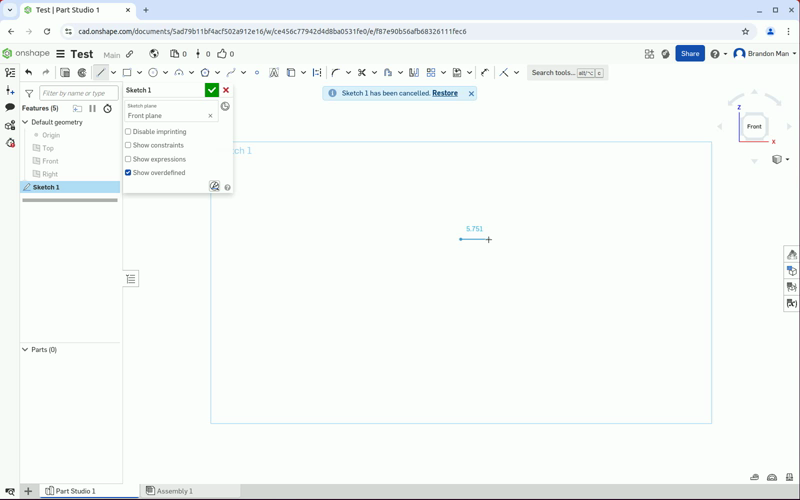
key_up(shift)
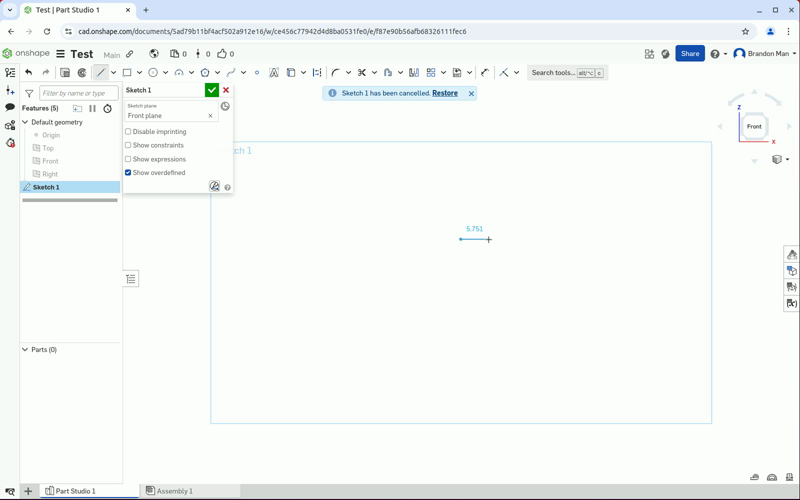
key_down(shift)
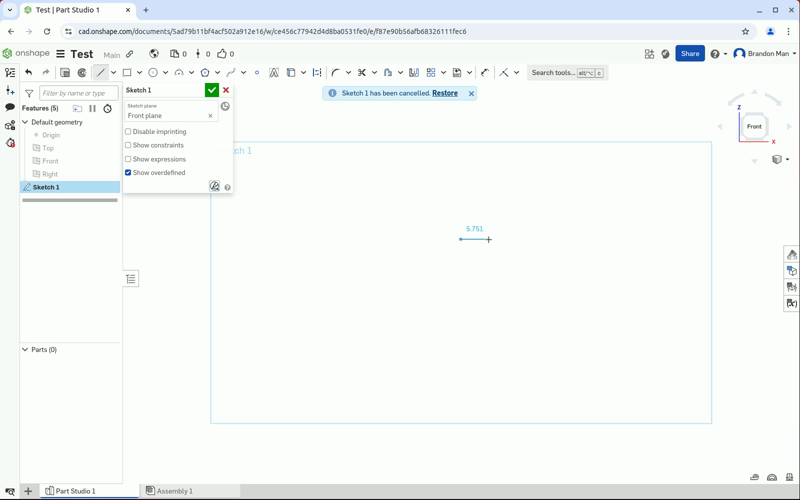
mouse_move(518, 239)
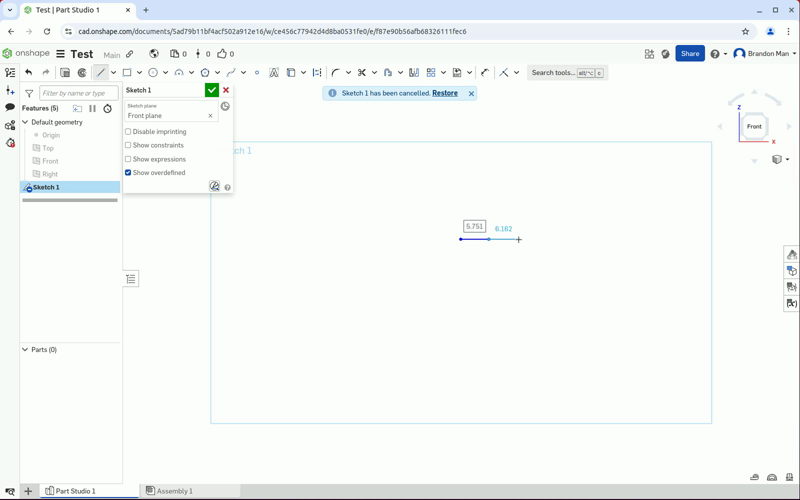
mouse_move(488, 222)
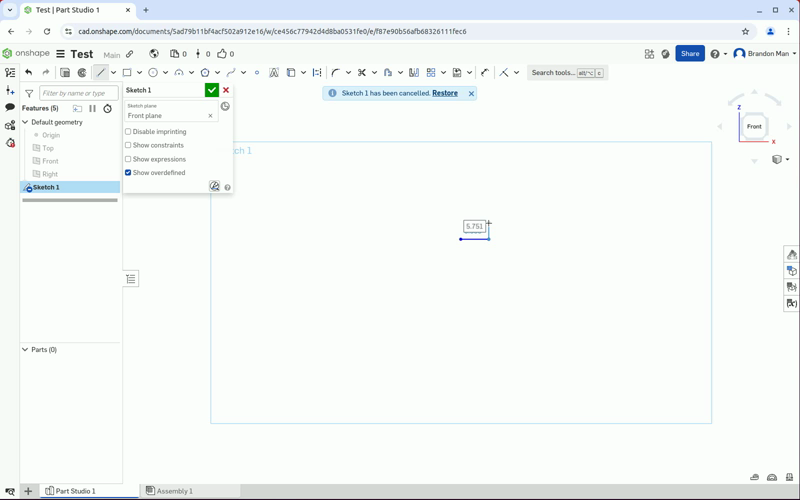
click(488, 222)
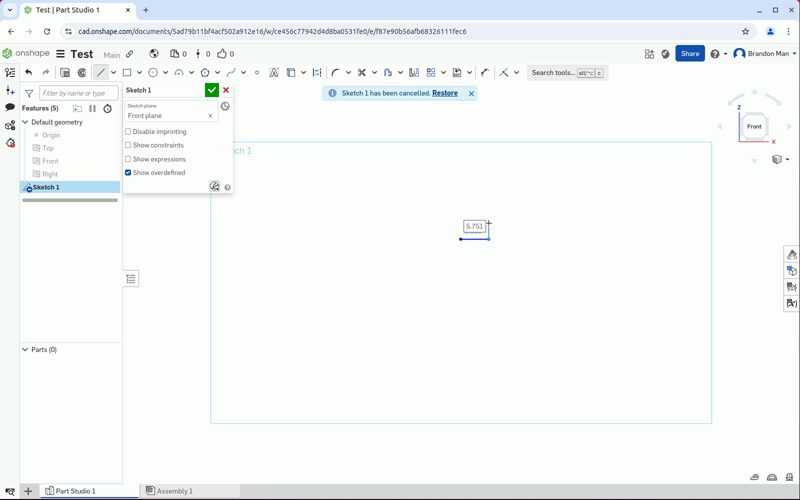
key_up(shift)
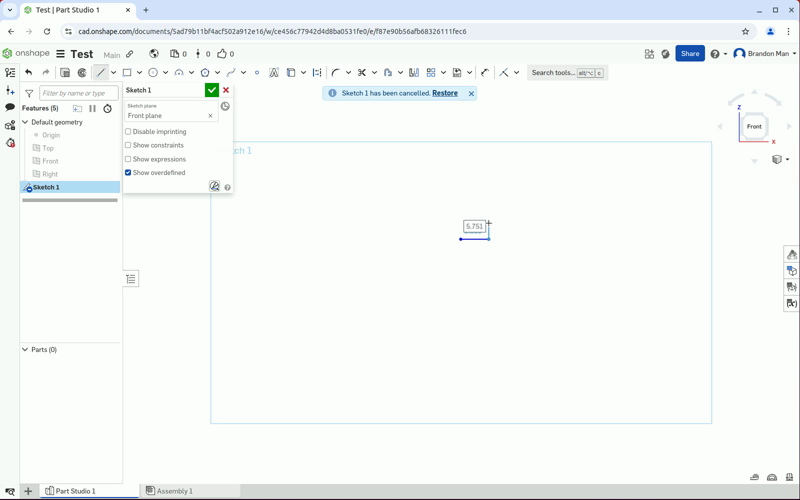
mouse_move(518, 222)
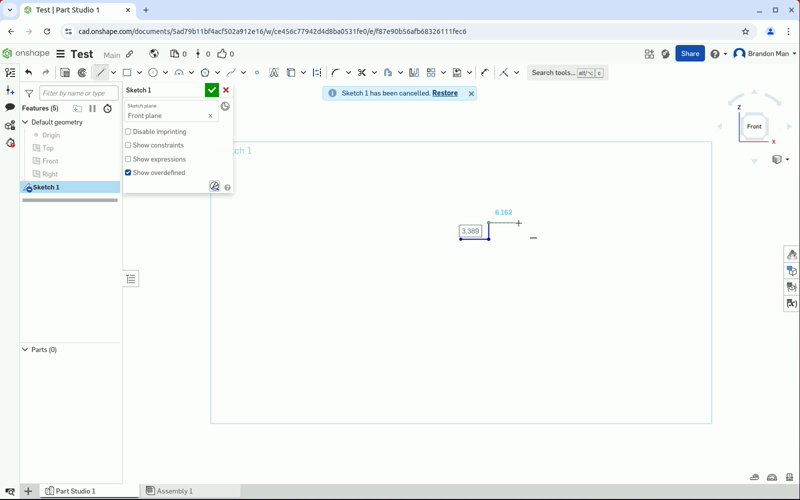
key_down(shift)
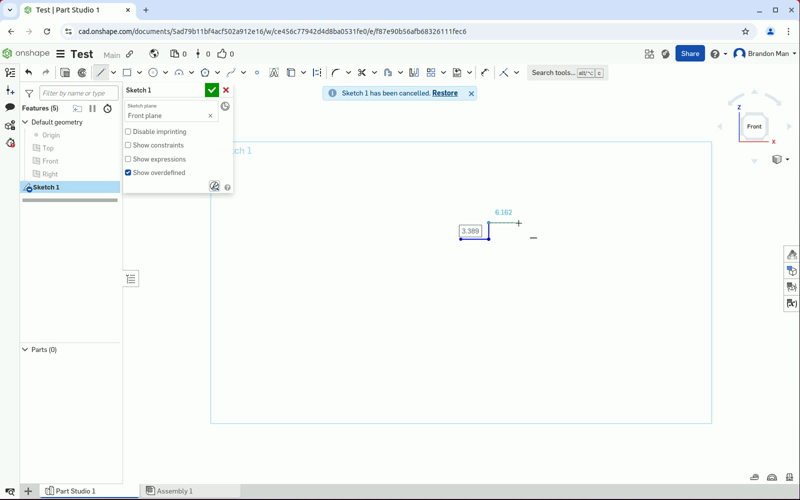
mouse_move(460, 239)
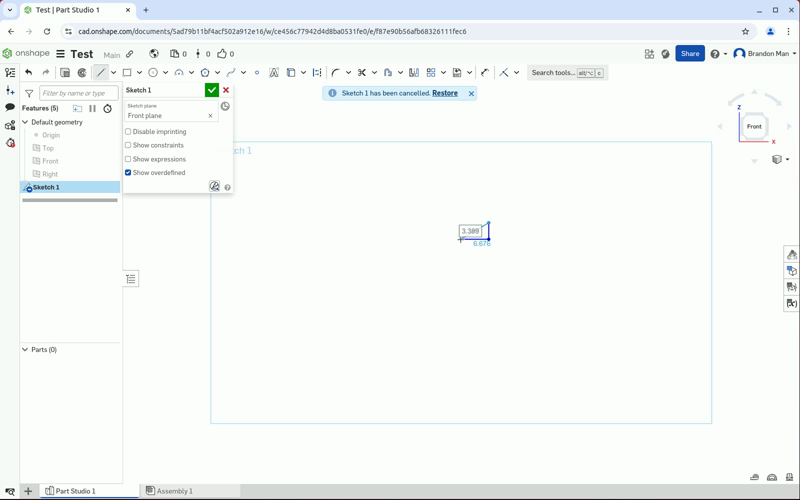
key_up(shift)
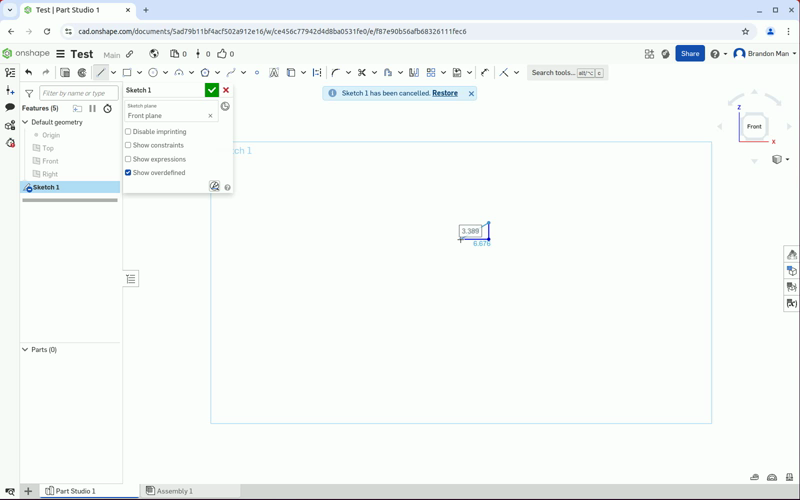
click(460, 239)
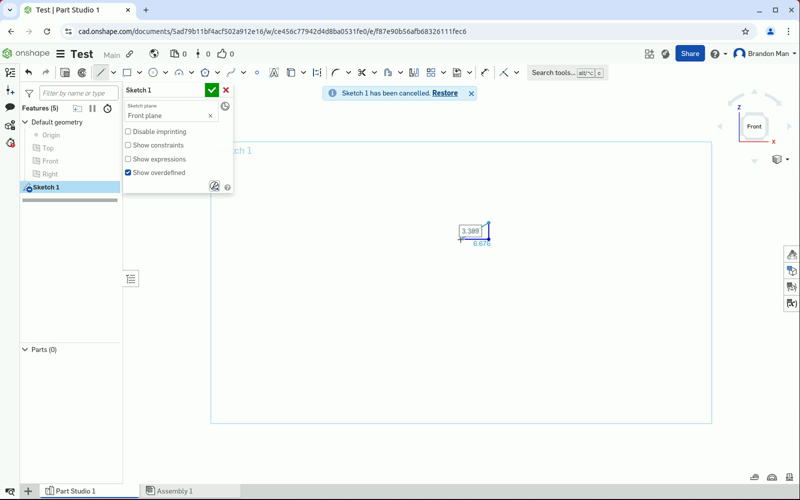
key(esc)
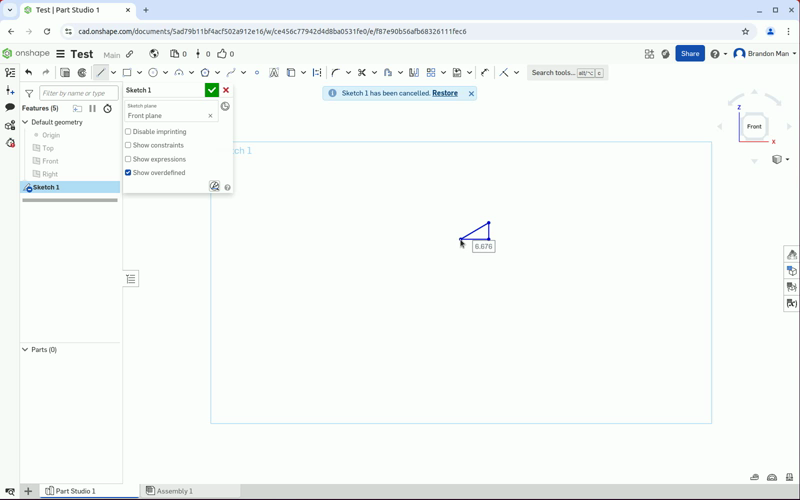
mouse_move(474, 237)
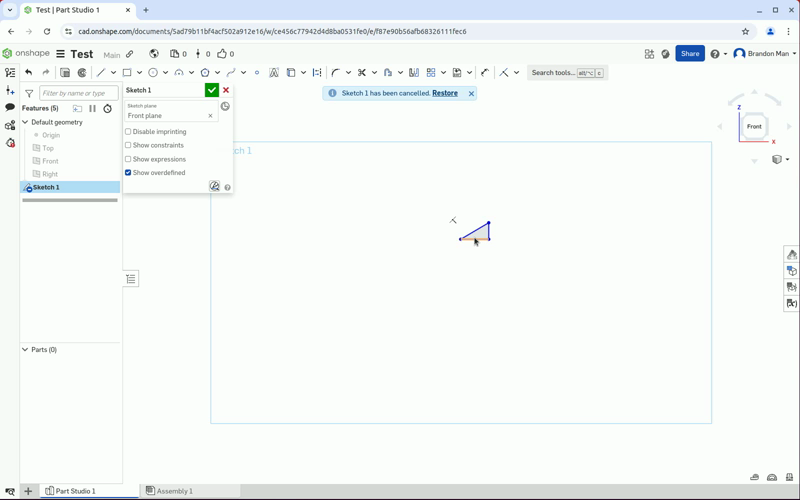
scroll(6)
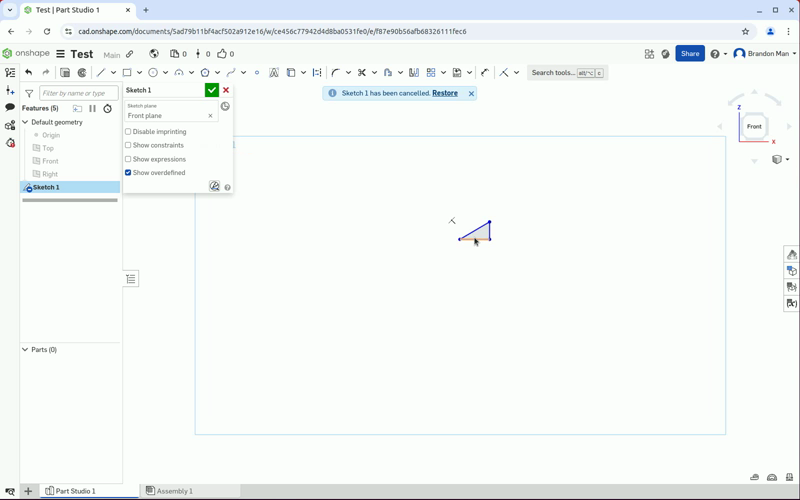
scroll(6)
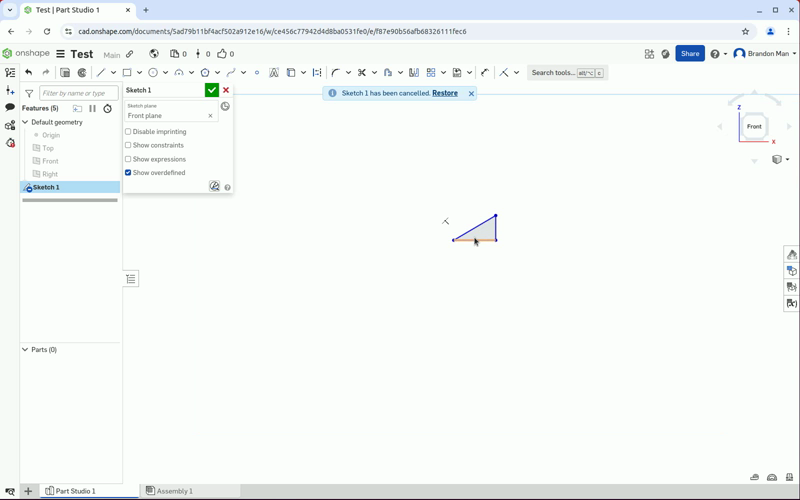
scroll(6)
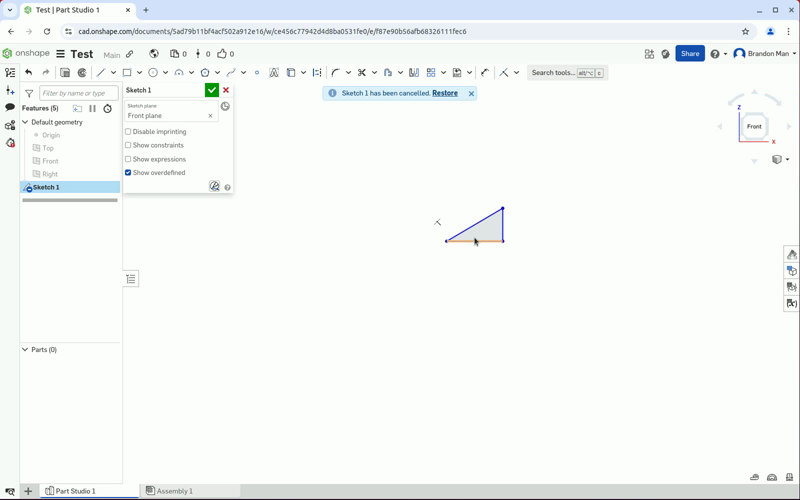
scroll(6)
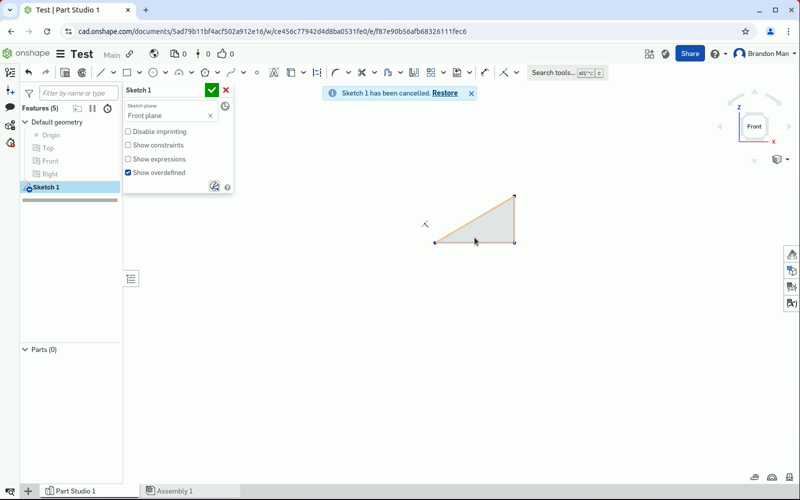
scroll(6)
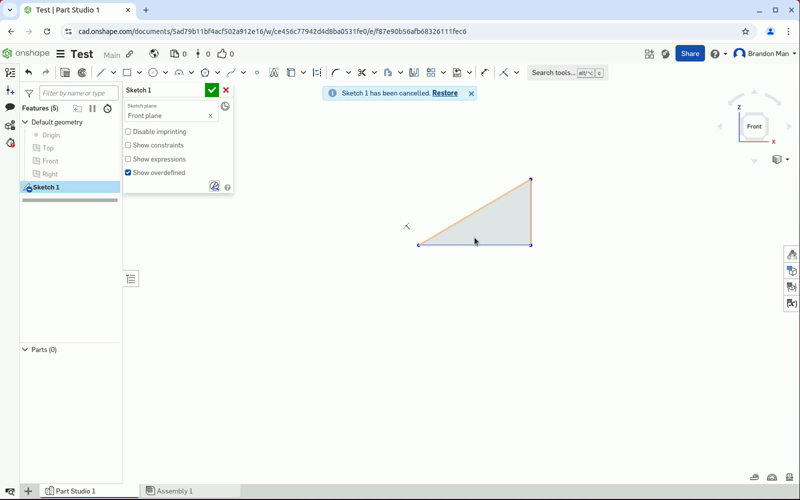
scroll(6)
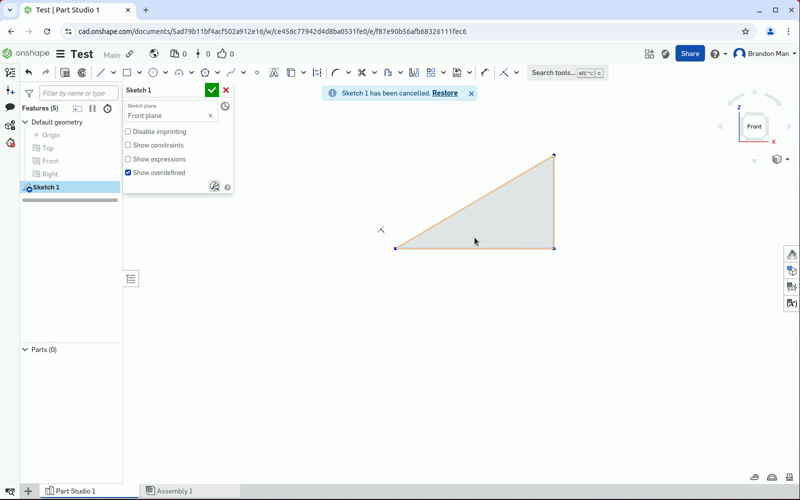
scroll(6)
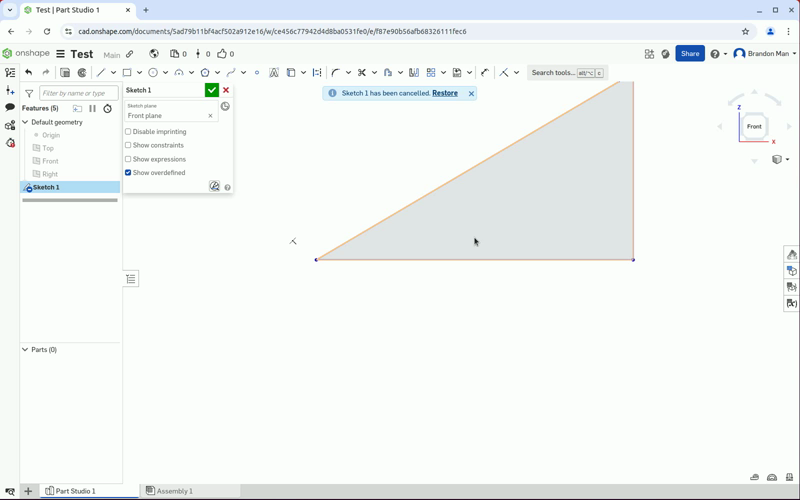
click(474, 237)
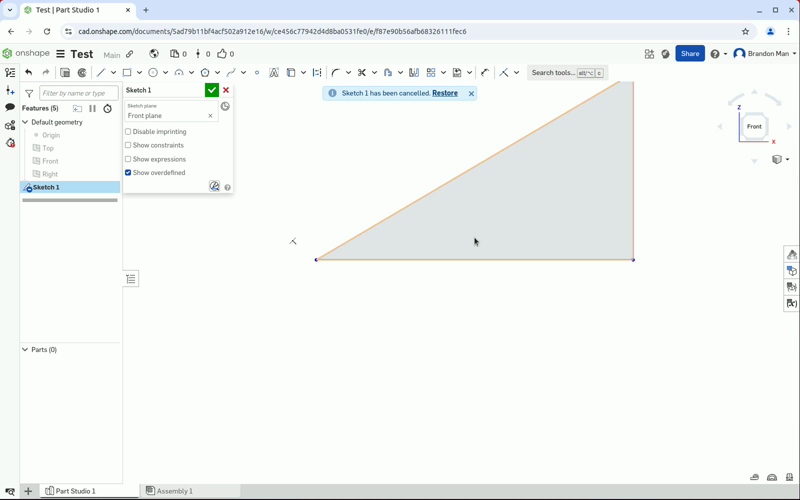
scroll(-6)
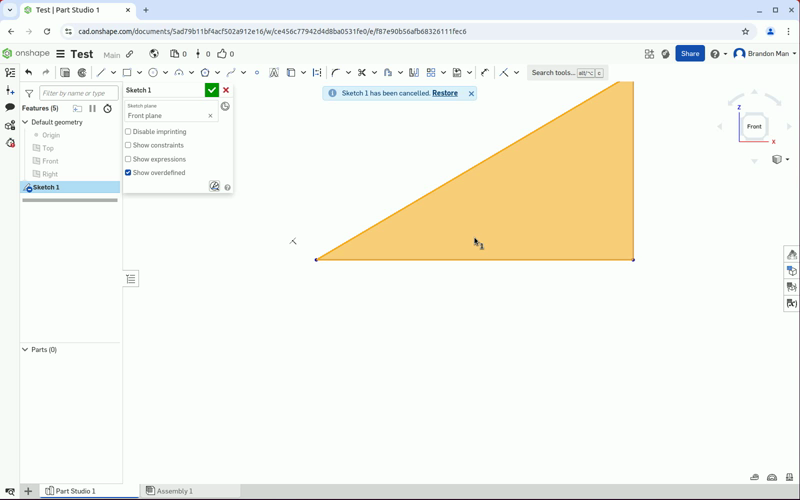
scroll(-6)
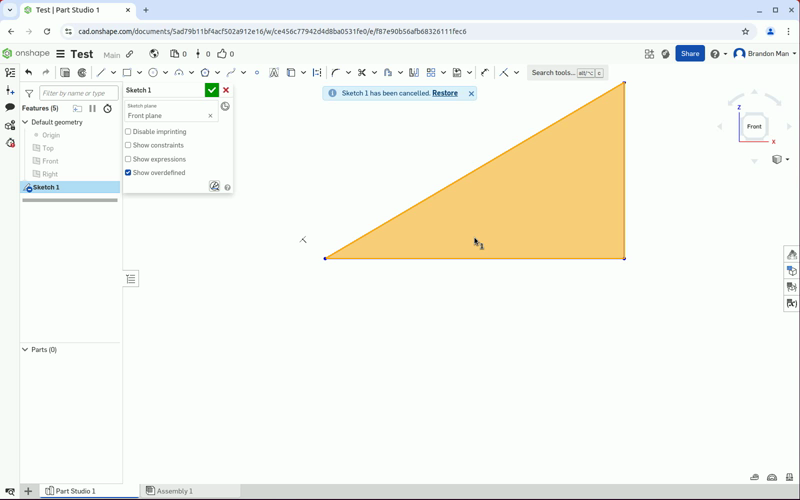
scroll(-6)
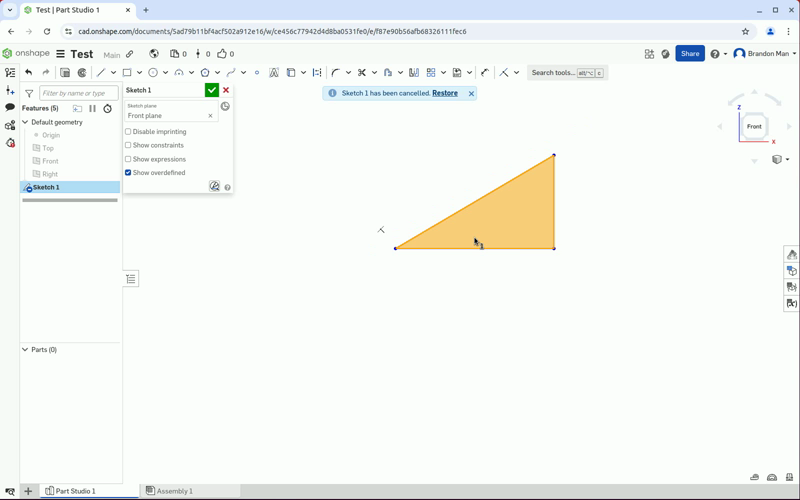
scroll(-6)
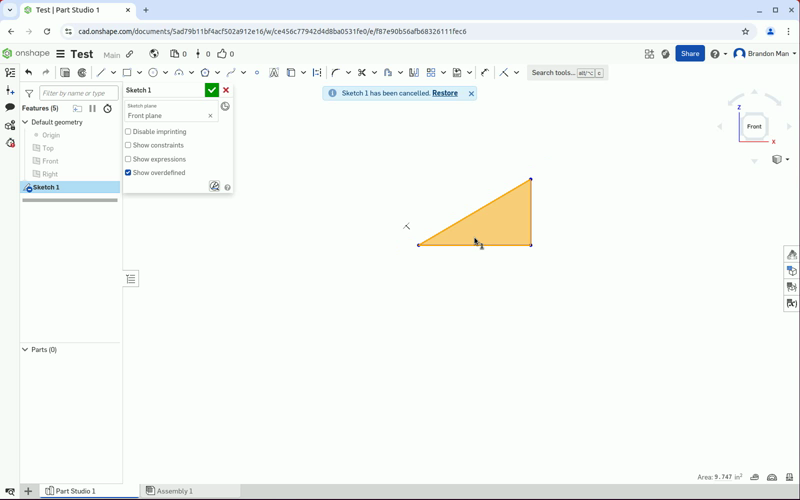
scroll(-6)
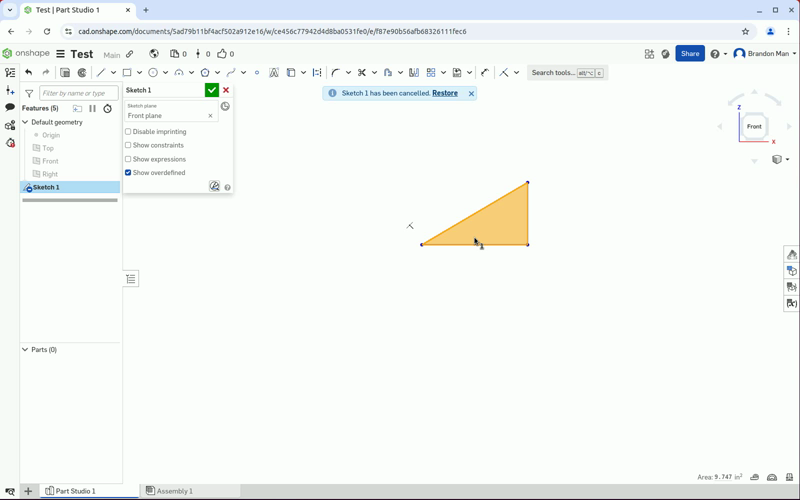
scroll(-6)
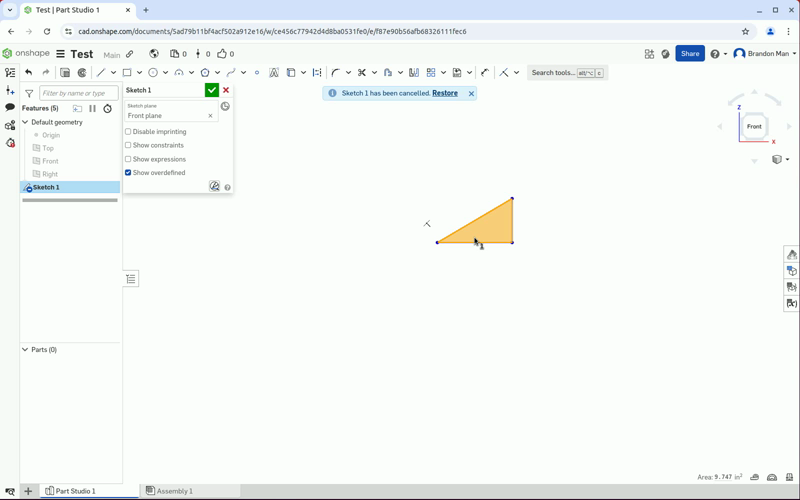
scroll(-6)
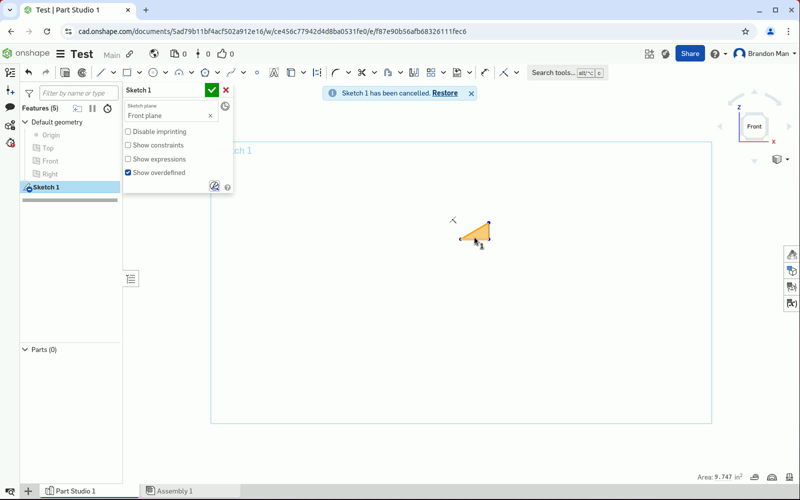
mouse_move(73, 352)
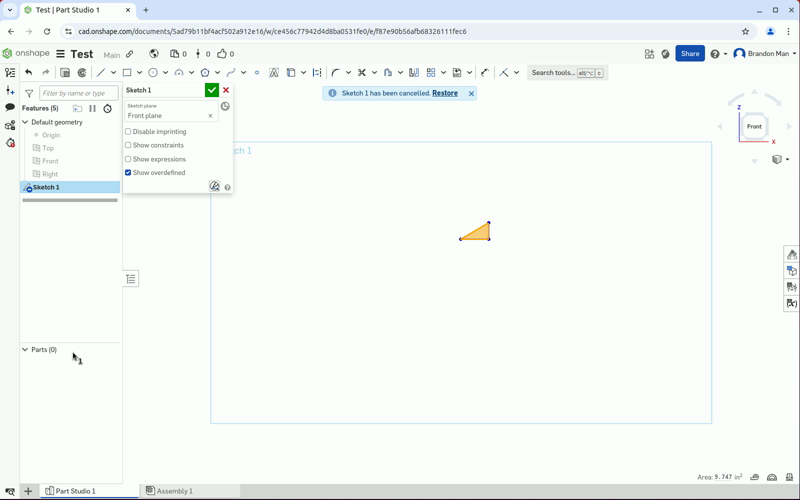
key(shift+y)
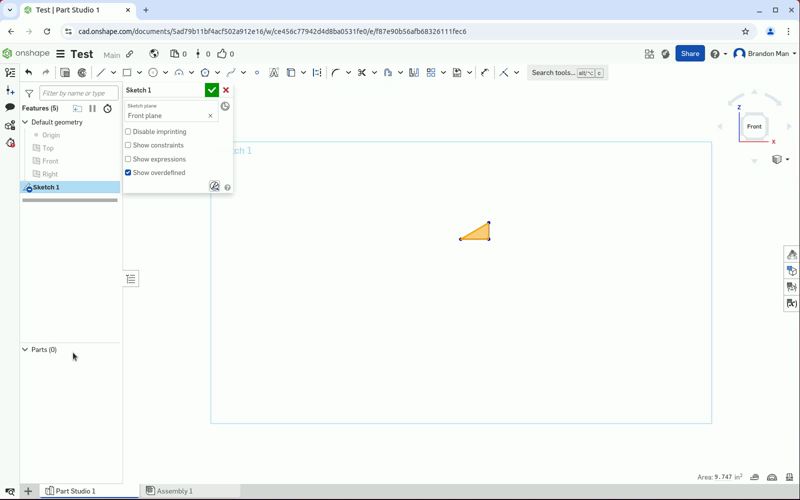
key(shift+e)
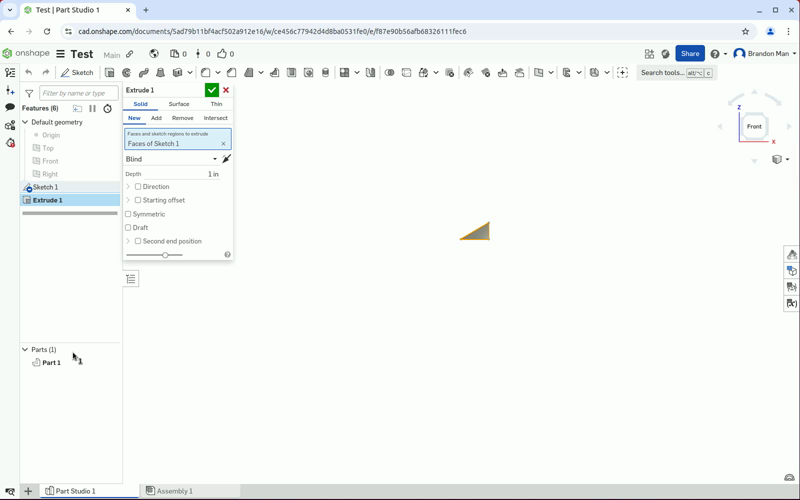
mouse_move(143, 106)
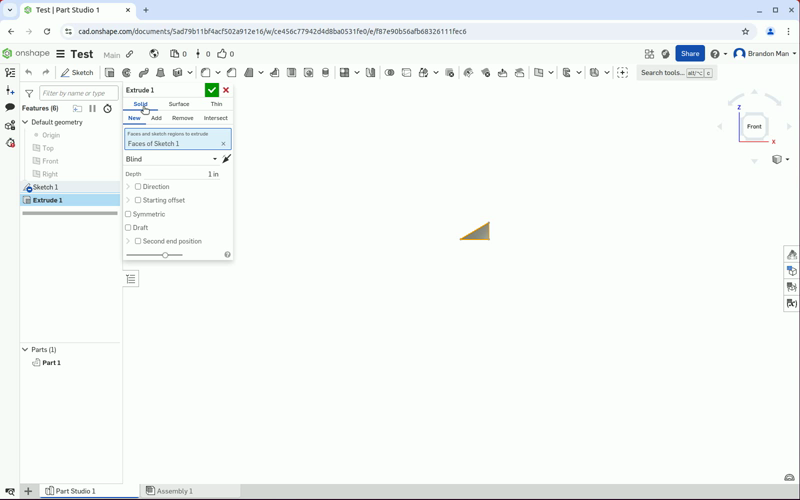
click(143, 106)
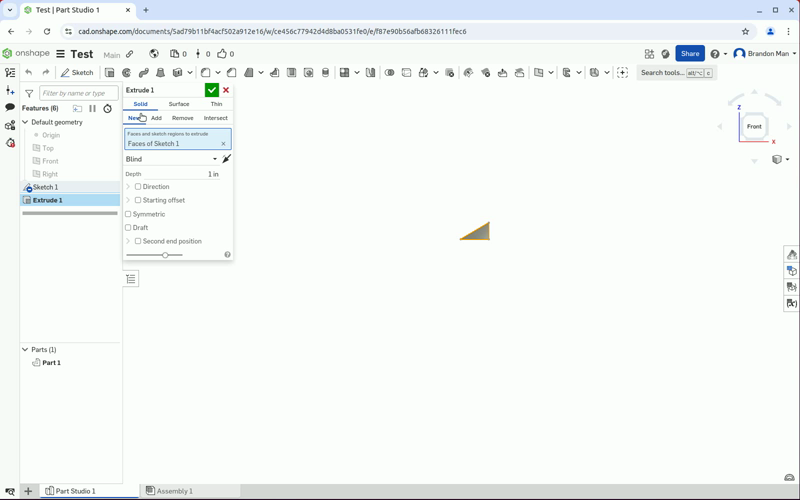
mouse_move(137, 120)
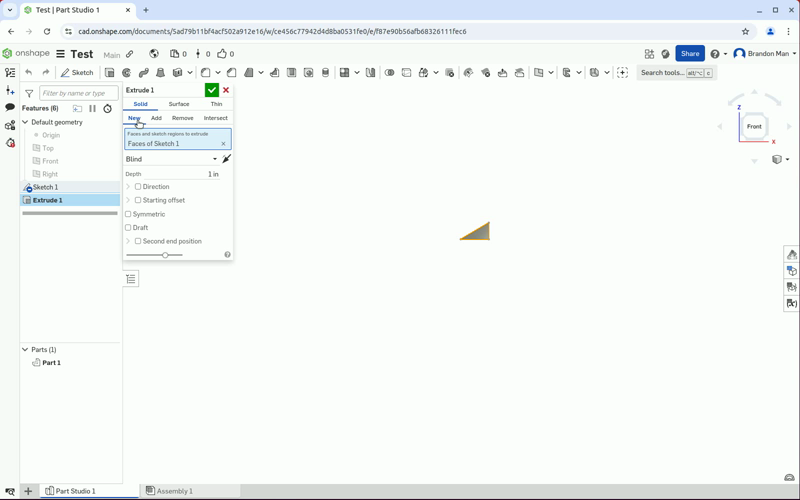
click(137, 120)
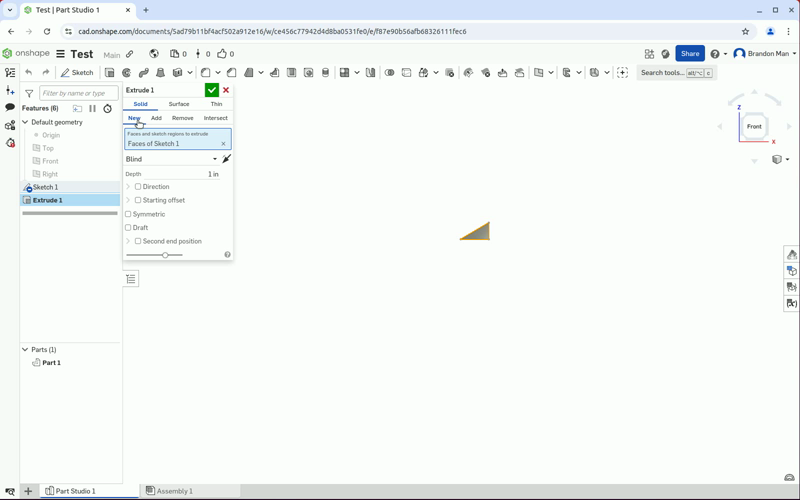
key(tab, 4)
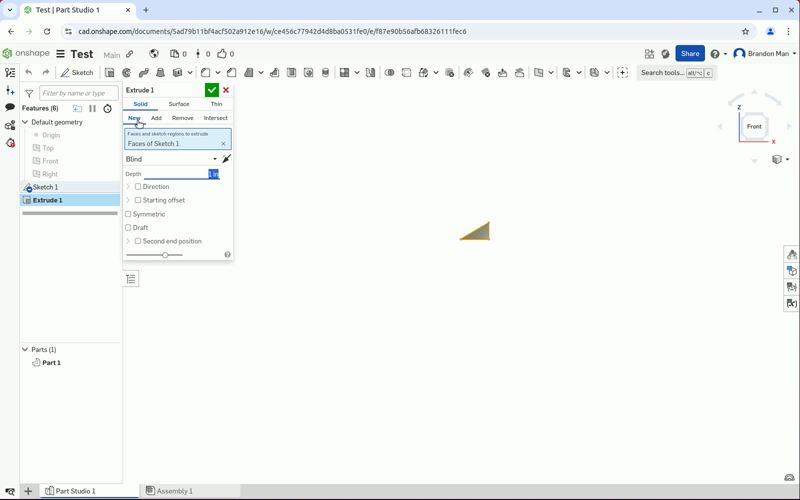
text(12.758)
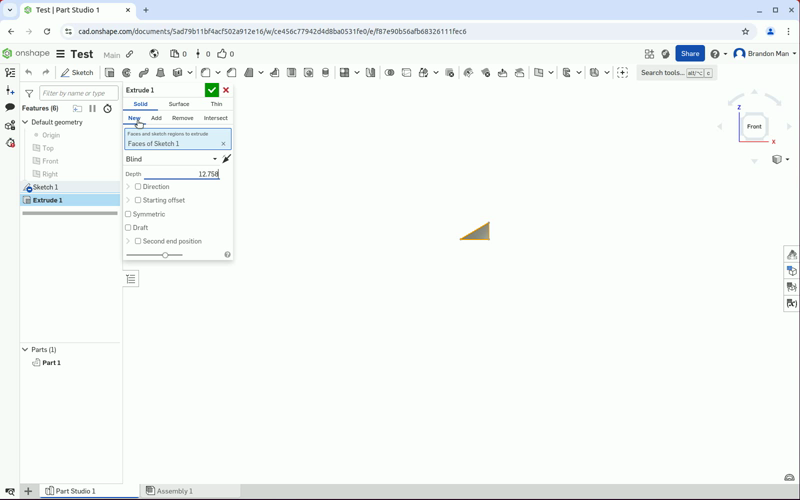
key(enter)
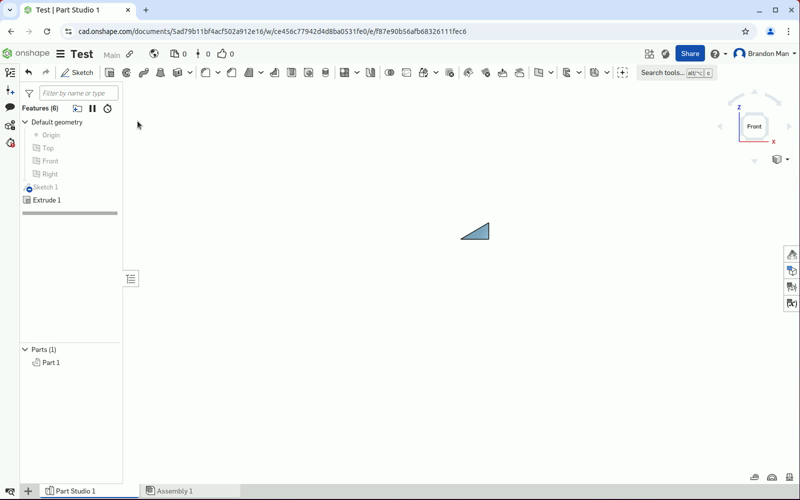
key(shift+h)
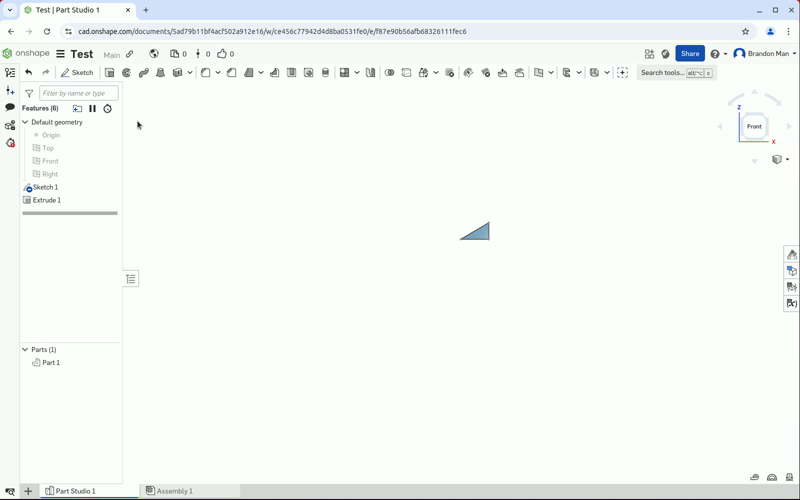
key(shift+h)
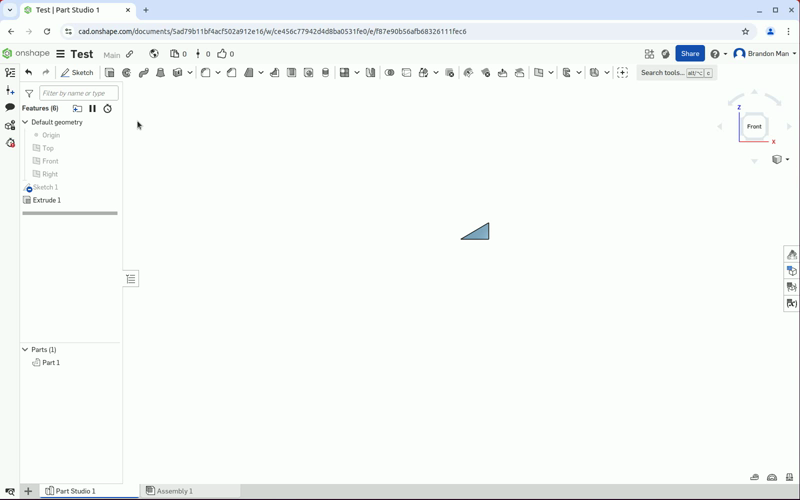
mouse_move(73, 189)
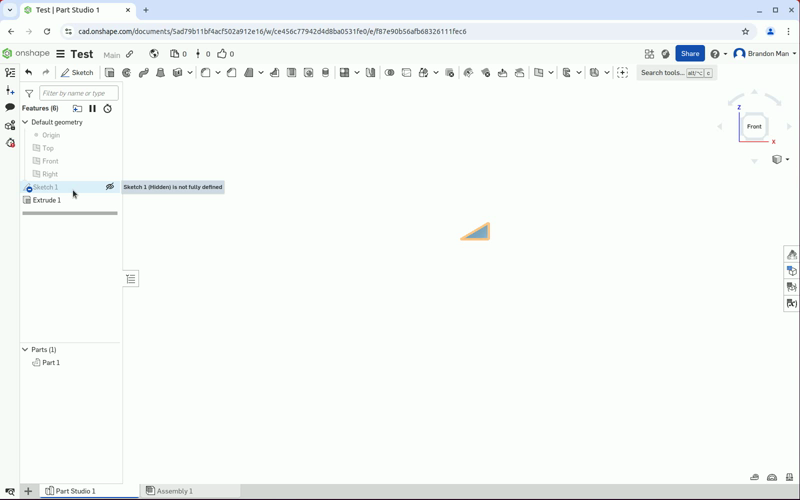
click(73, 189)
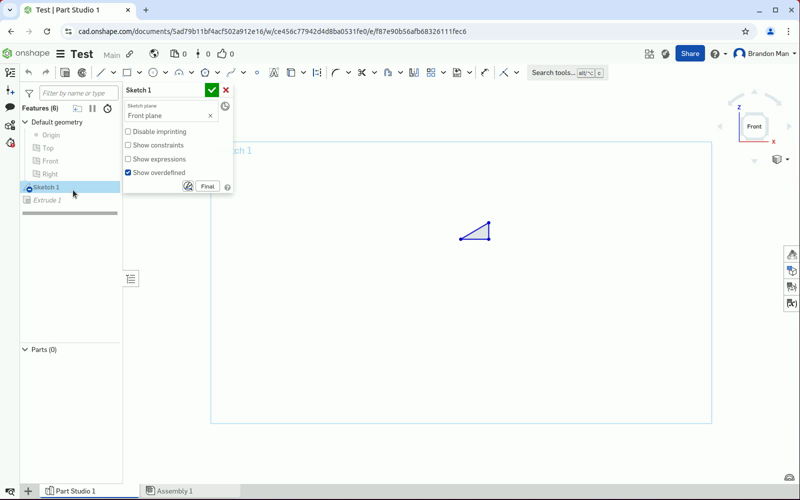
mouse_move(229, 92)
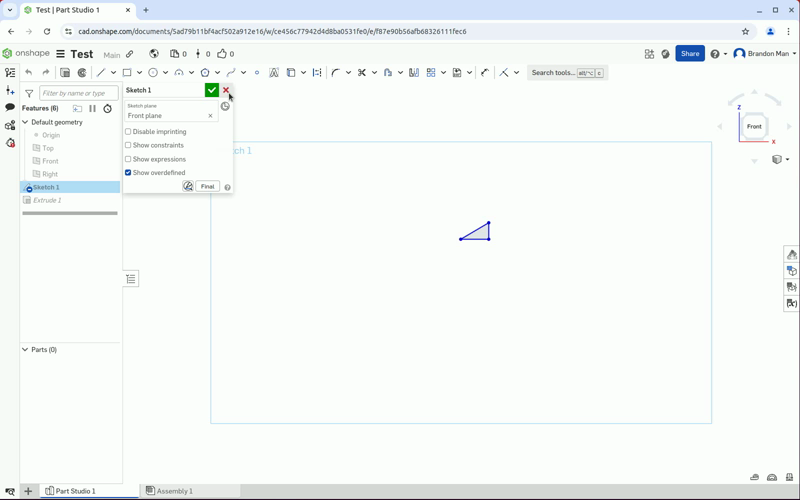
click(229, 92)
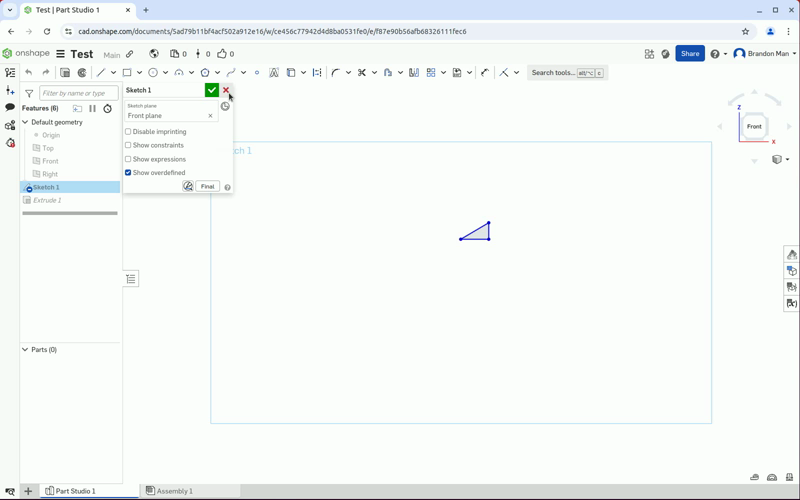
key(shift+s)
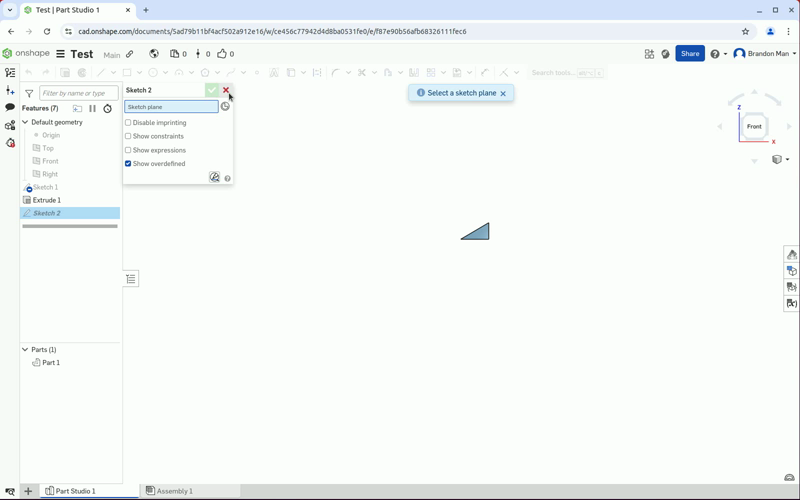
mouse_move(73, 163)
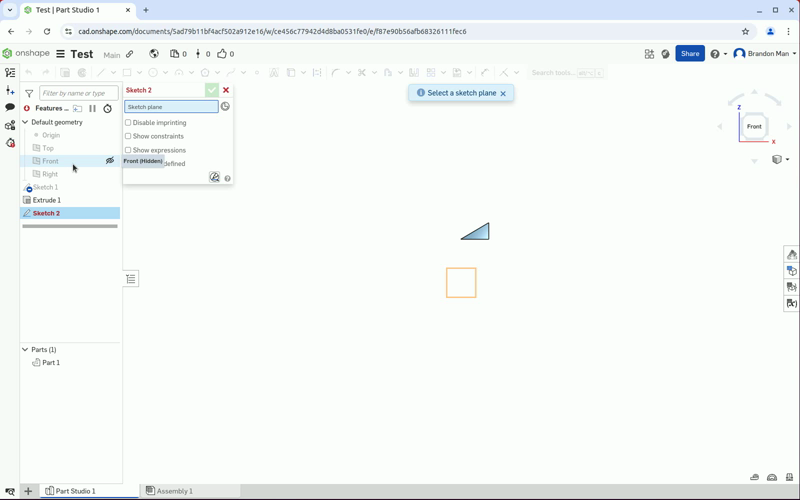
click(73, 163)
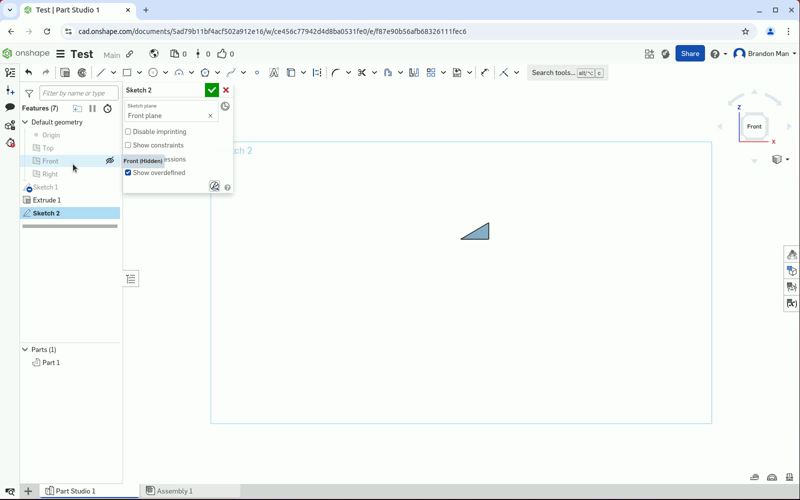
mouse_move(73, 352)
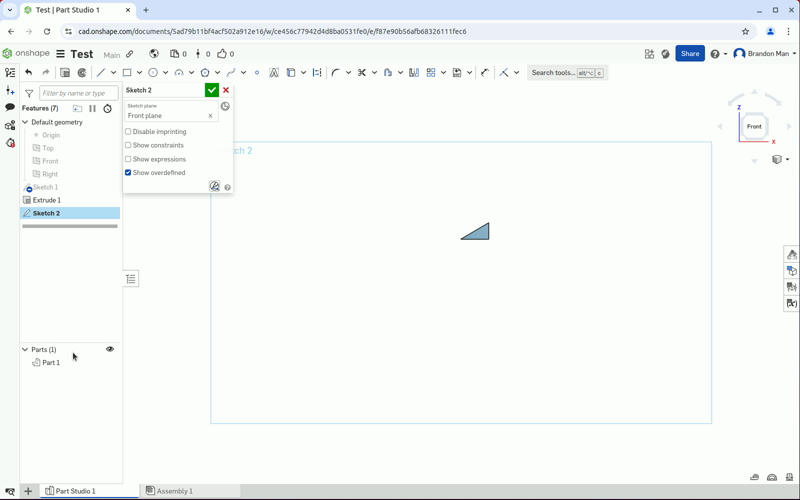
key(y)
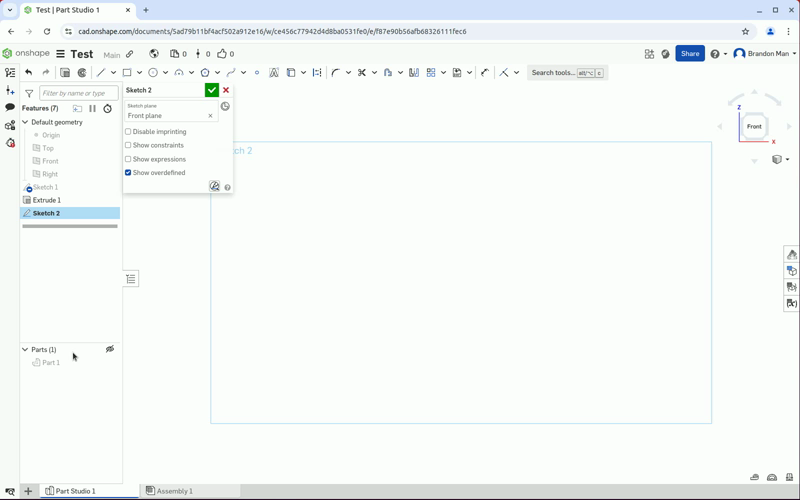
key(l)
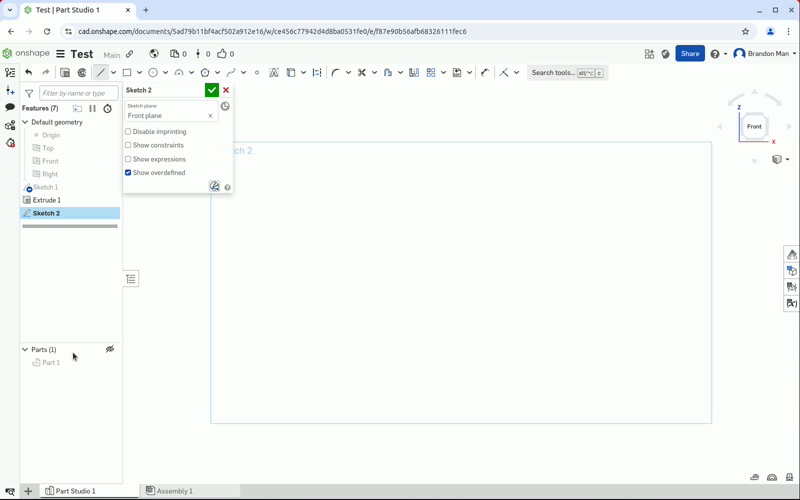
key_down(shift)
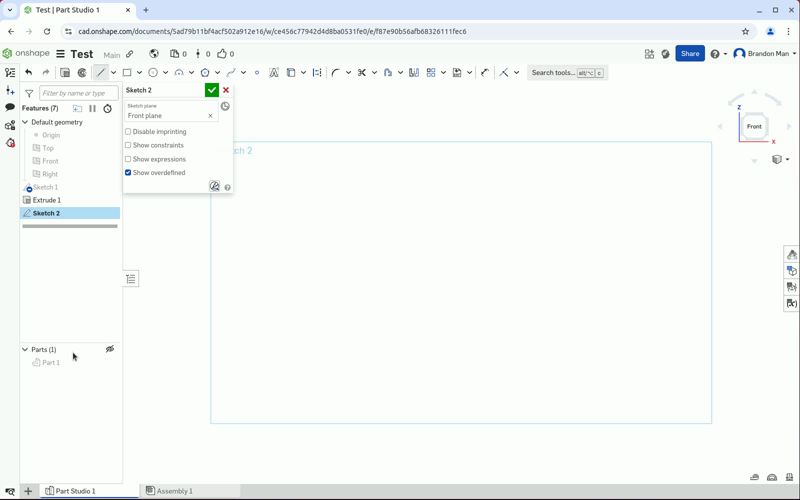
mouse_move(487, 239)
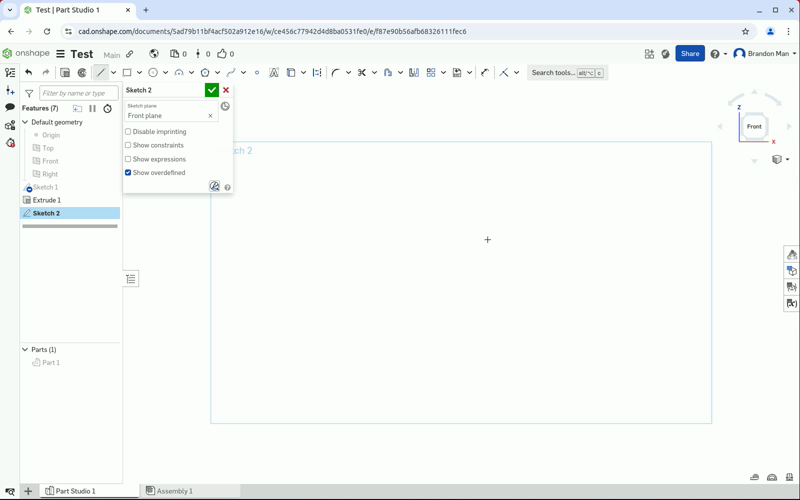
click(487, 239)
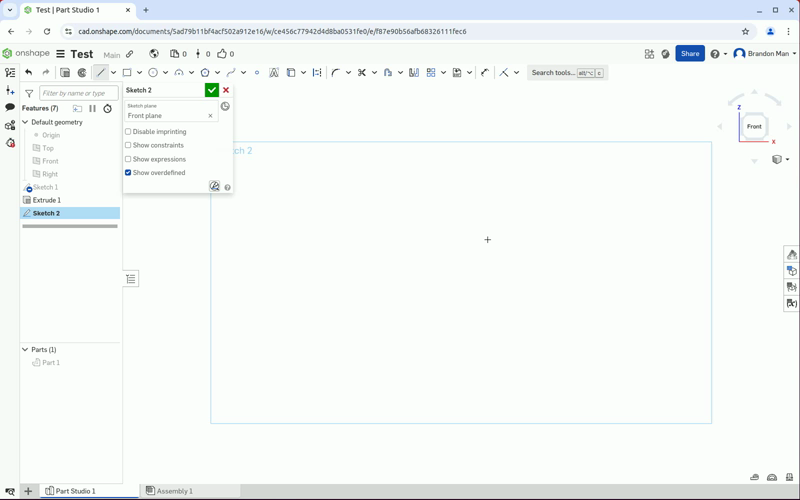
key_up(shift)
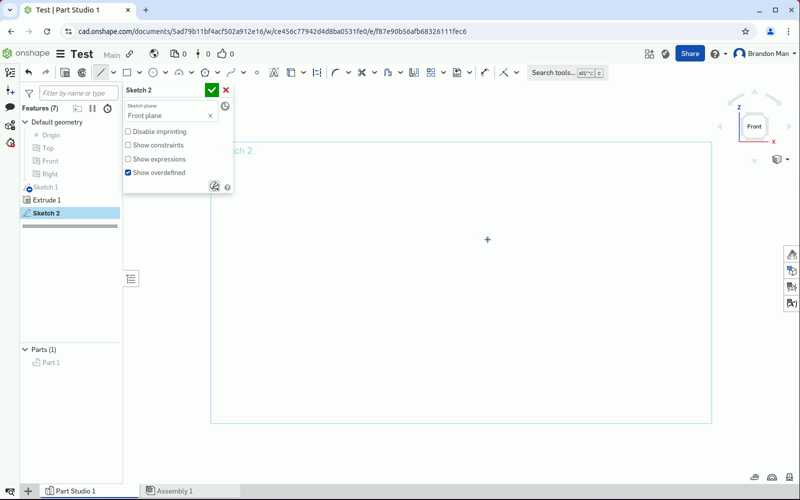
key_down(shift)
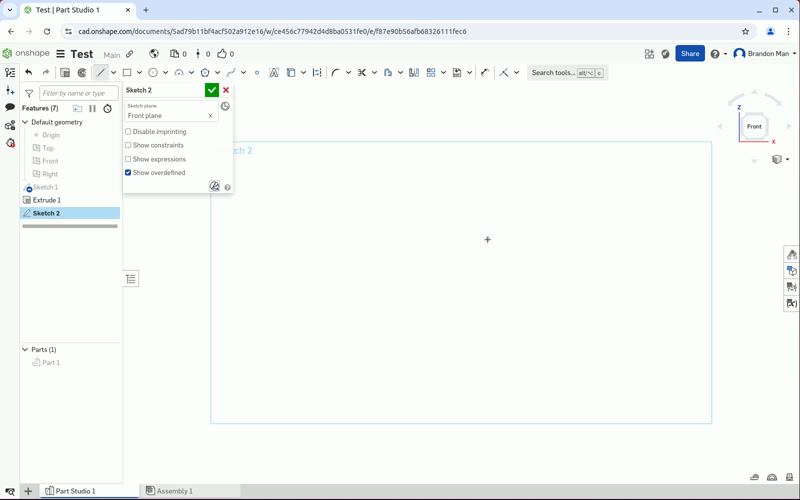
mouse_move(517, 239)
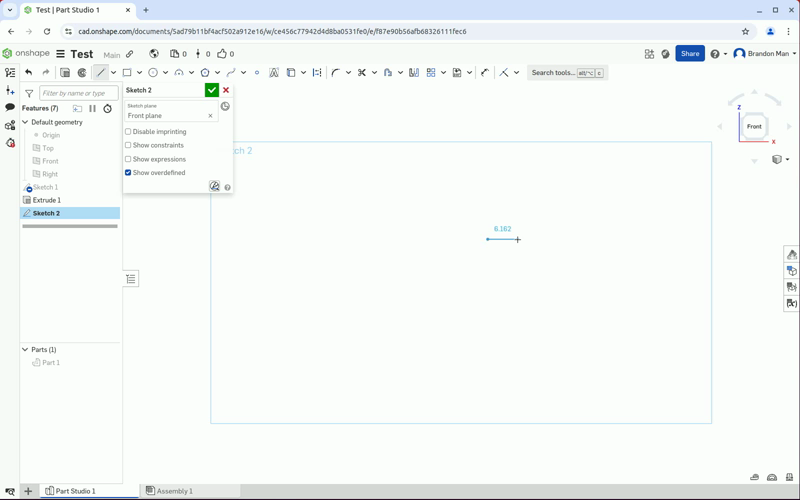
mouse_move(515, 239)
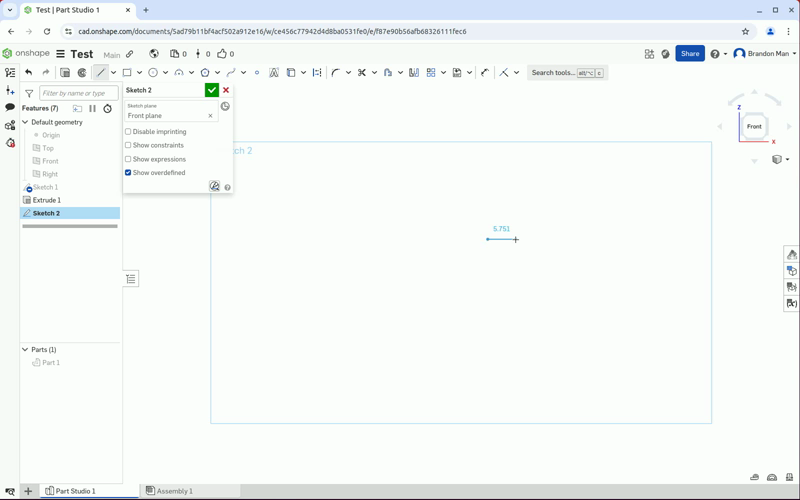
click(515, 239)
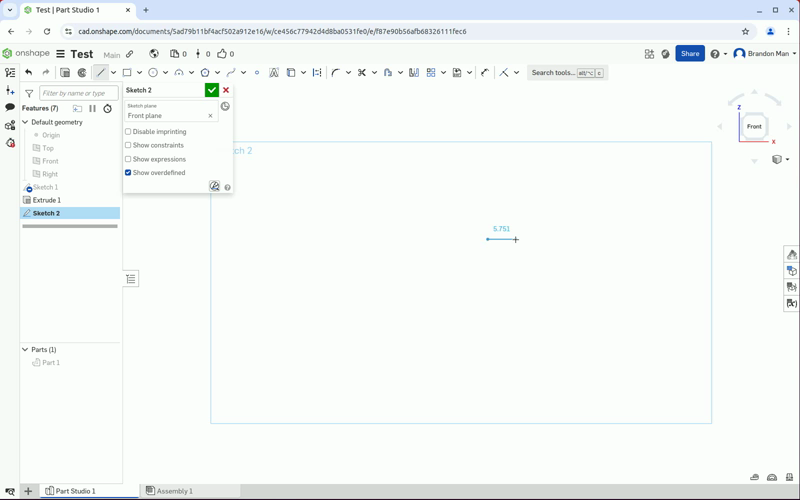
key_up(shift)
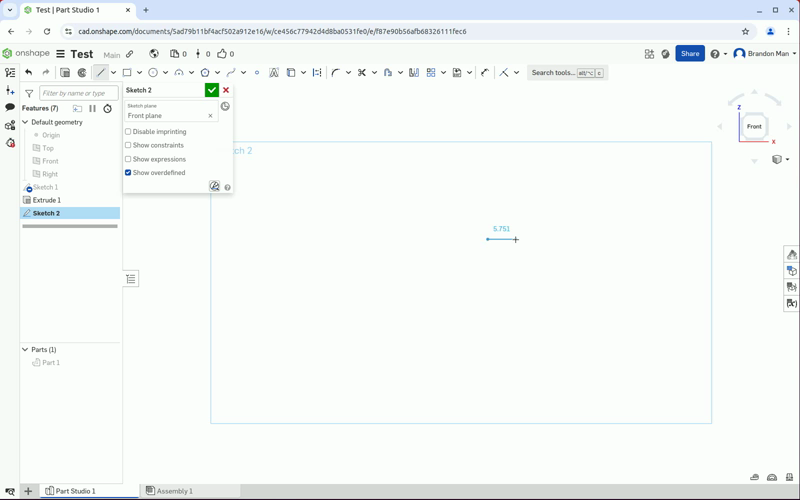
key_down(shift)
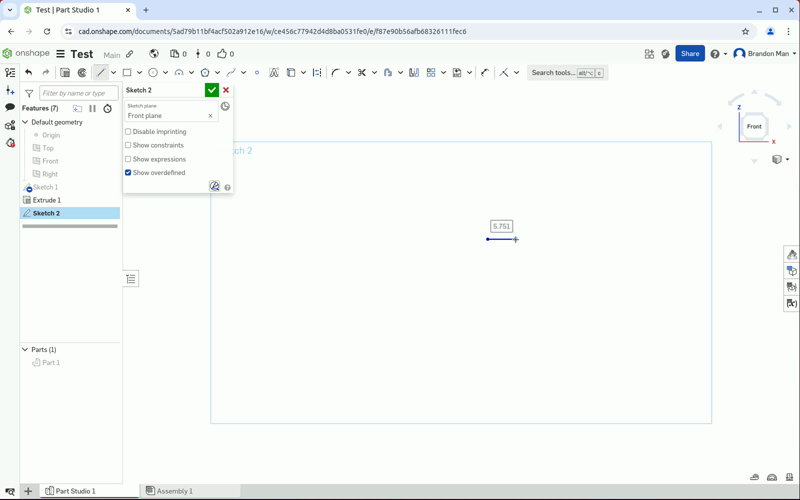
mouse_move(545, 239)
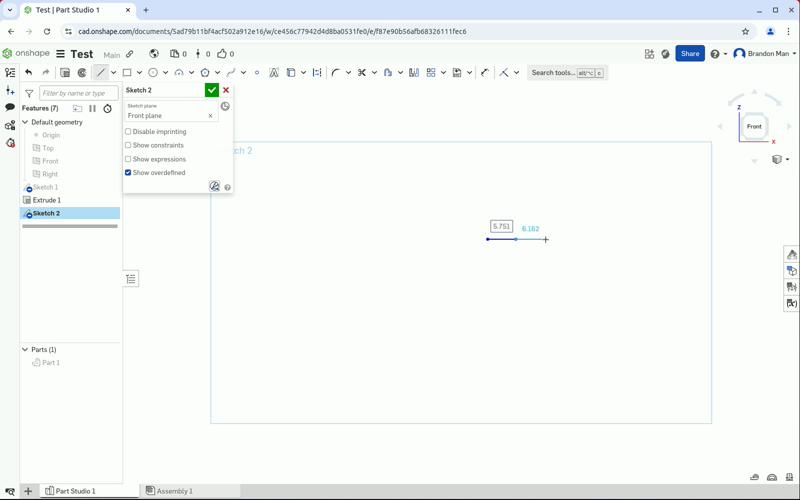
mouse_move(515, 222)
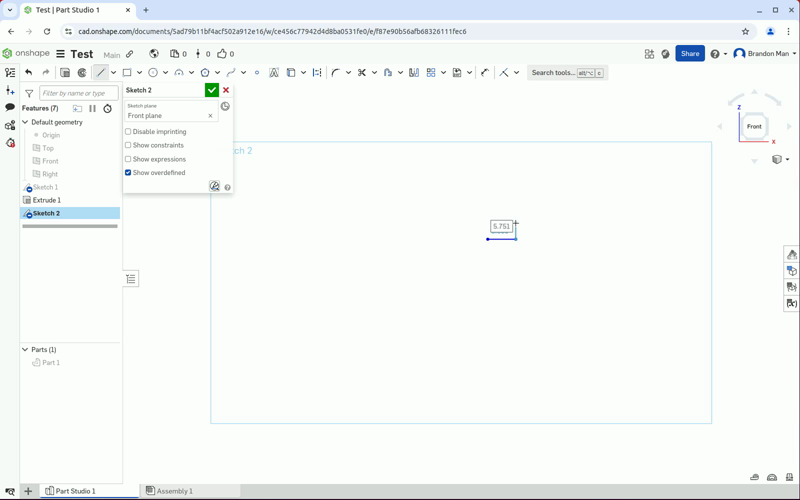
click(515, 222)
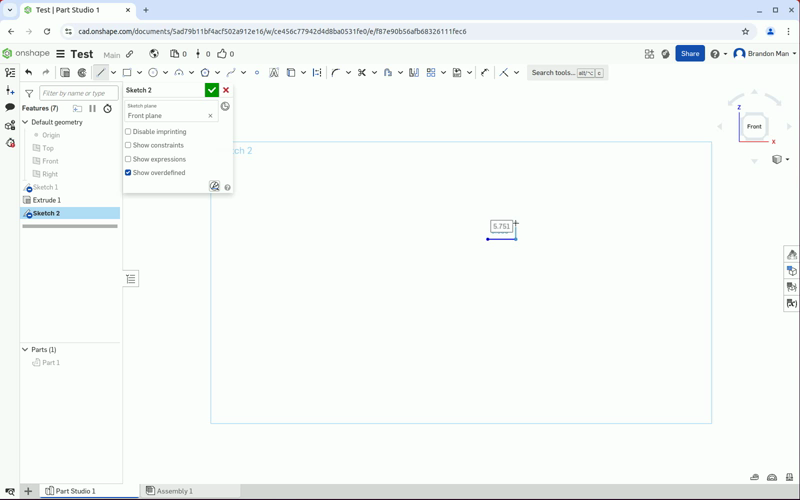
key_up(shift)
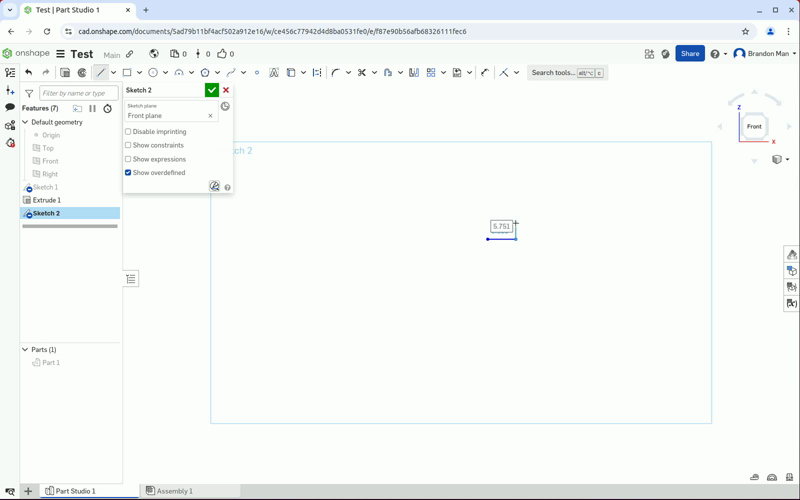
mouse_move(545, 222)
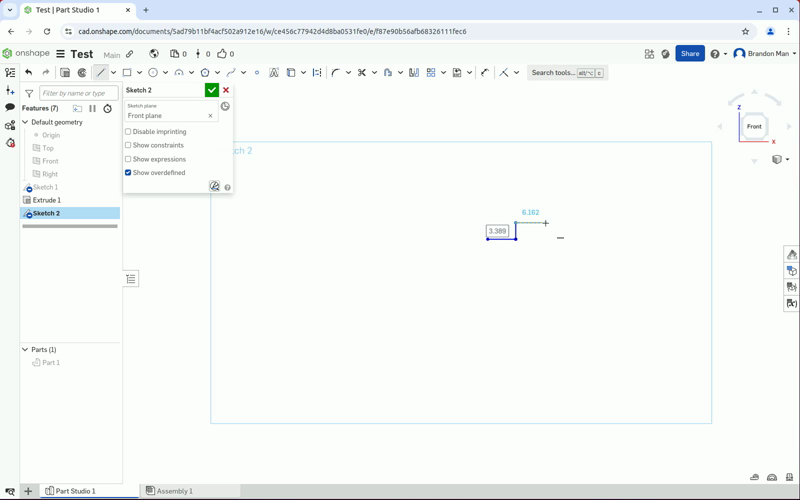
key_down(shift)
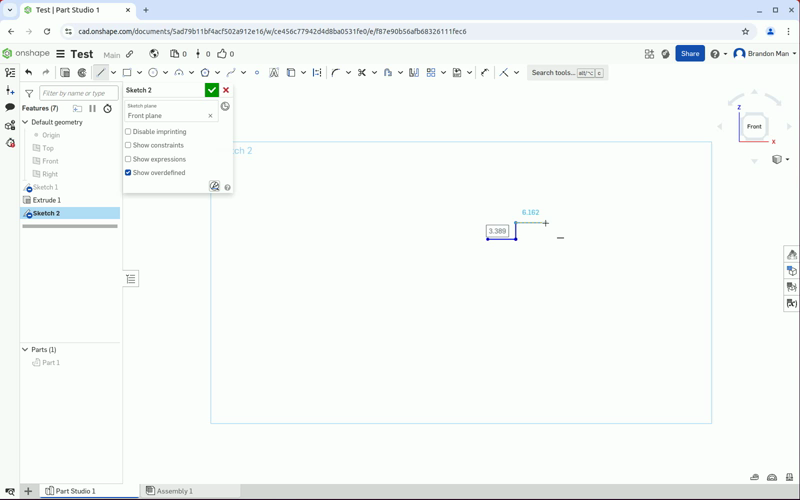
mouse_move(487, 239)
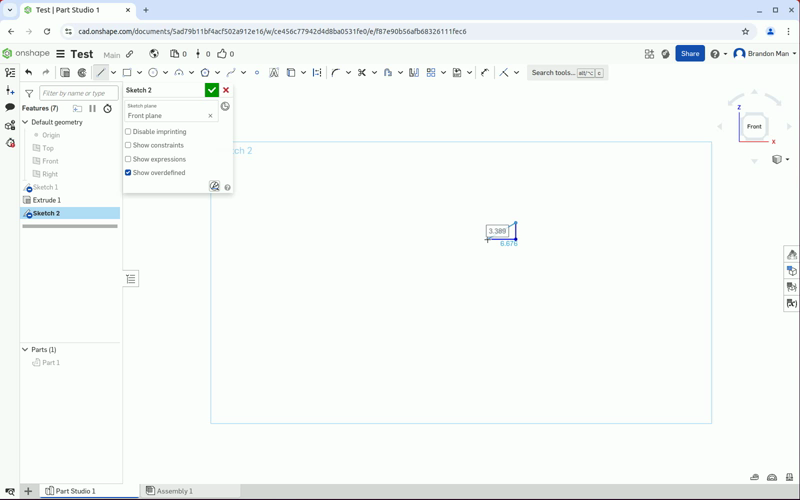
key_up(shift)
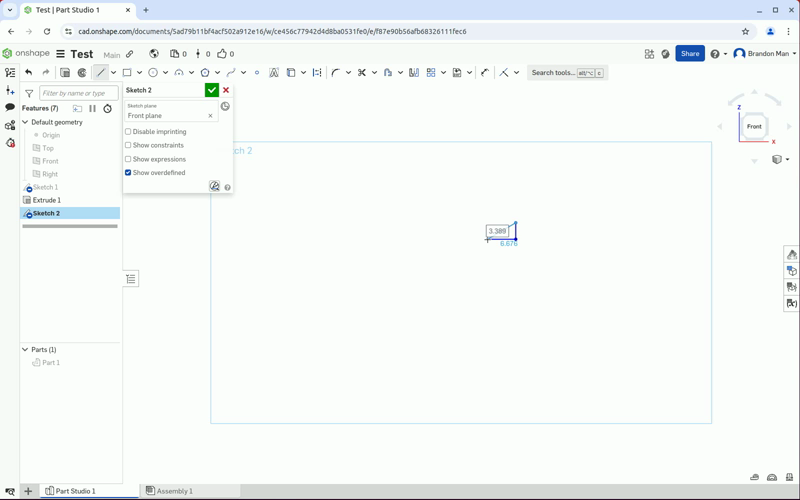
click(487, 239)
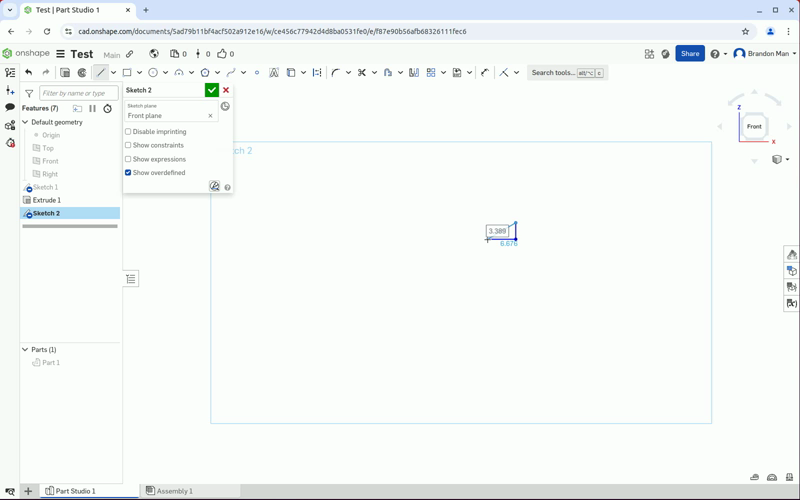
key(esc)
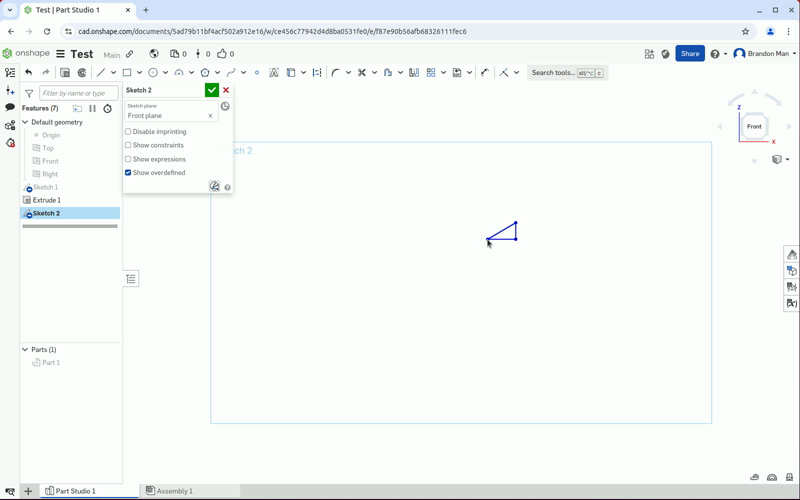
mouse_move(496, 235)
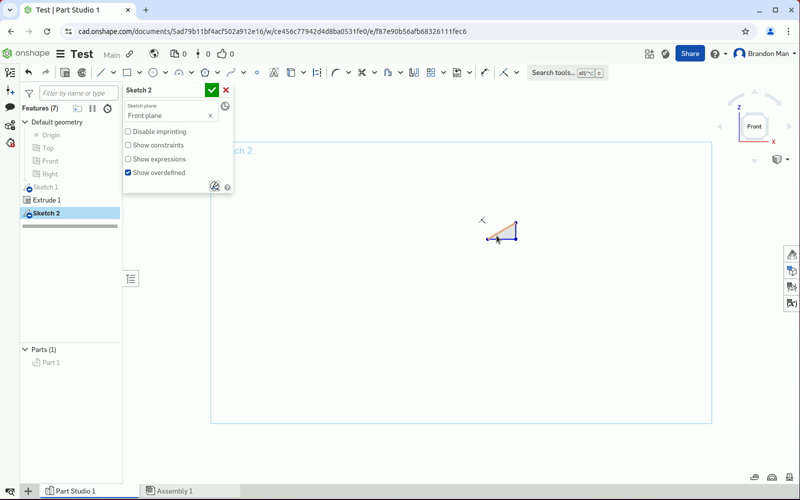
scroll(6)
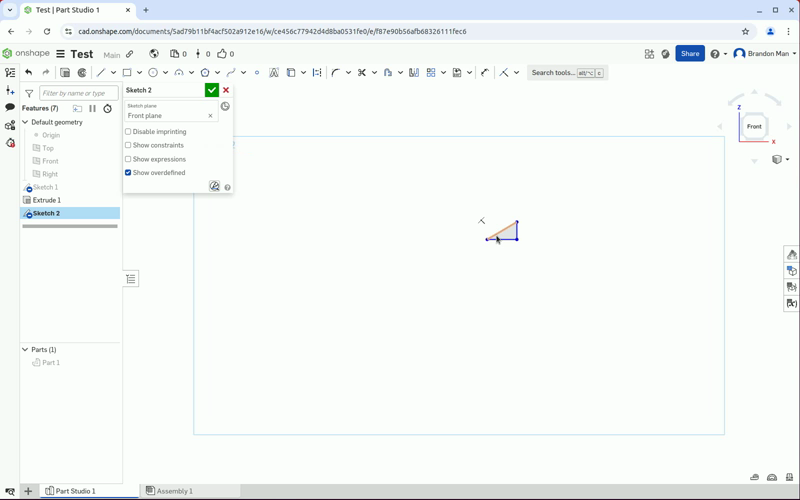
scroll(6)
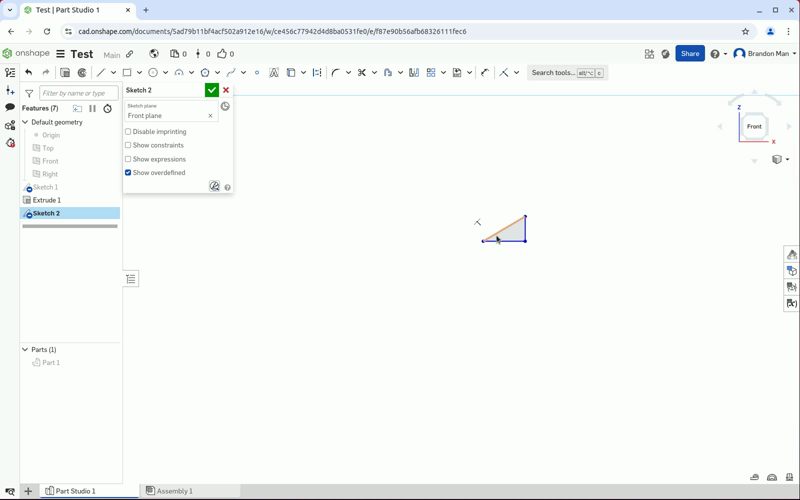
scroll(6)
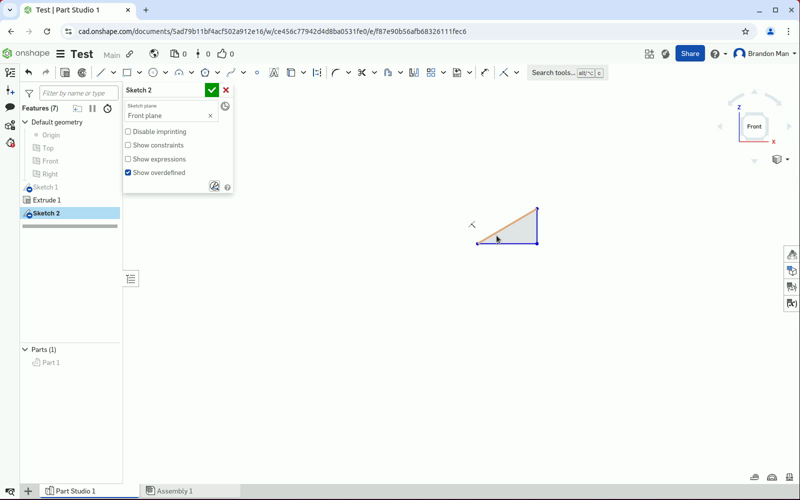
scroll(6)
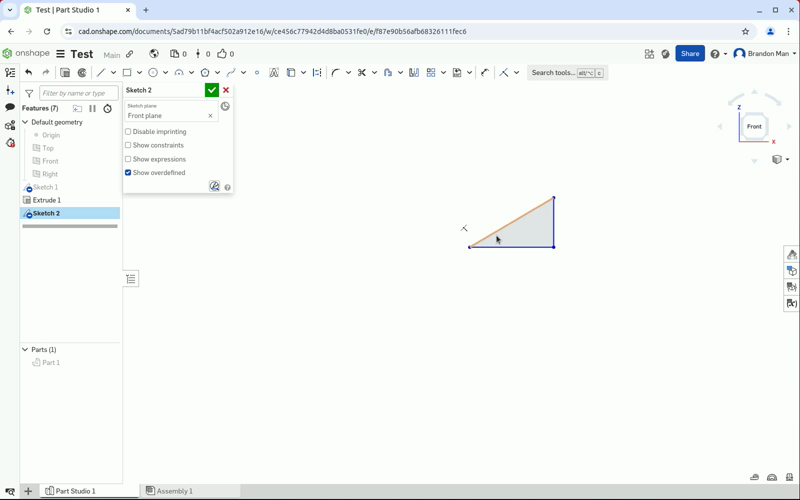
scroll(6)
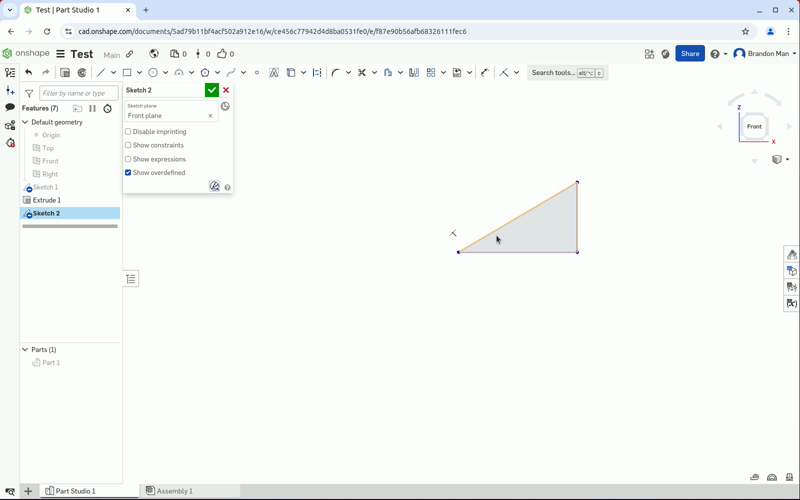
scroll(6)
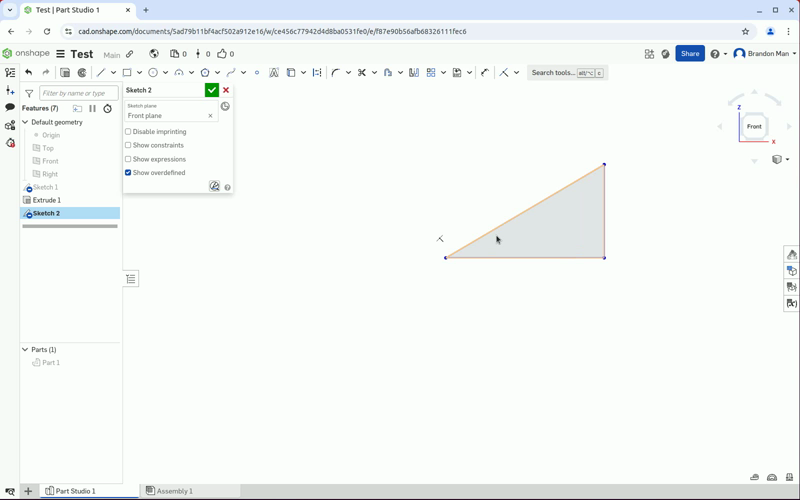
scroll(6)
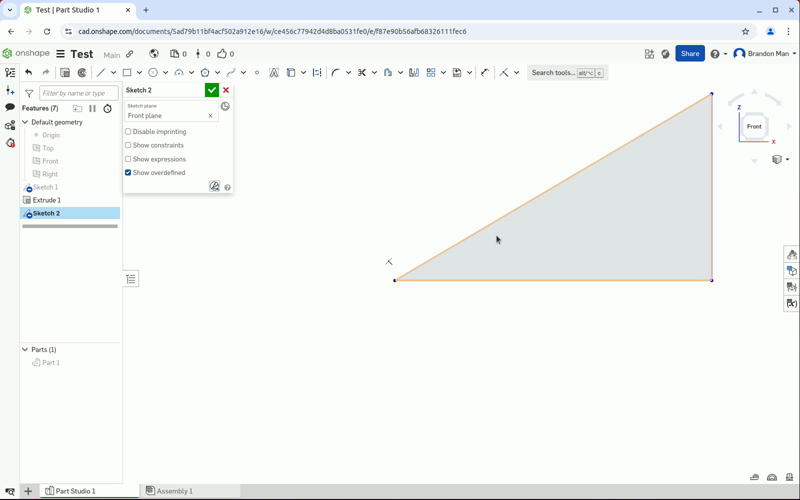
click(496, 235)
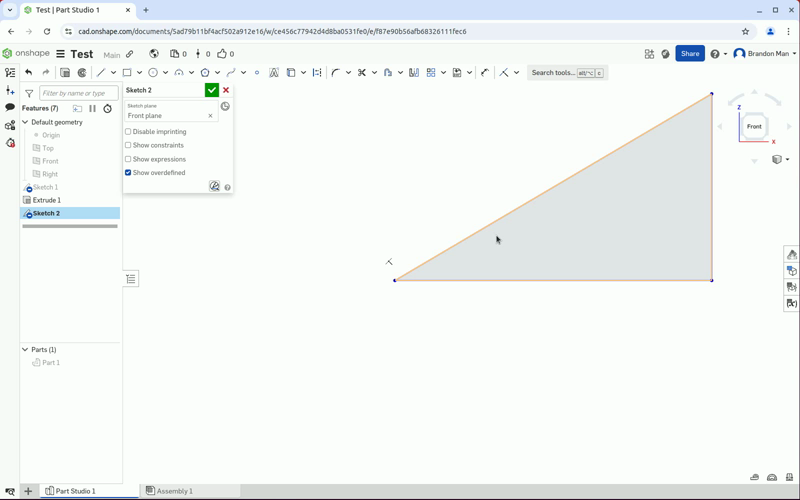
scroll(-6)
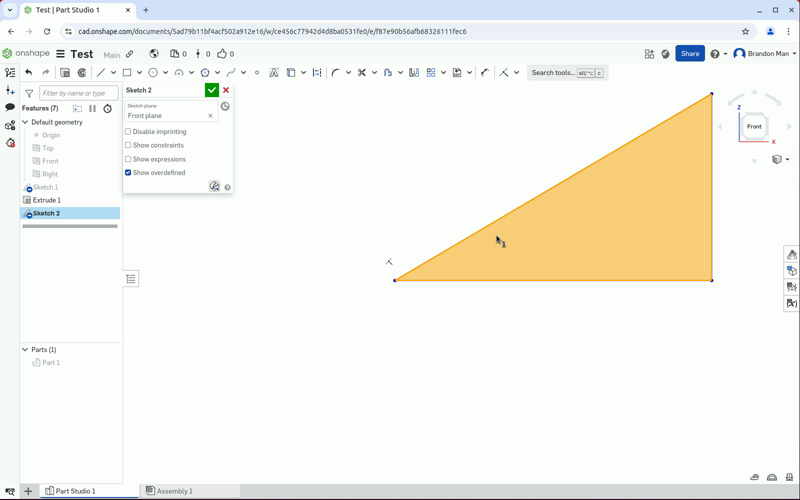
scroll(-6)
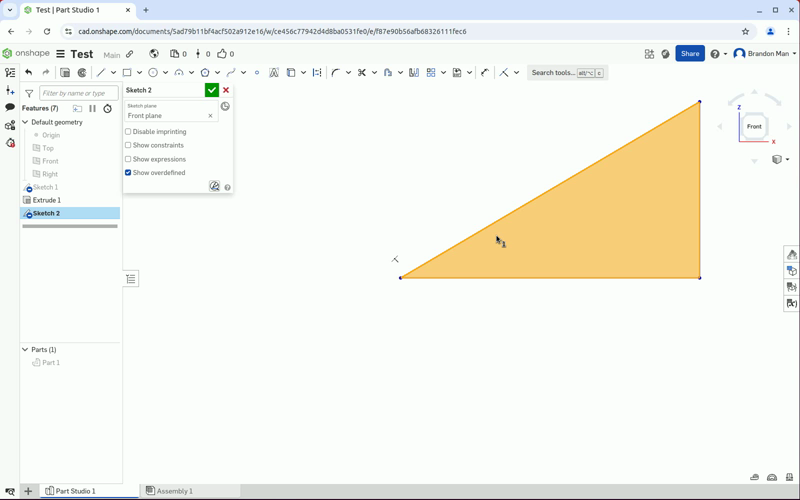
scroll(-6)
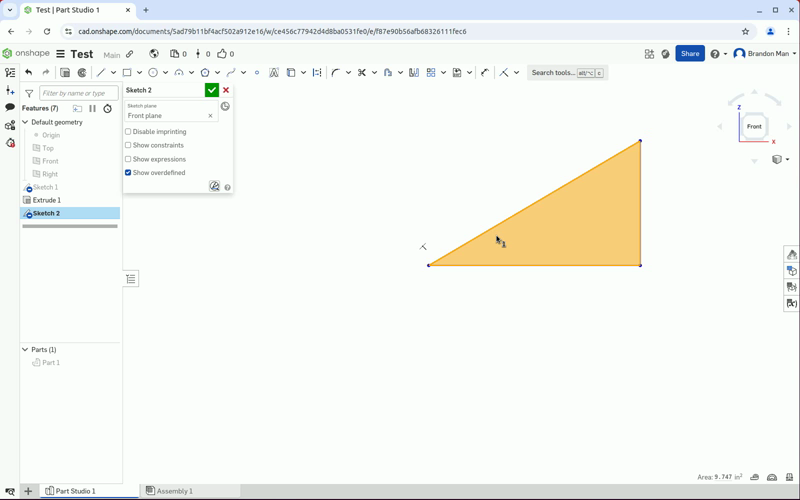
scroll(-6)
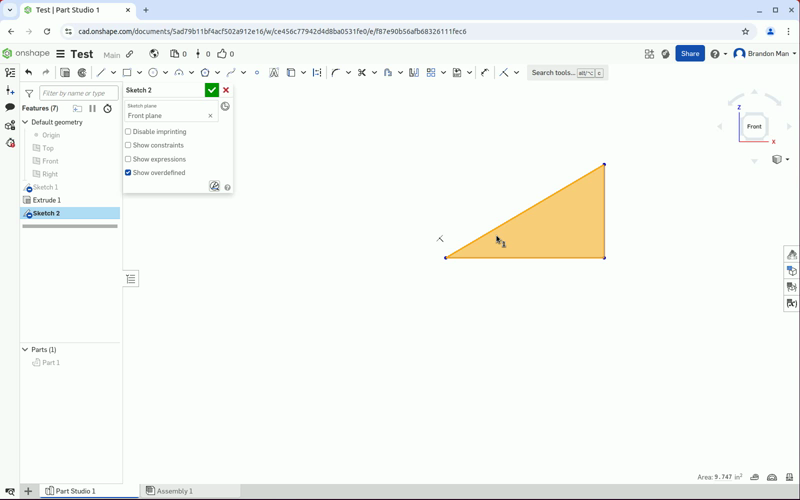
scroll(-6)
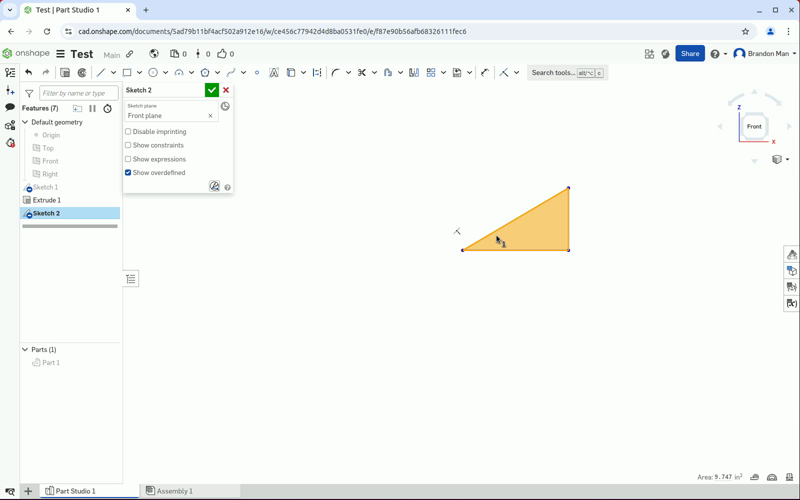
scroll(-6)
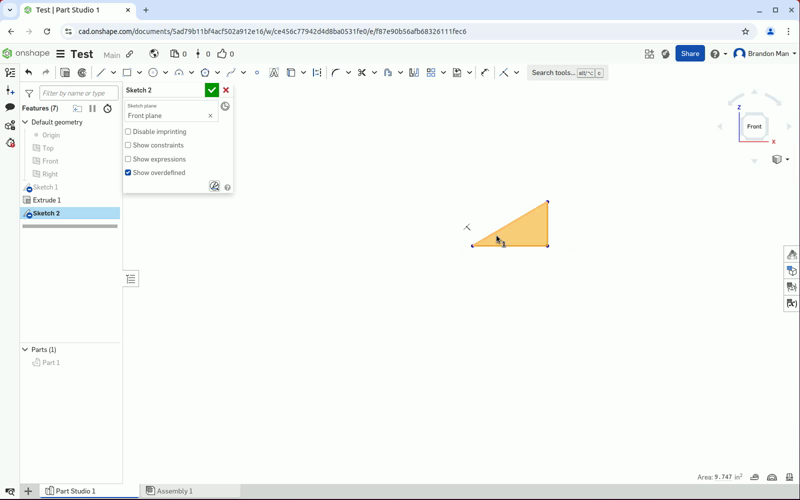
scroll(-6)
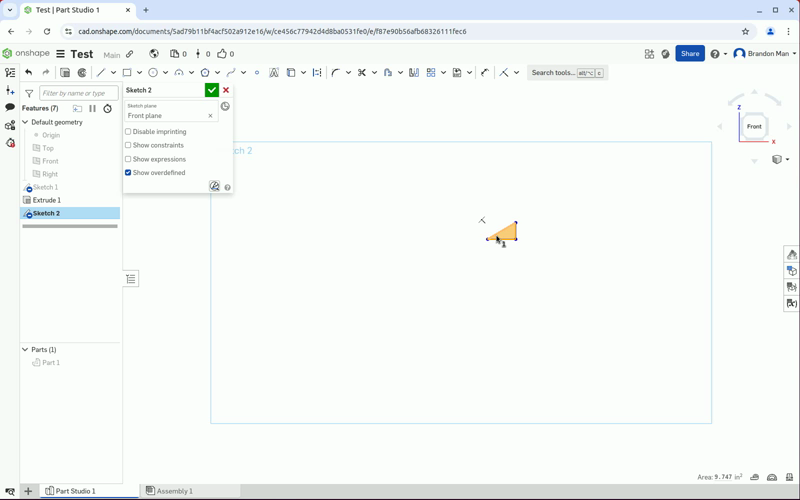
mouse_move(73, 352)
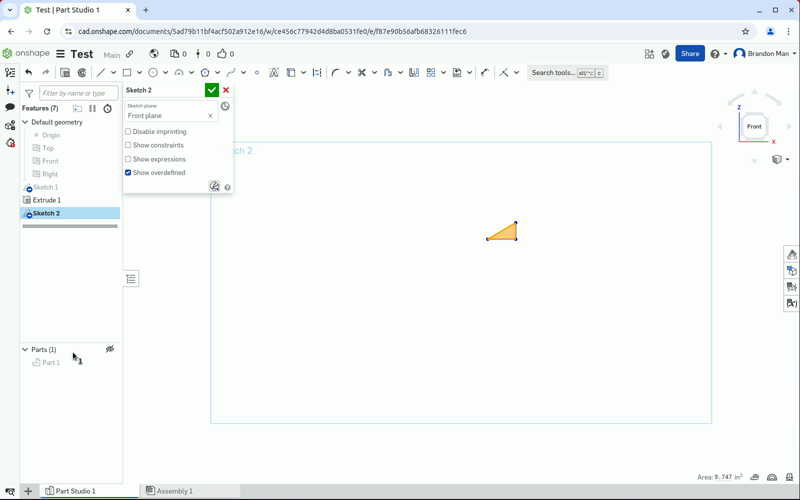
key(shift+y)
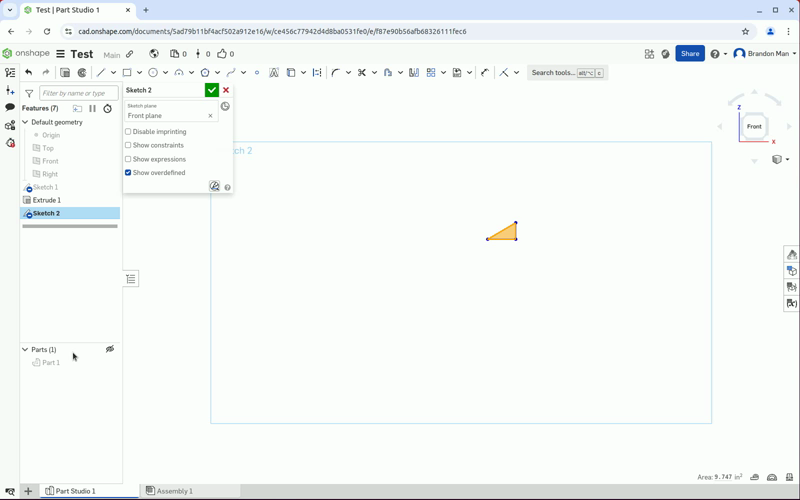
key(shift+e)
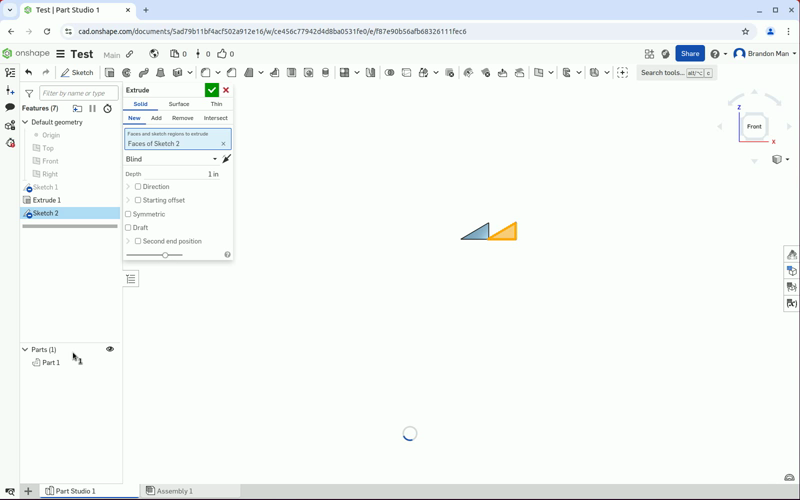
mouse_move(143, 106)
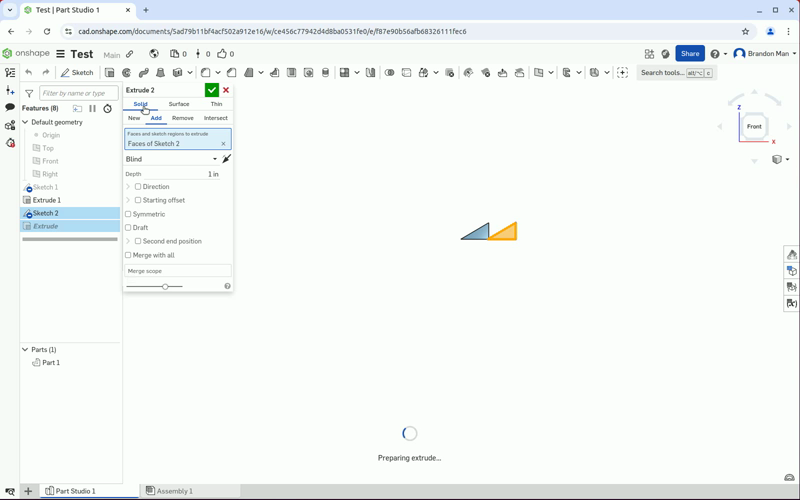
click(143, 106)
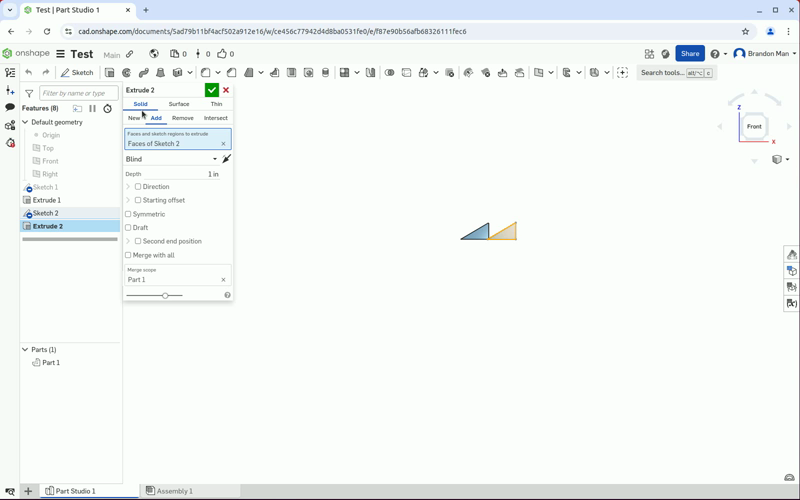
mouse_move(137, 120)
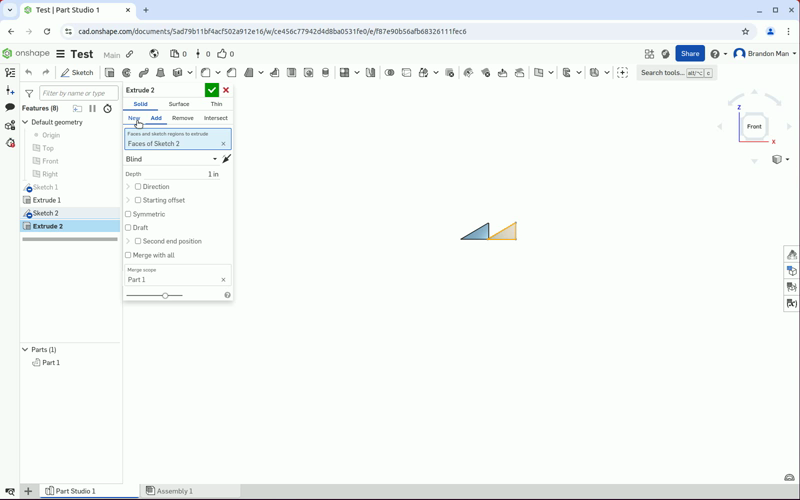
click(137, 120)
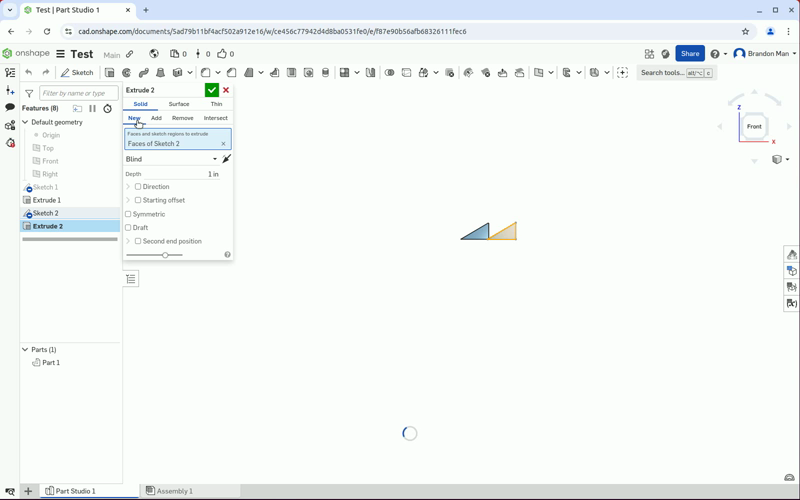
key(tab, 4)
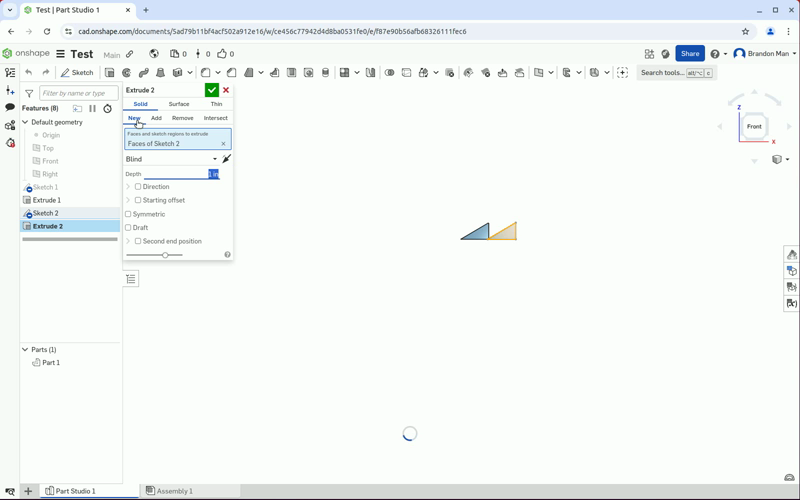
text(12.758)
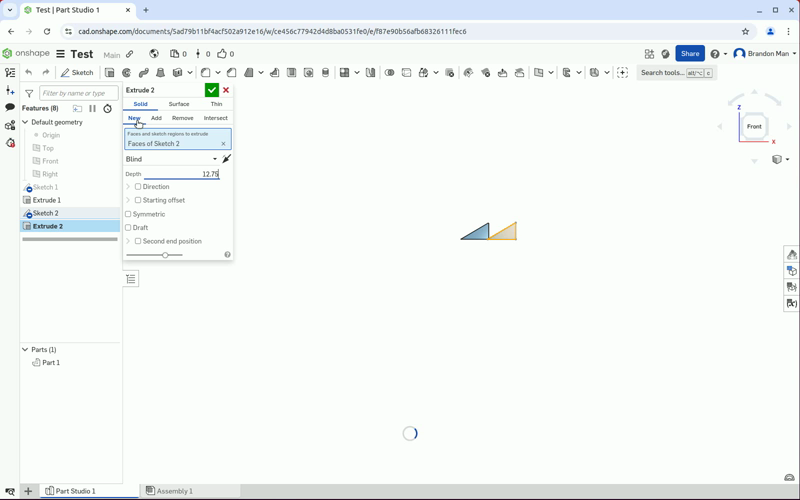
key(enter)
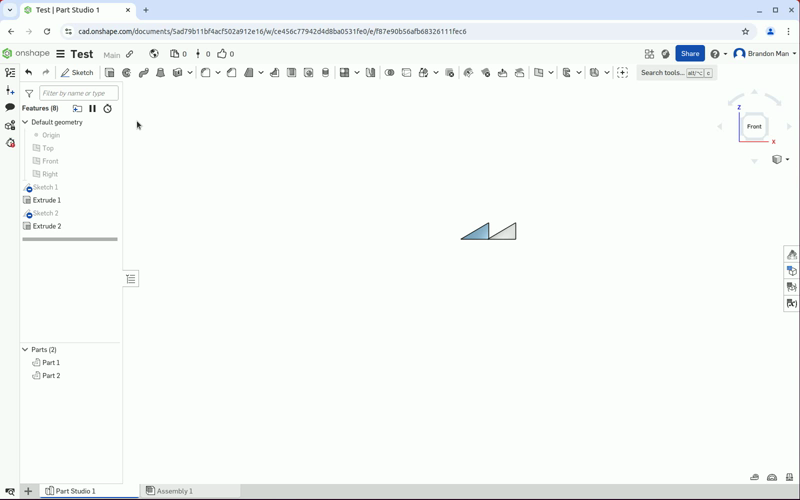
key(shift+h)
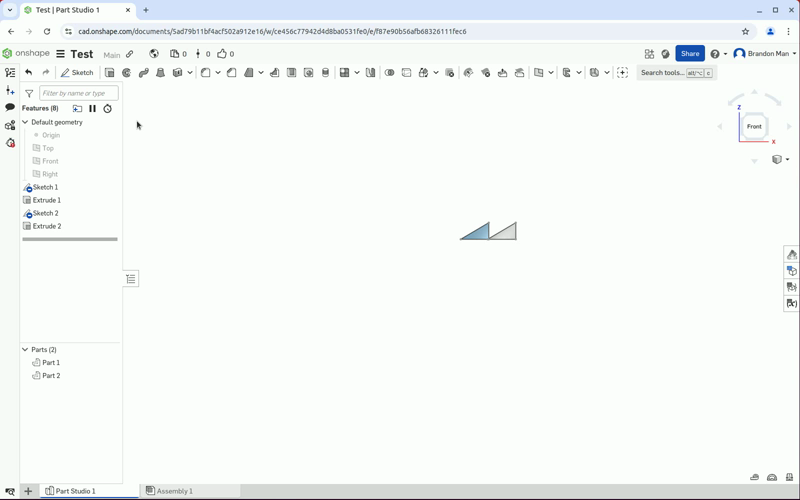
key(shift+h)
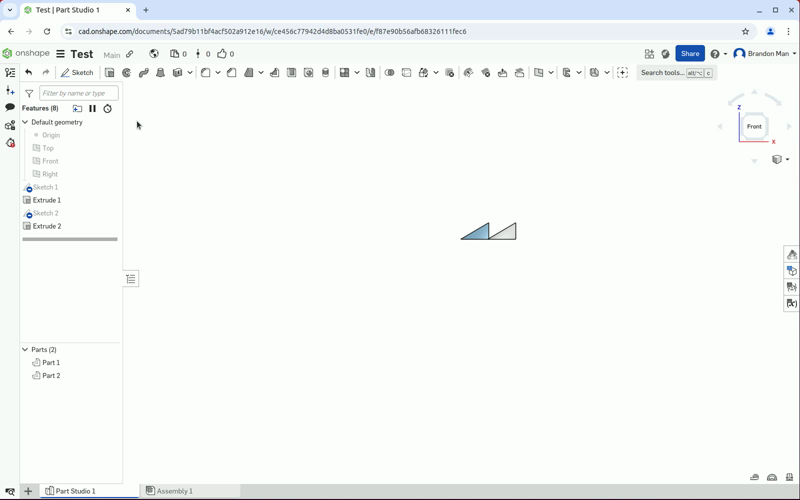
mouse_move(73, 189)
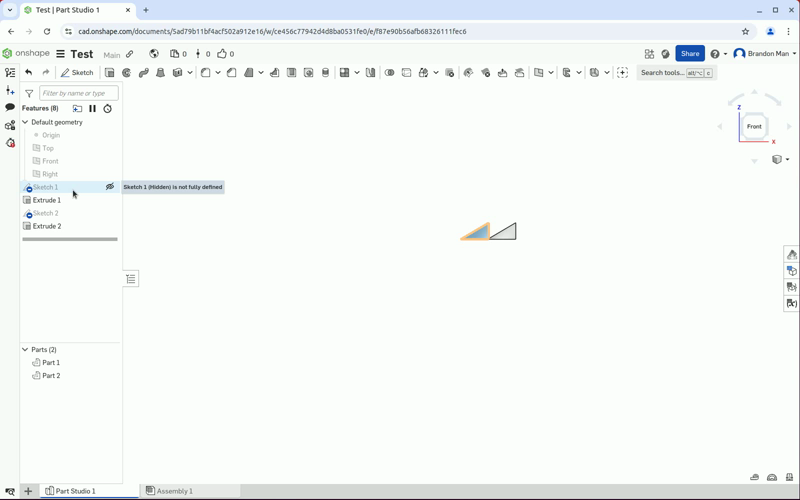
click(73, 189)
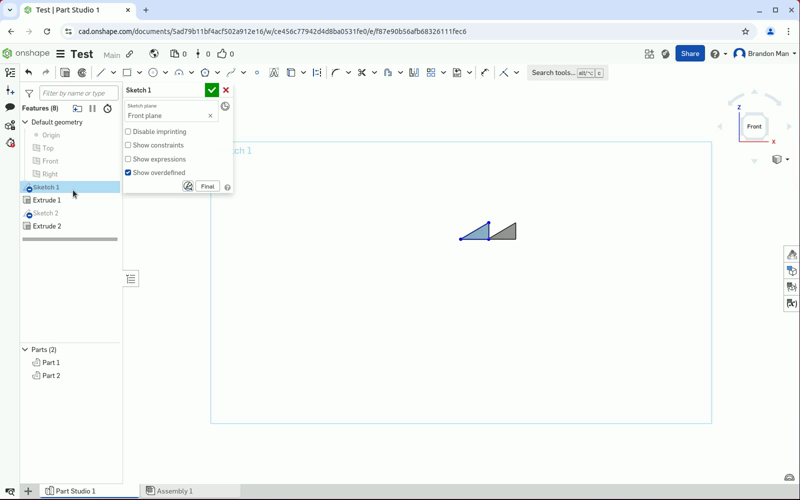
mouse_move(229, 92)
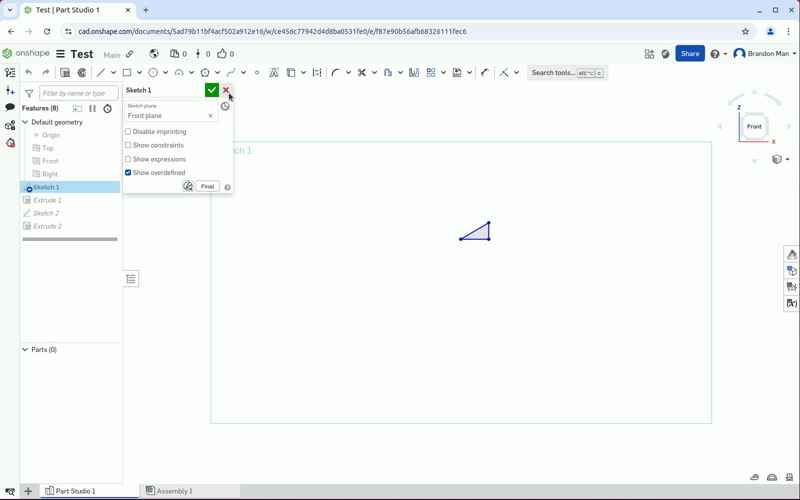
click(229, 92)
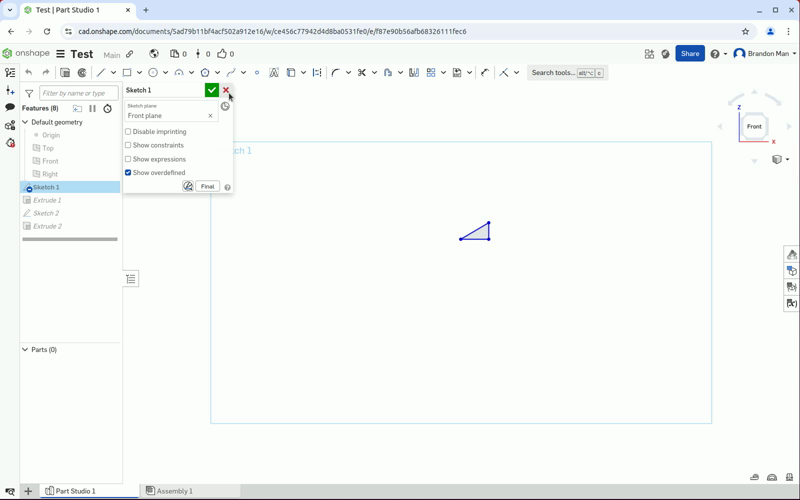
key(shift+s)
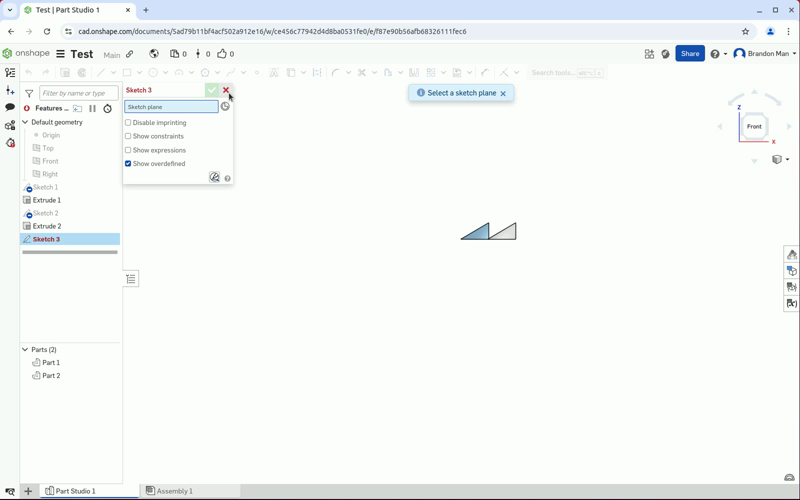
mouse_move(73, 163)
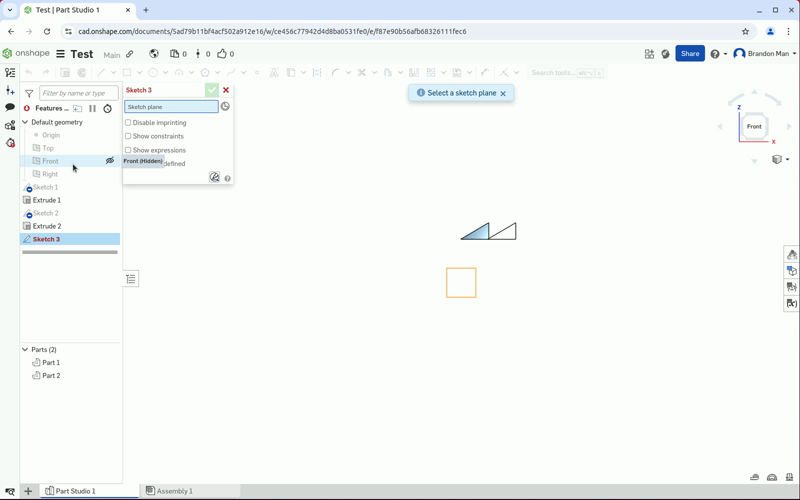
click(73, 163)
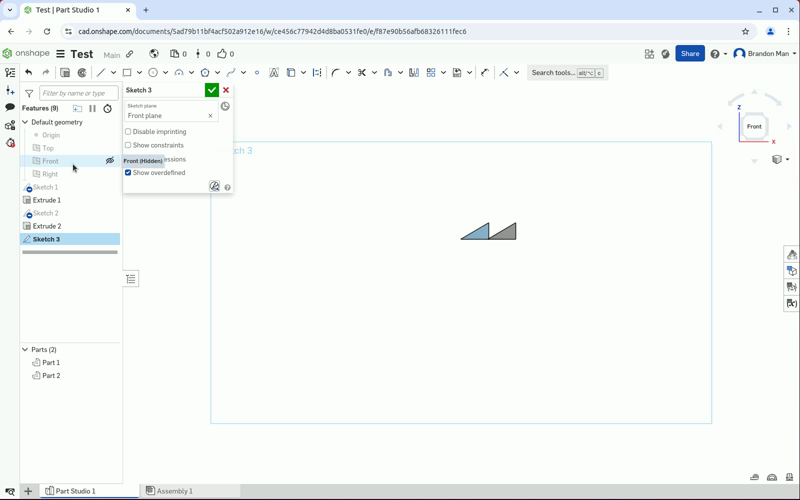
mouse_move(73, 352)
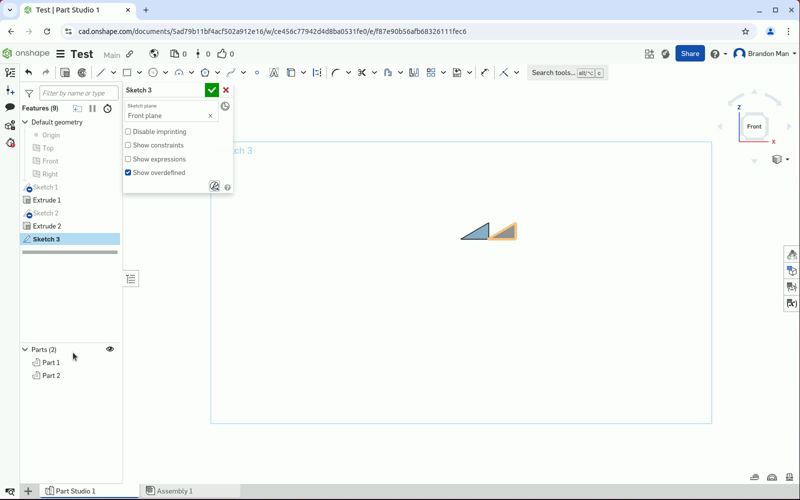
key(y)
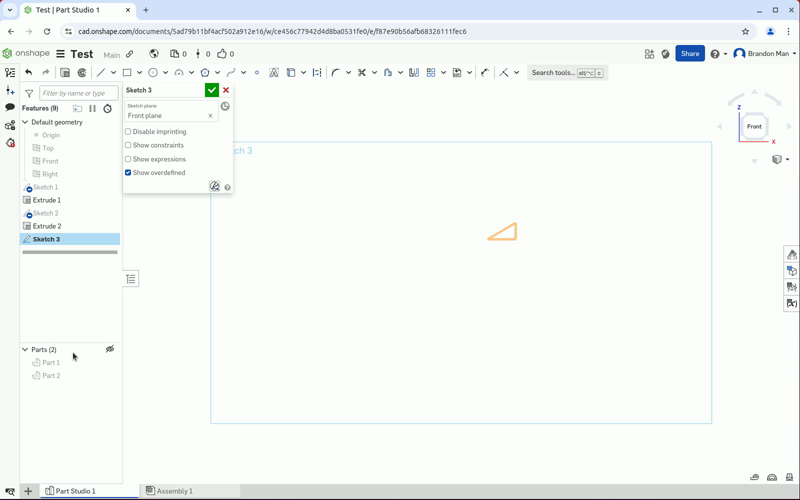
key(l)
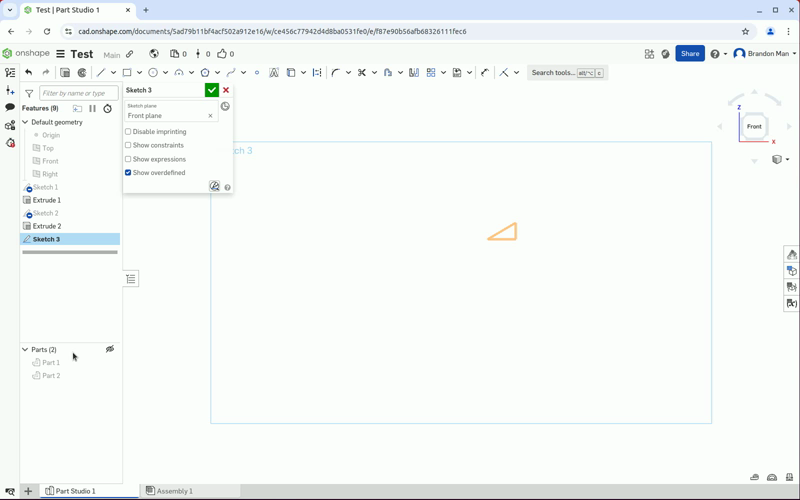
key_down(shift)
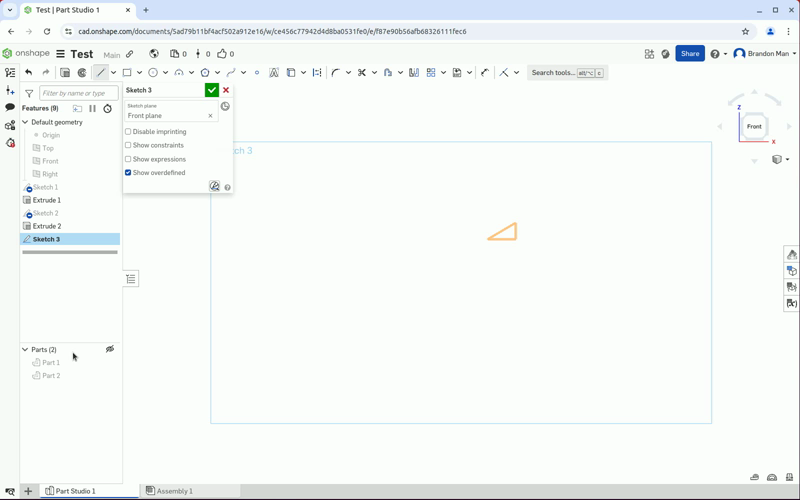
mouse_move(514, 239)
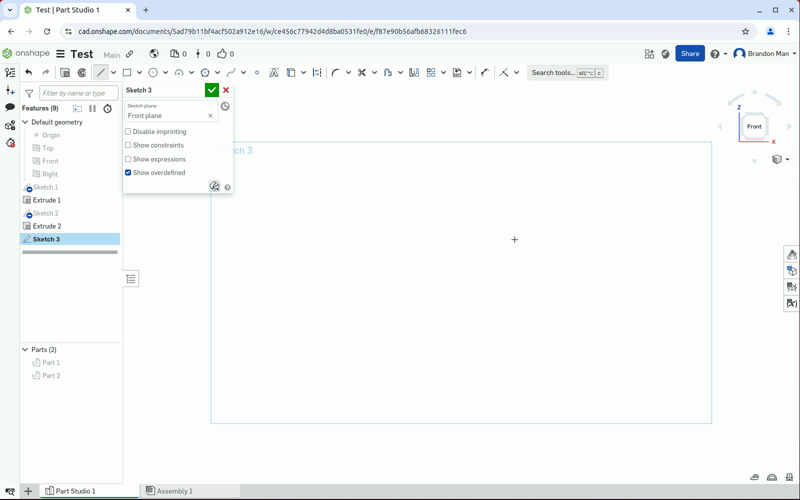
click(514, 239)
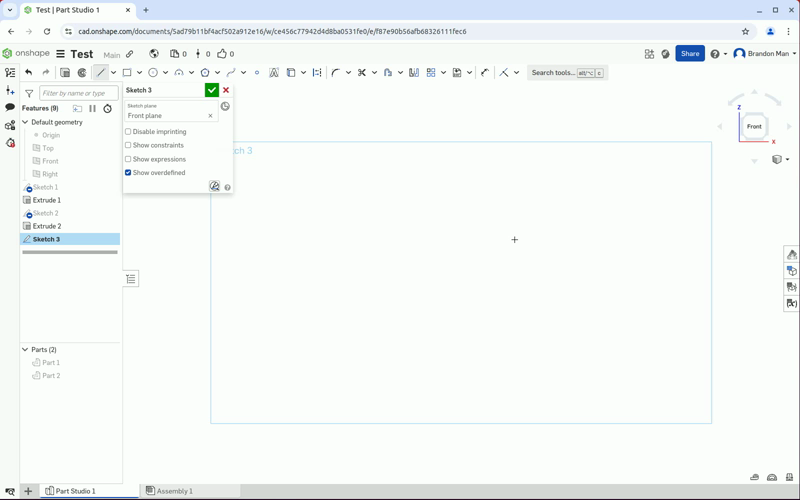
key_up(shift)
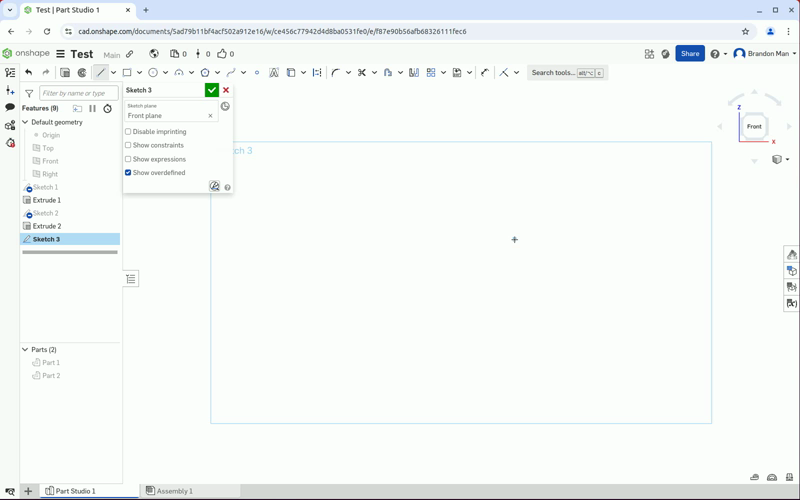
key_down(shift)
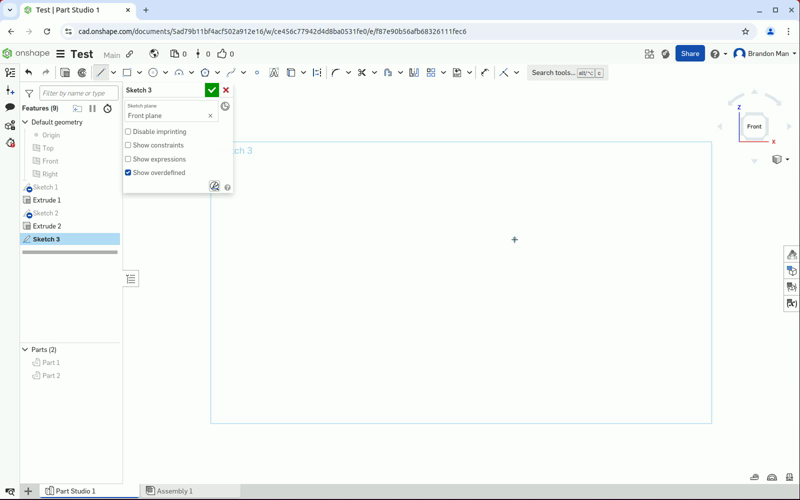
mouse_move(544, 239)
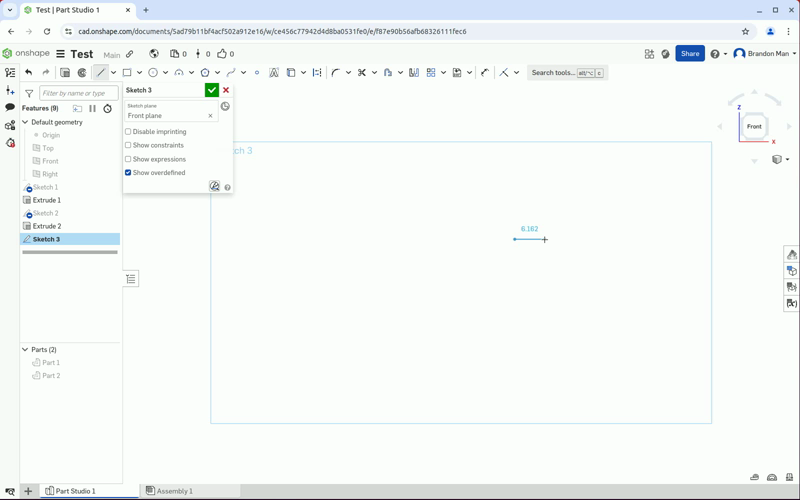
mouse_move(542, 239)
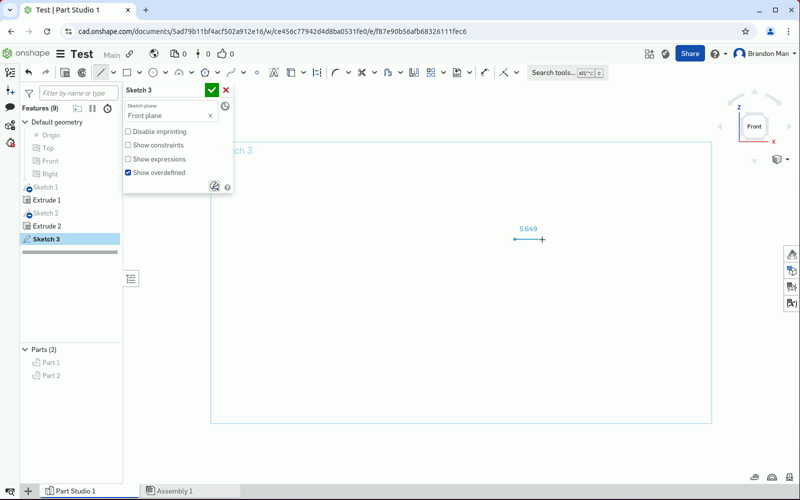
click(542, 239)
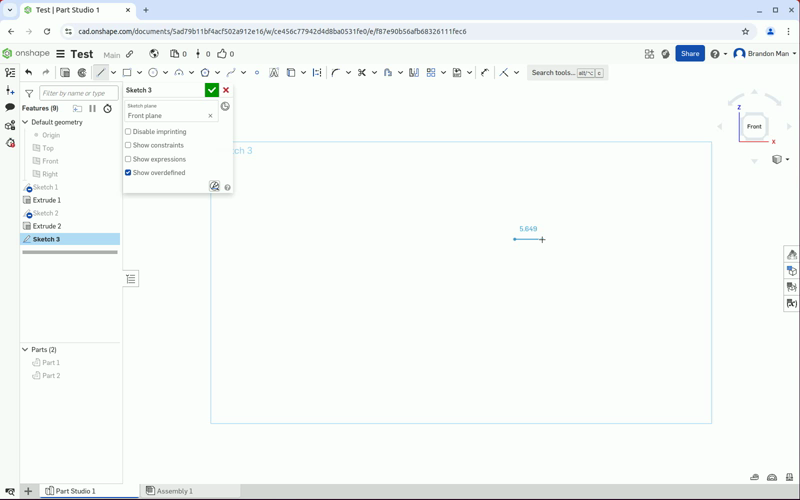
key_up(shift)
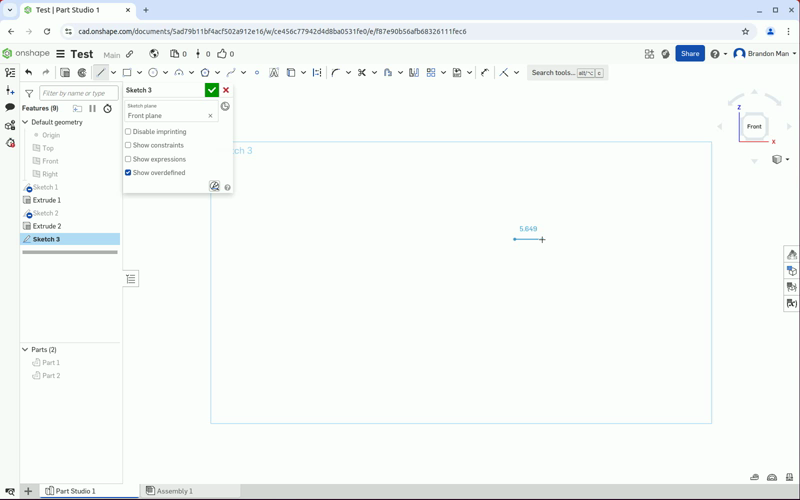
key_down(shift)
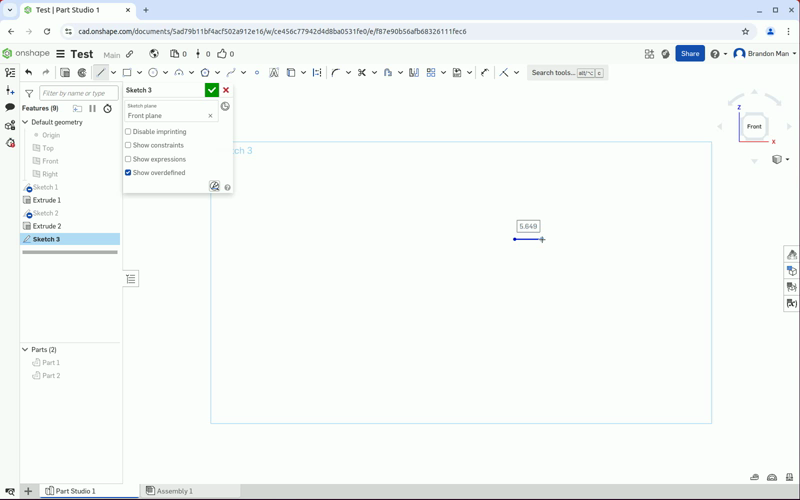
mouse_move(572, 239)
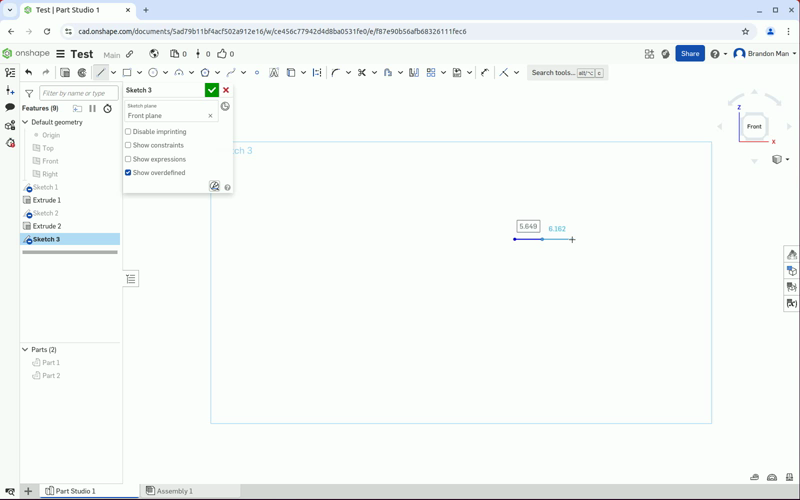
mouse_move(542, 222)
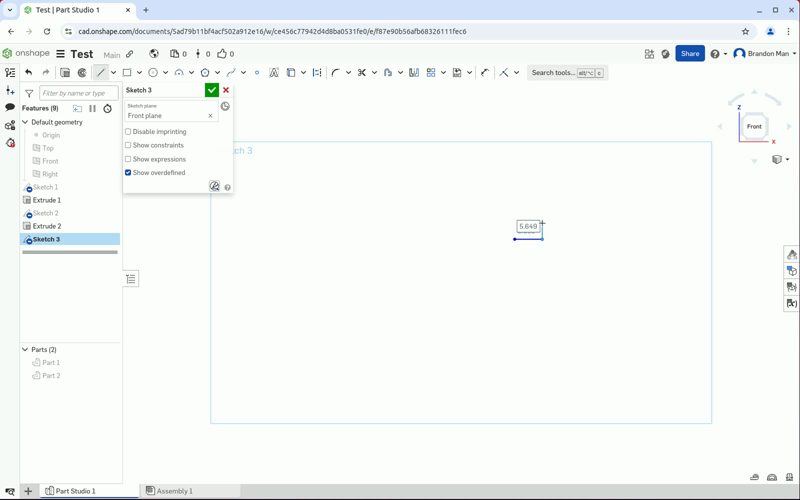
click(542, 222)
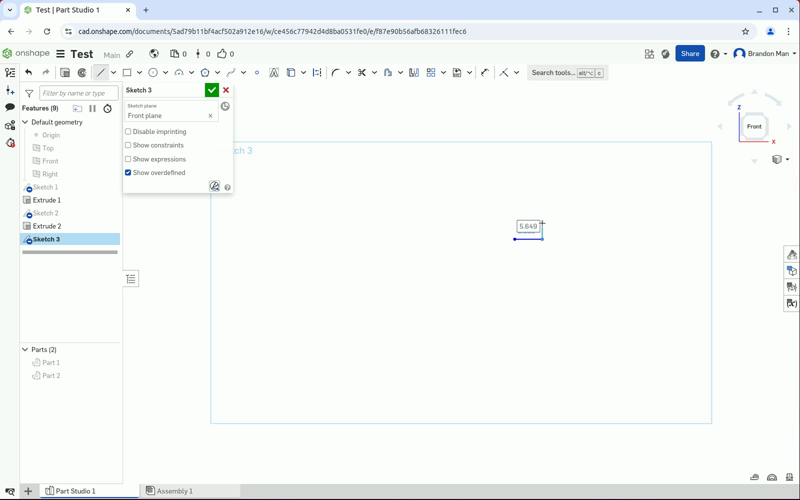
key_up(shift)
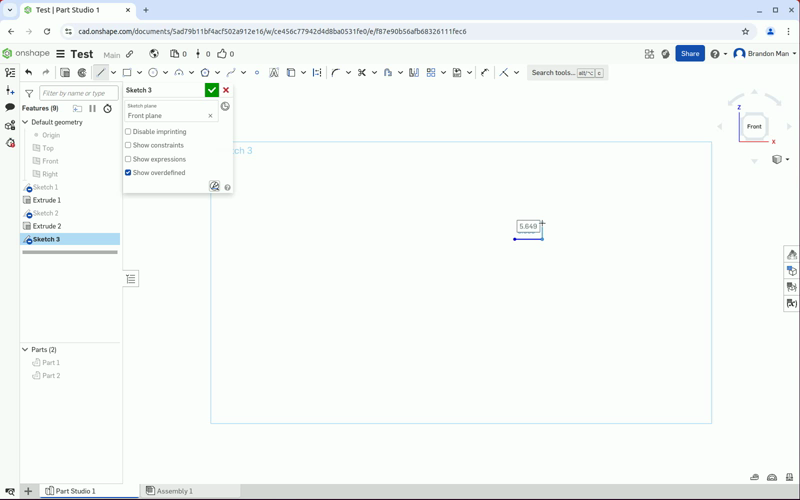
mouse_move(572, 222)
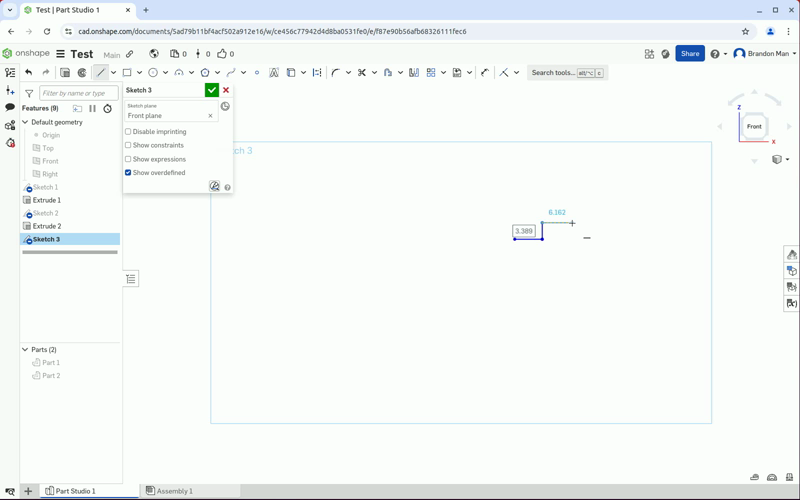
key_down(shift)
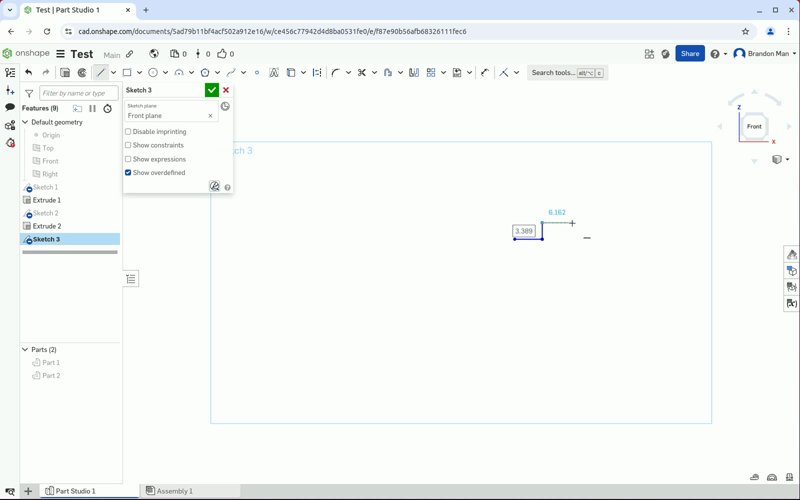
mouse_move(514, 239)
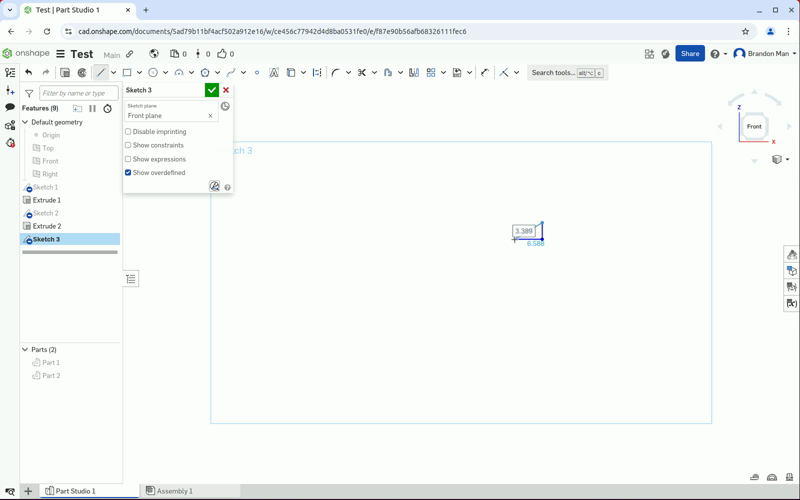
key_up(shift)
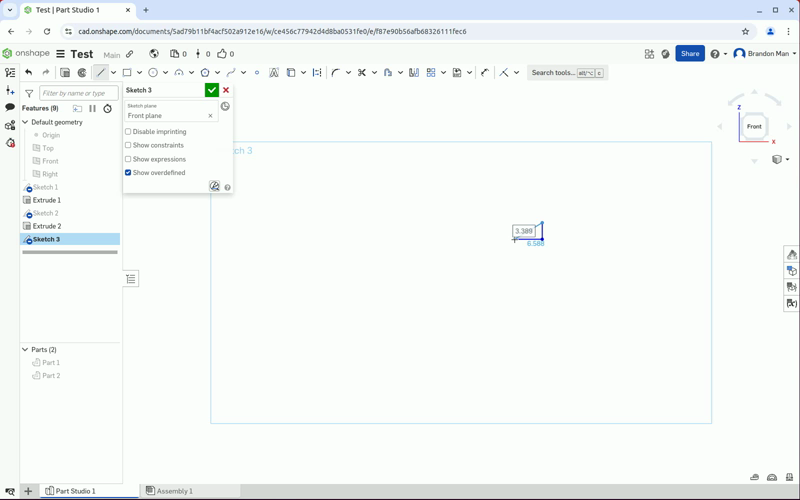
click(514, 239)
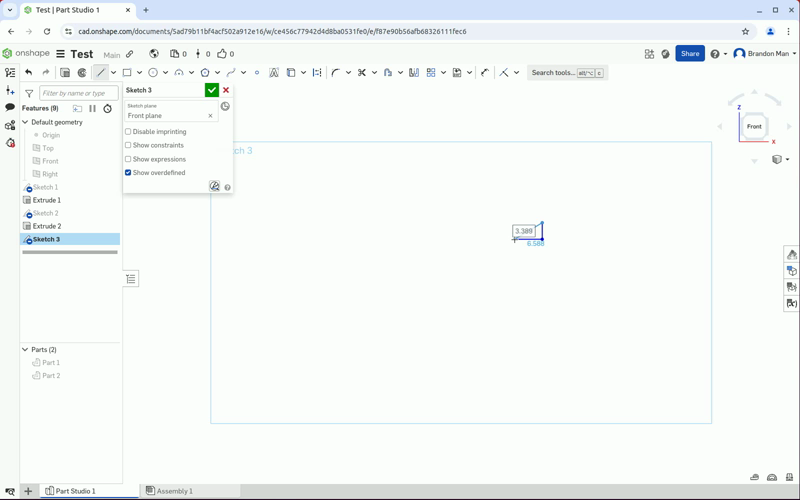
key(esc)
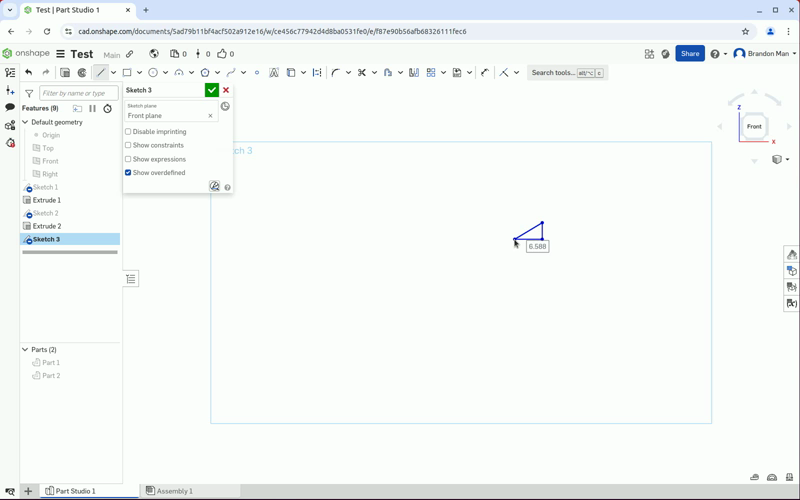
mouse_move(536, 236)
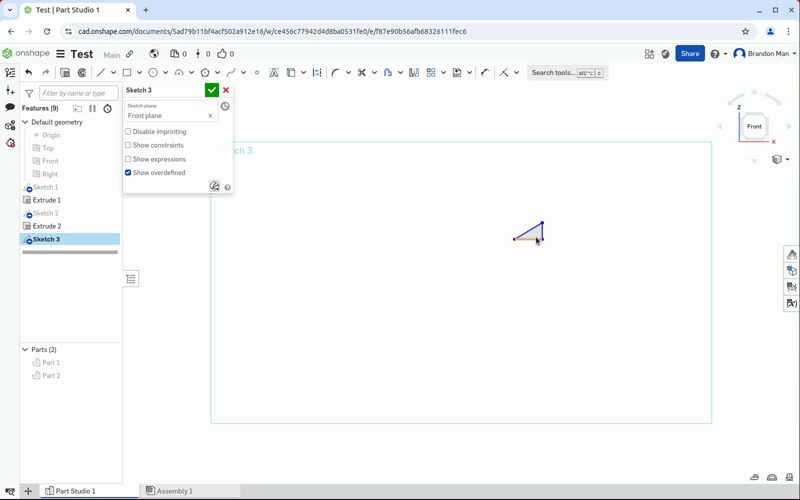
scroll(6)
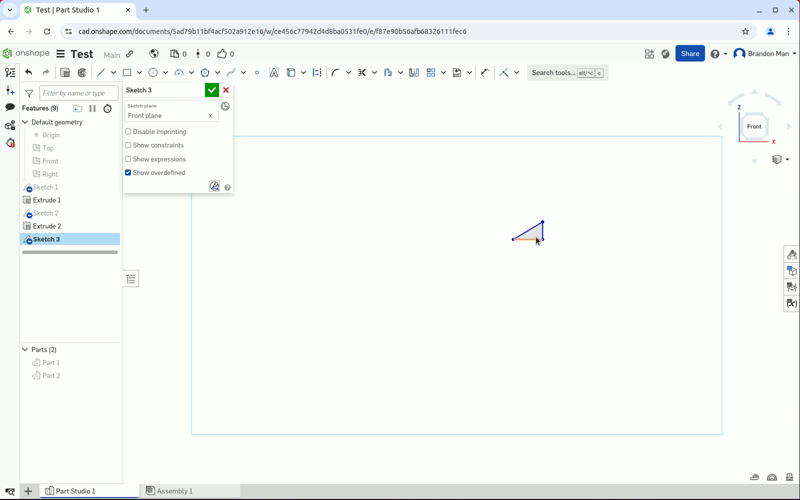
scroll(6)
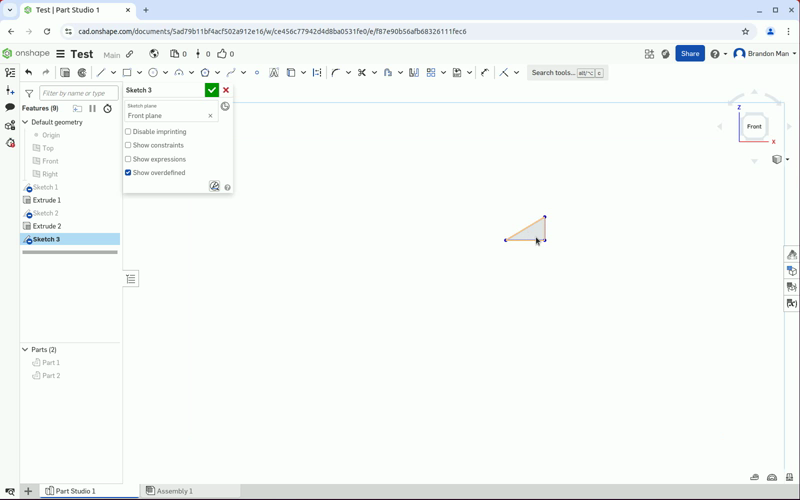
scroll(6)
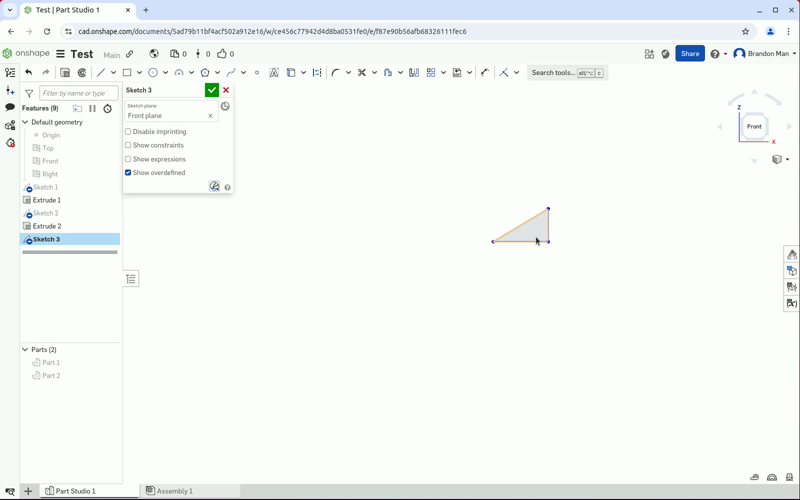
scroll(6)
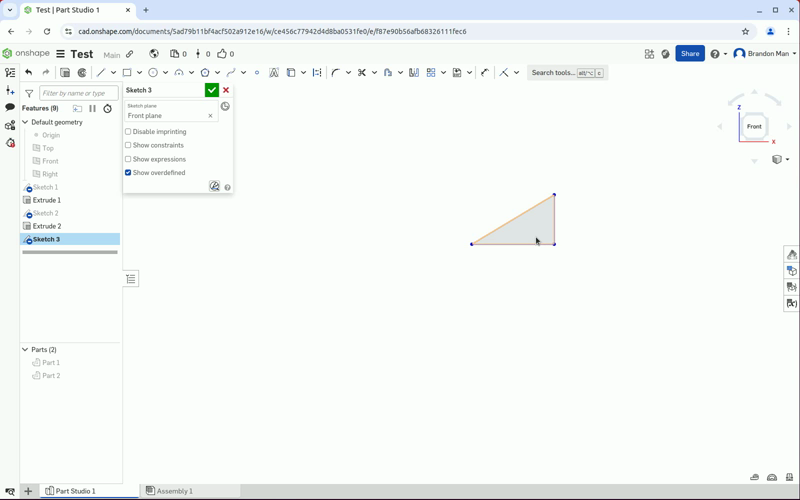
scroll(6)
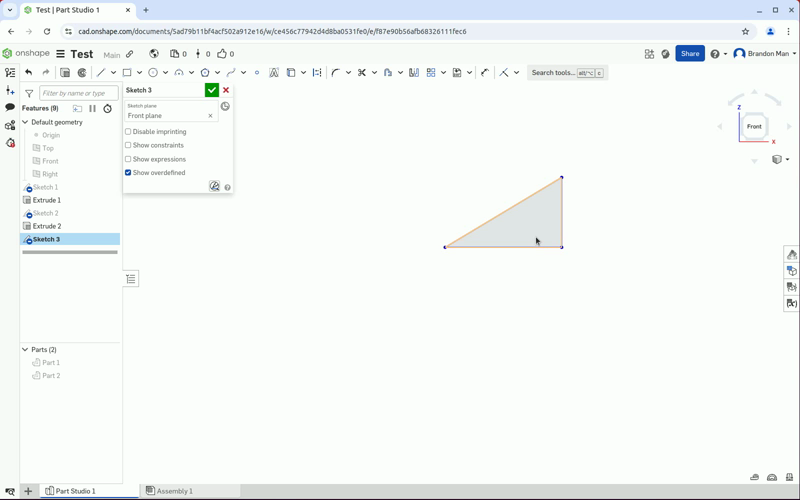
scroll(6)
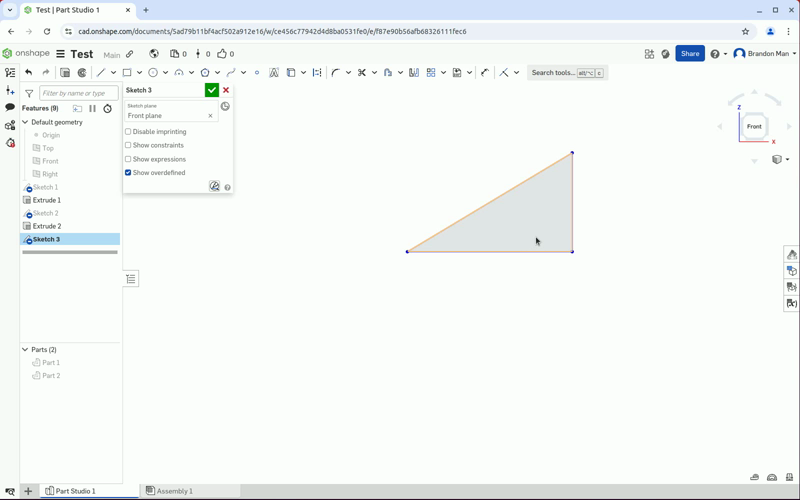
scroll(6)
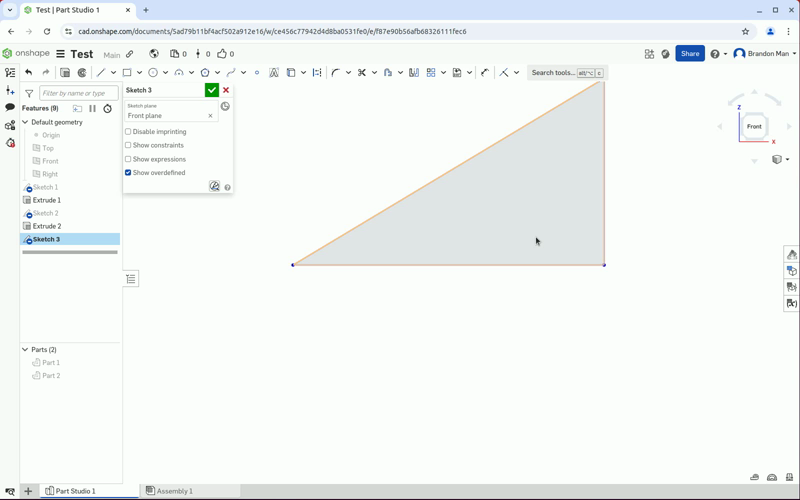
click(536, 236)
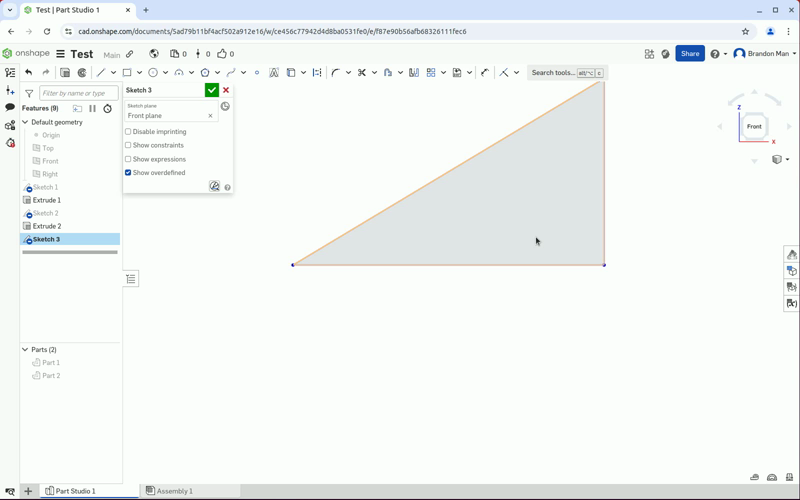
scroll(-6)
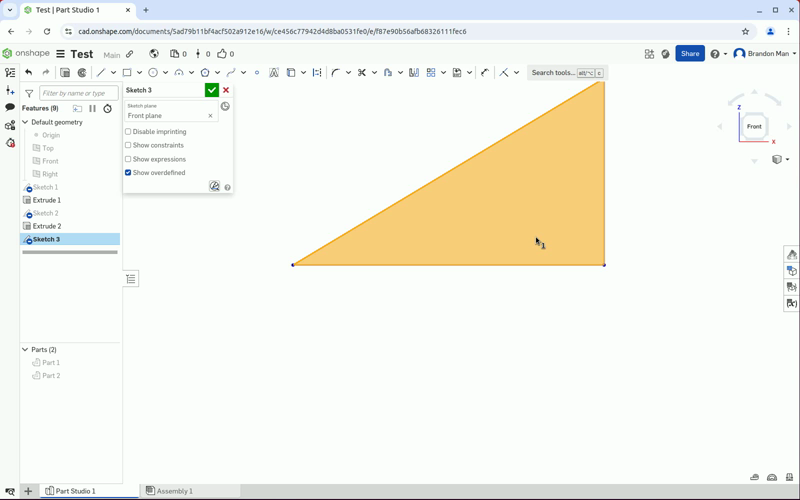
scroll(-6)
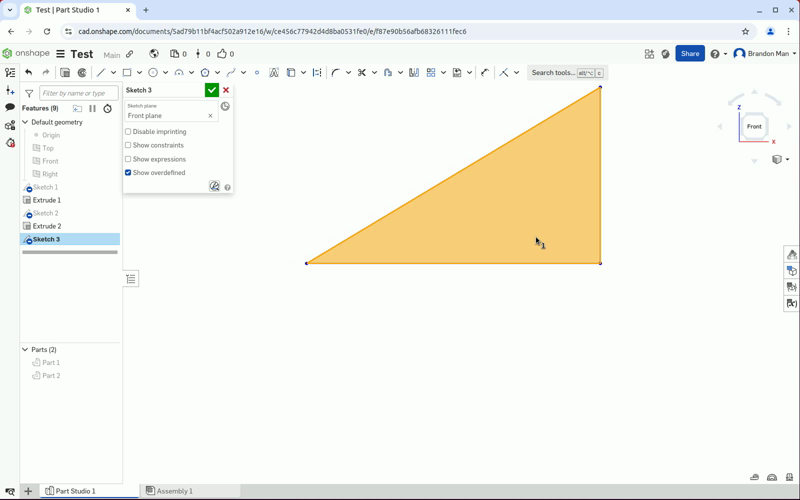
scroll(-6)
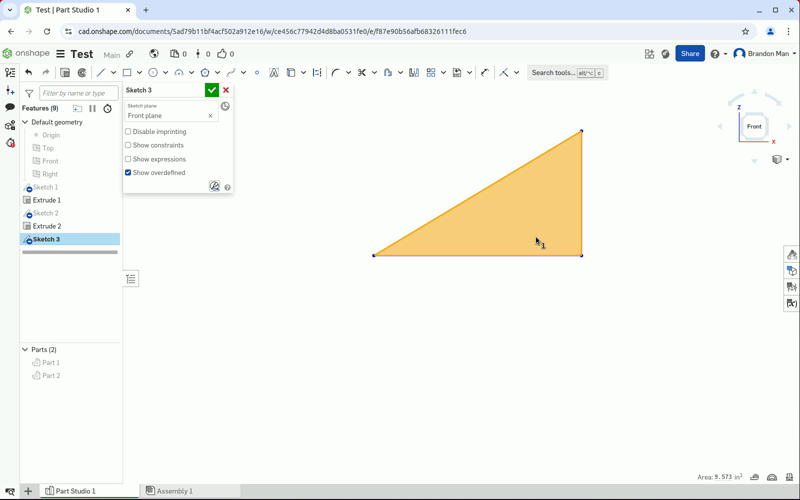
scroll(-6)
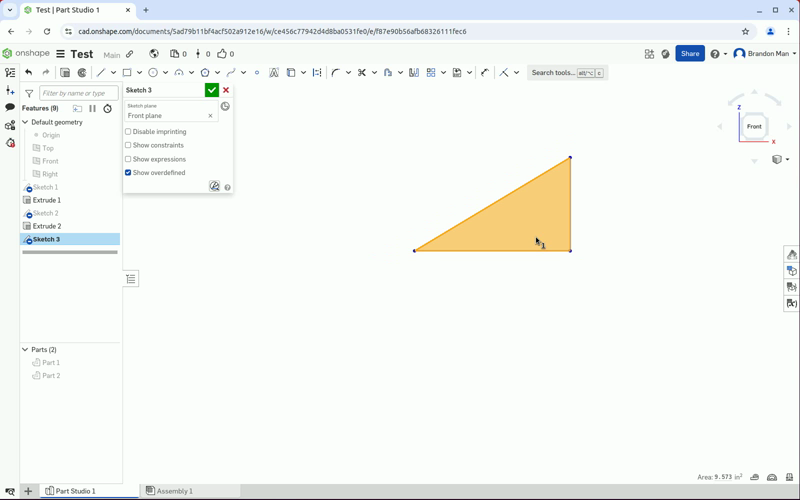
scroll(-6)
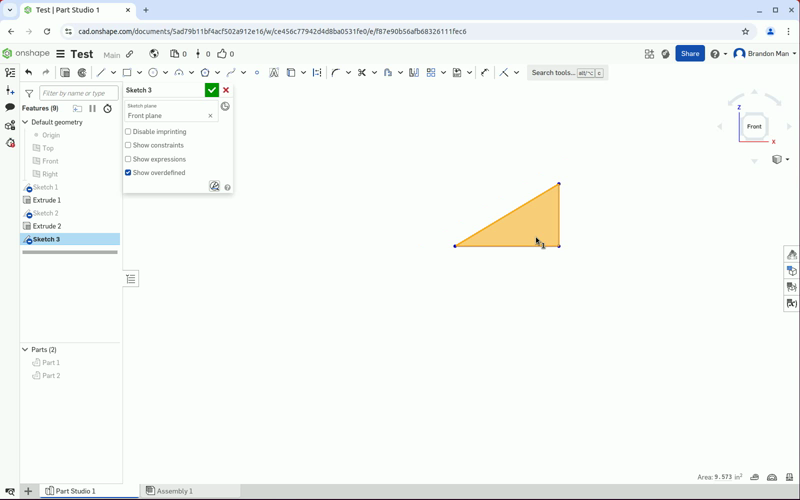
scroll(-6)
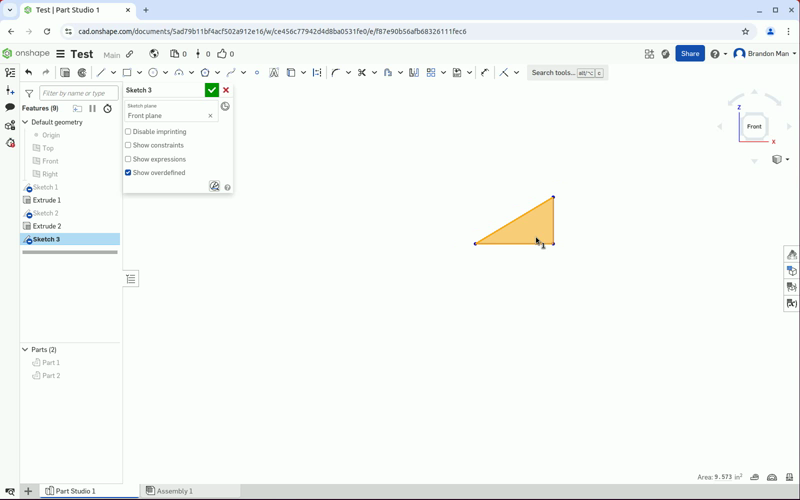
scroll(-6)
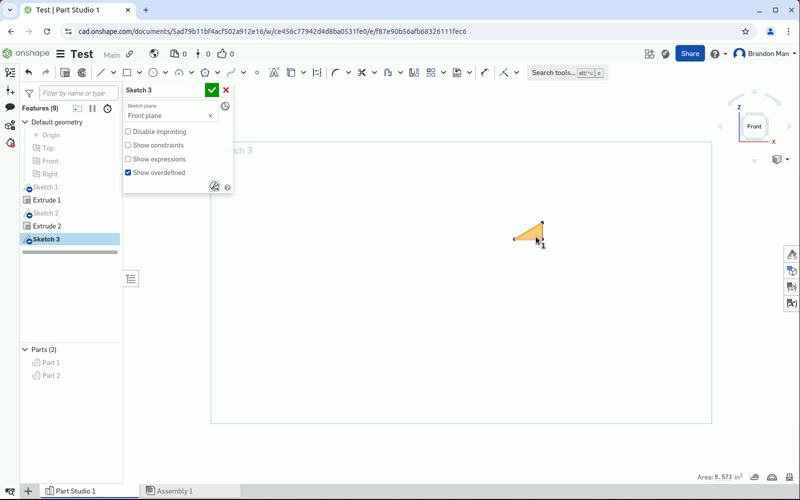
mouse_move(73, 352)
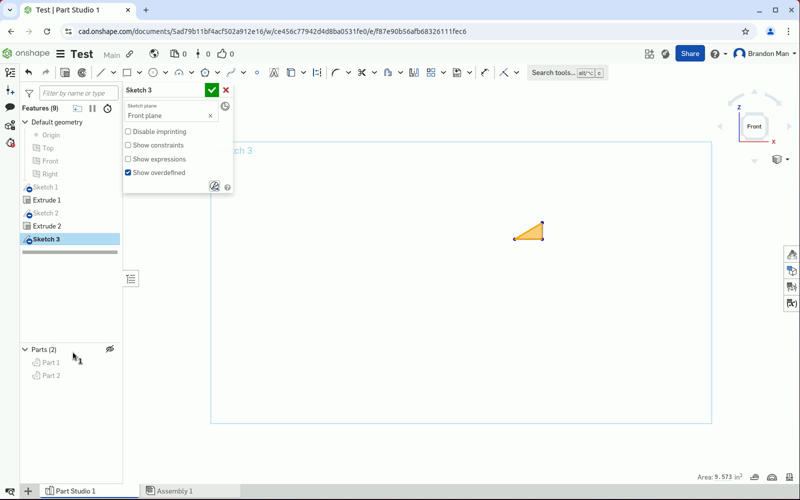
key(shift+y)
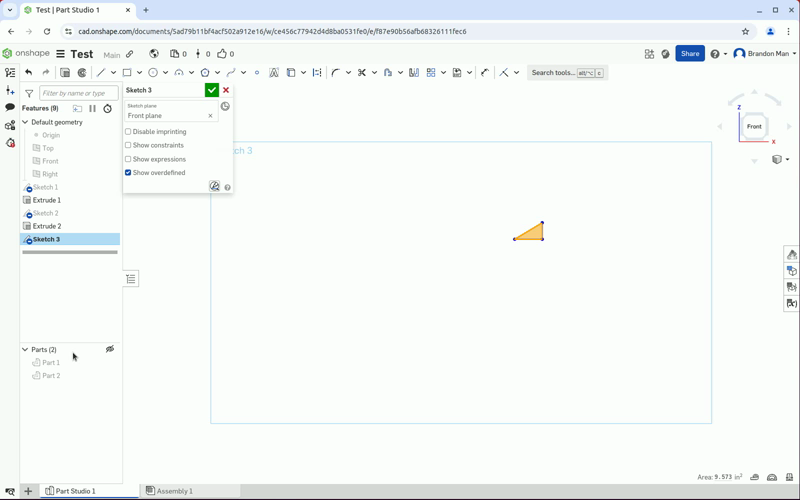
key(shift+e)
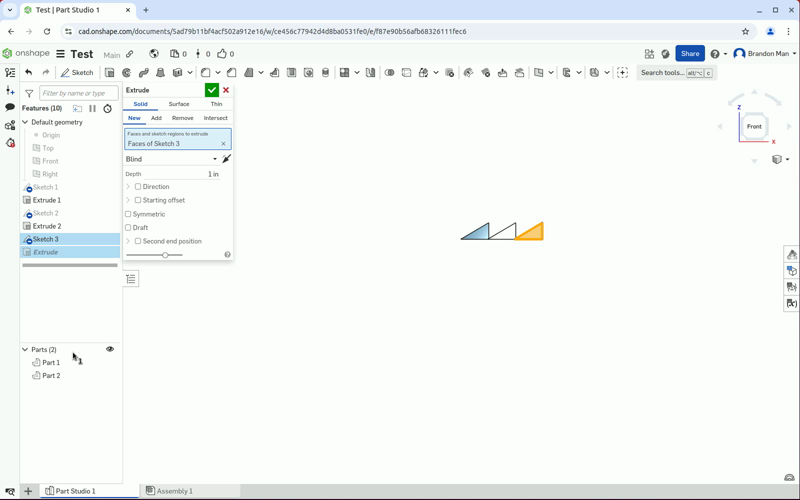
mouse_move(143, 106)
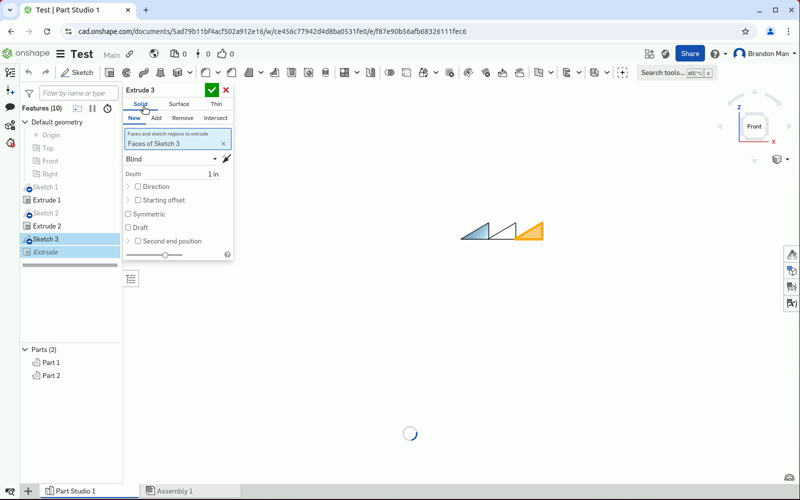
click(143, 106)
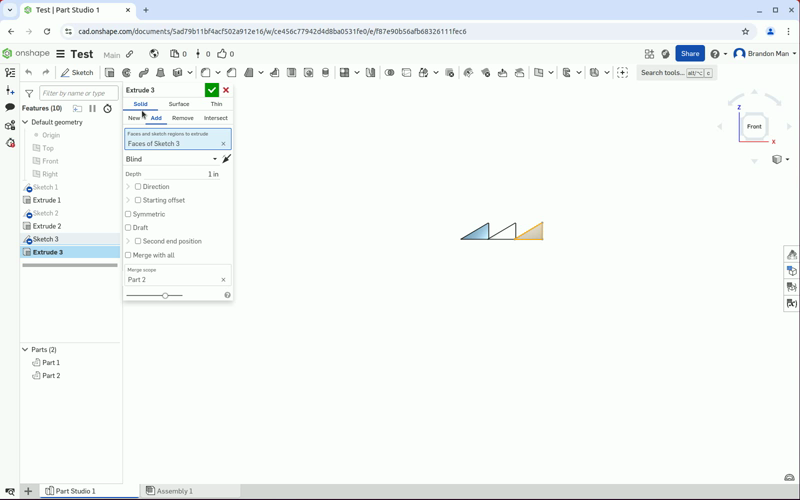
mouse_move(137, 120)
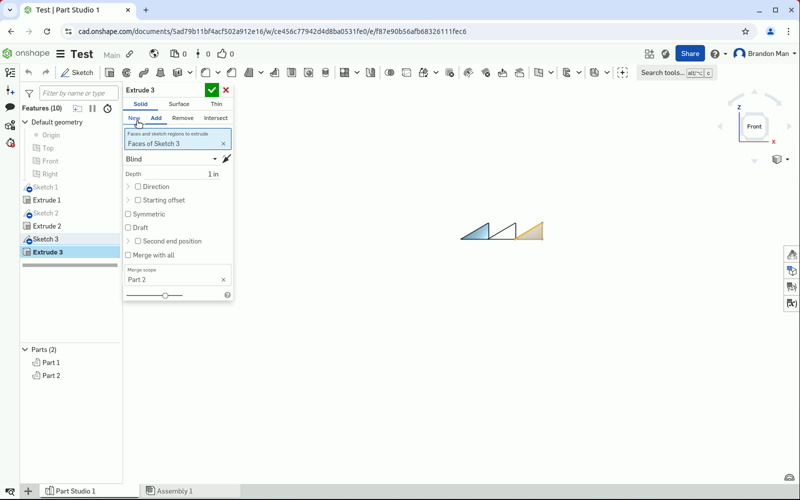
click(137, 120)
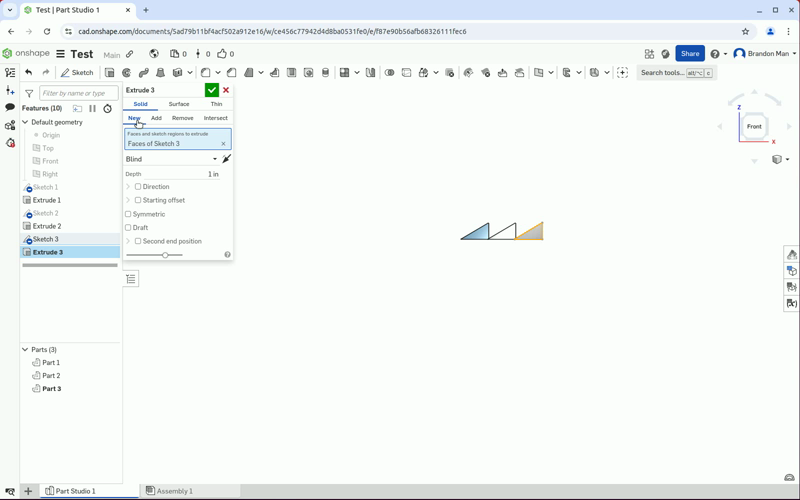
key(tab, 4)
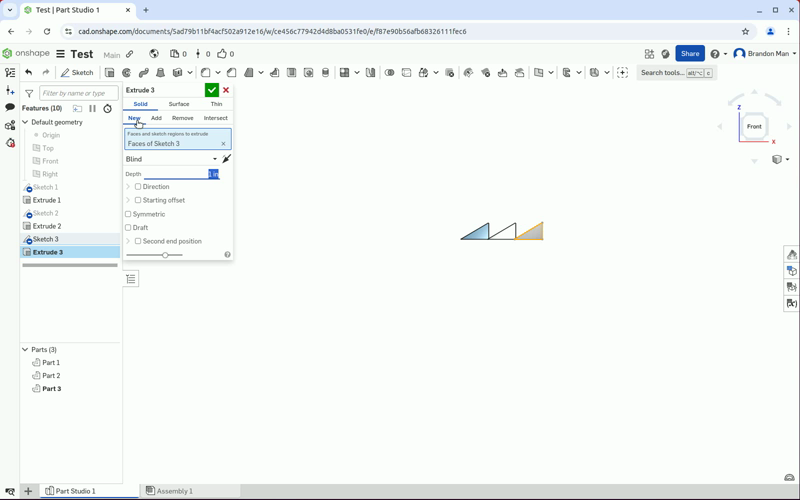
text(12.758)
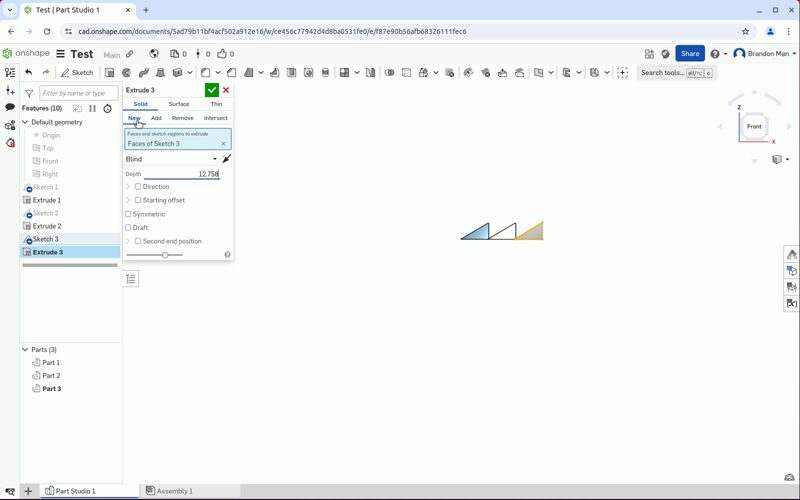
key(enter)
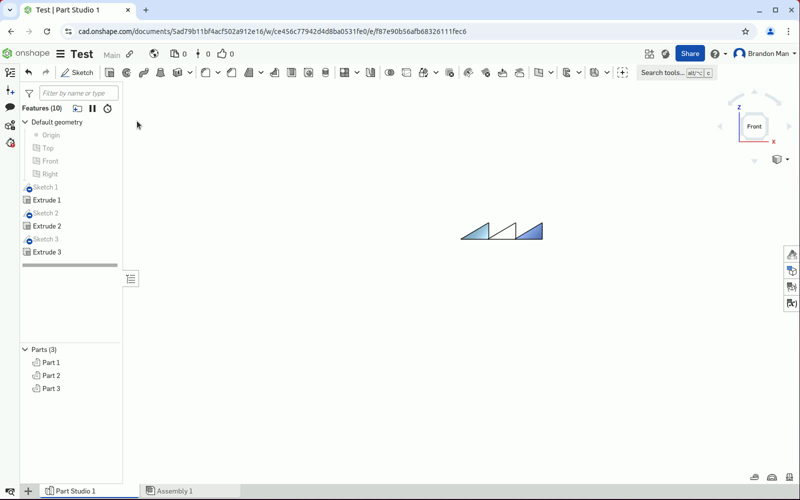
key(shift+h)
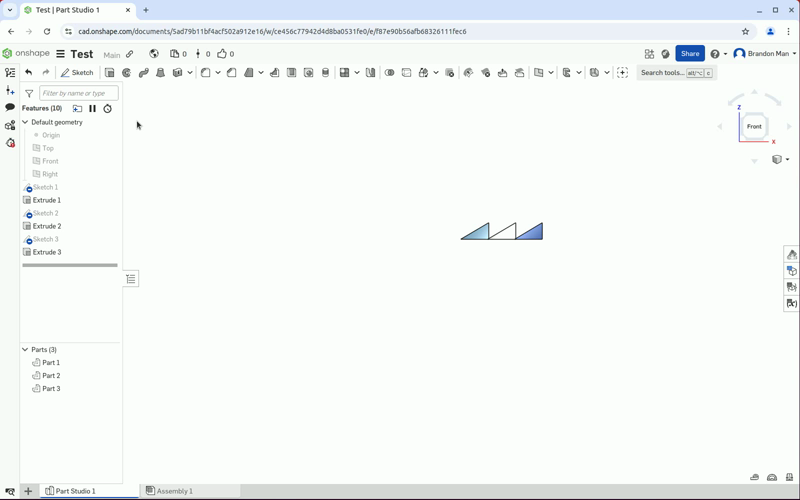
key(shift+h)
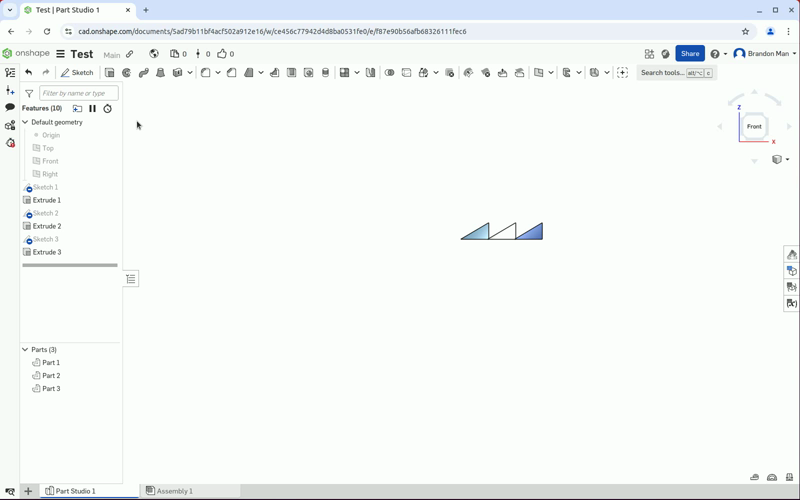
mouse_move(73, 189)
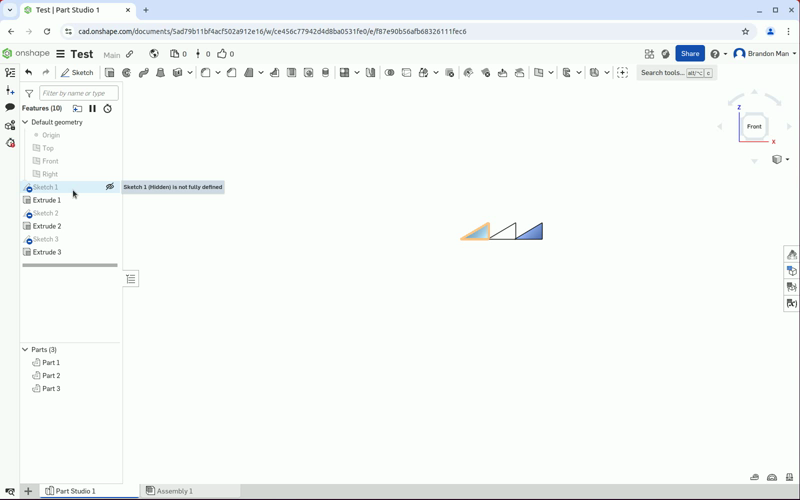
click(73, 189)
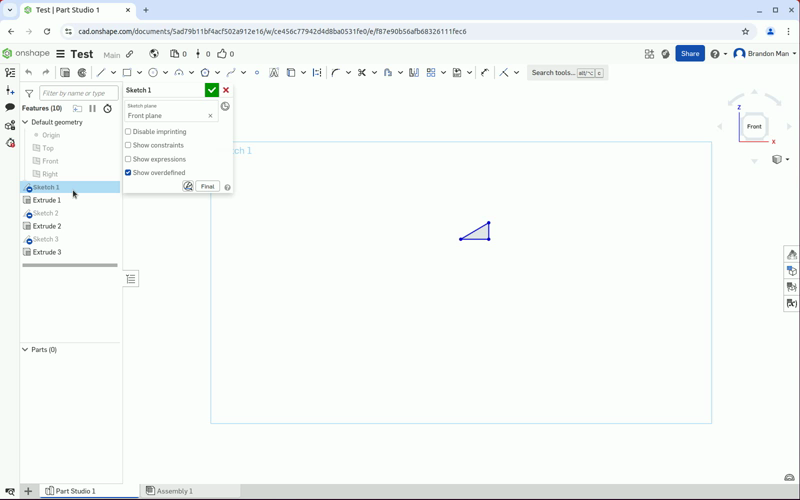
mouse_move(229, 92)
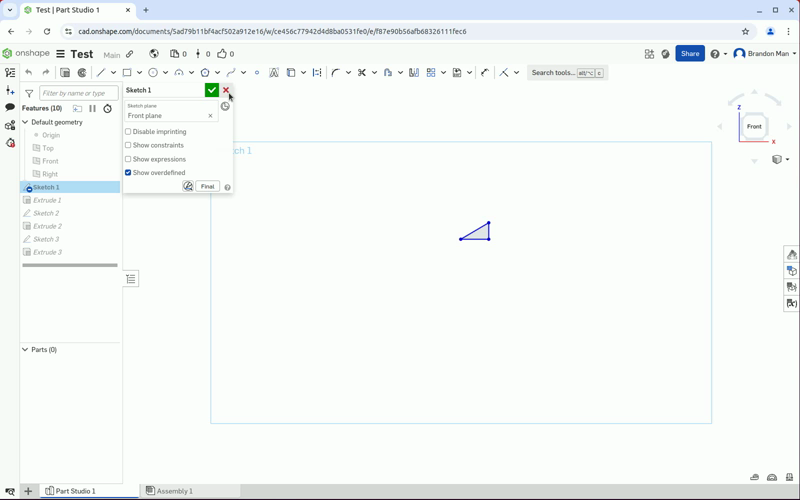
click(229, 92)
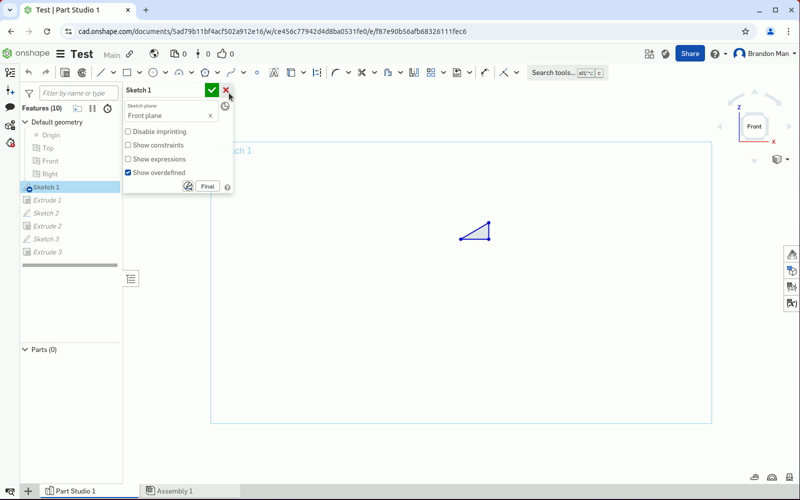
key(shift+s)
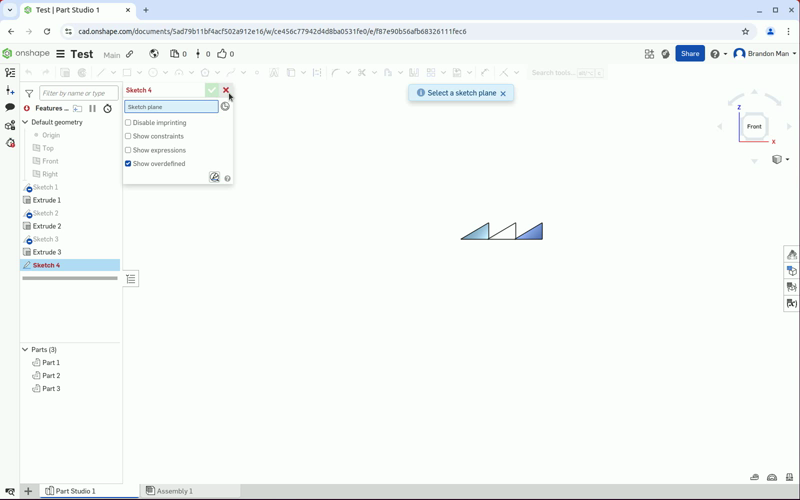
mouse_move(73, 163)
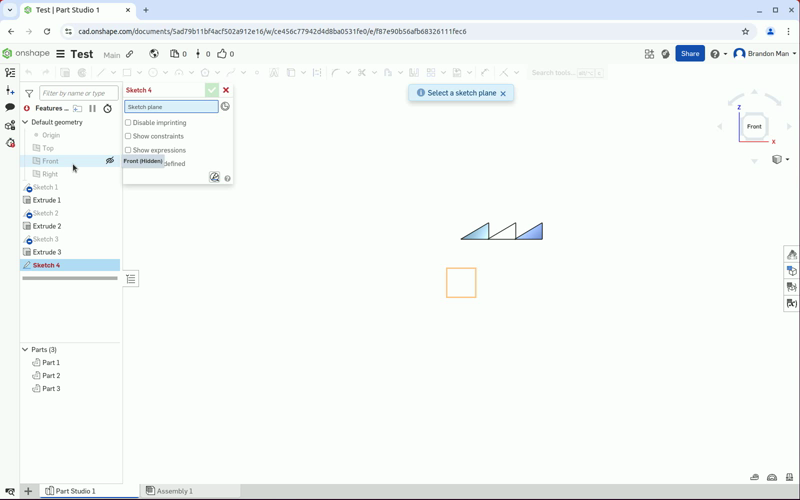
click(73, 163)
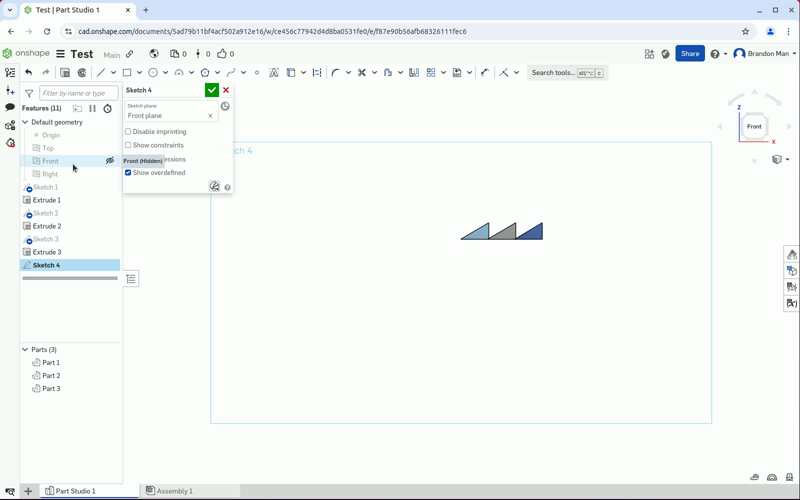
mouse_move(73, 352)
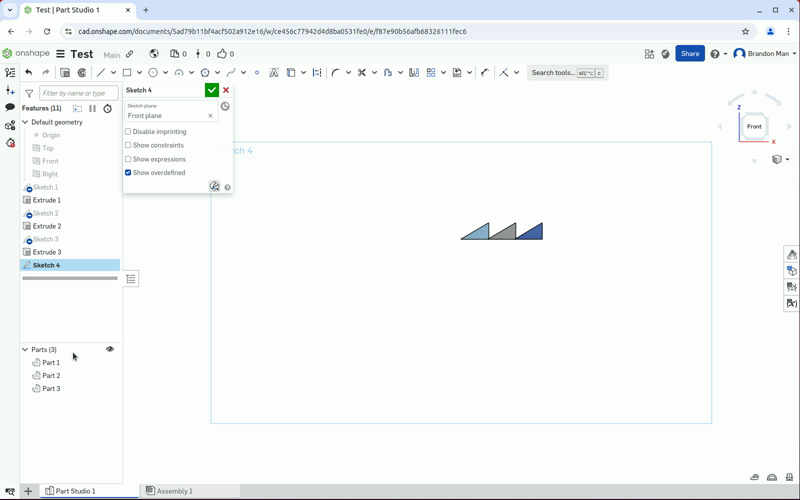
key(y)
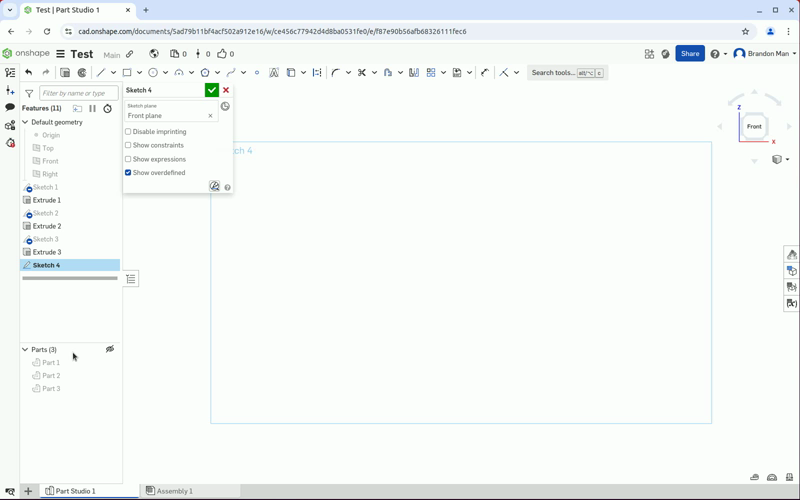
key(l)
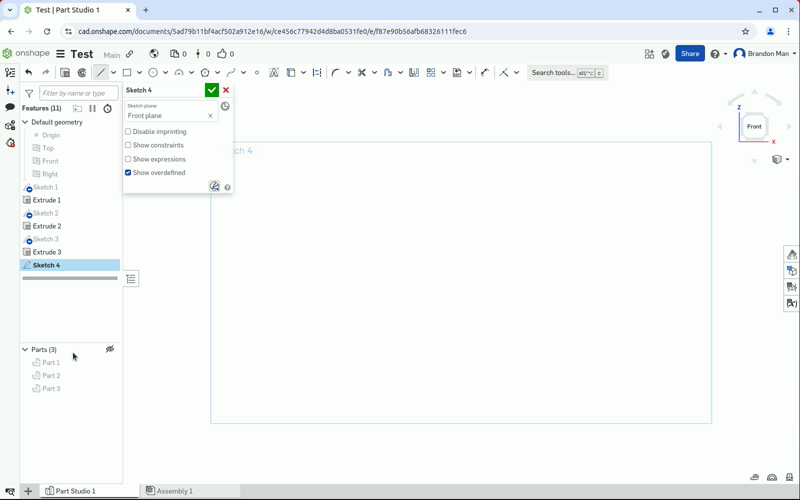
key_down(shift)
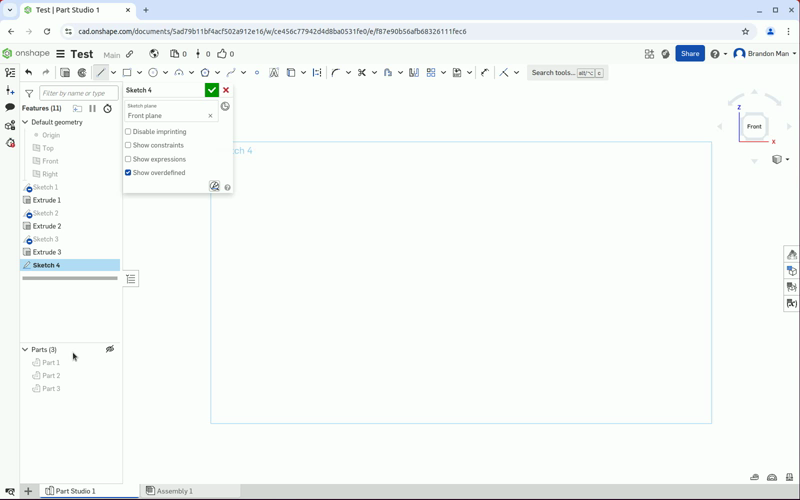
mouse_move(460, 276)
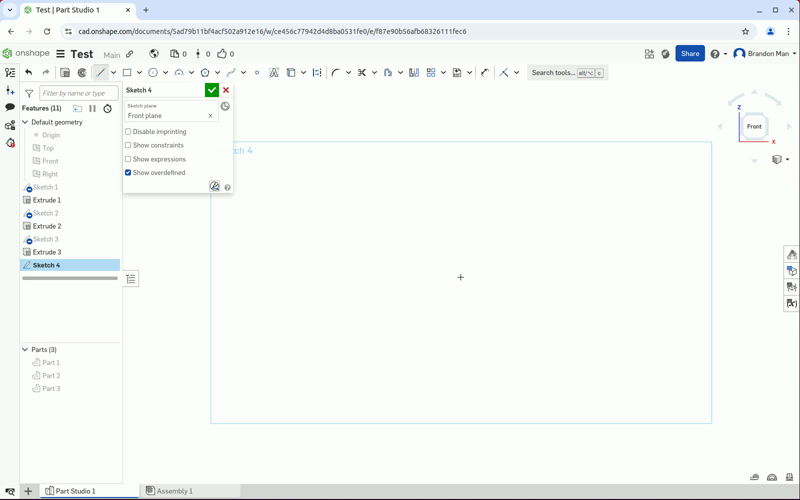
click(460, 276)
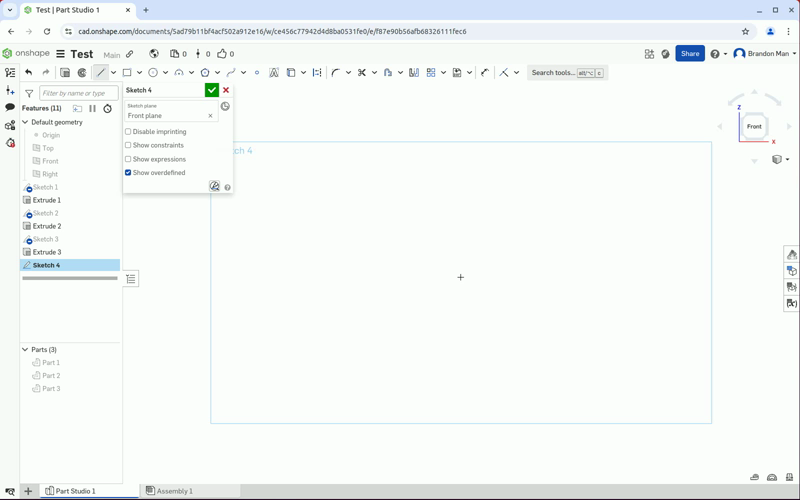
key_up(shift)
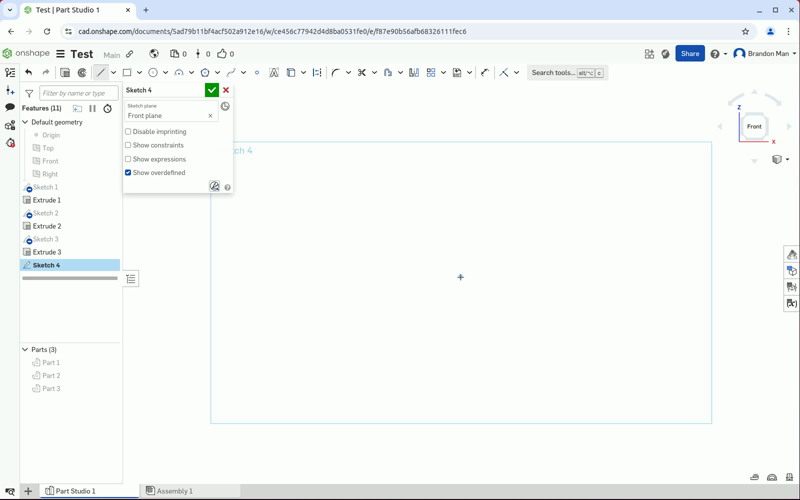
key_down(shift)
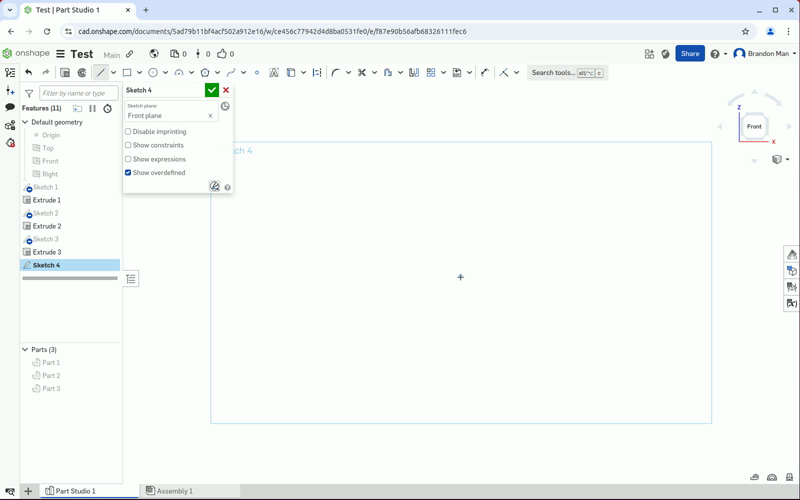
mouse_move(573, 277)
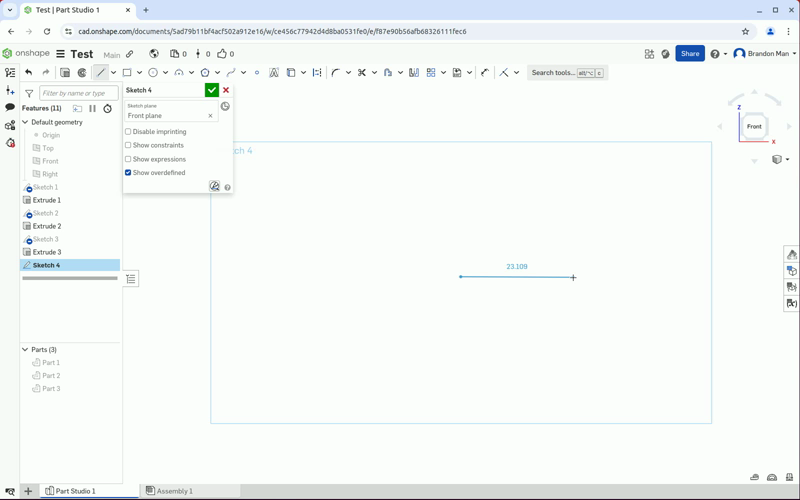
click(573, 277)
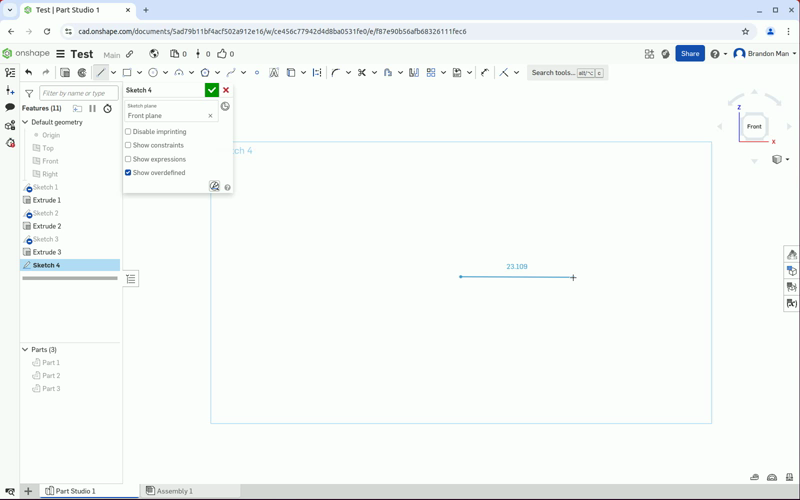
key_up(shift)
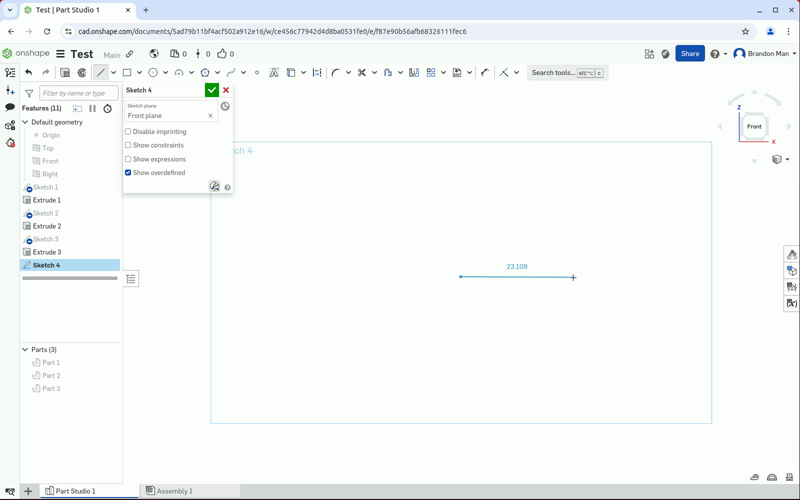
key_down(shift)
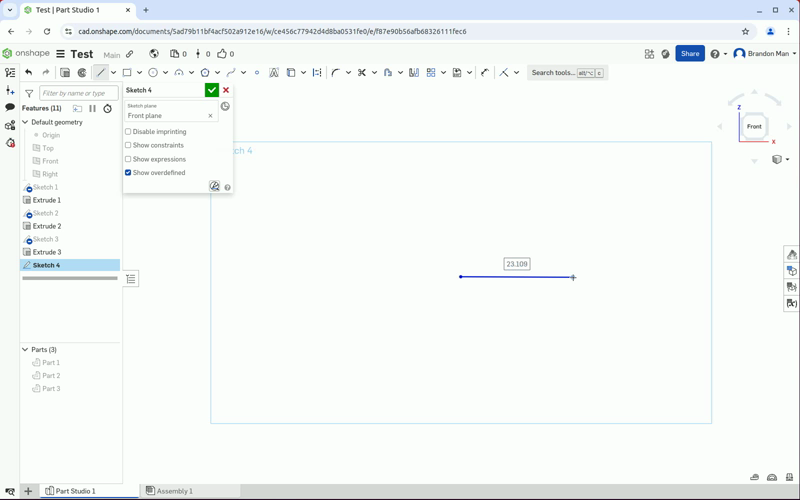
mouse_move(589, 277)
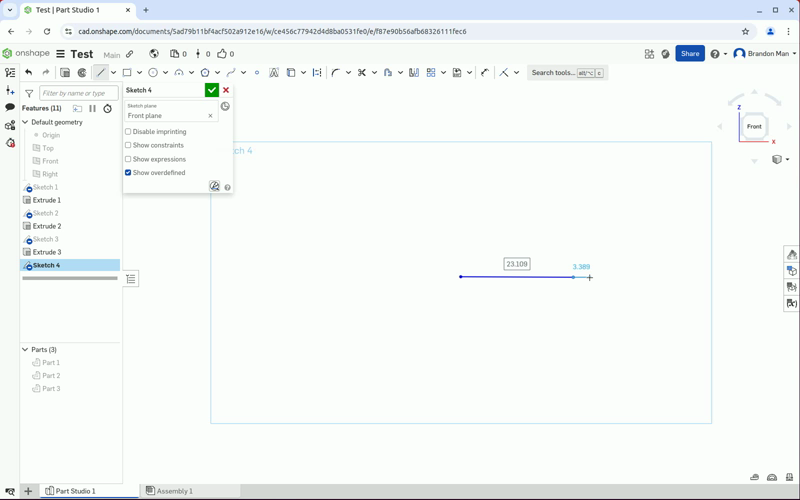
mouse_move(573, 239)
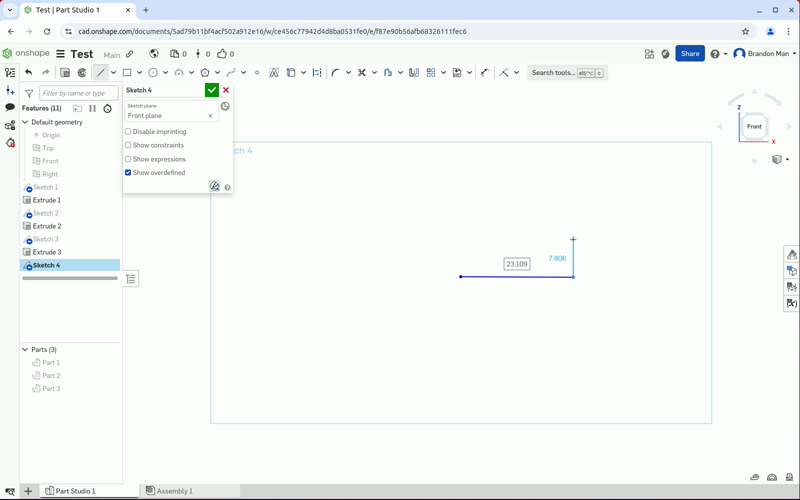
click(573, 239)
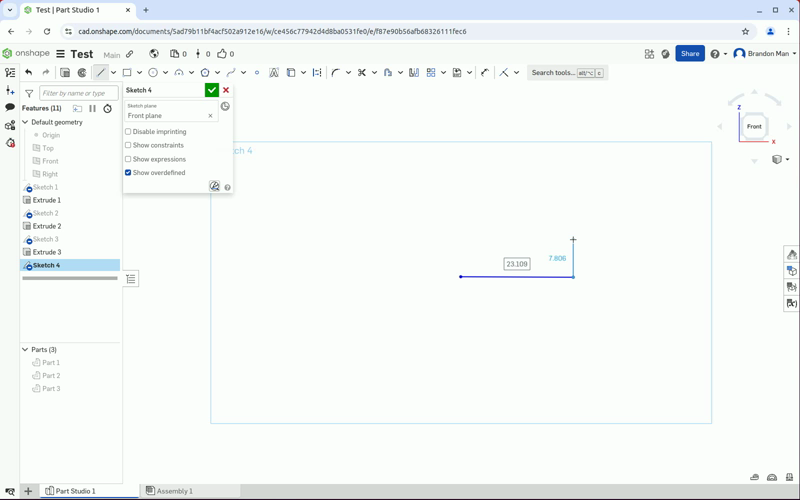
key_up(shift)
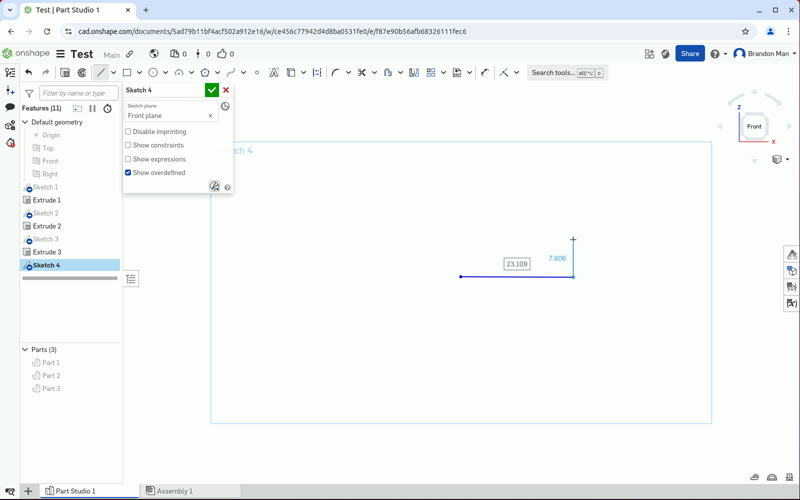
key_down(shift)
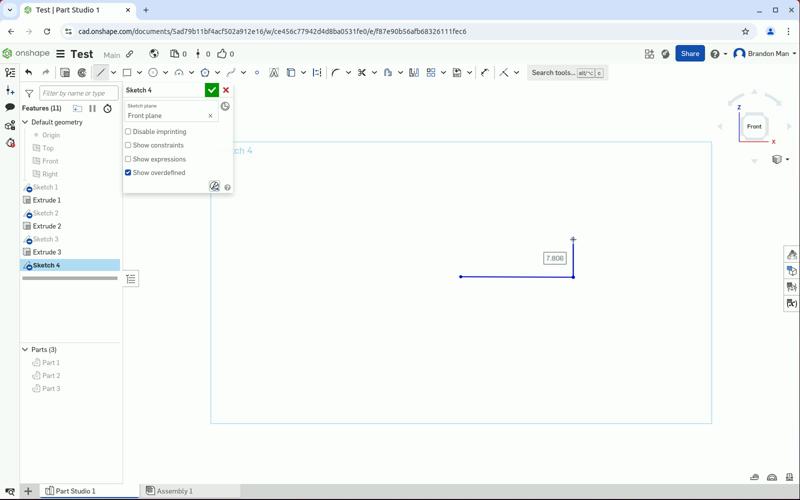
mouse_move(589, 239)
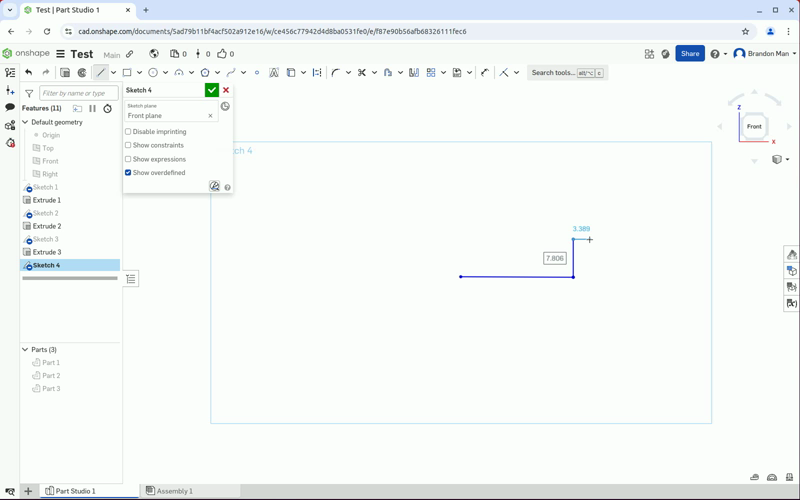
mouse_move(541, 239)
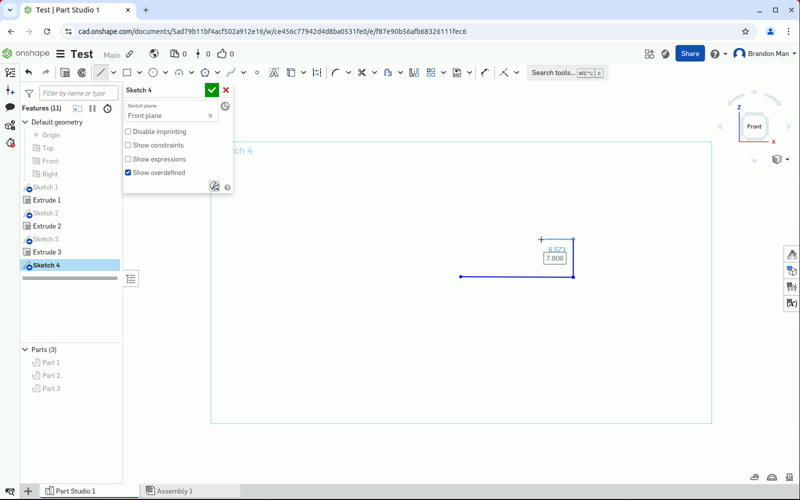
click(541, 239)
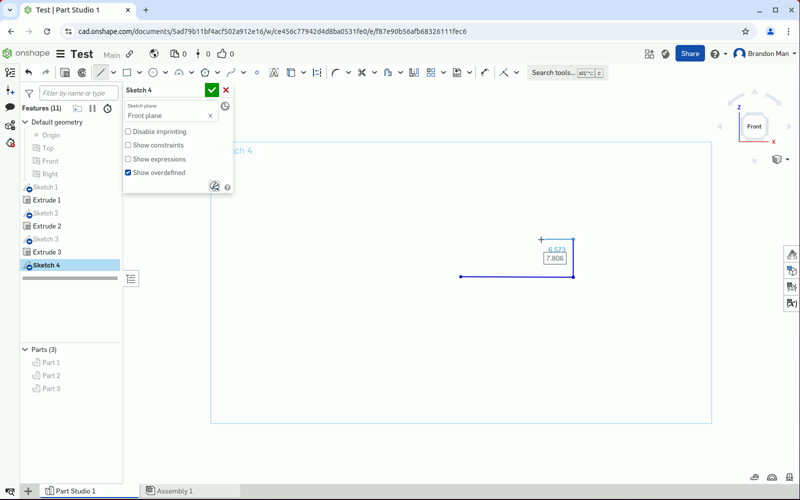
key_up(shift)
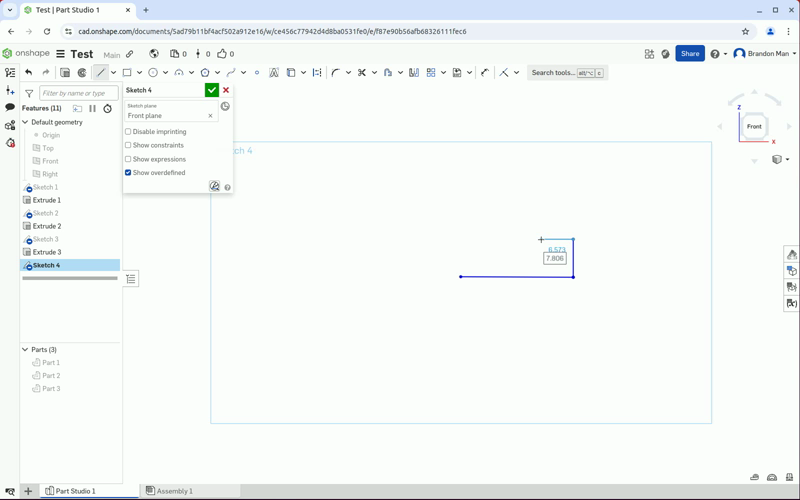
key_down(shift)
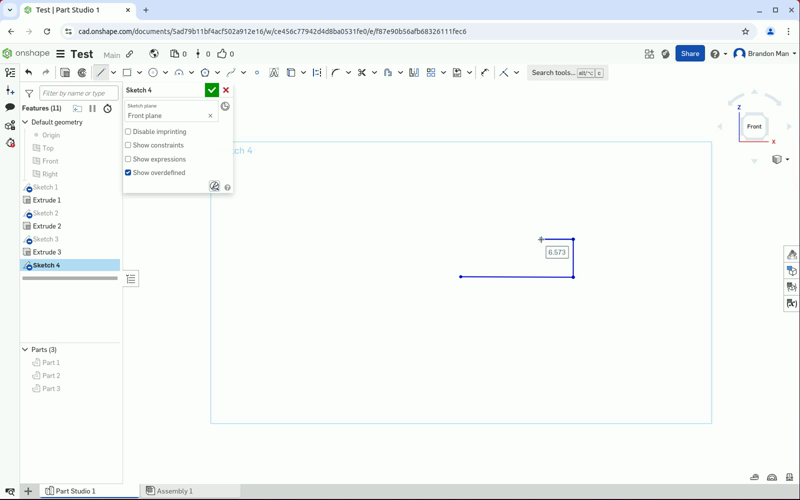
mouse_move(571, 239)
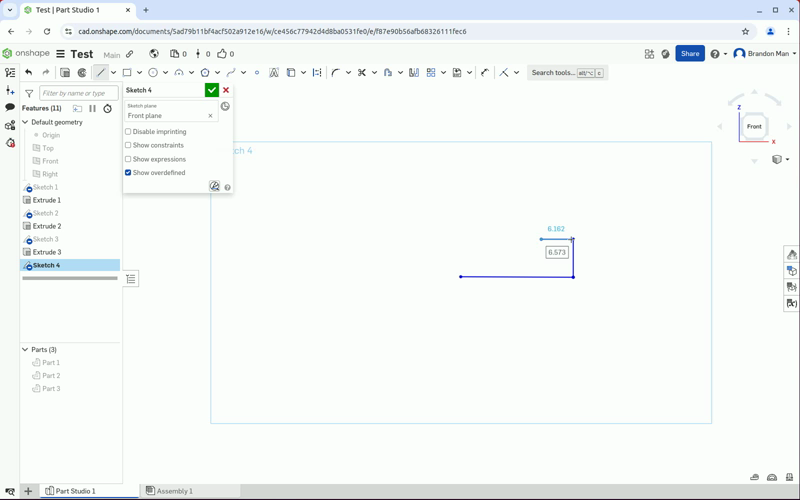
mouse_move(514, 239)
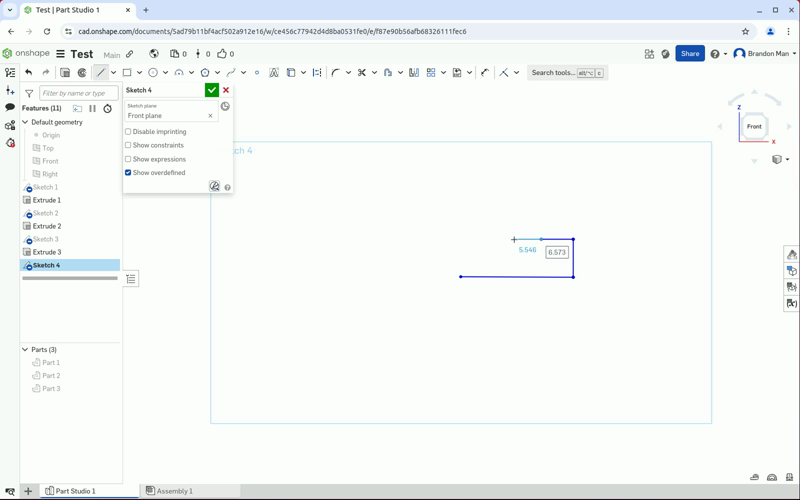
click(514, 239)
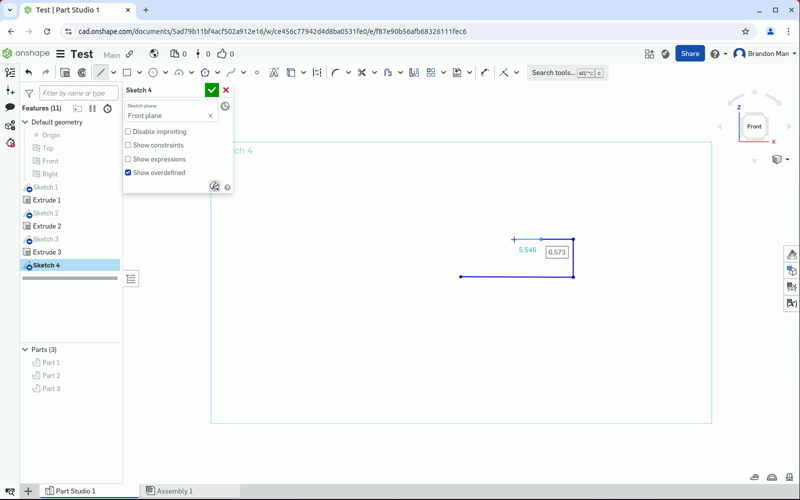
key_up(shift)
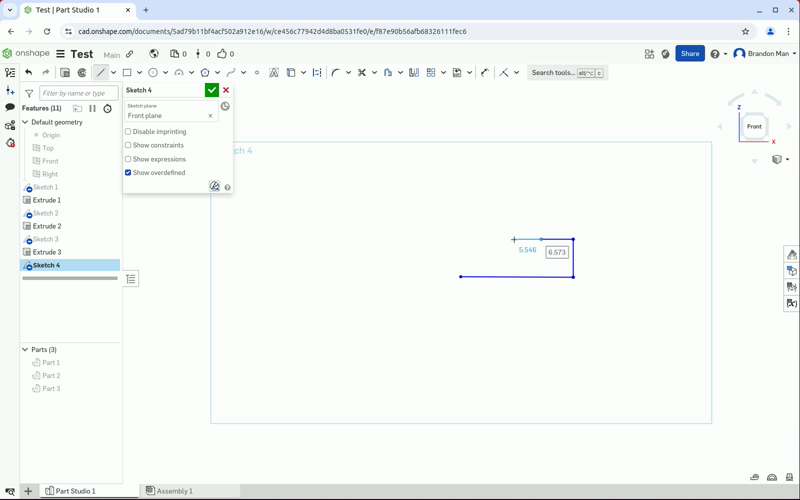
key_down(shift)
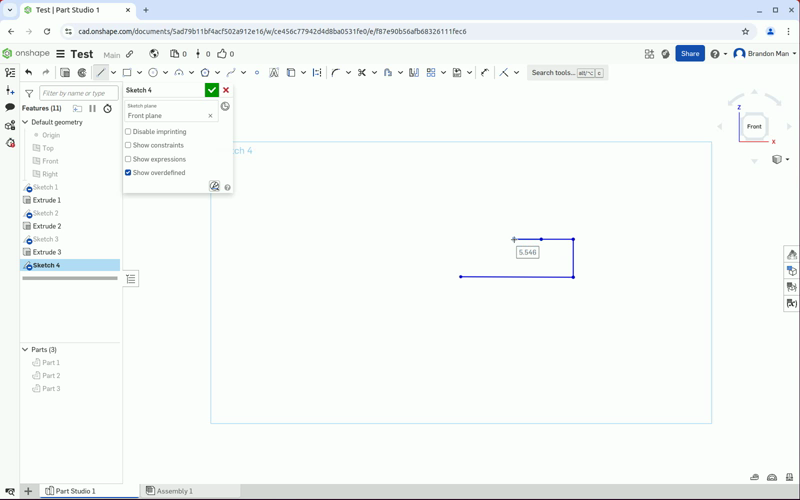
mouse_move(544, 239)
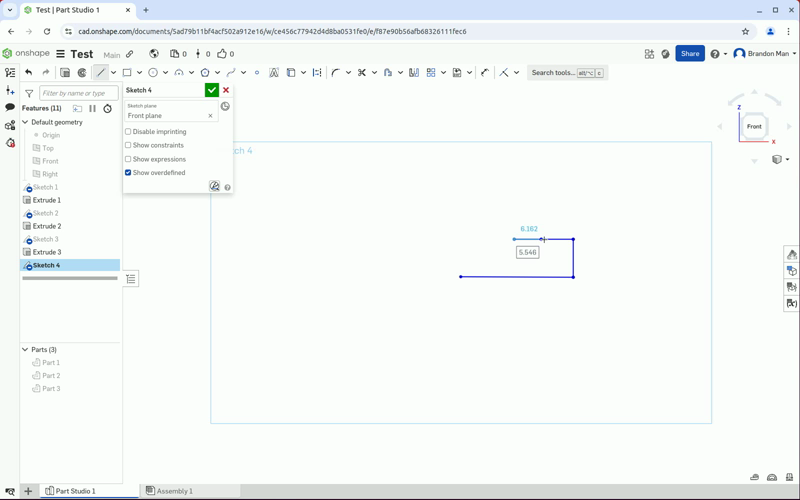
mouse_move(488, 239)
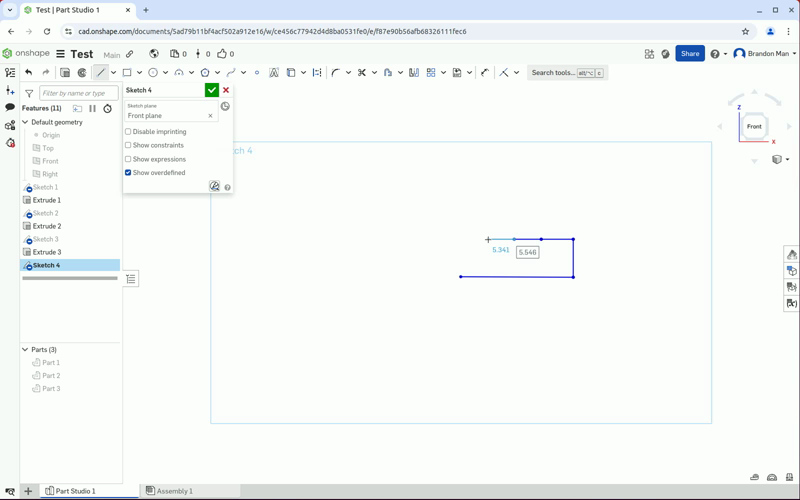
click(488, 239)
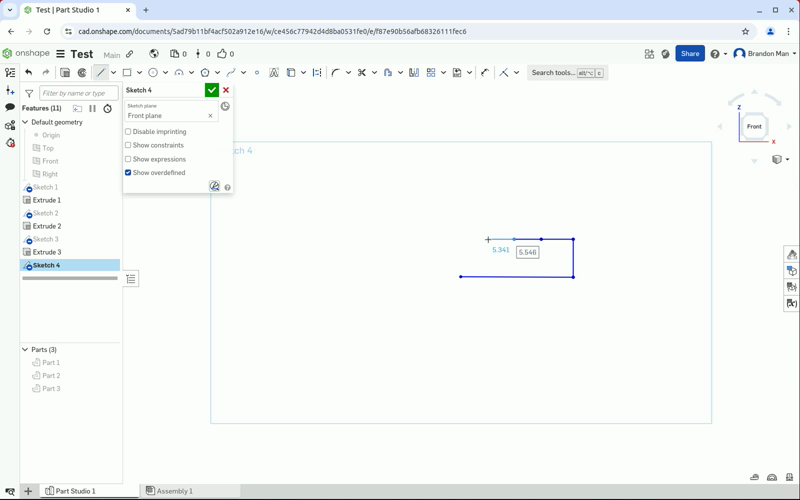
key_up(shift)
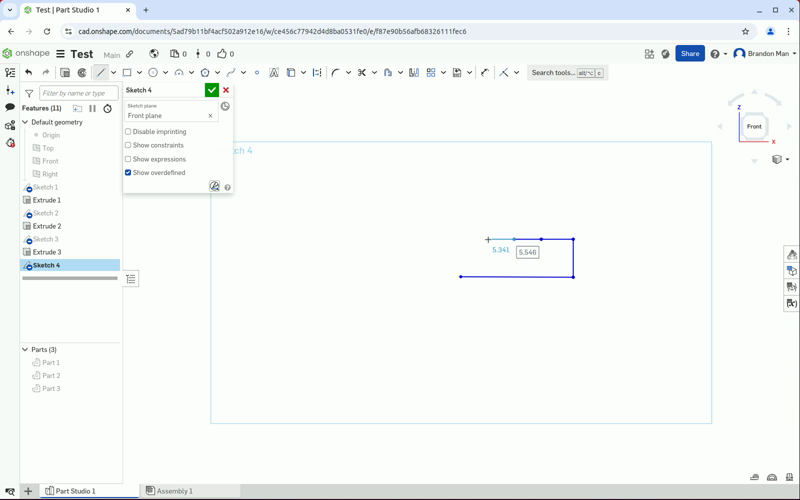
key_down(shift)
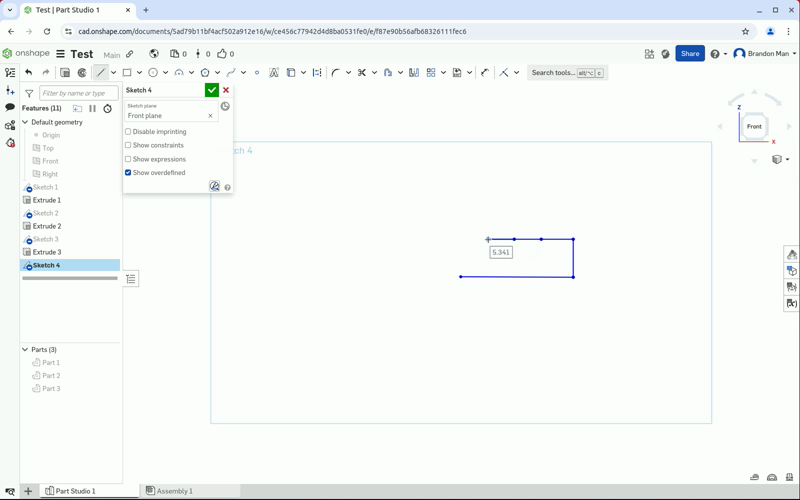
mouse_move(518, 239)
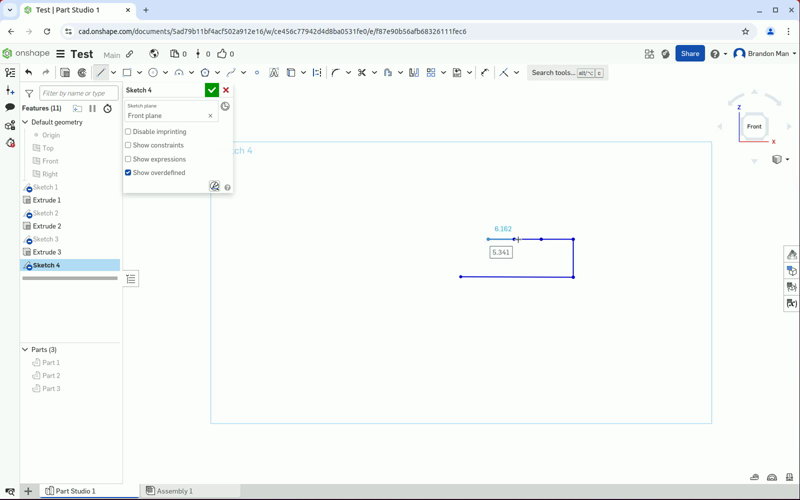
mouse_move(460, 239)
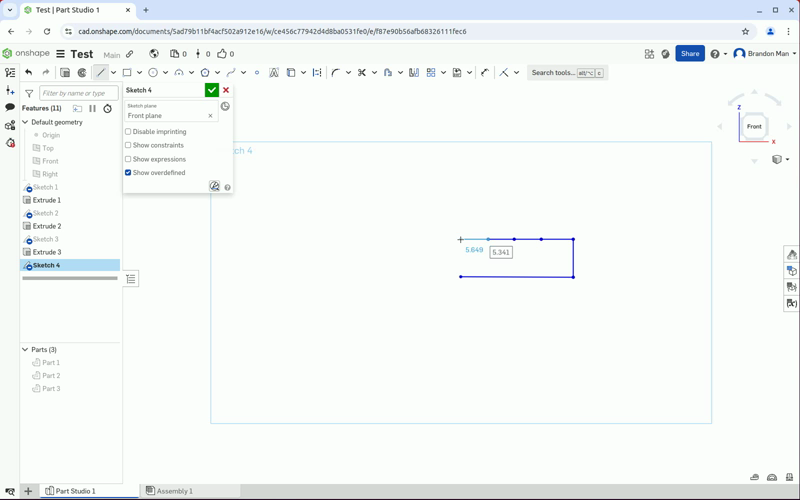
click(460, 239)
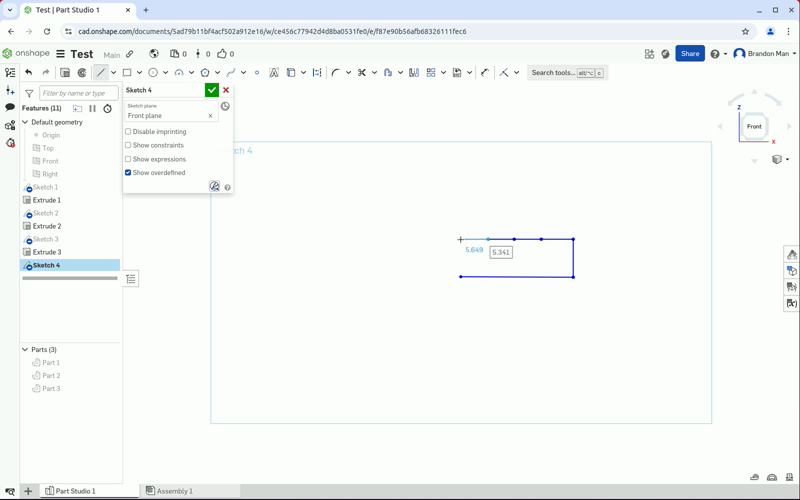
key_up(shift)
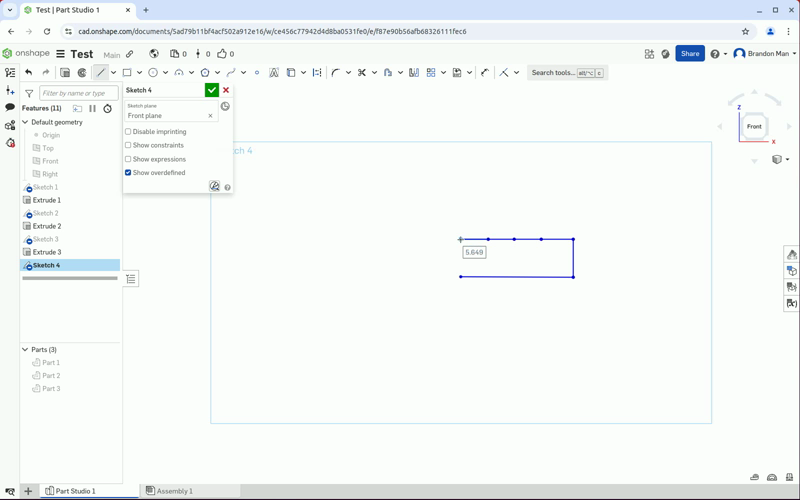
mouse_move(490, 239)
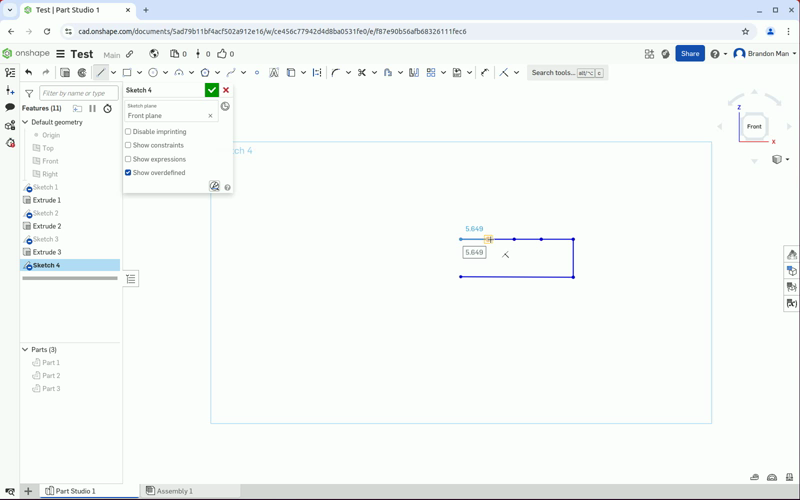
key_down(shift)
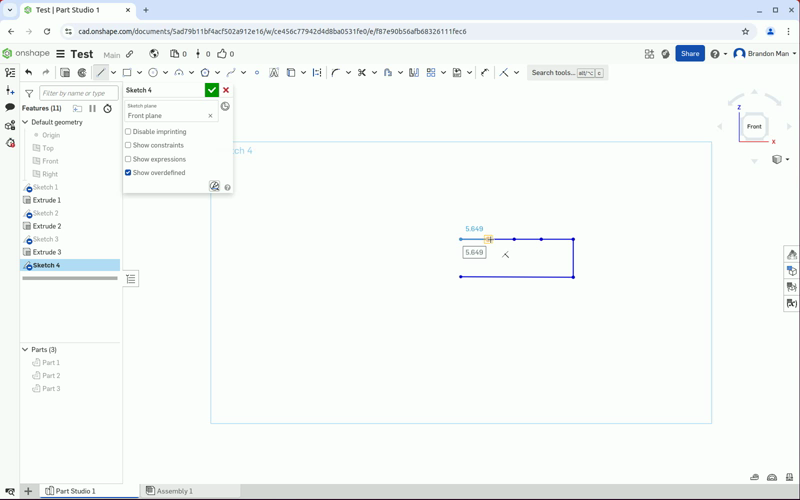
mouse_move(460, 276)
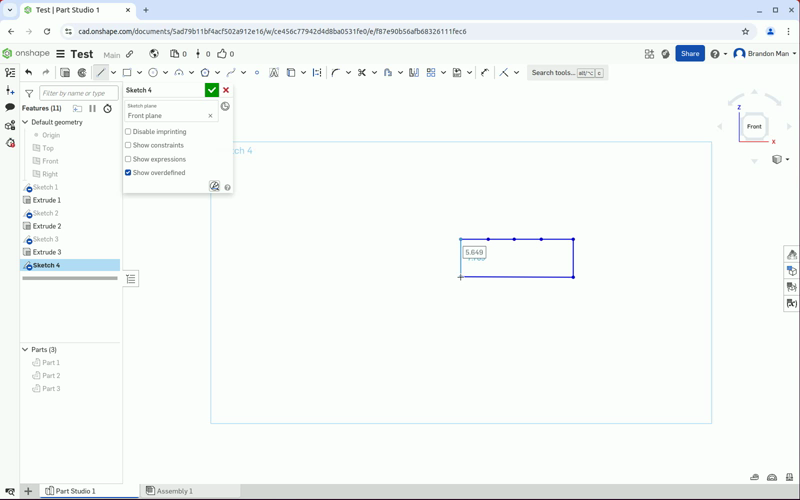
key_up(shift)
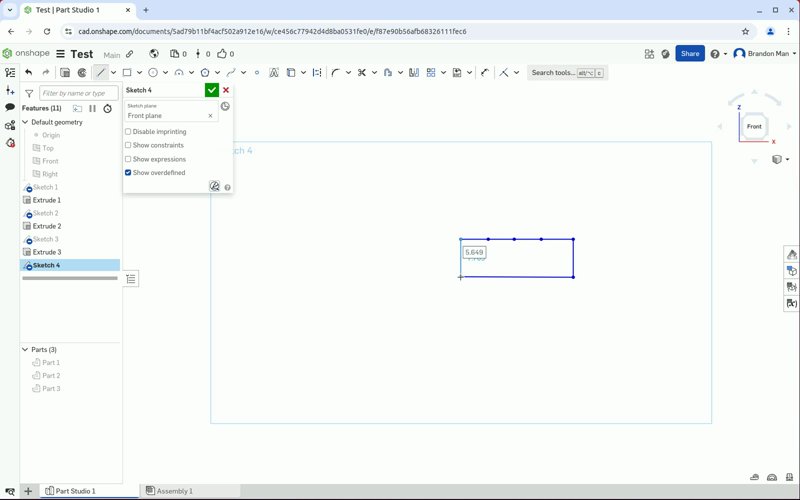
click(460, 276)
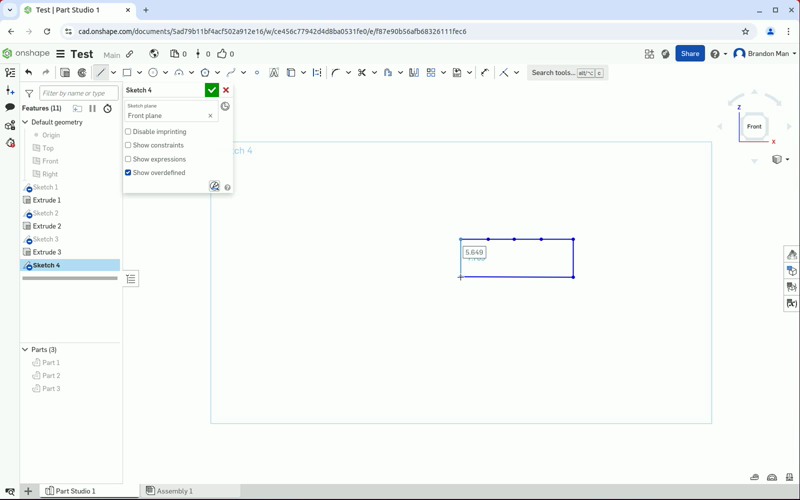
key(esc)
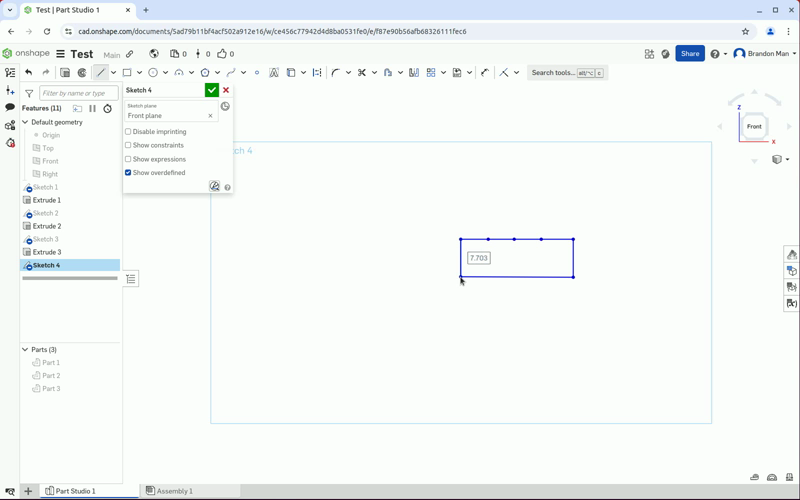
mouse_move(478, 257)
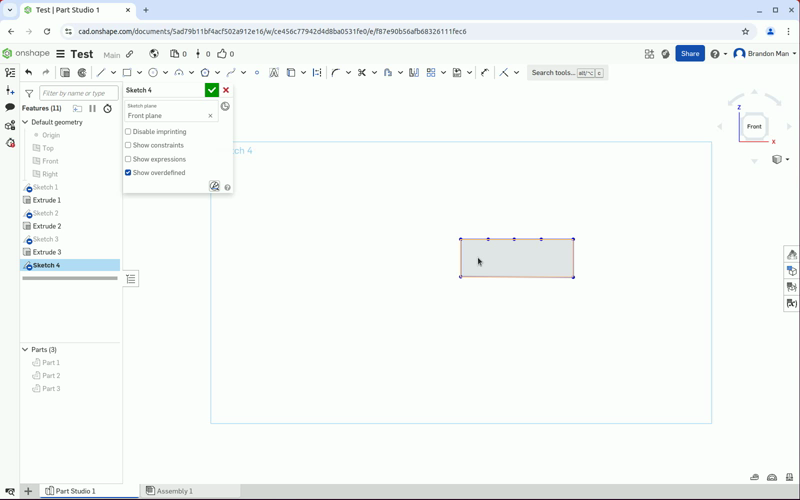
click(478, 257)
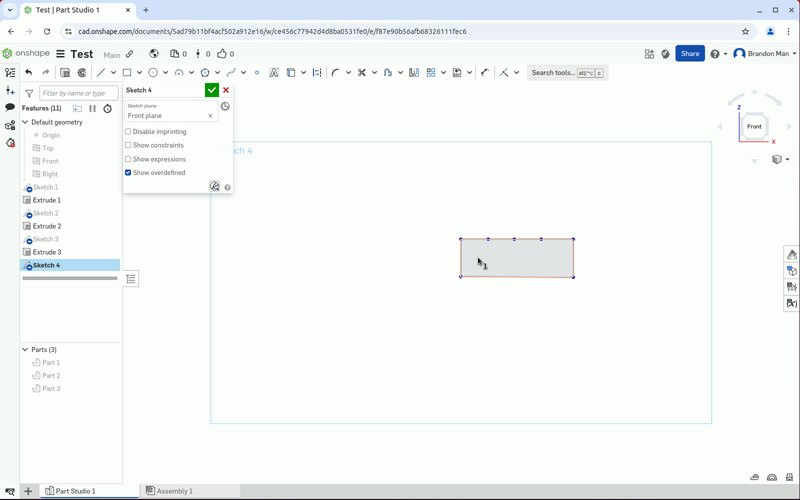
mouse_move(73, 352)
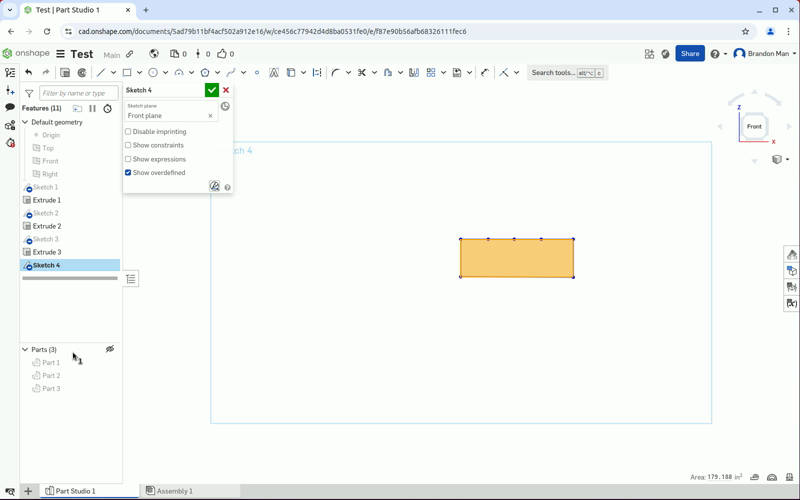
key(shift+y)
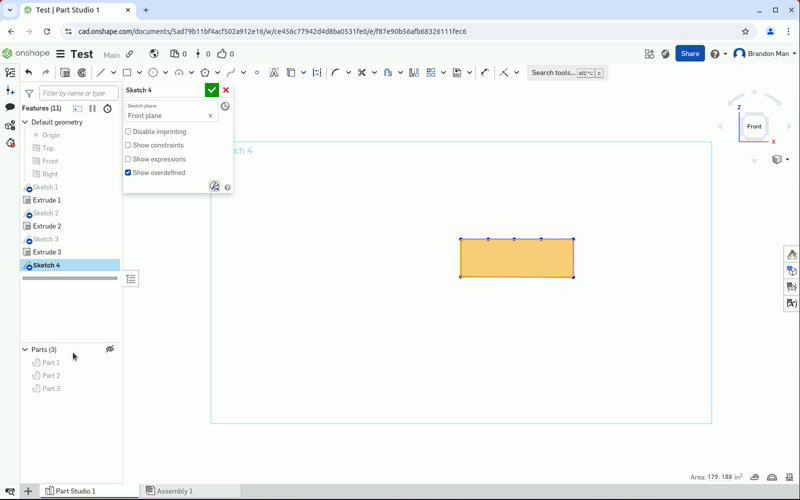
key(shift+e)
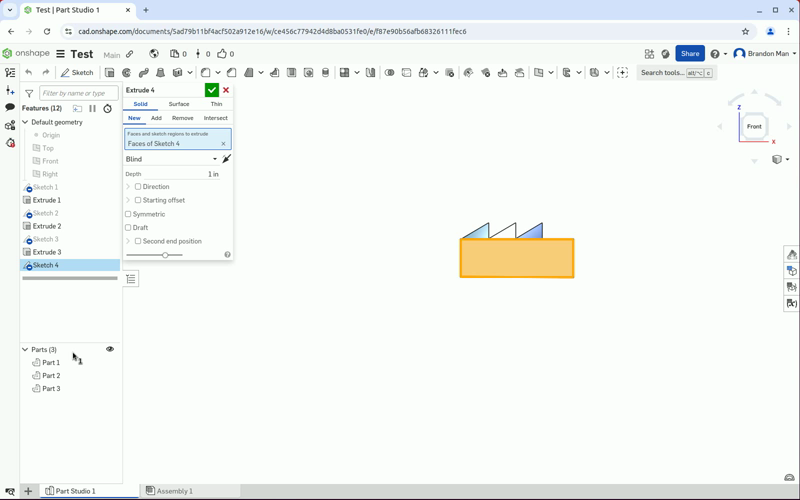
mouse_move(143, 106)
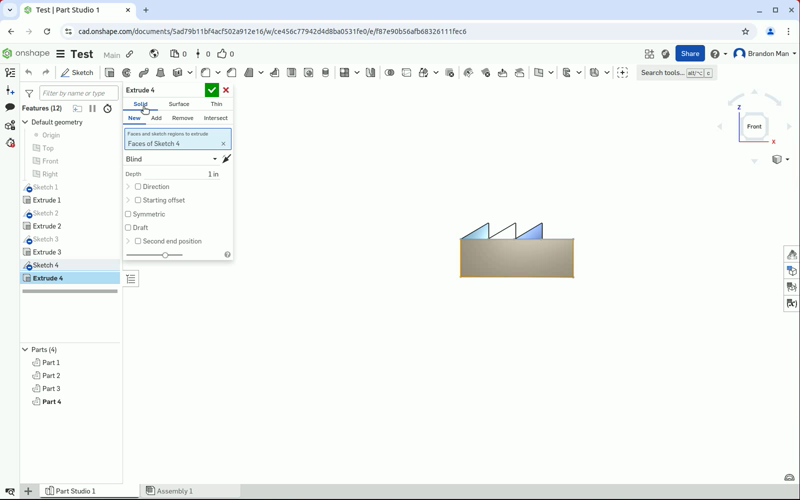
click(143, 106)
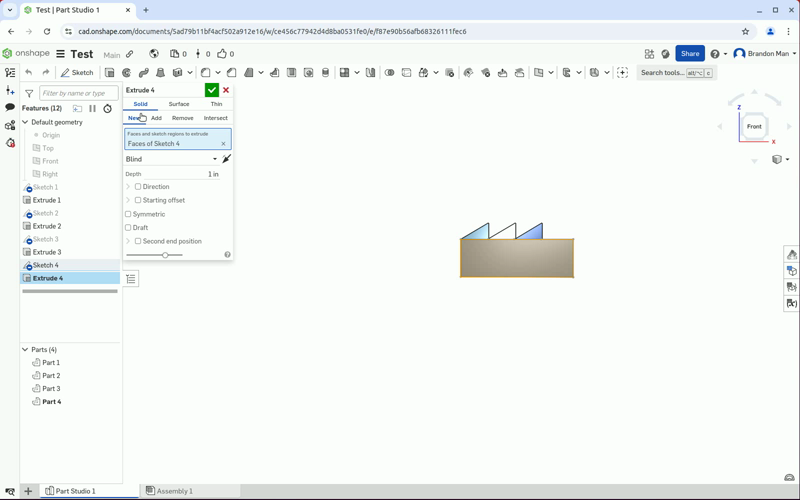
mouse_move(137, 120)
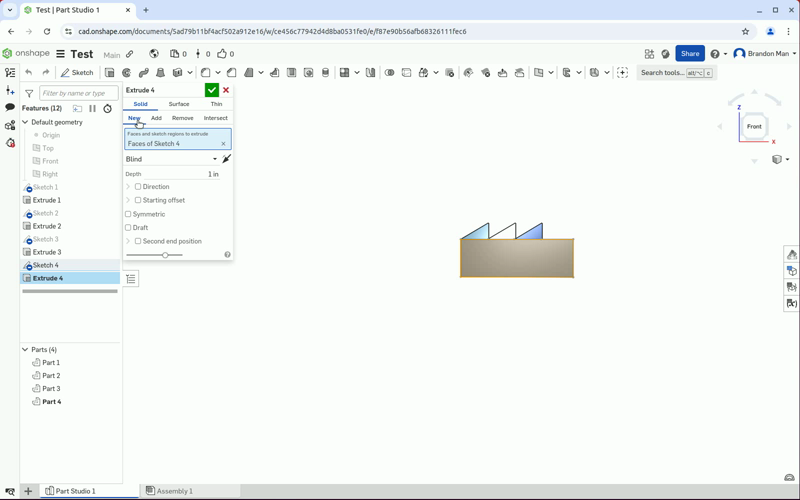
click(137, 120)
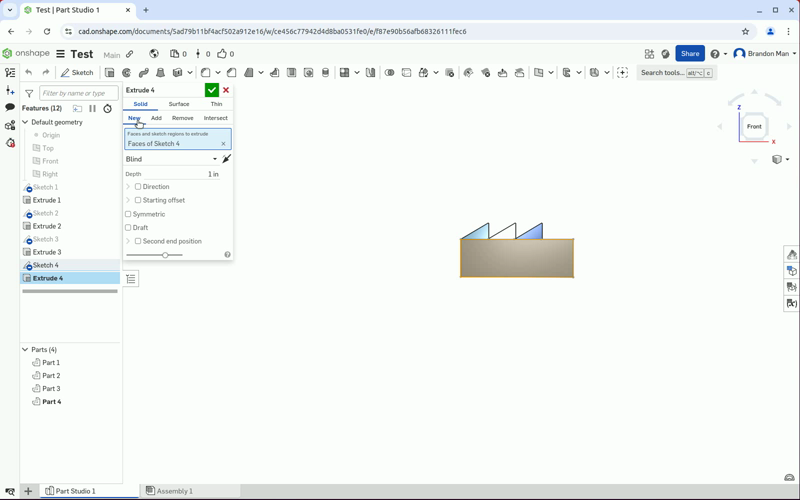
key(tab, 4)
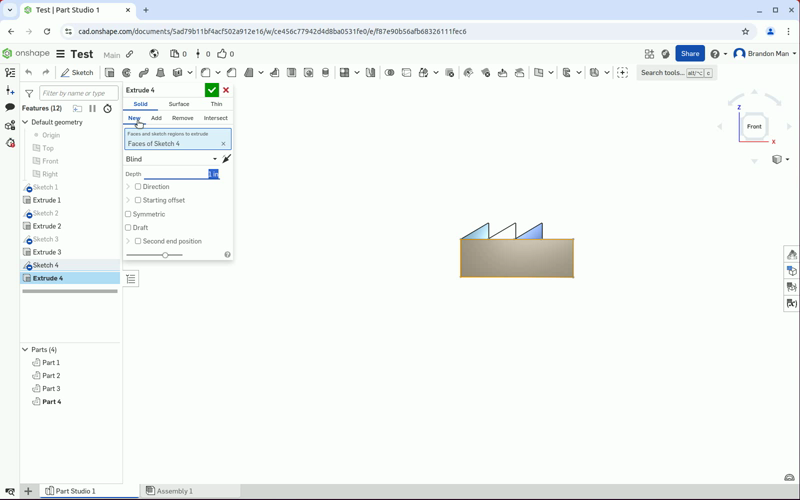
text(12.758)
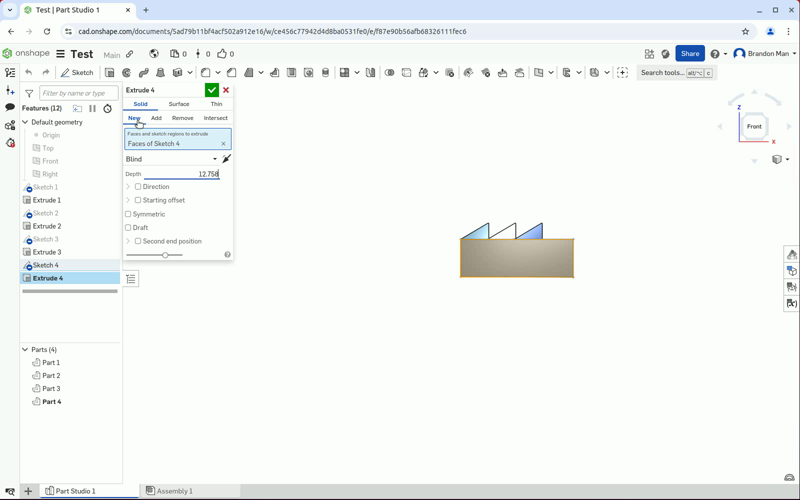
key(enter)
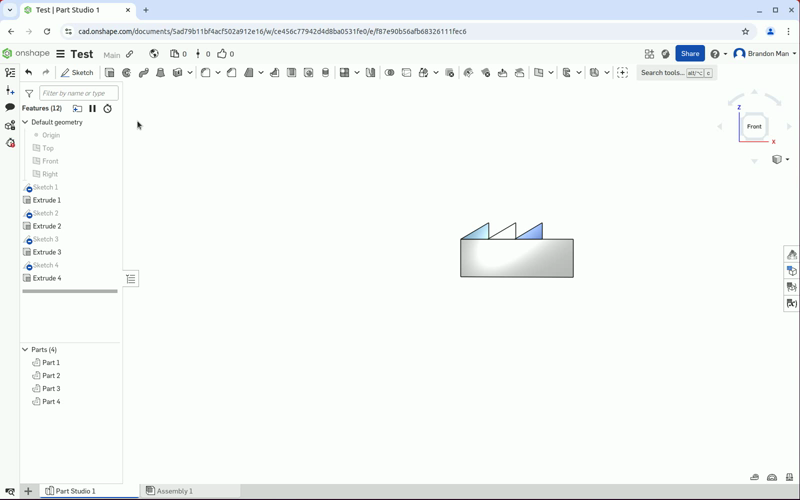
key(shift+h)
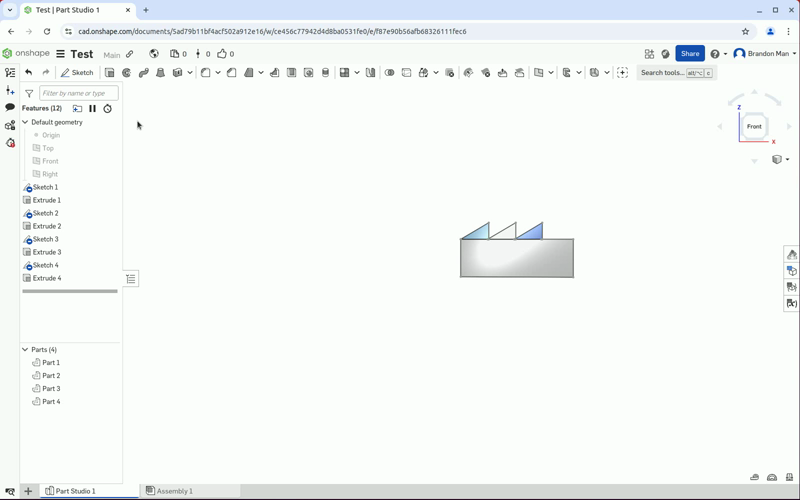
key(shift+h)
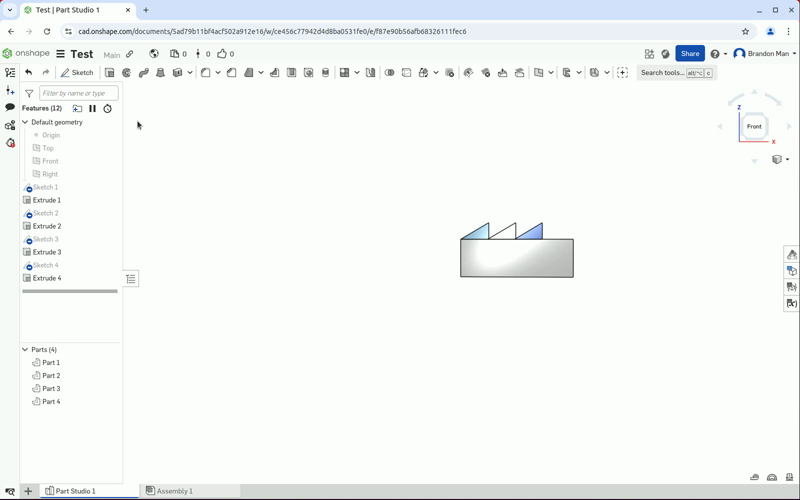
mouse_move(73, 189)
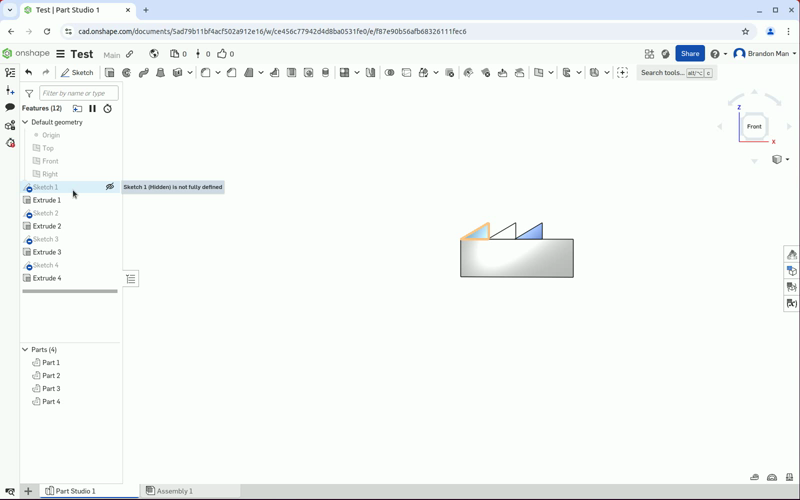
click(73, 189)
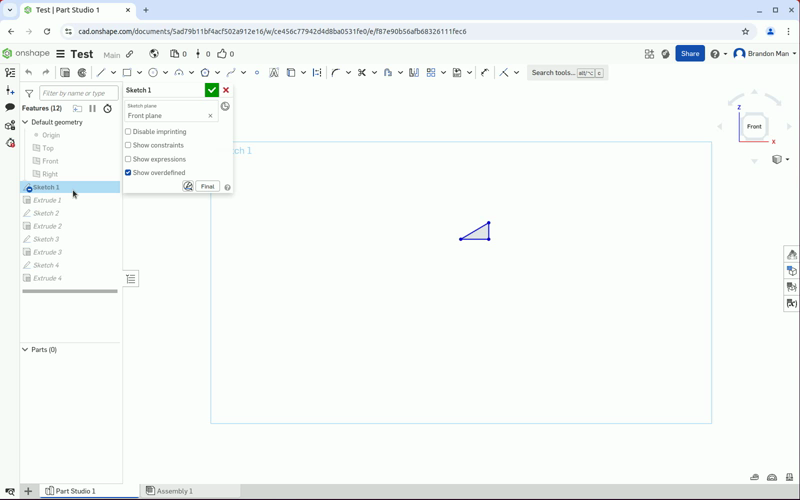
mouse_move(229, 92)
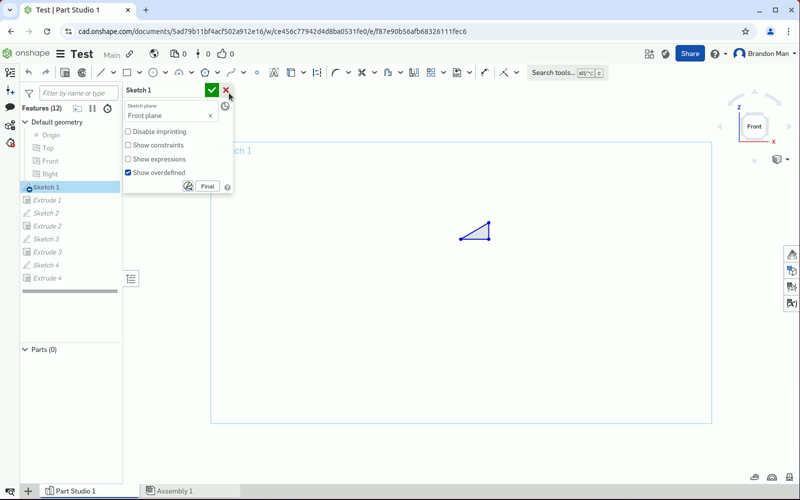
click(229, 92)
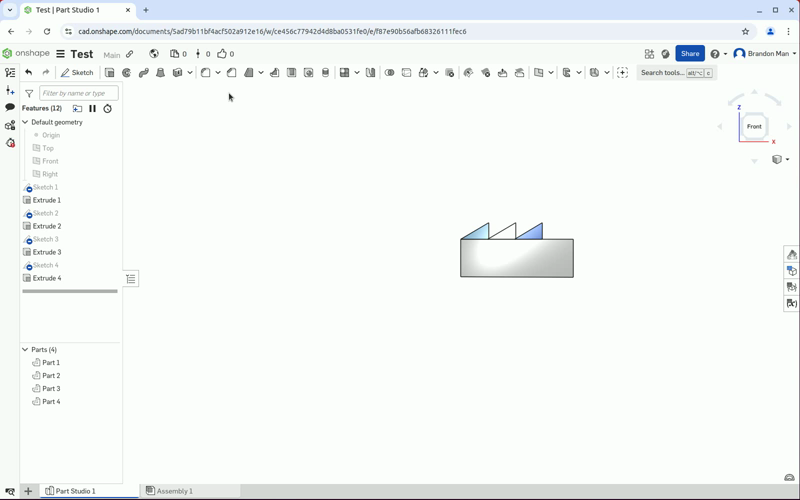
mouse_move(73, 352)
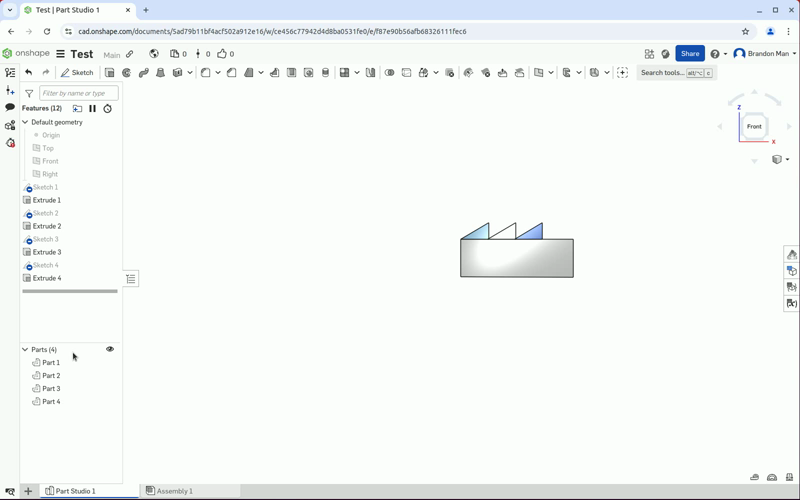
key(y)
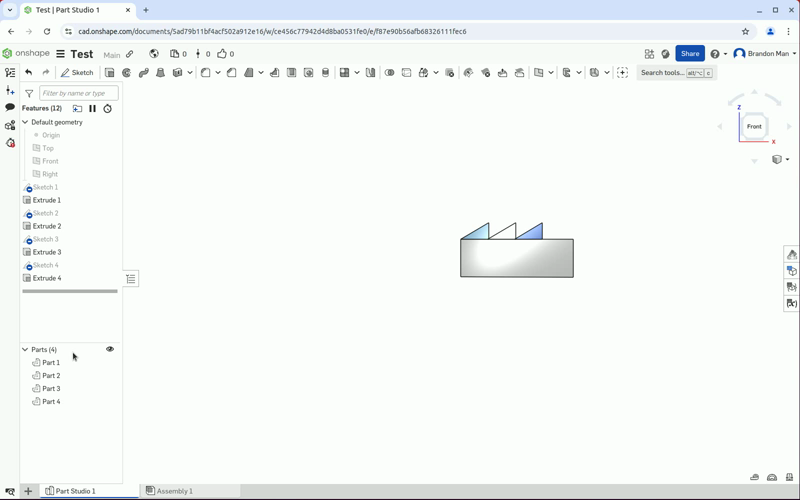
key(shift+p)
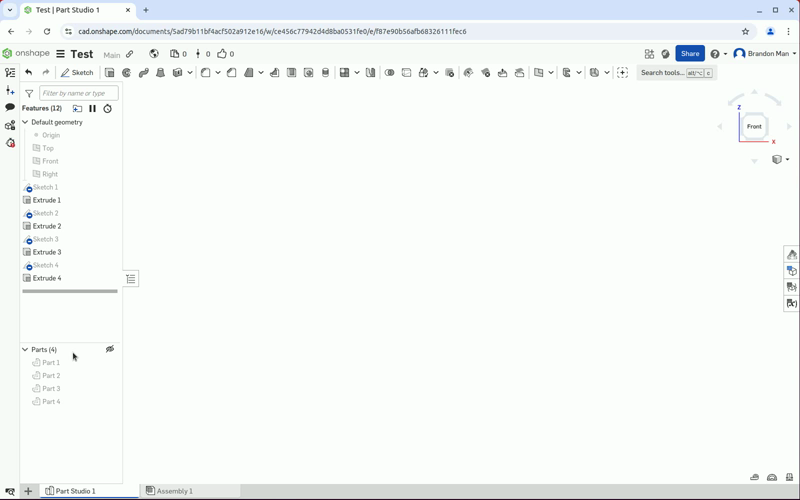
key(space)
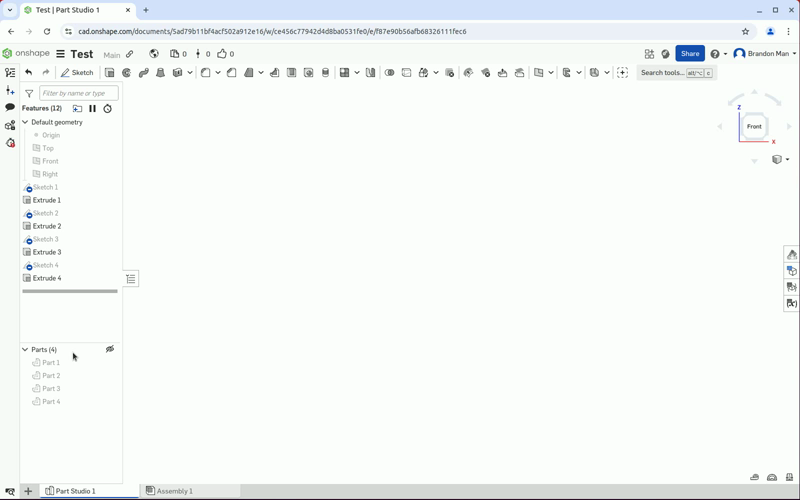
key_down(shift)
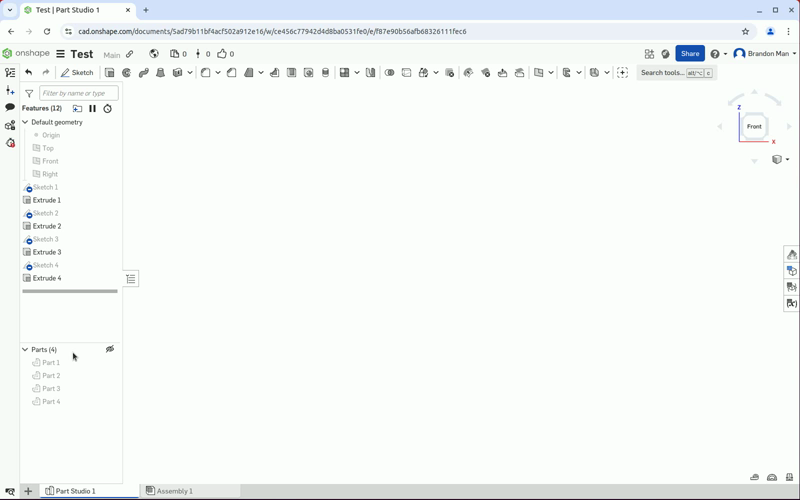
key(down)
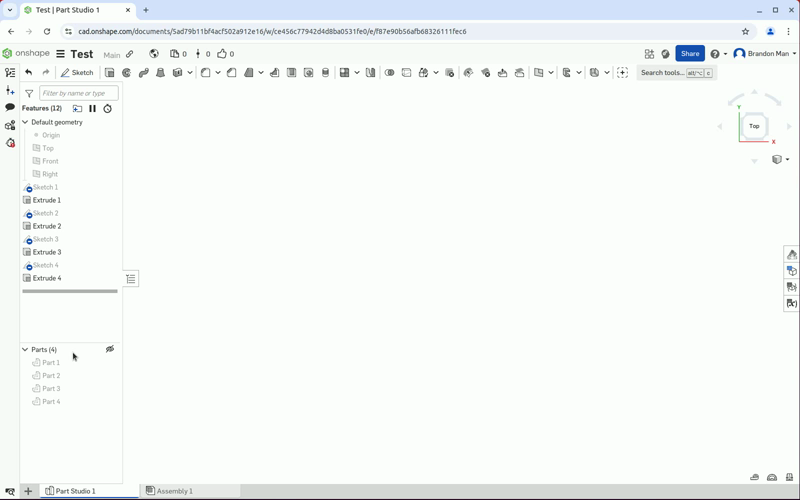
key_up(shift)
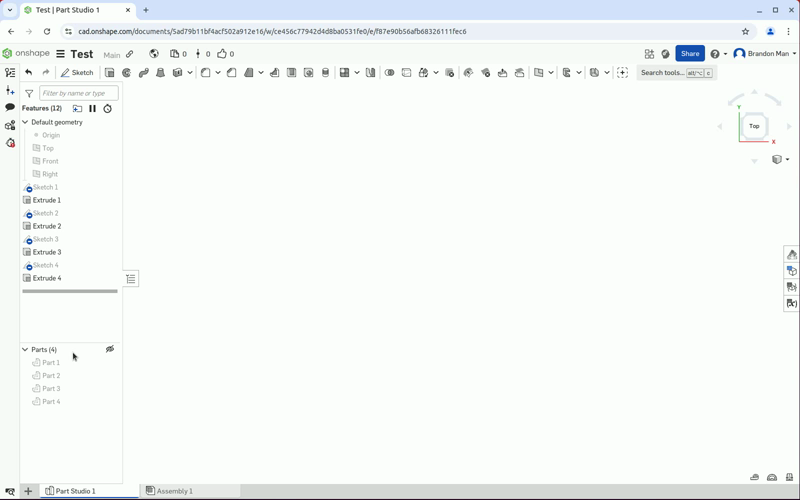
mouse_move(73, 352)
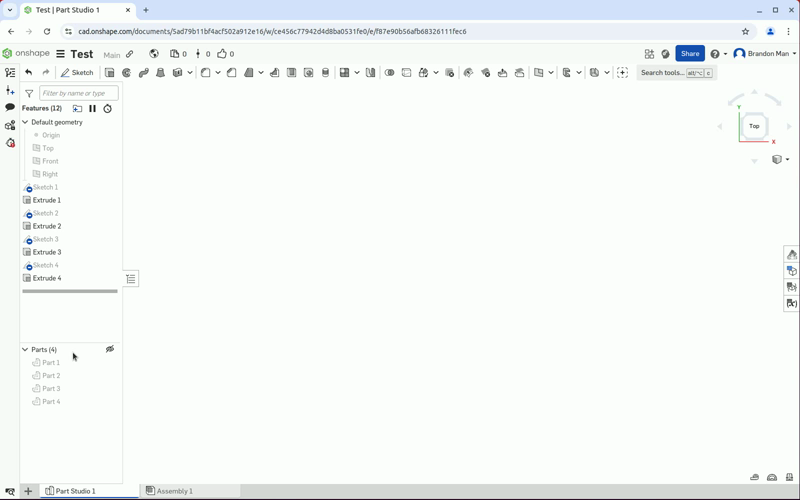
key(shift+y)
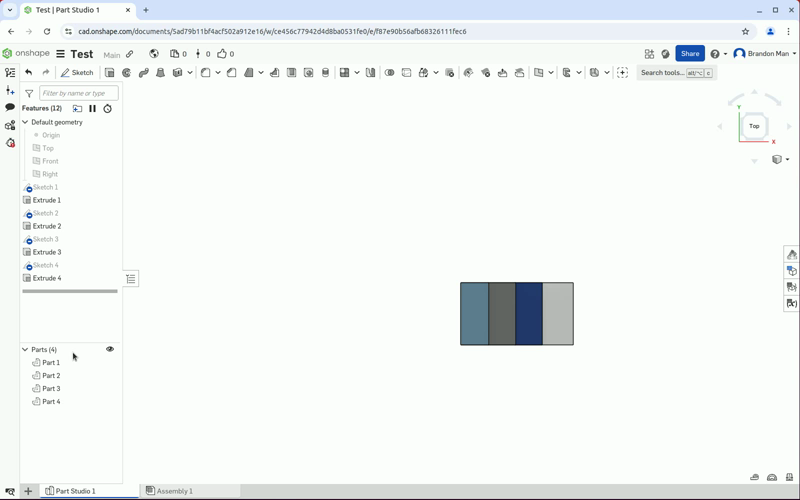
mouse_move(541, 75)
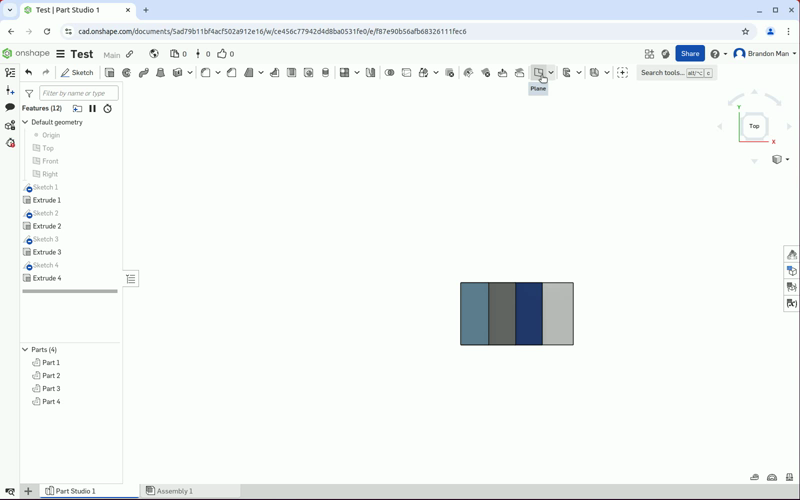
click(541, 75)
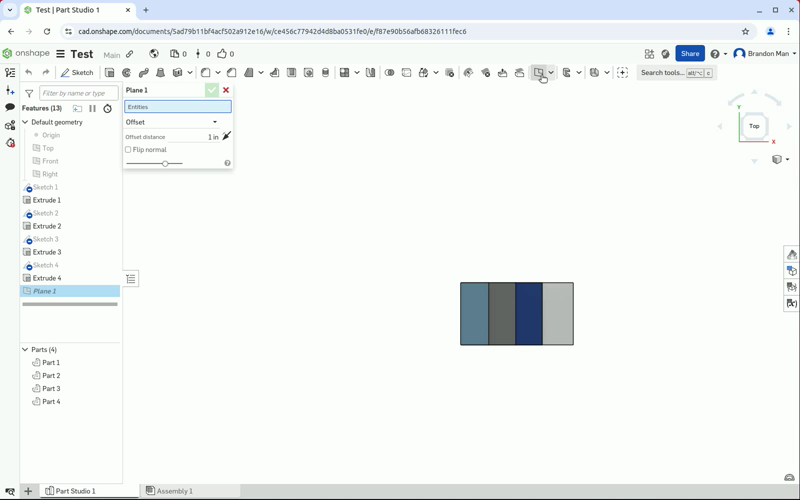
mouse_move(73, 150)
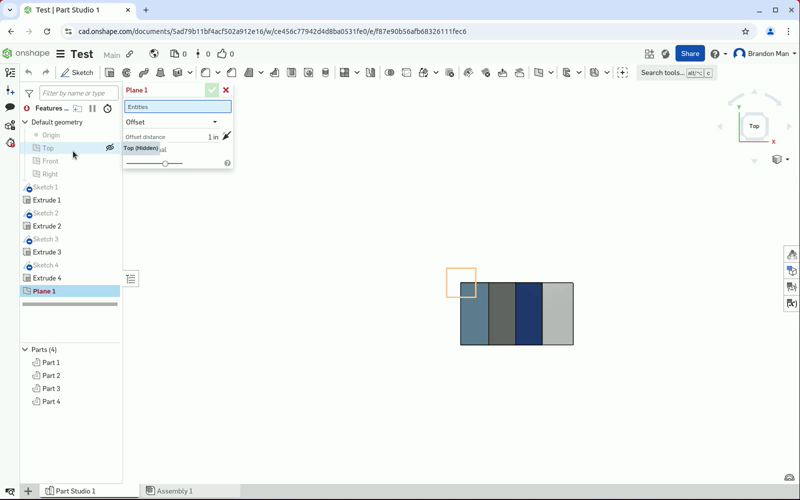
click(73, 150)
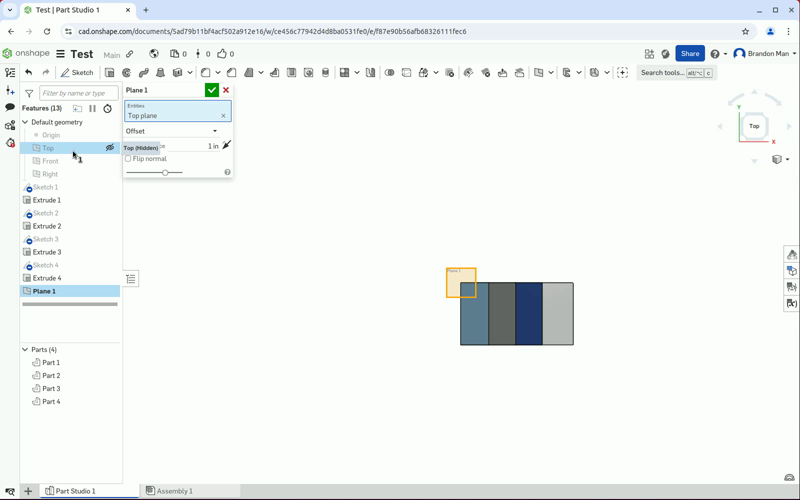
key(tab, 2)
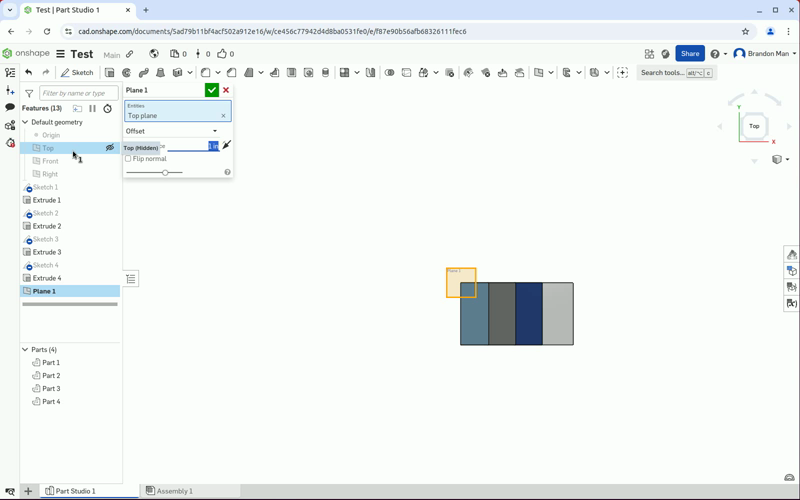
text(8.904)
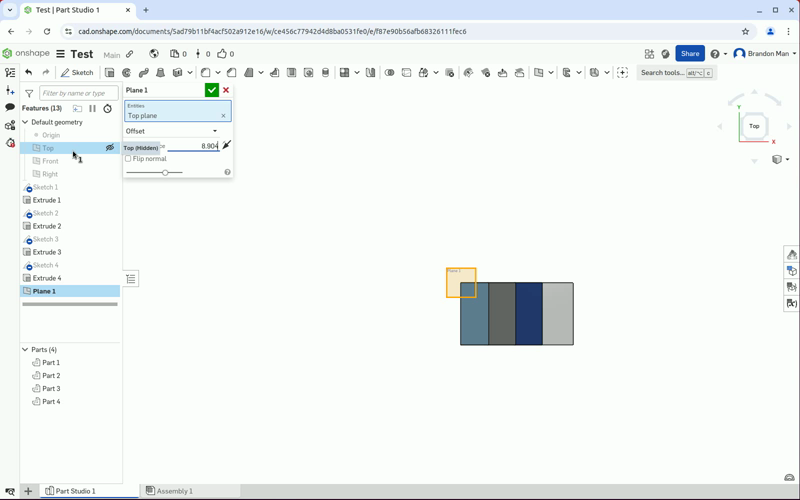
key(enter, 2)
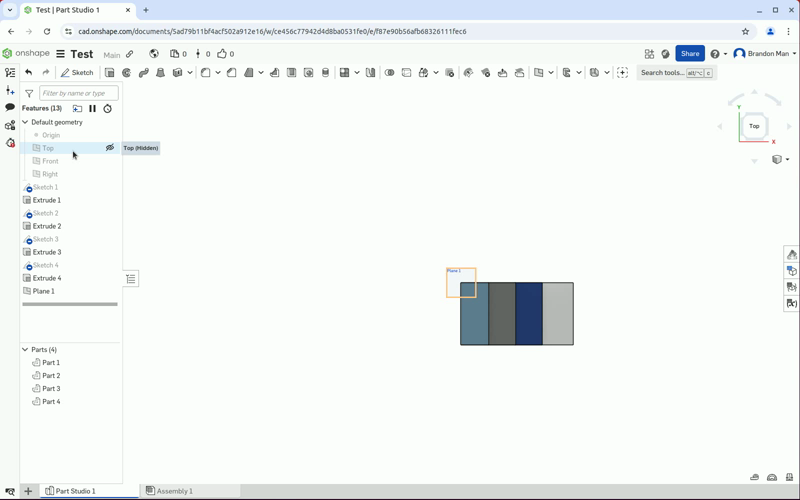
key(shift+s)
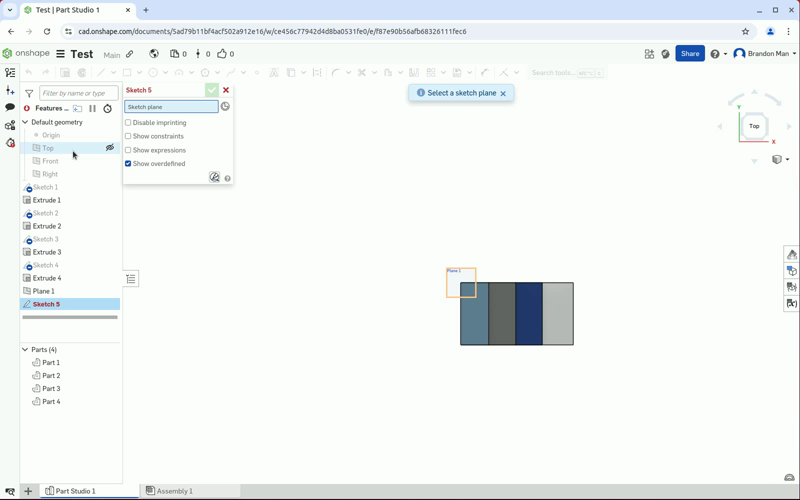
mouse_move(73, 293)
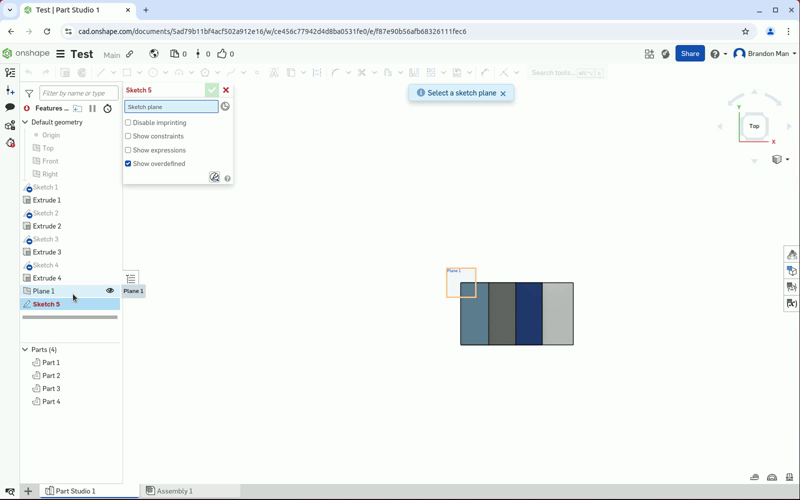
click(73, 293)
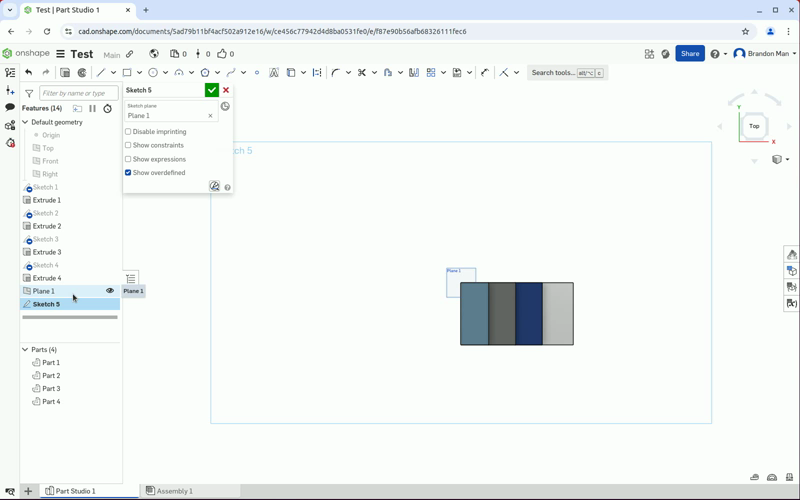
mouse_move(73, 352)
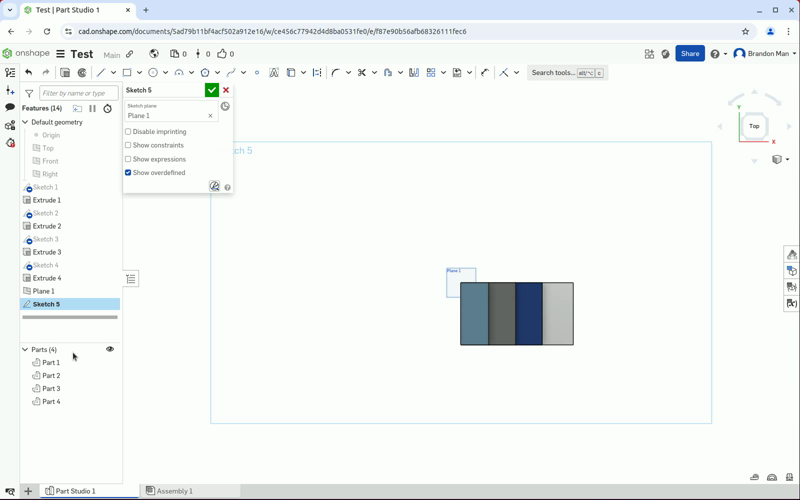
key(y)
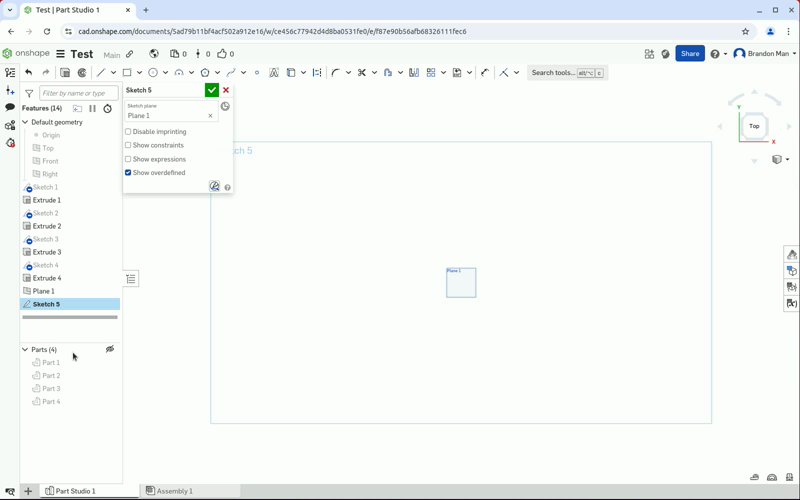
key(c)
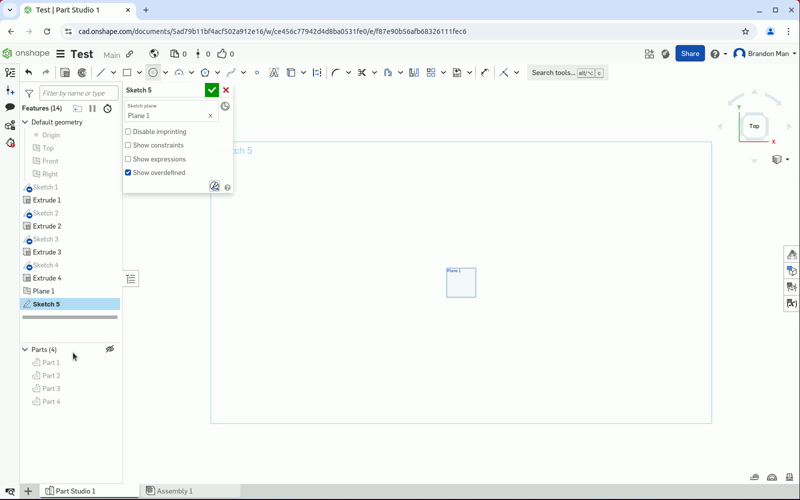
key_down(shift)
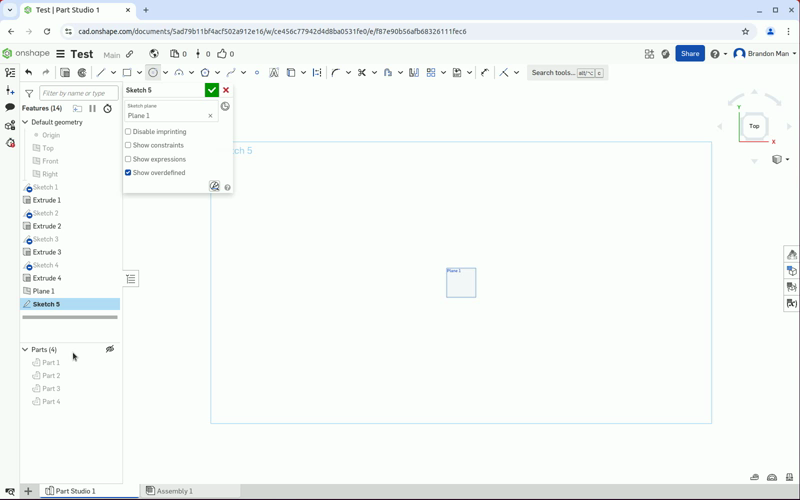
mouse_move(558, 298)
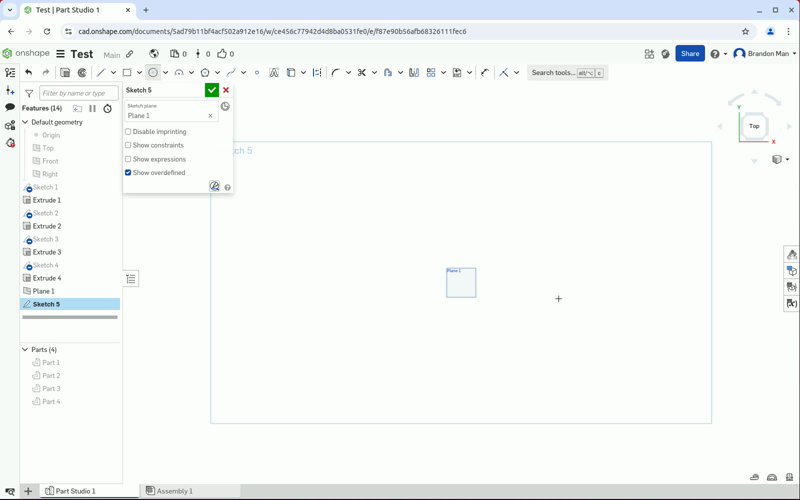
click(558, 298)
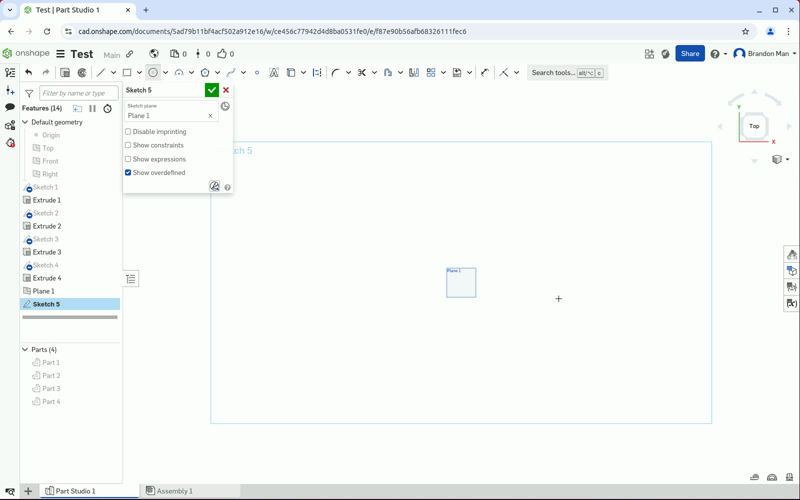
key_up(shift)
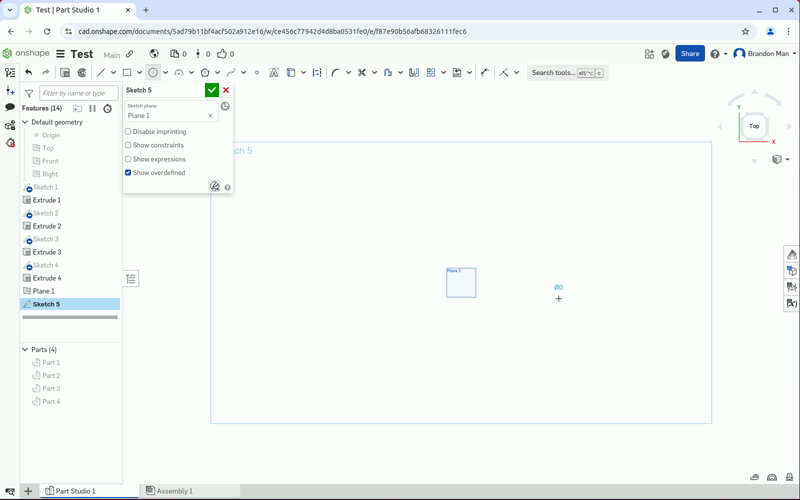
mouse_move(568, 298)
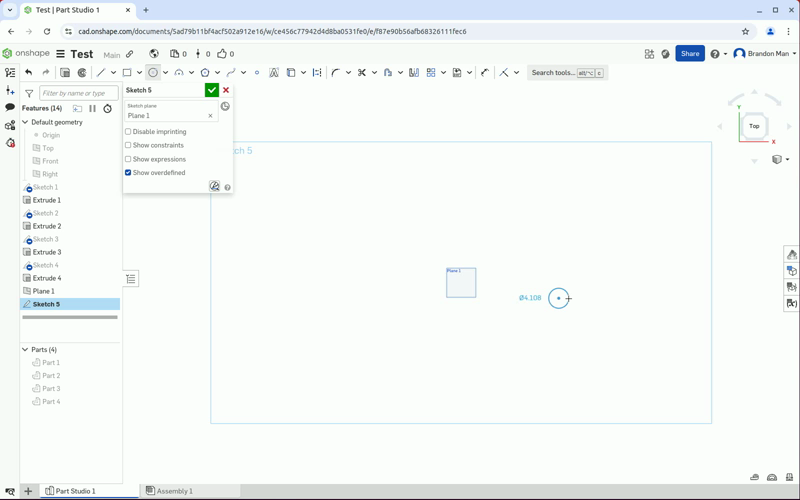
click(568, 298)
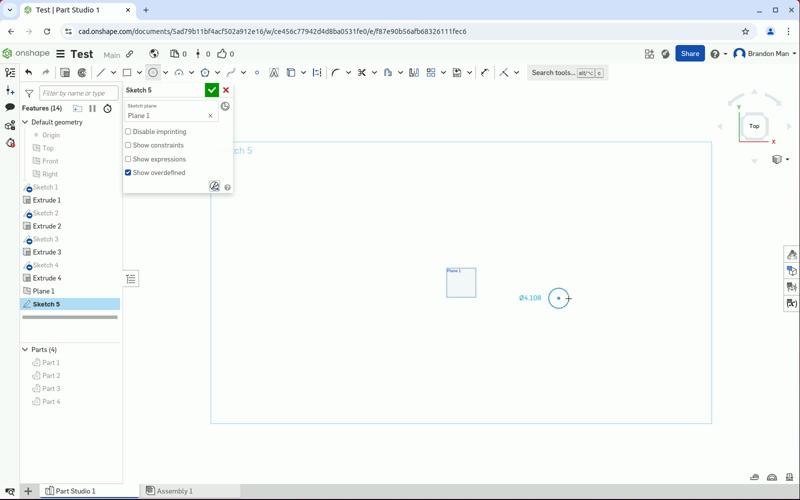
key(esc)
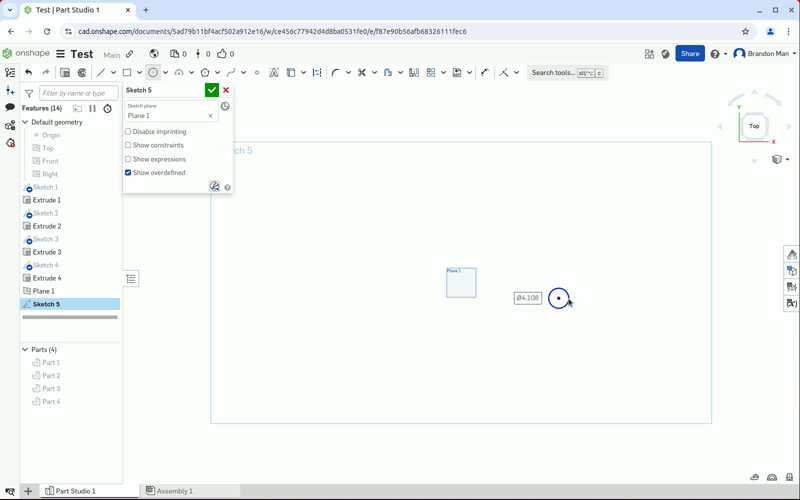
mouse_move(558, 306)
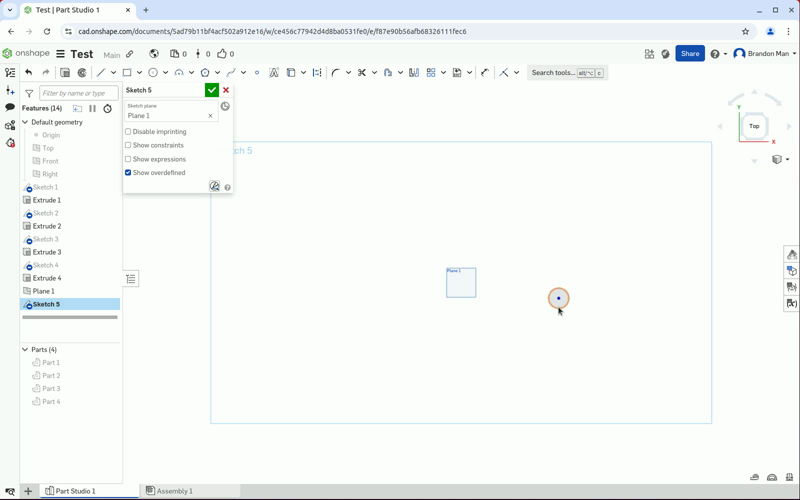
scroll(6)
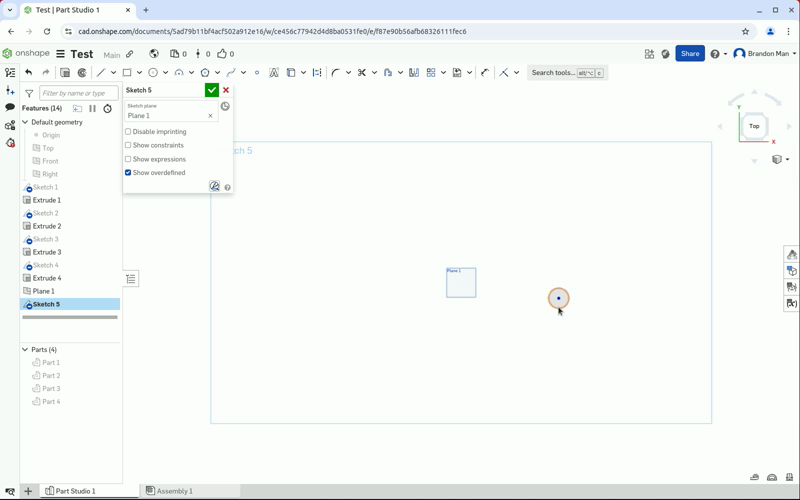
scroll(6)
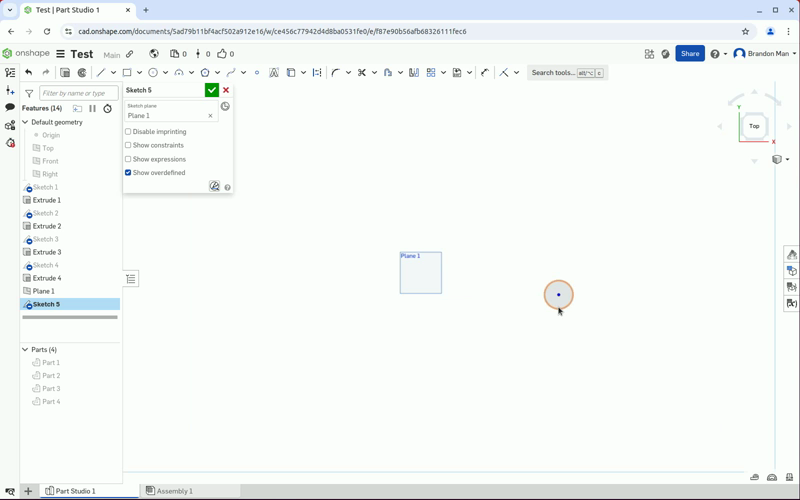
scroll(6)
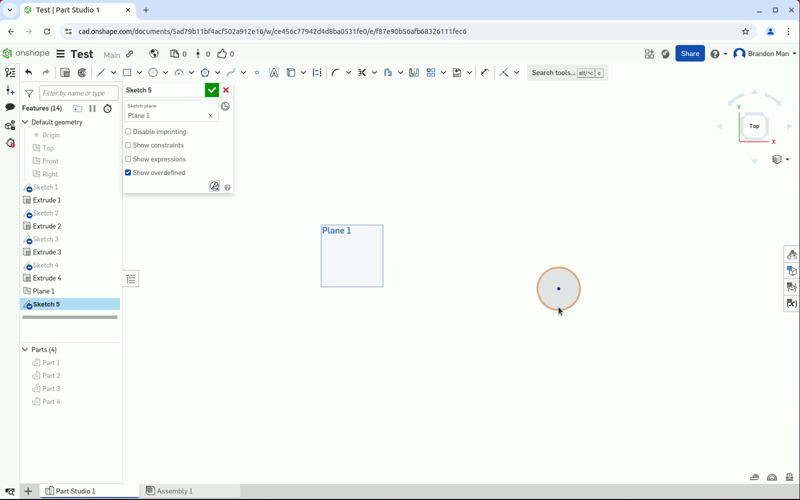
scroll(6)
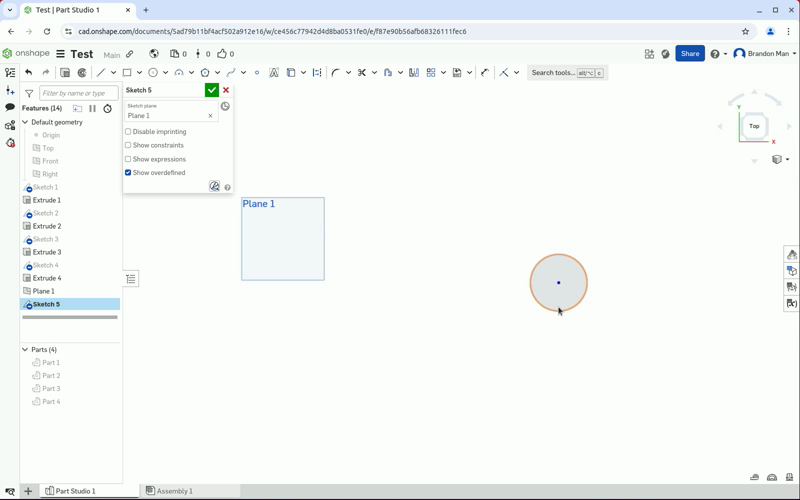
scroll(6)
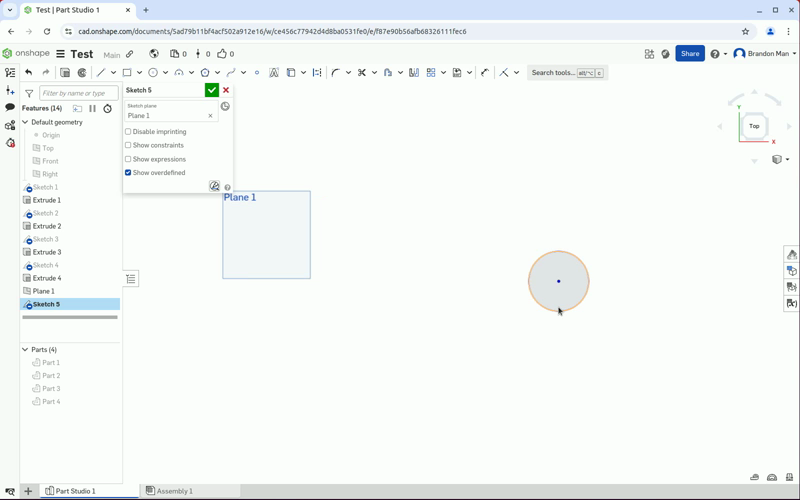
scroll(6)
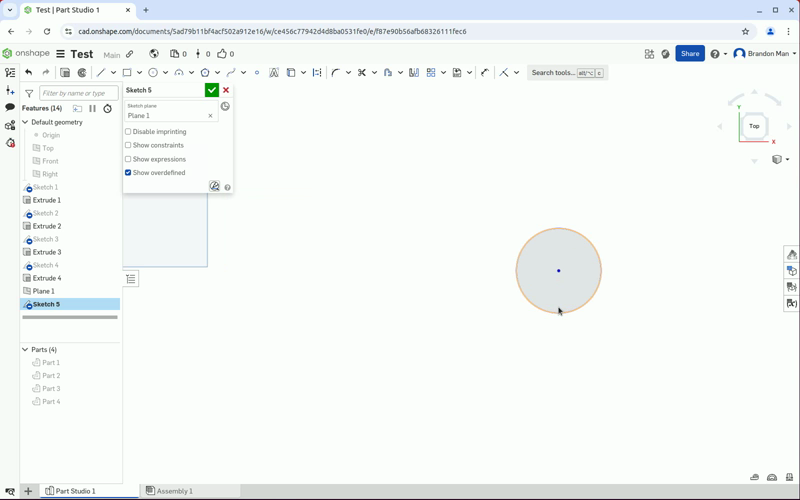
scroll(6)
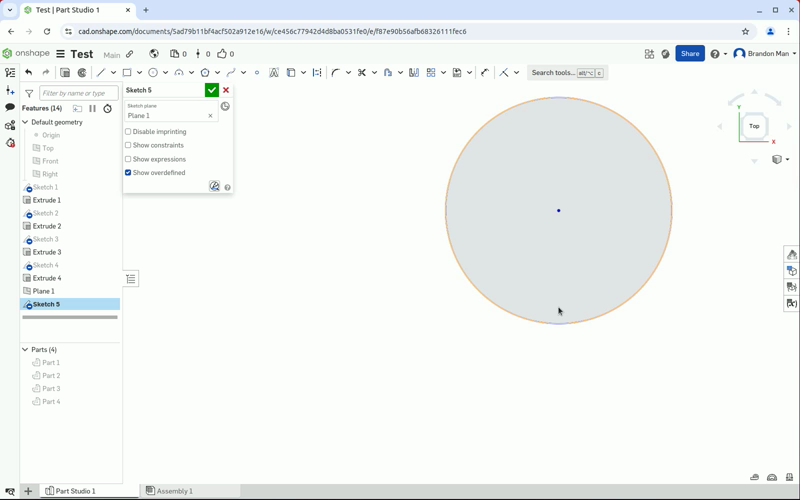
click(558, 306)
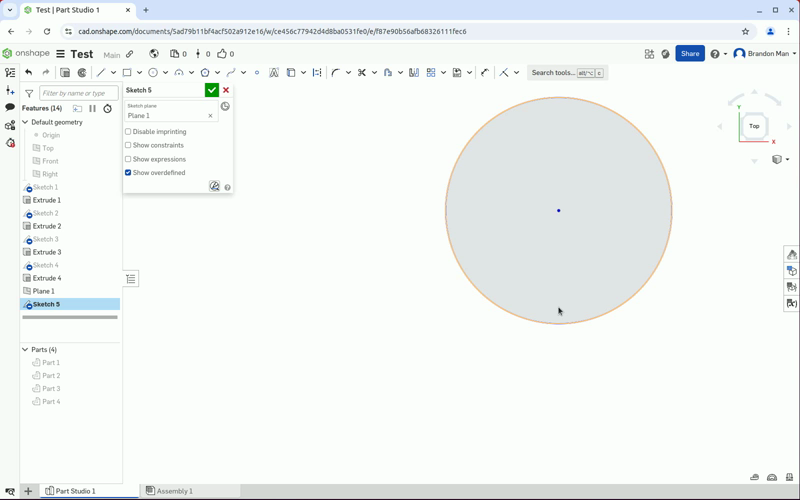
scroll(-6)
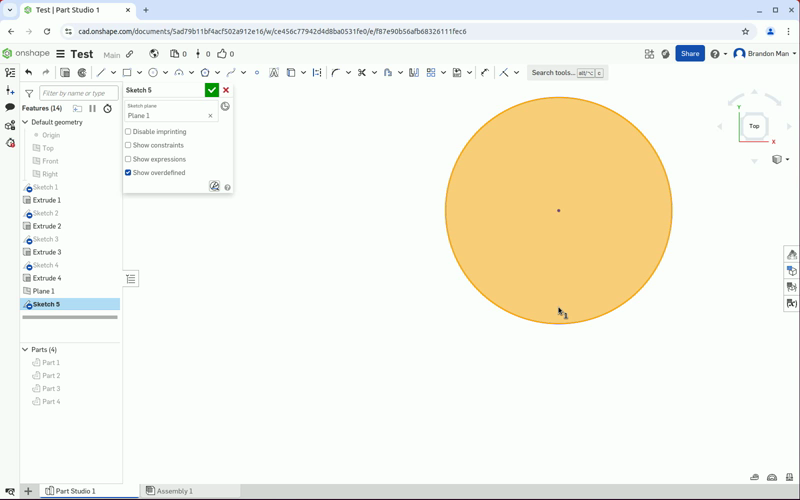
scroll(-6)
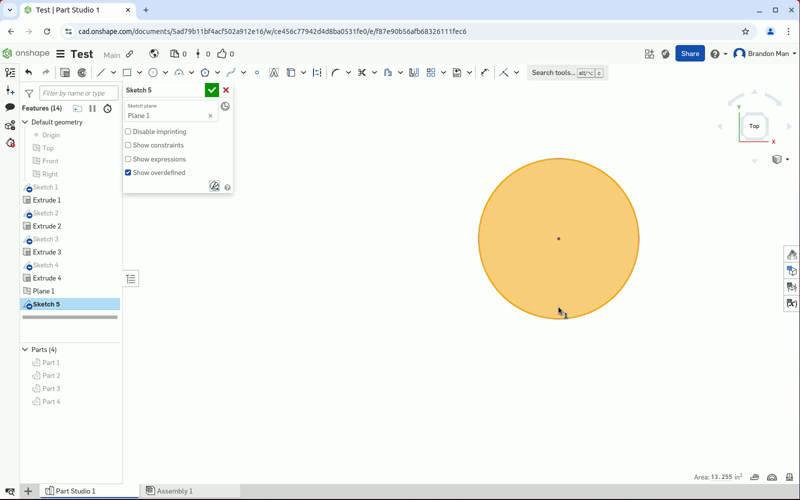
scroll(-6)
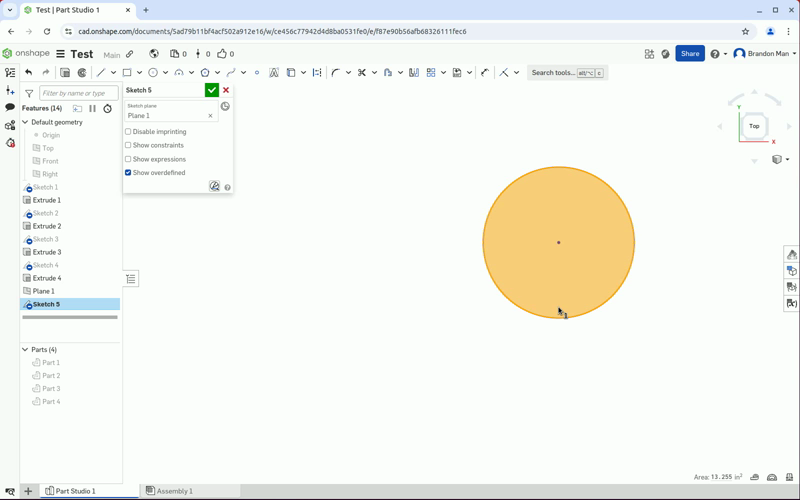
scroll(-6)
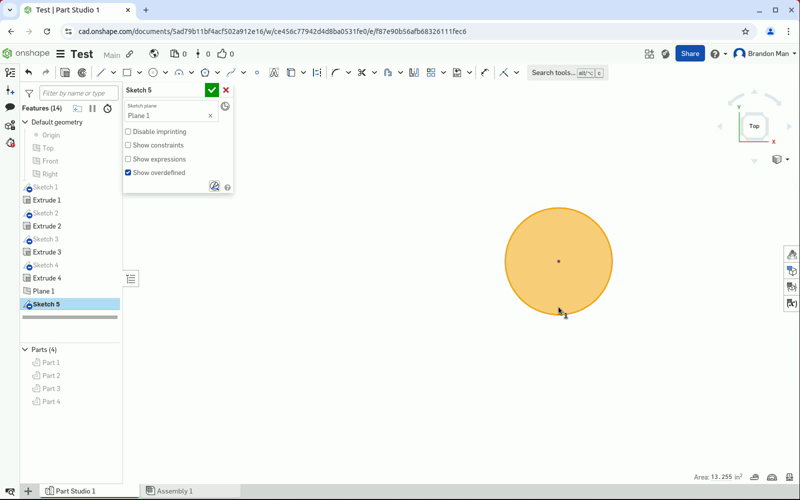
scroll(-6)
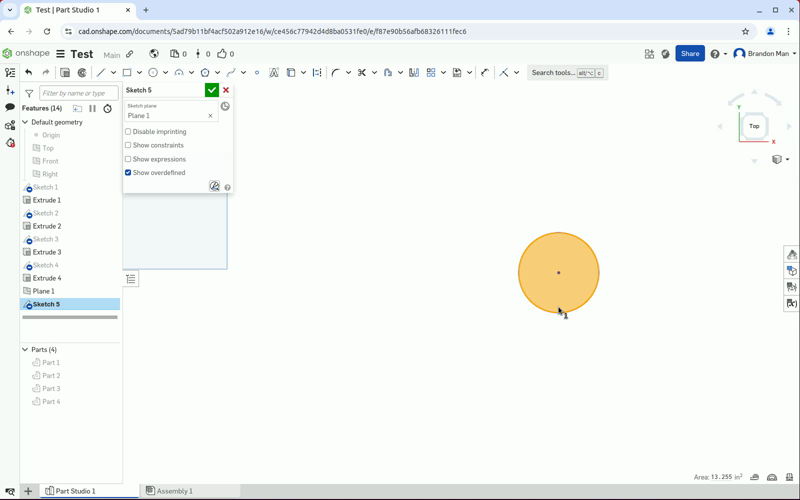
scroll(-6)
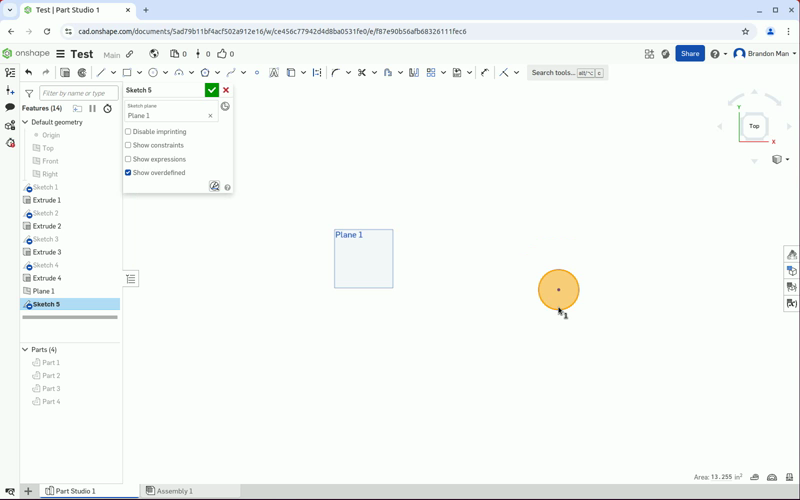
scroll(-6)
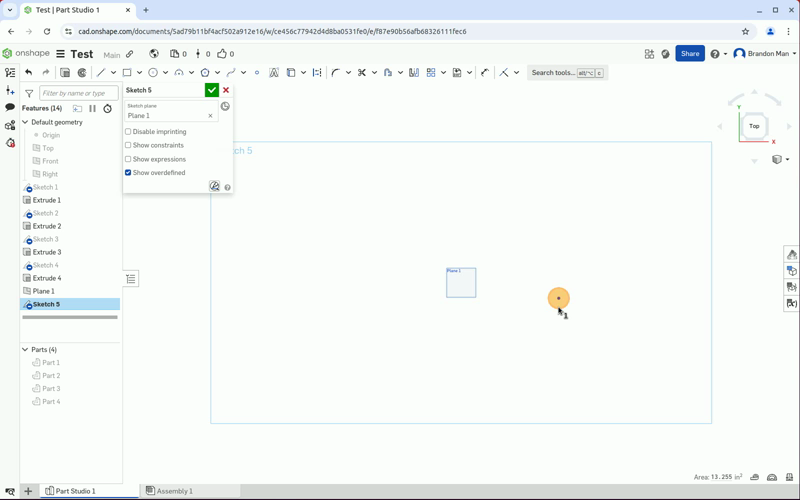
mouse_move(73, 352)
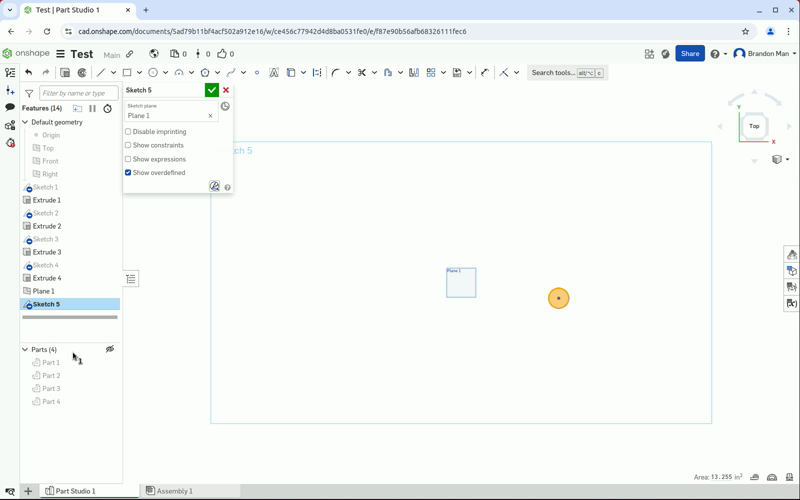
key(shift+y)
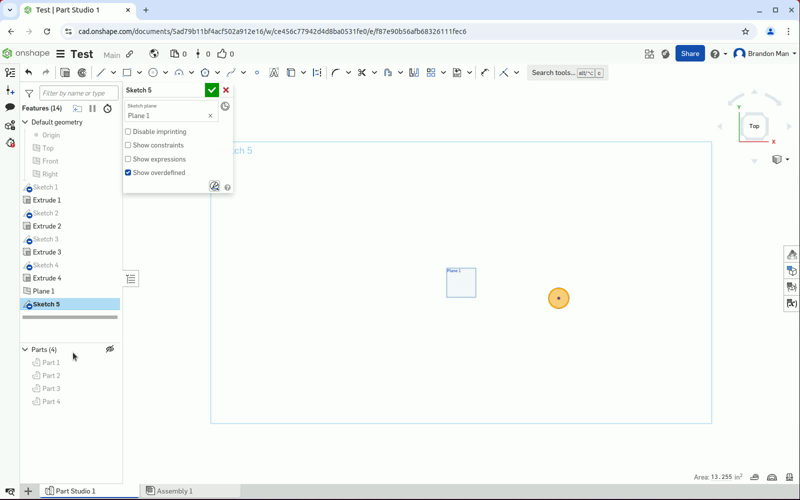
key(shift+e)
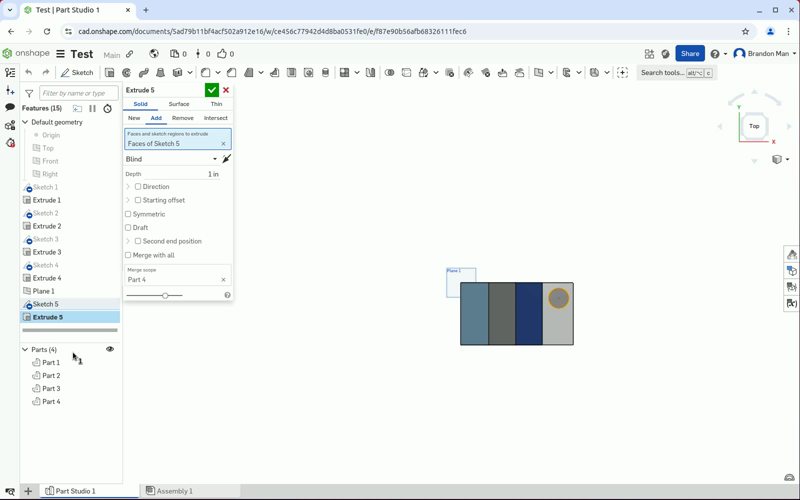
mouse_move(143, 106)
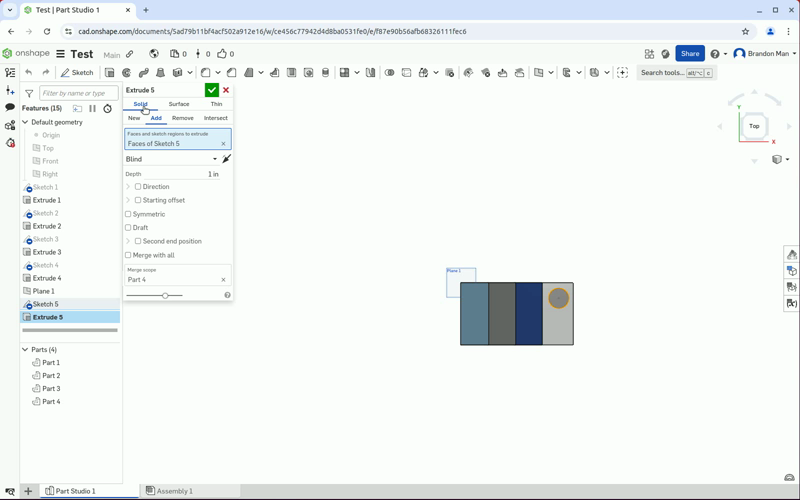
click(143, 106)
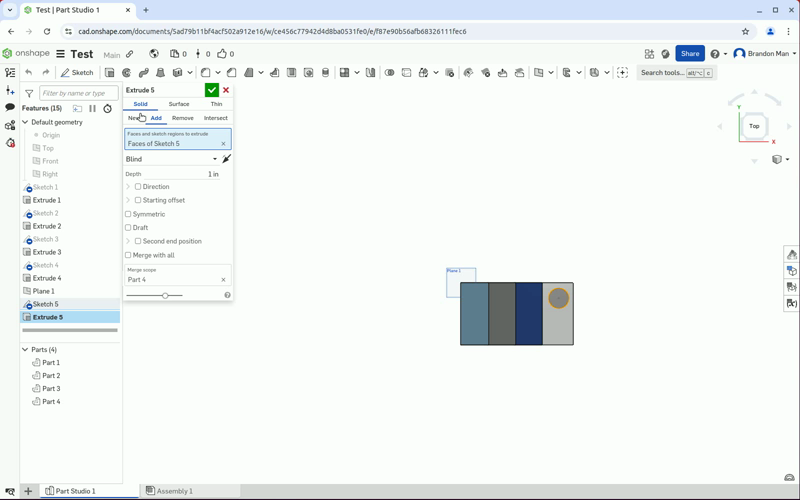
mouse_move(137, 120)
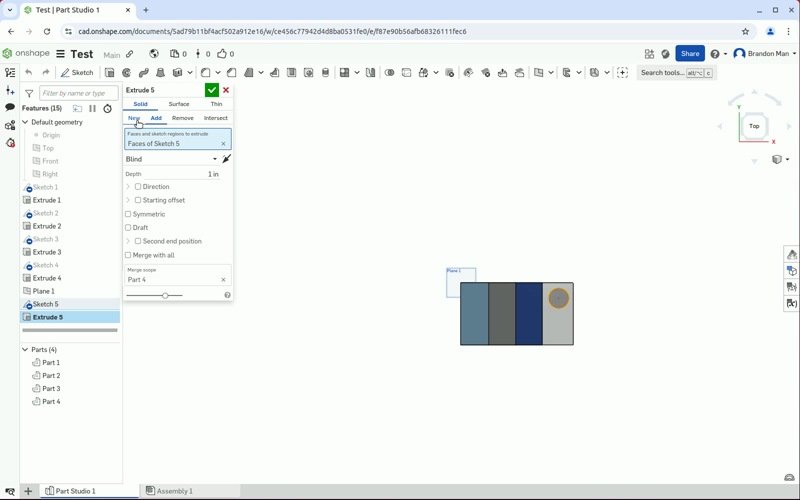
click(137, 120)
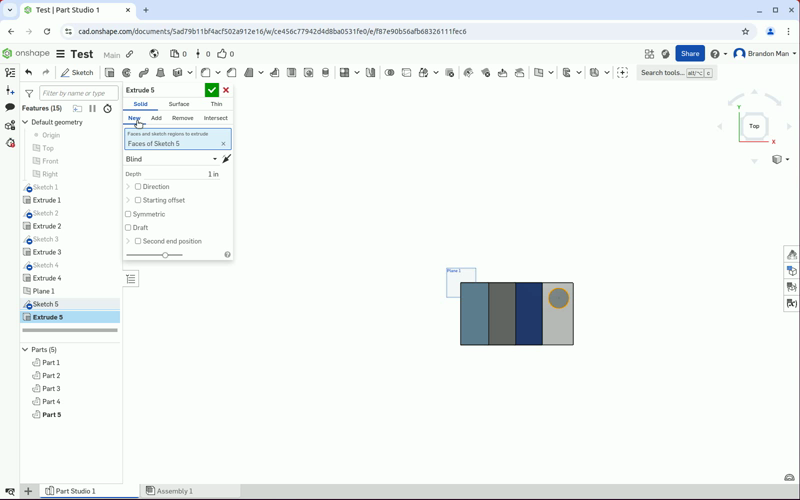
key(tab, 4)
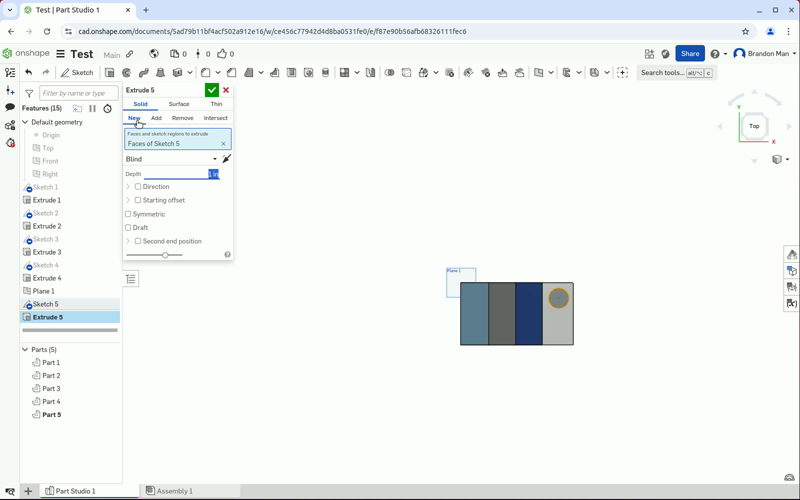
text(10.351)
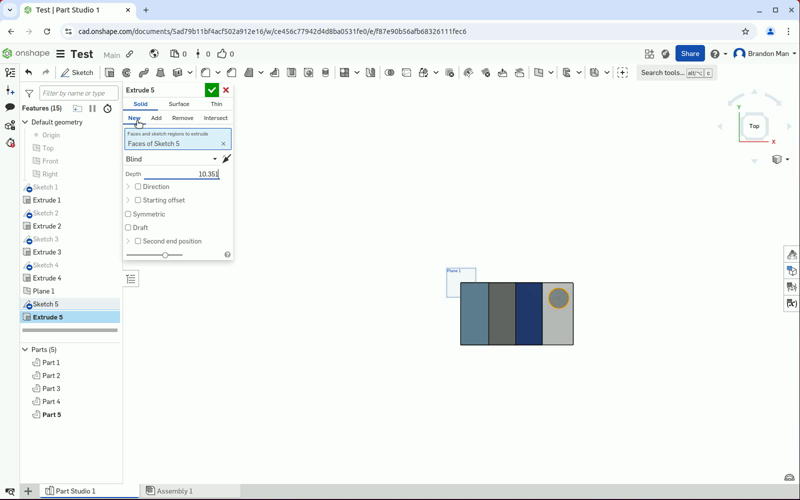
key(enter)
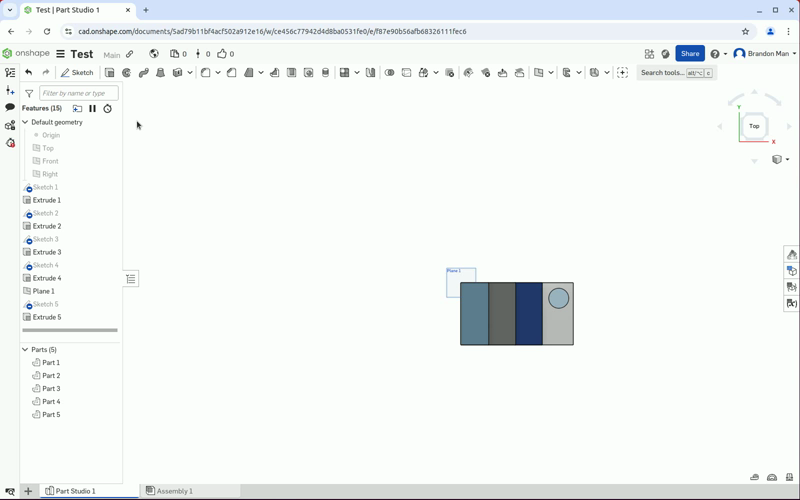
key(shift+h)
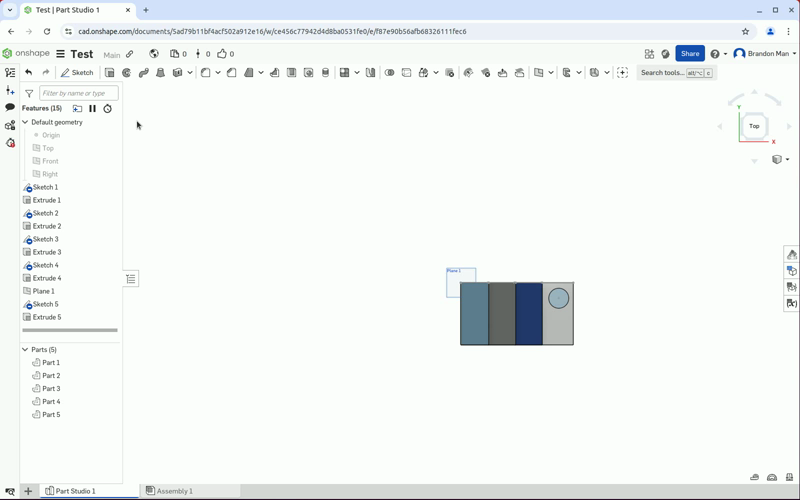
key(shift+h)
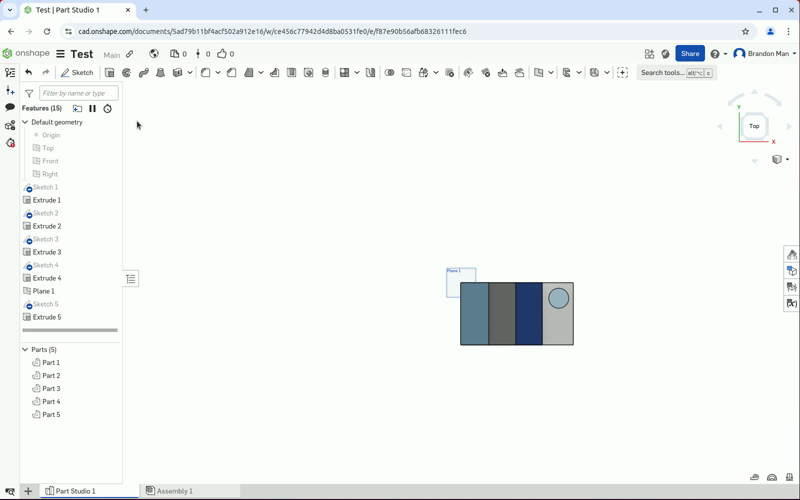
mouse_move(73, 189)
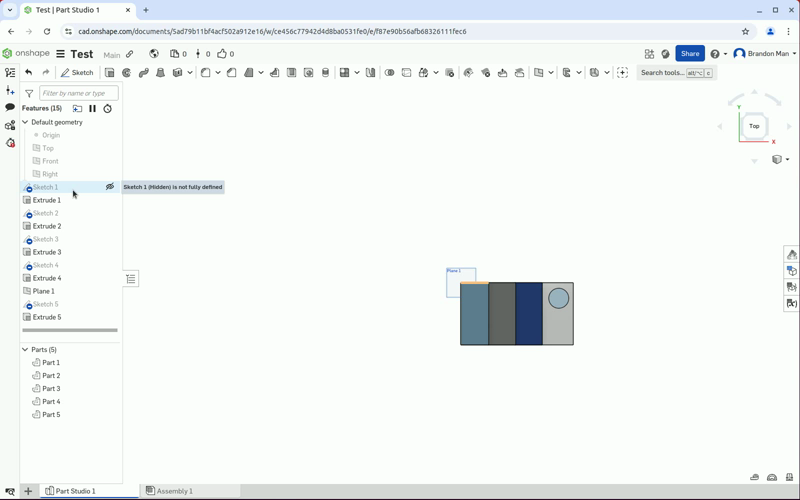
click(73, 189)
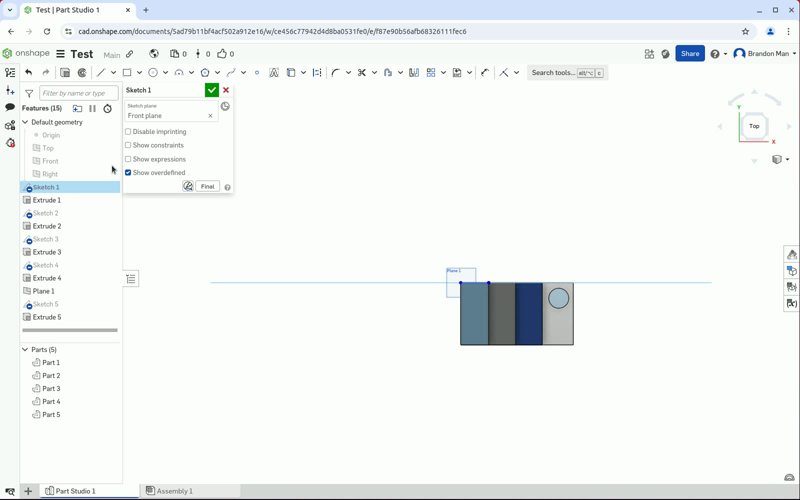
mouse_move(229, 92)
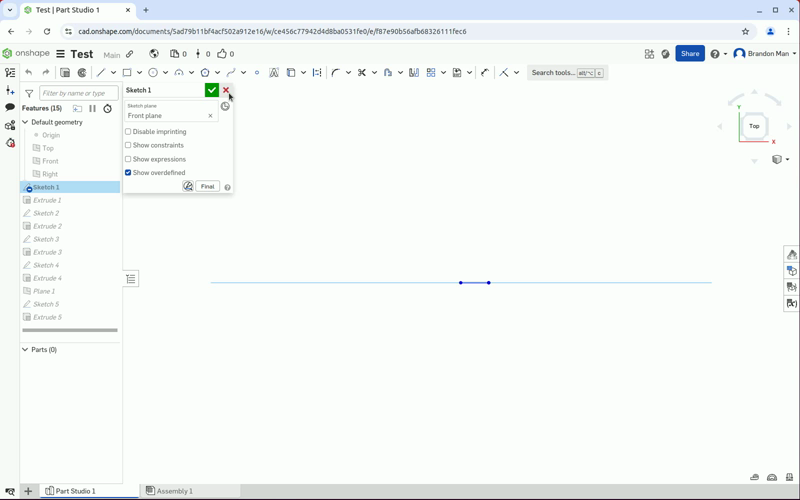
click(229, 92)
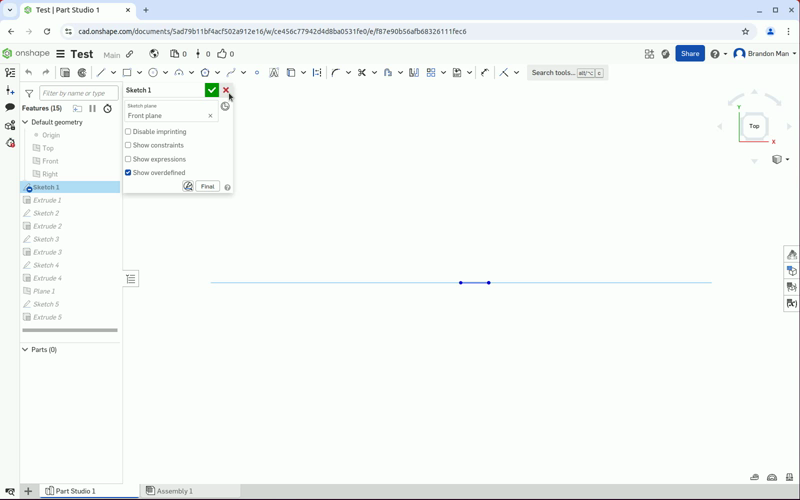
key(shift+s)
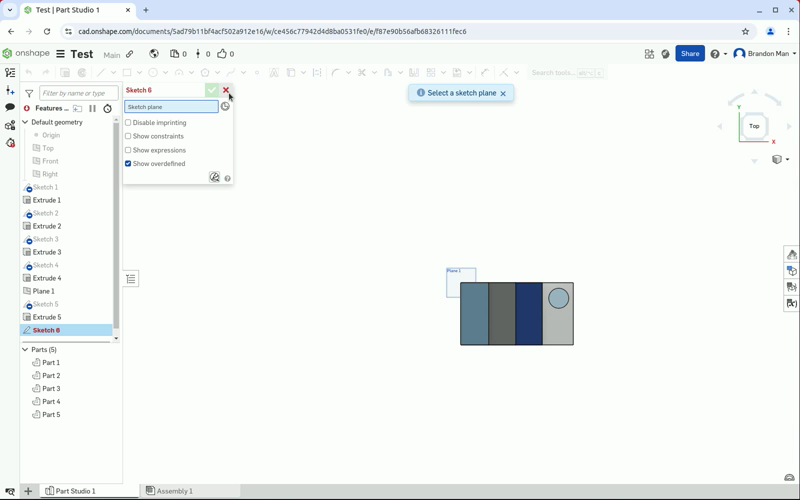
mouse_move(69, 293)
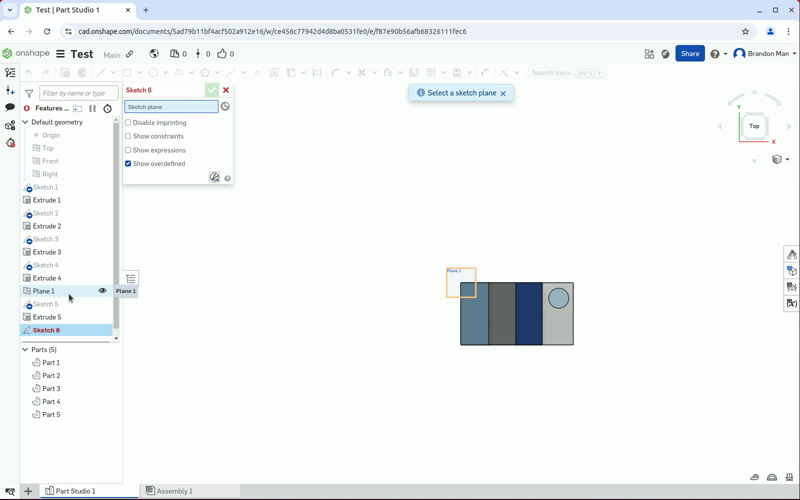
click(69, 293)
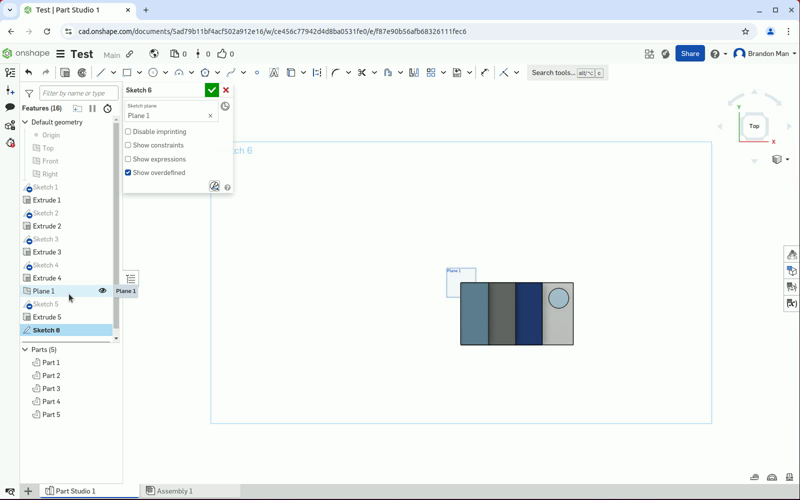
mouse_move(73, 352)
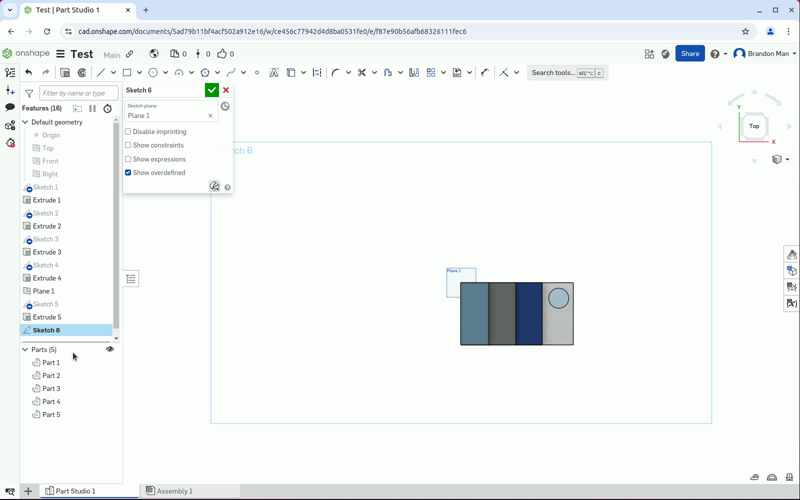
key(y)
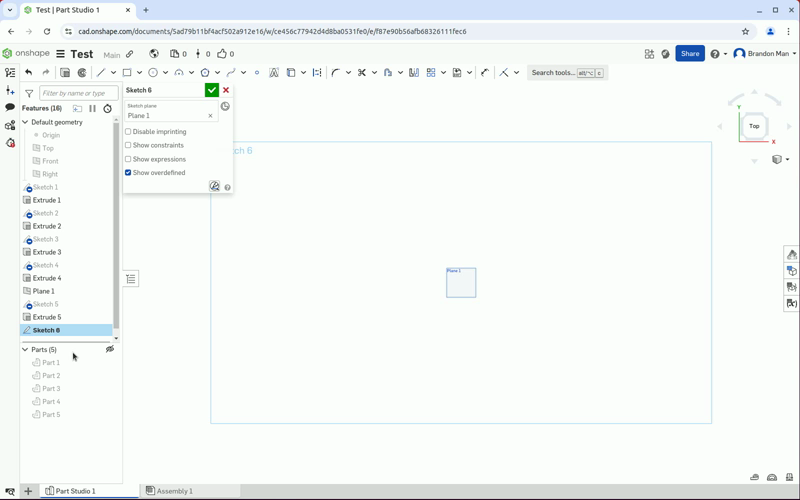
key(c)
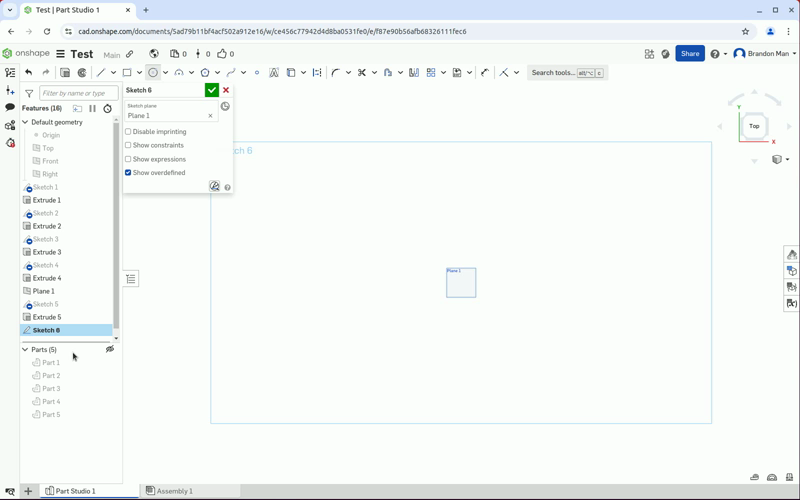
key_down(shift)
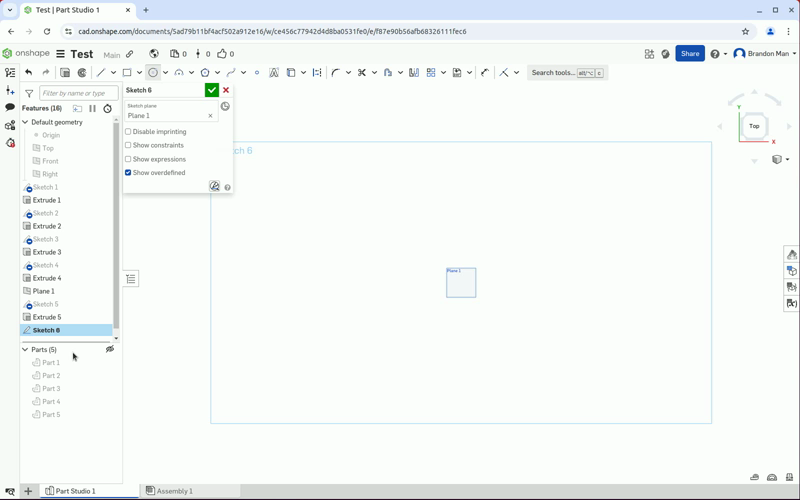
mouse_move(558, 329)
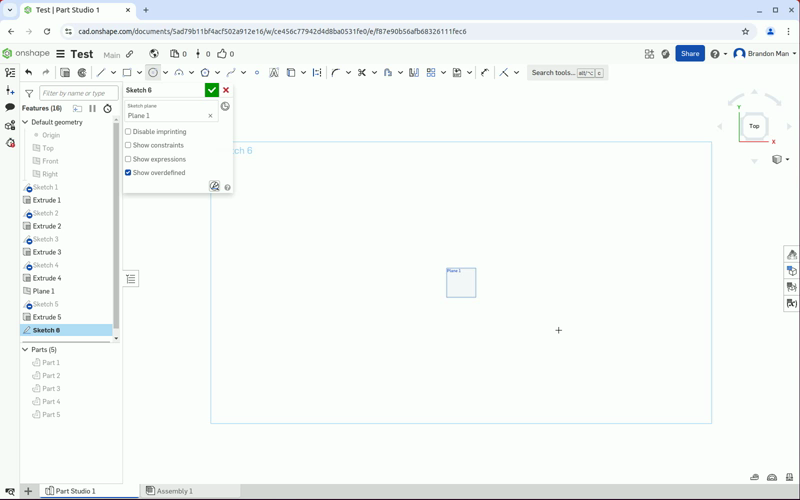
click(558, 329)
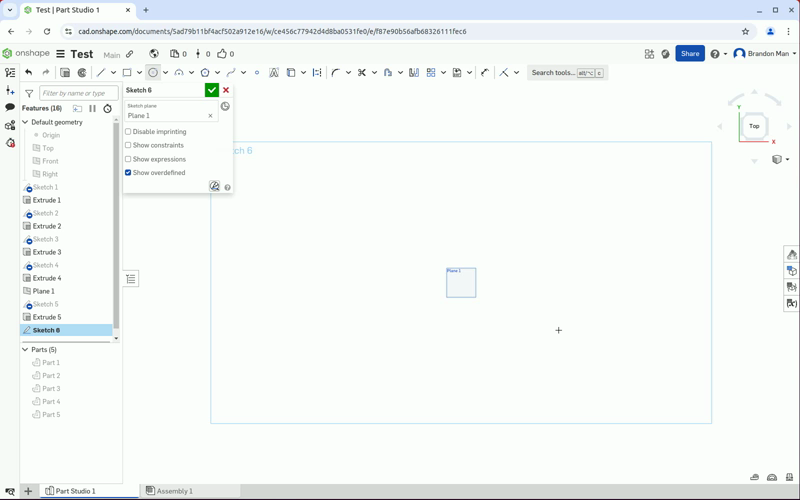
key_up(shift)
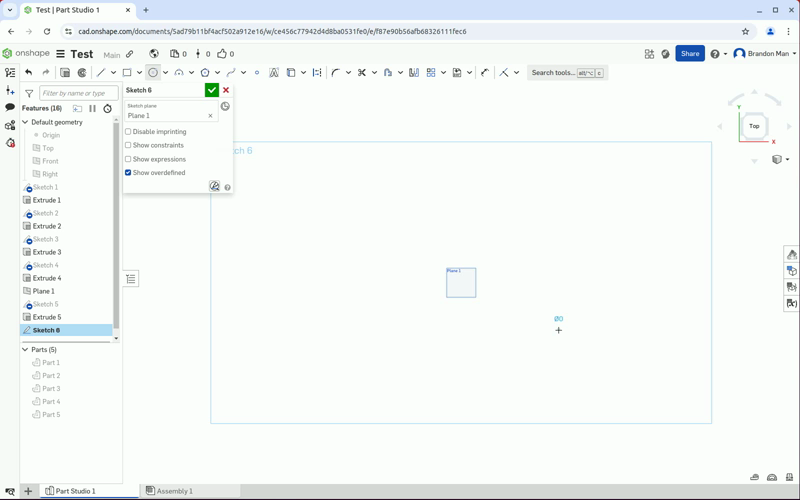
mouse_move(568, 329)
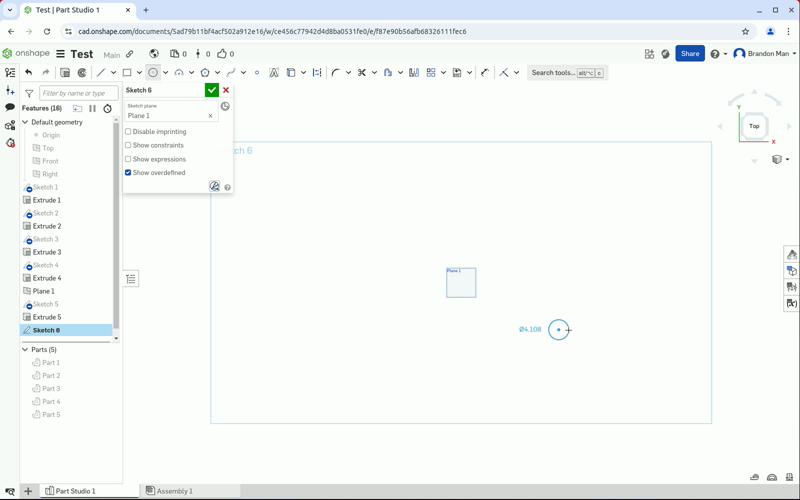
click(568, 329)
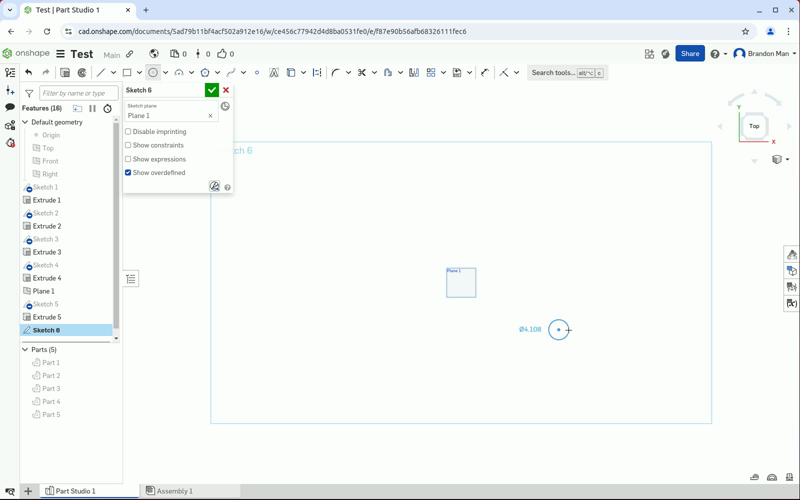
key(esc)
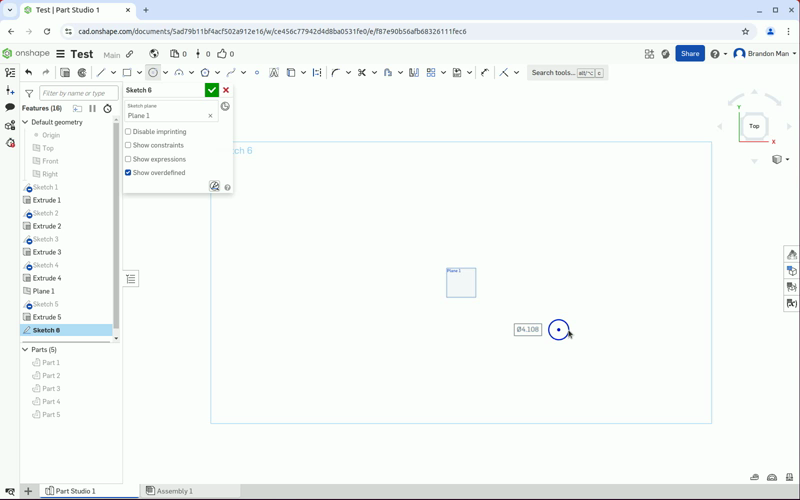
mouse_move(551, 334)
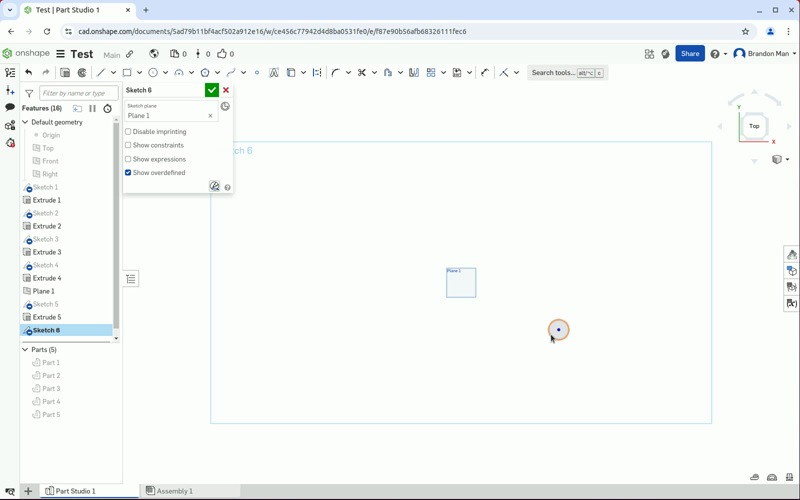
scroll(6)
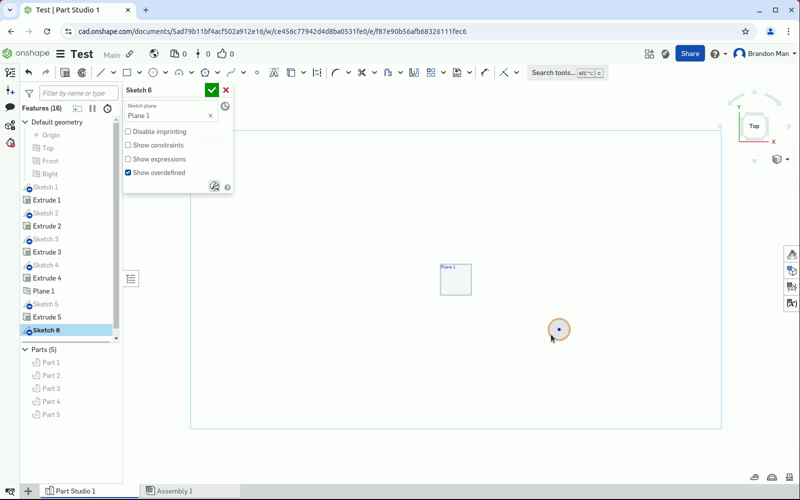
scroll(6)
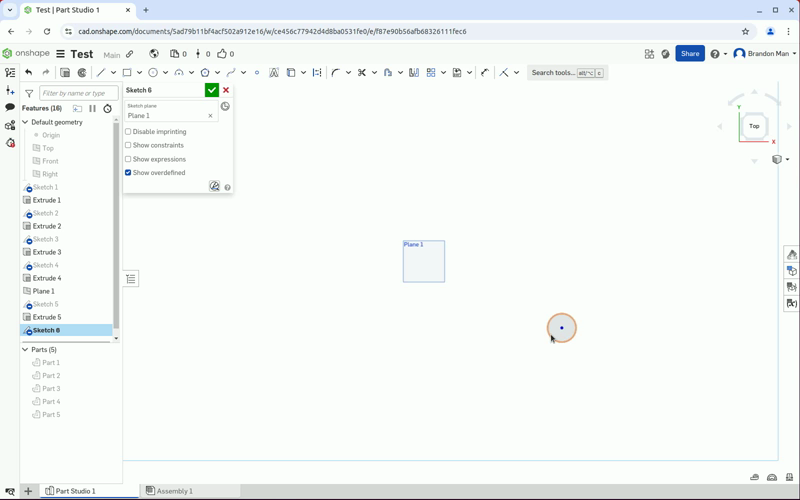
scroll(6)
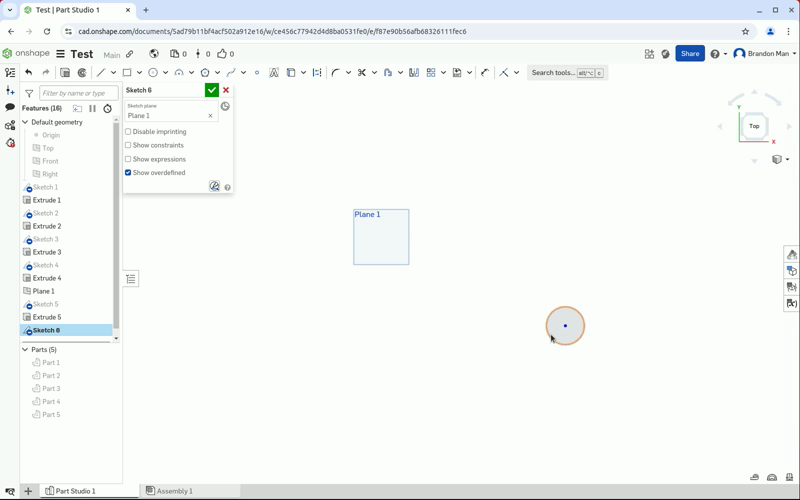
scroll(6)
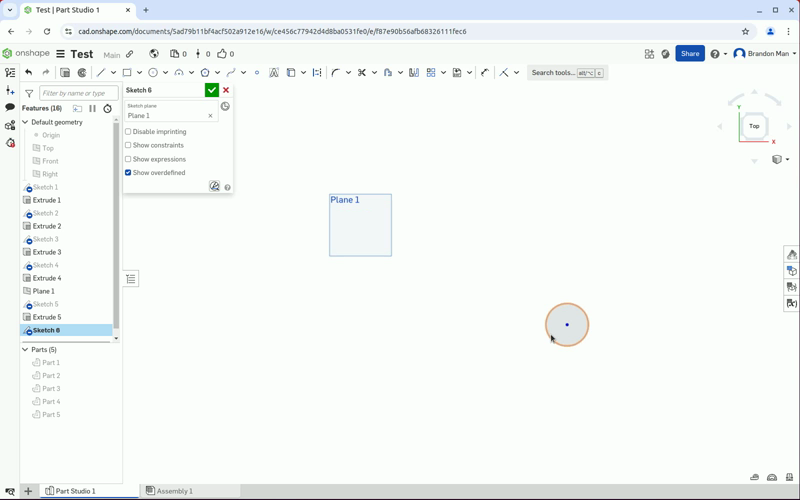
scroll(6)
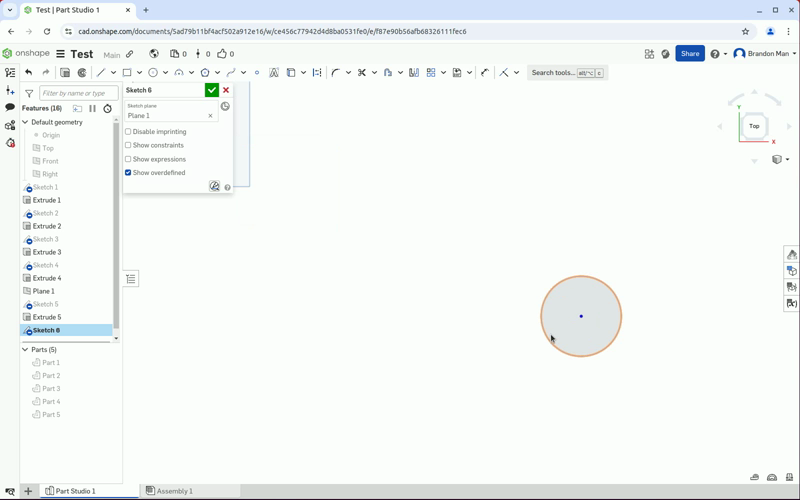
scroll(6)
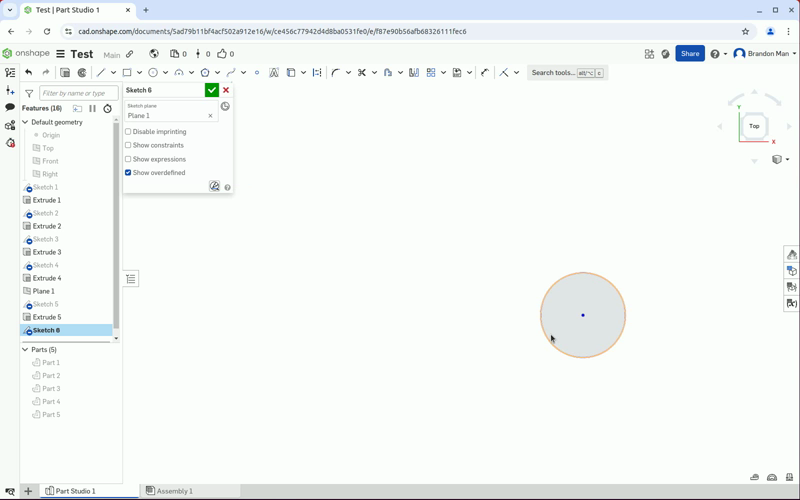
scroll(6)
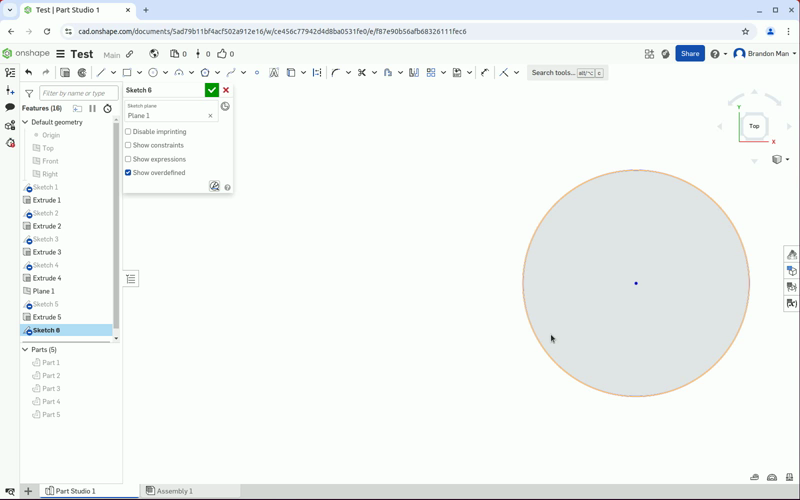
click(551, 334)
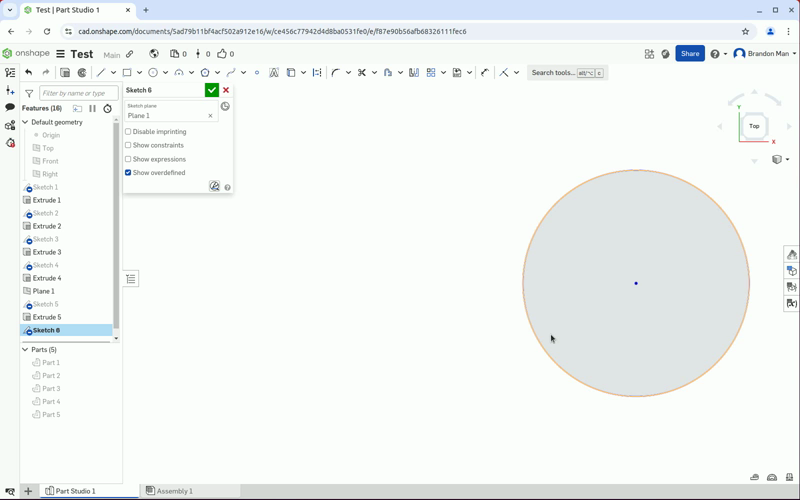
scroll(-6)
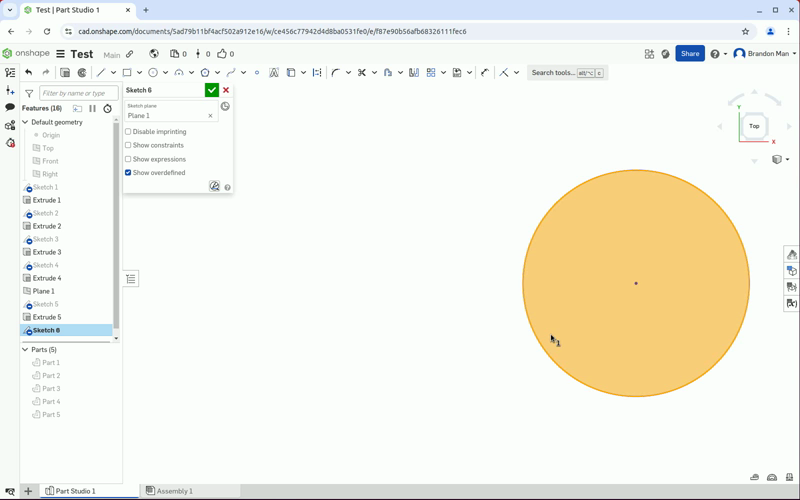
scroll(-6)
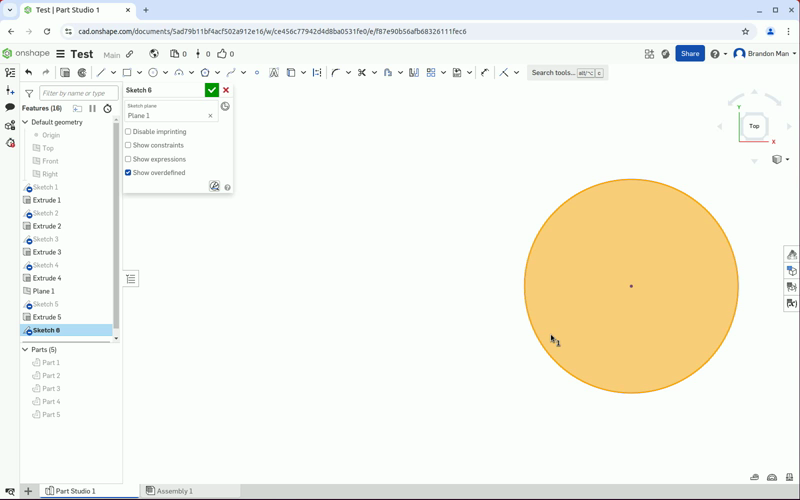
scroll(-6)
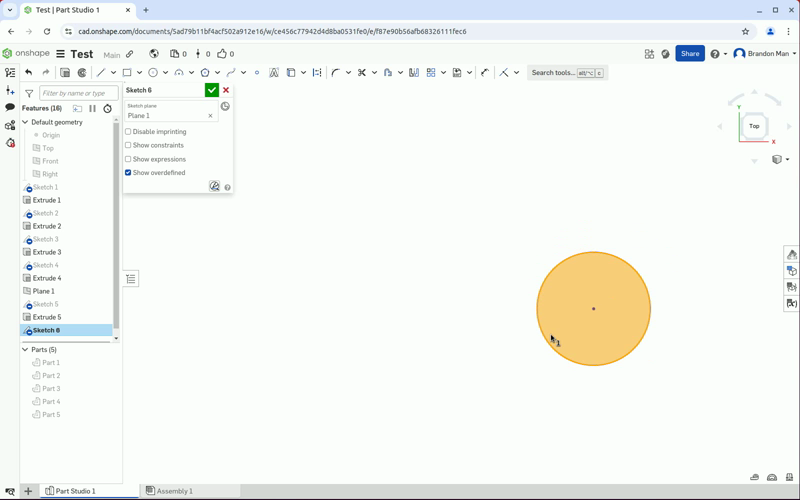
scroll(-6)
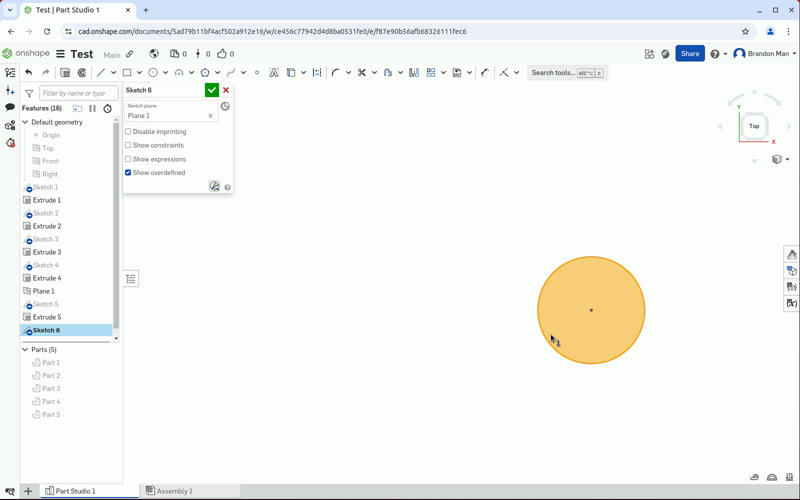
scroll(-6)
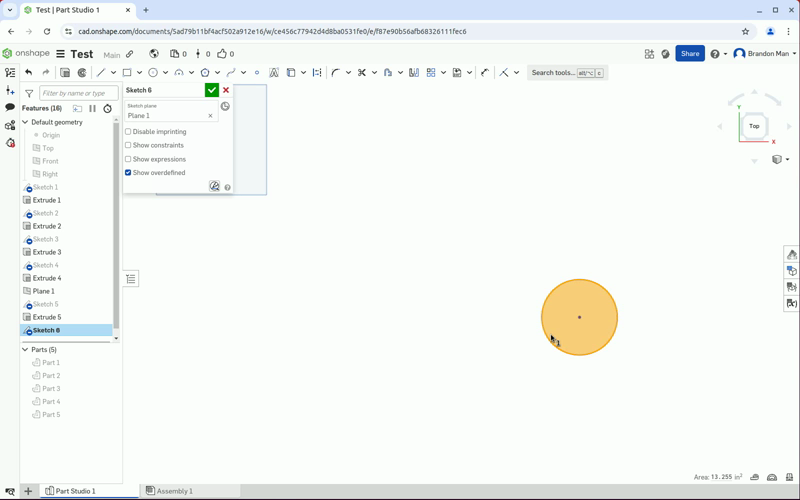
scroll(-6)
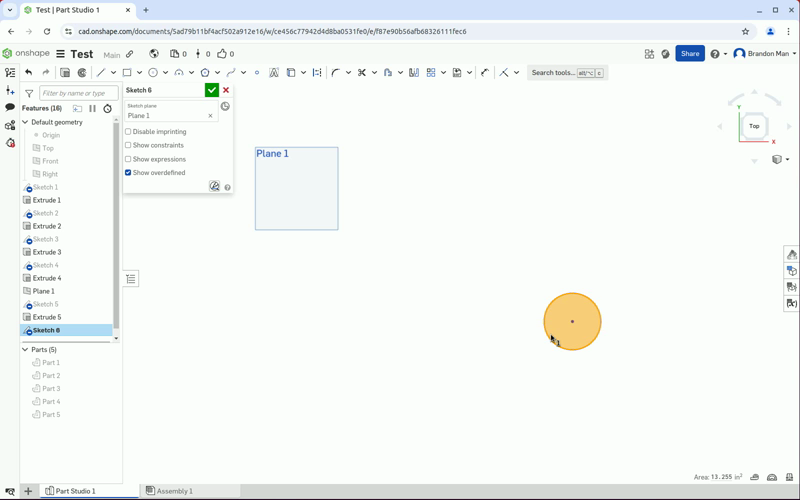
scroll(-6)
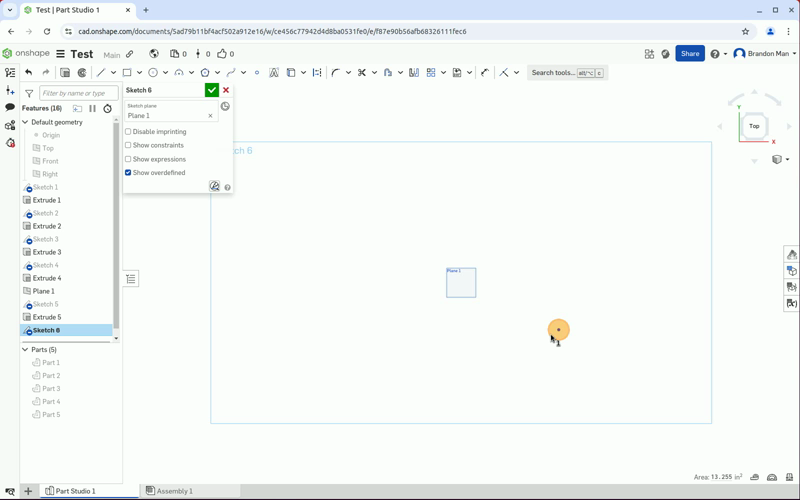
mouse_move(73, 352)
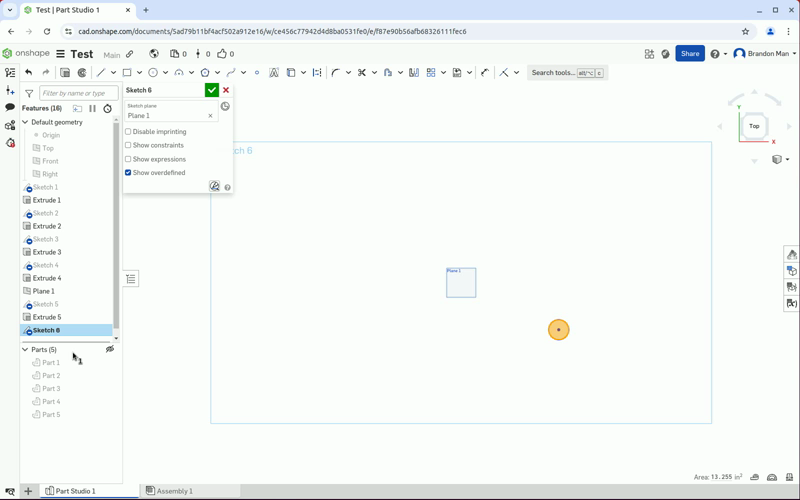
key(shift+y)
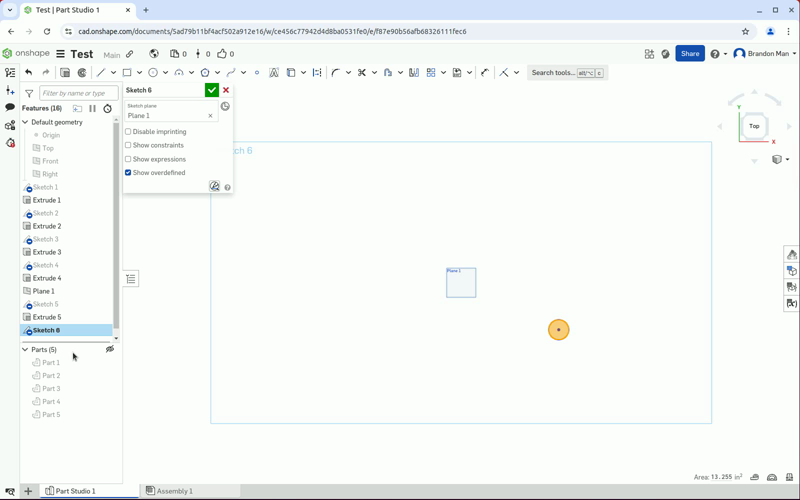
key(shift+e)
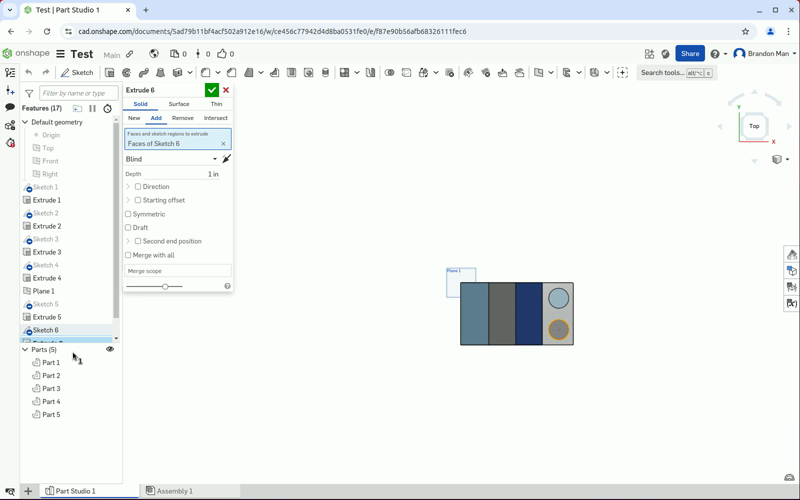
mouse_move(143, 106)
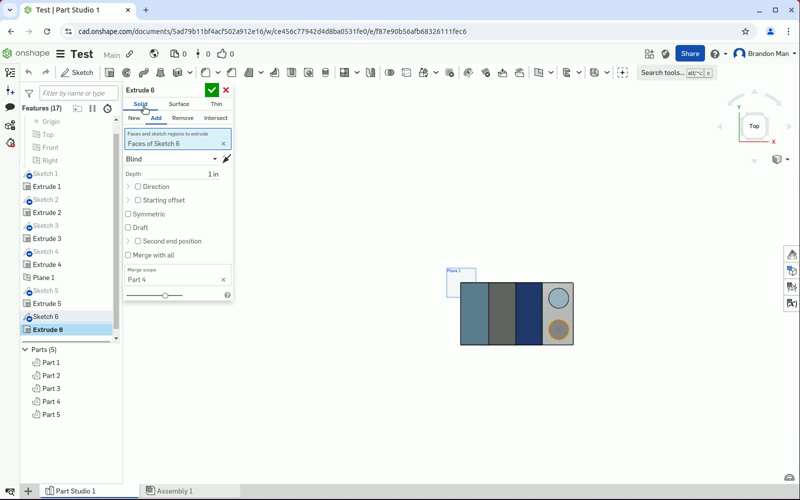
click(143, 106)
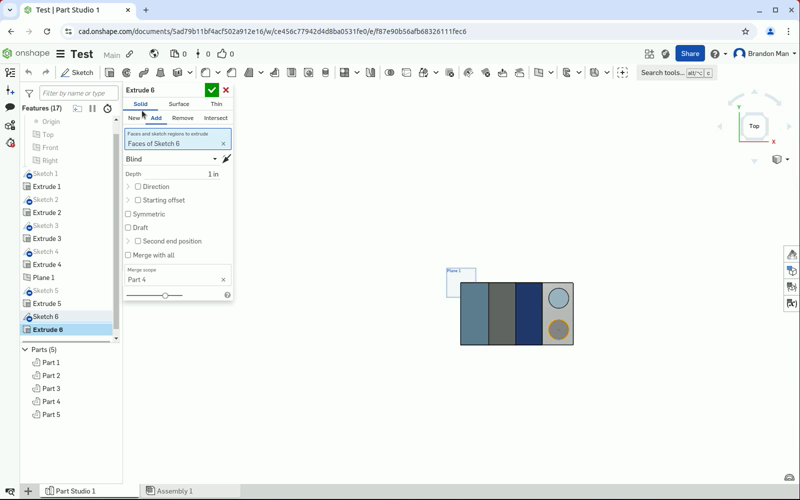
mouse_move(137, 120)
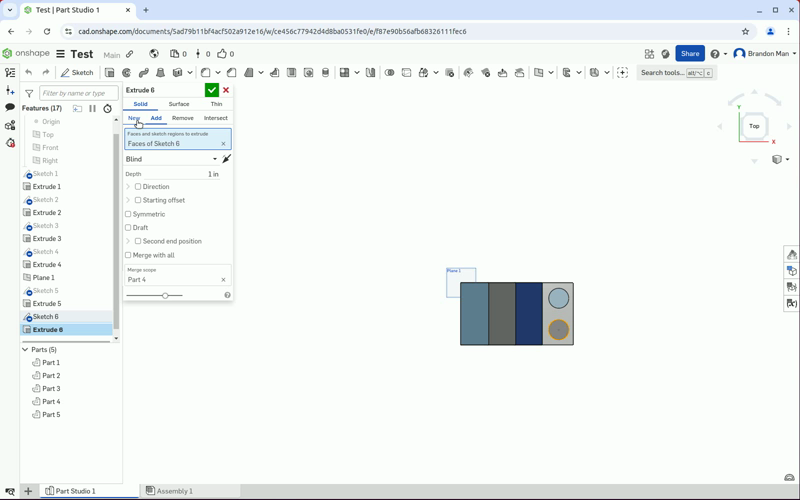
click(137, 120)
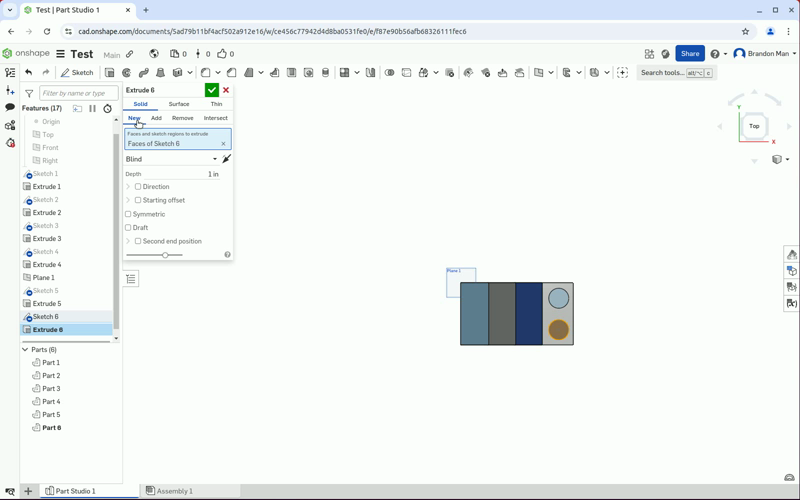
key(tab, 4)
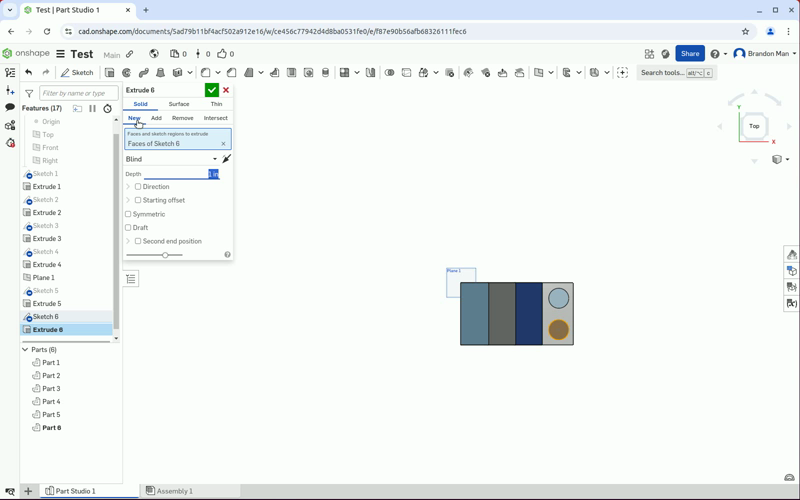
text(10.351)
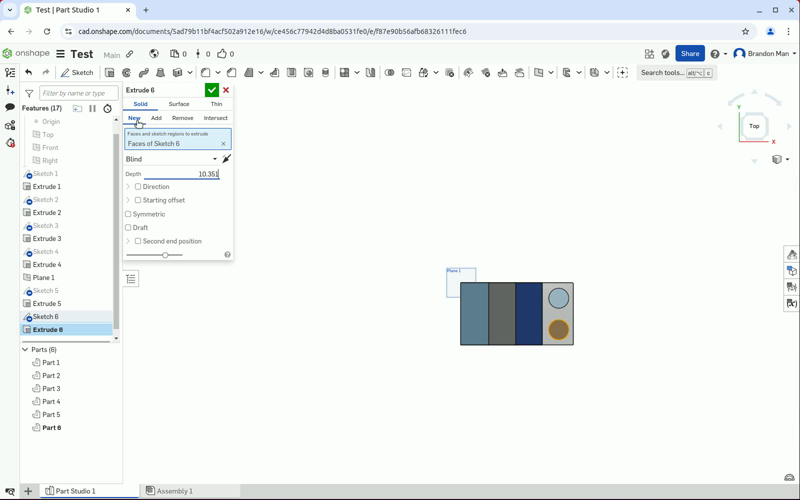
key(enter)
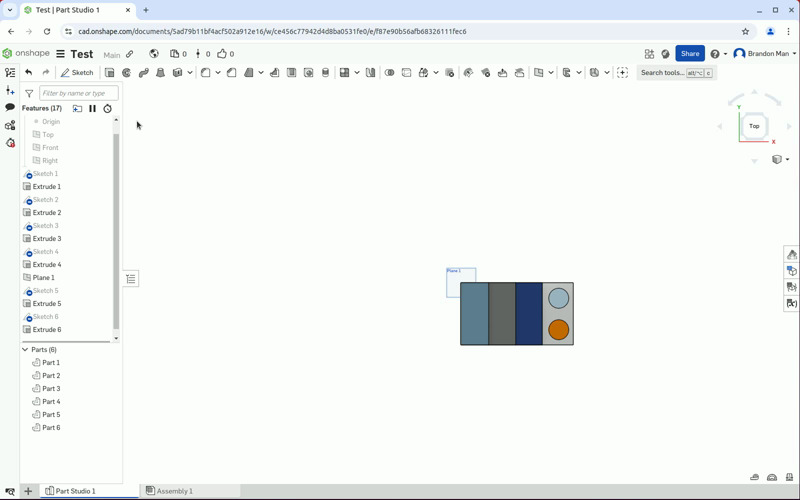
key(shift+h)
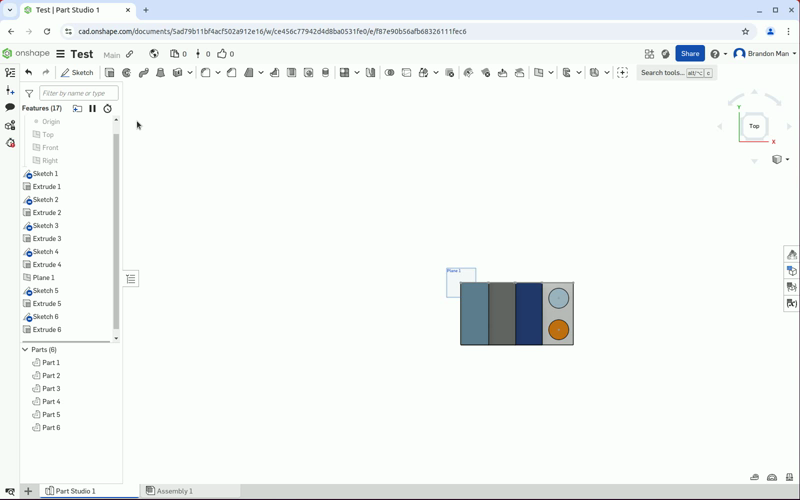
key(shift+h)
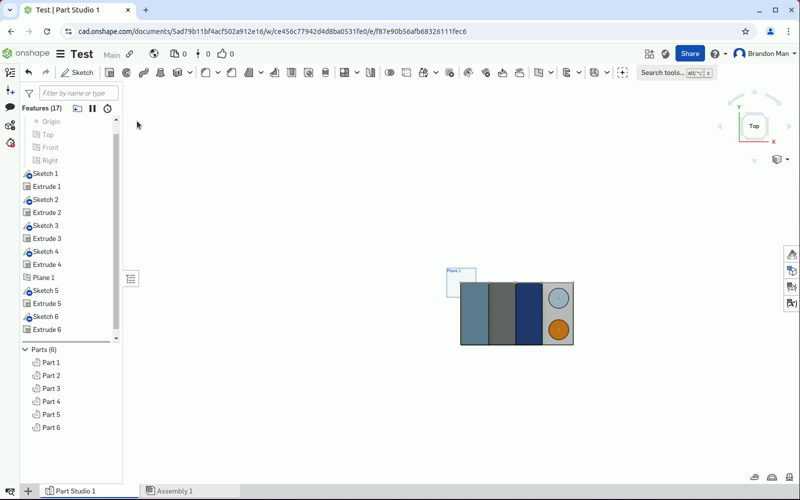
key(shift+7)
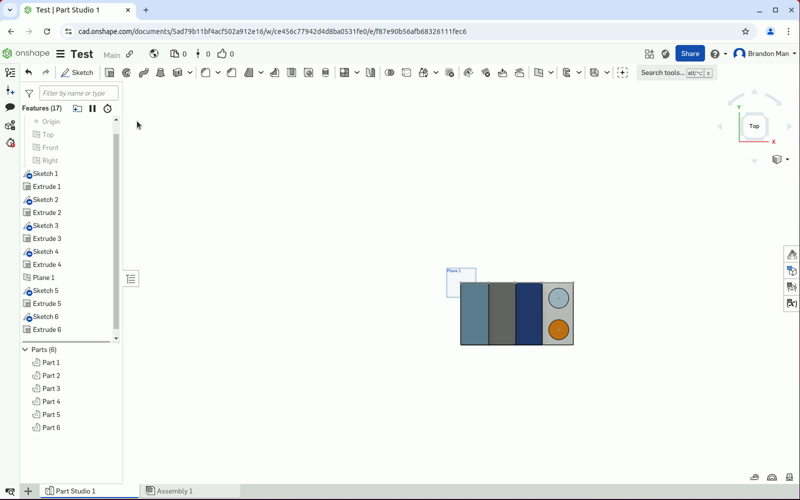
key(up, 3)
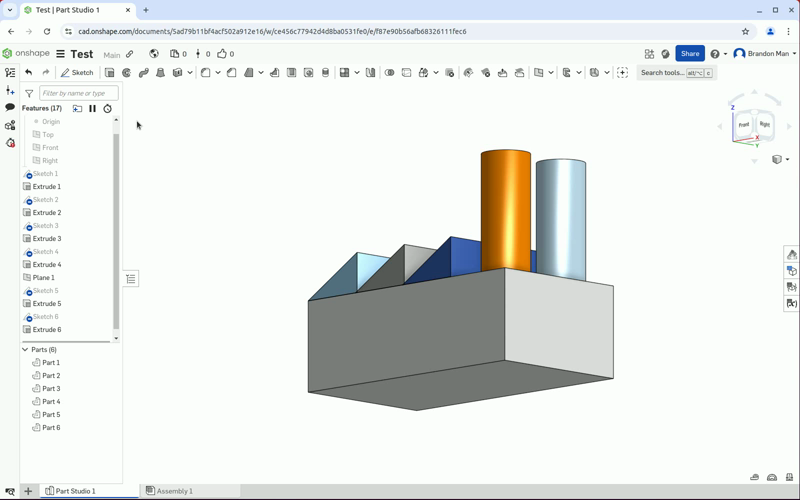
key(left, 3)
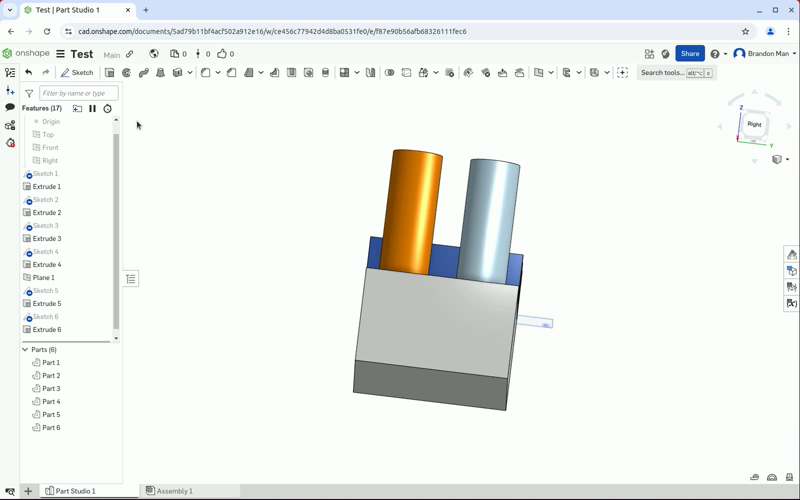
key(right, 3)
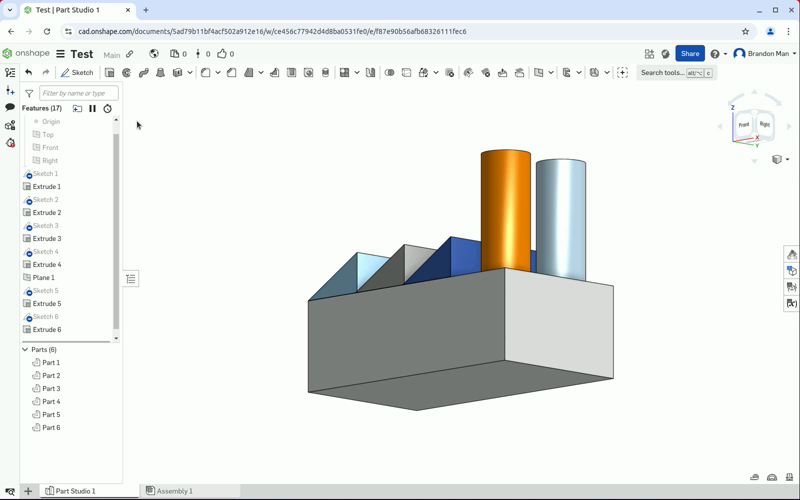
key(down, 3)
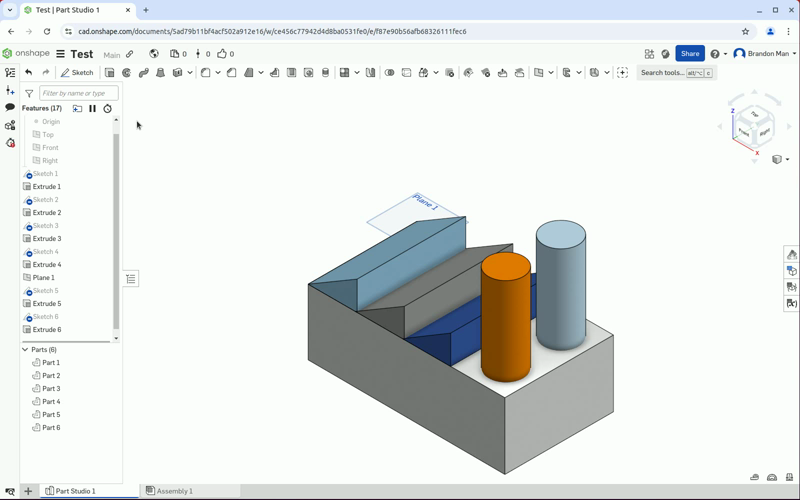
mouse_move(69, 176)
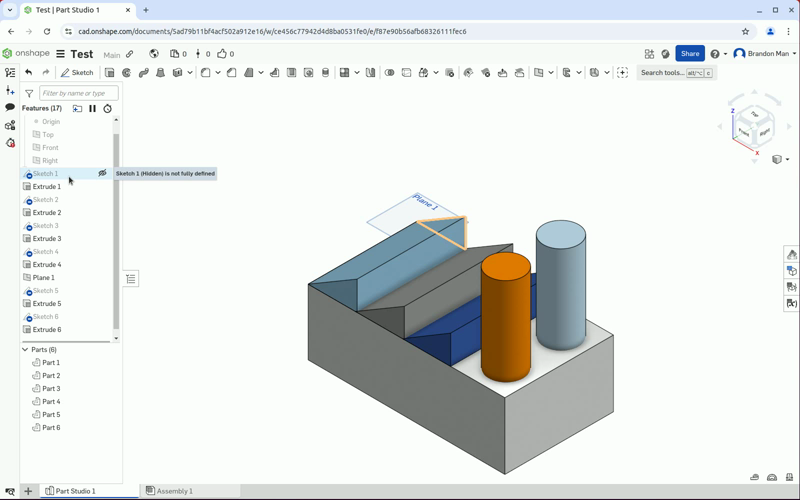
click(69, 176)